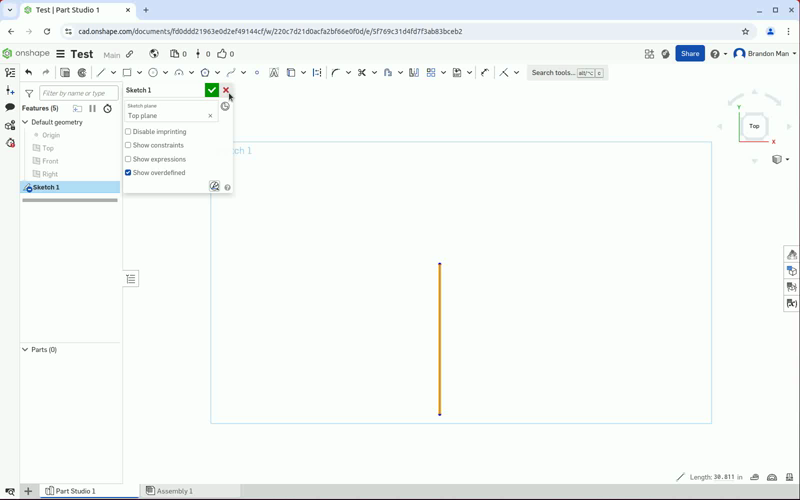
key(shift+h)
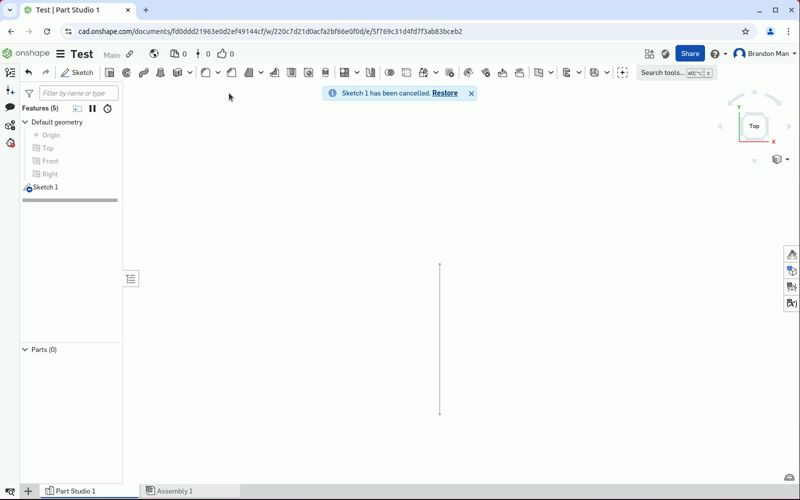
mouse_move(73, 352)
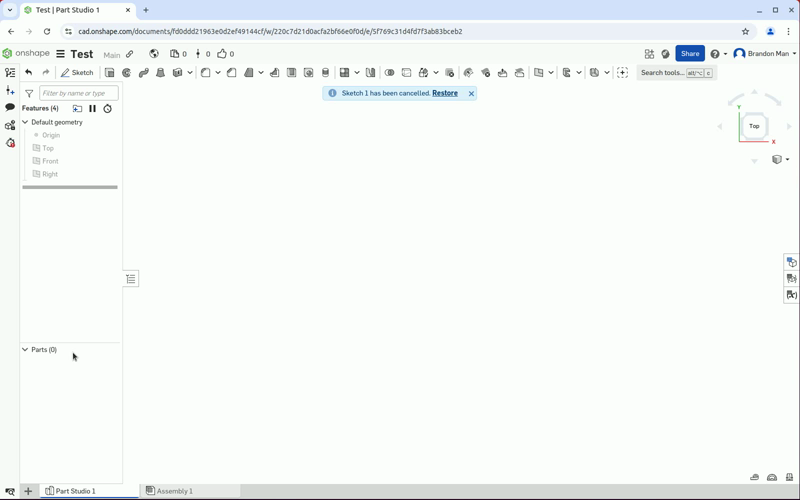
key(y)
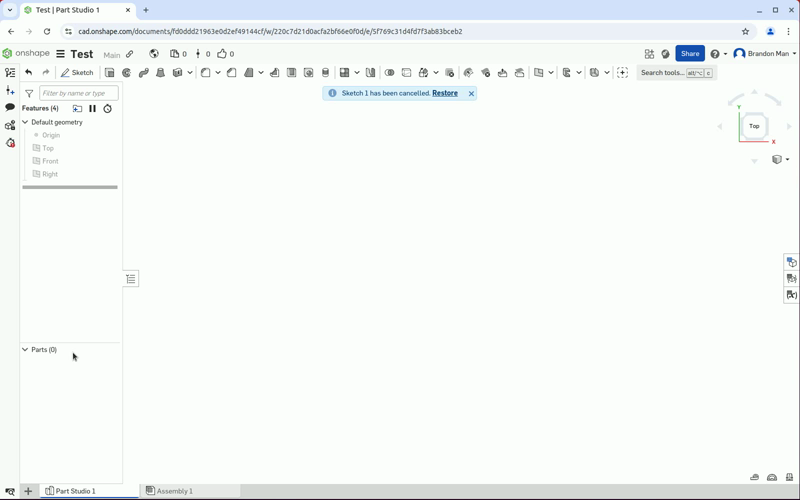
key(shift+p)
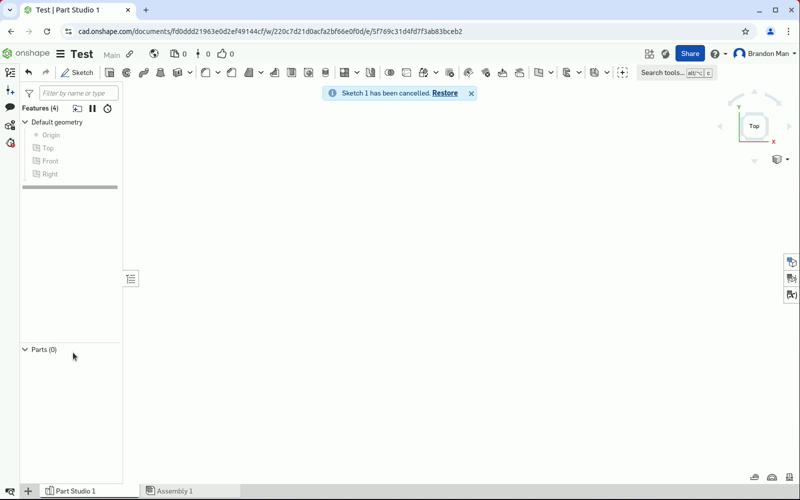
key(space)
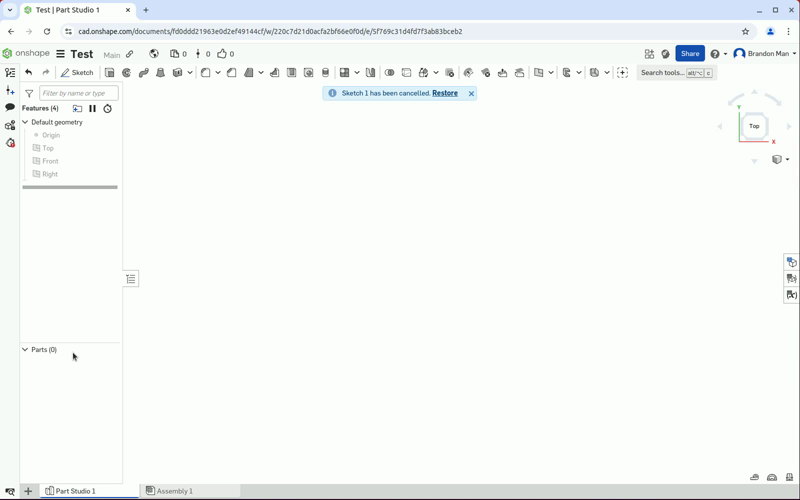
key_down(shift)
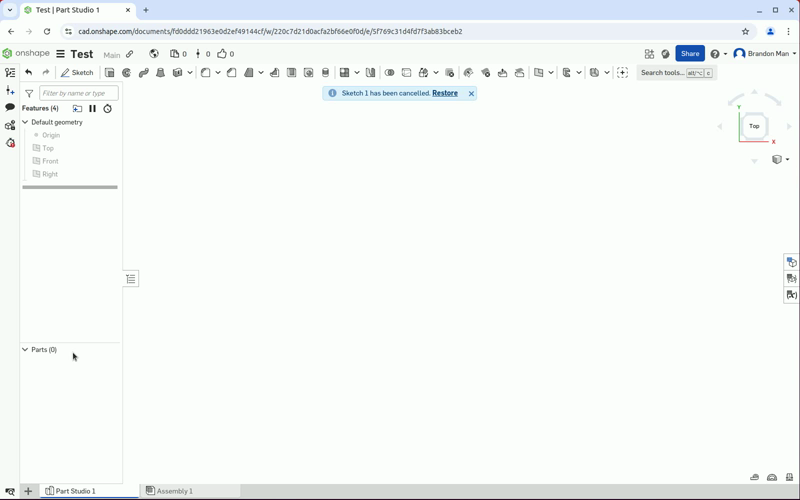
key(up)
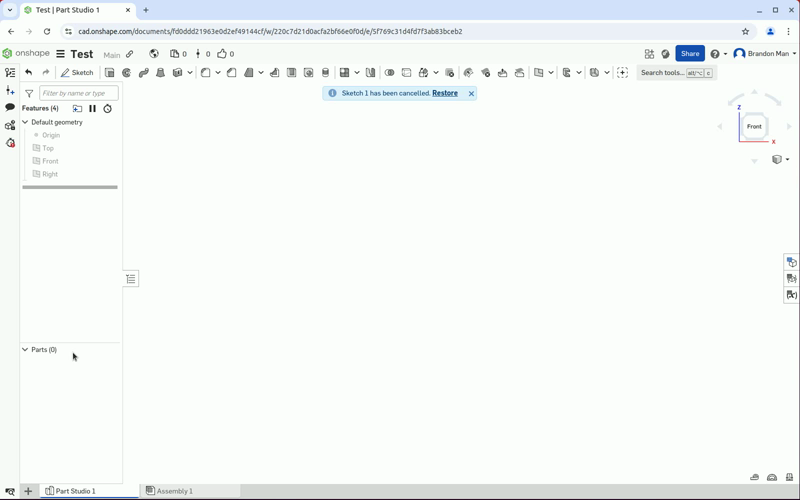
key_up(shift)
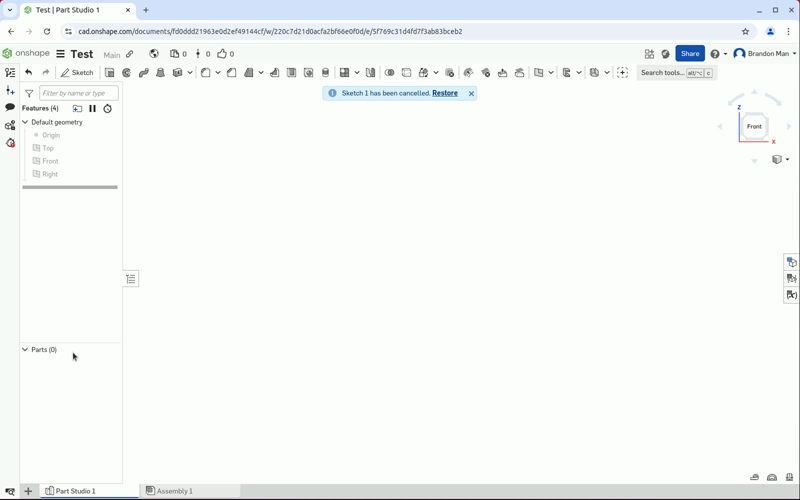
mouse_move(73, 352)
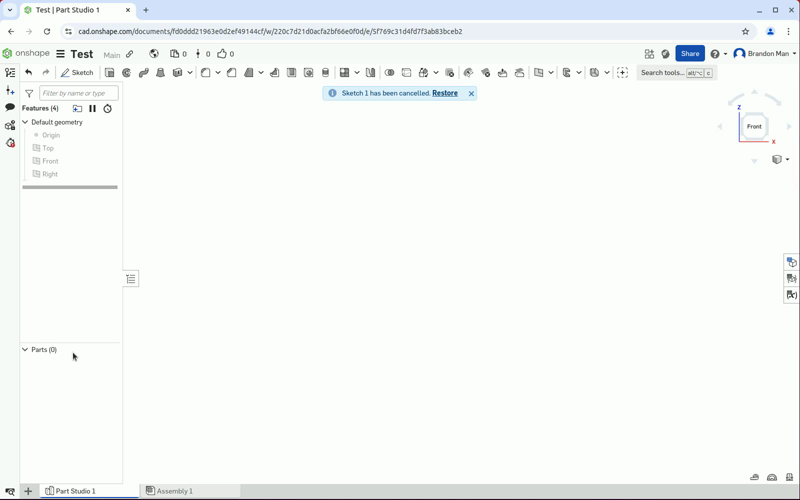
key(shift+y)
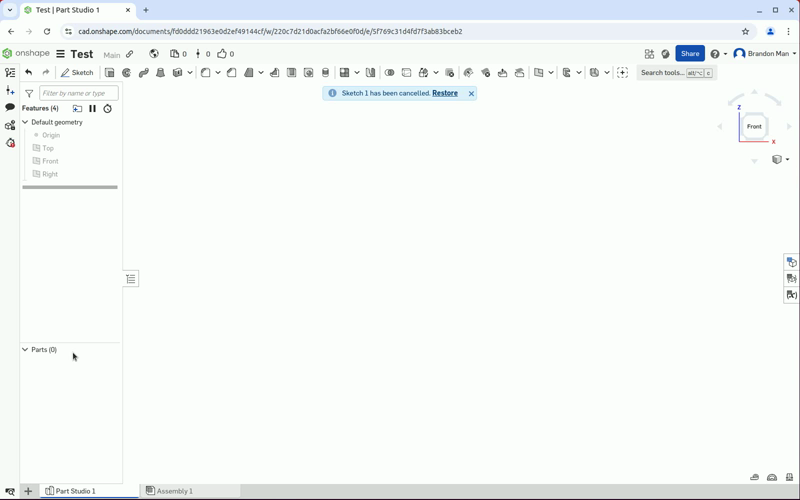
key(shift+s)
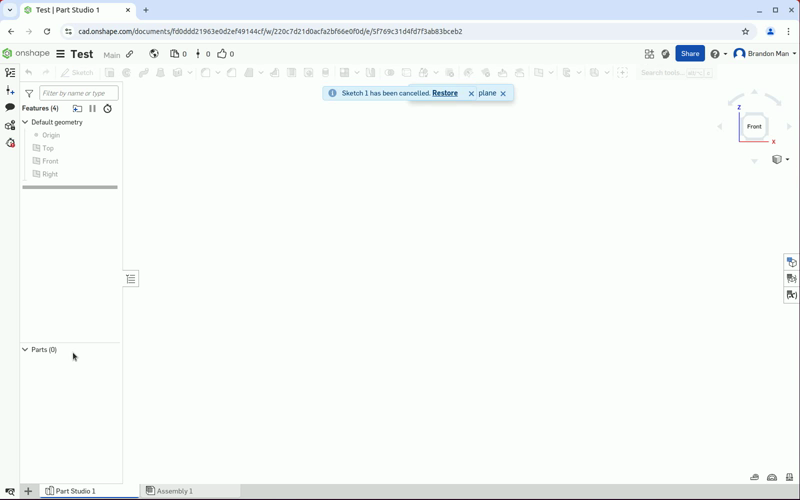
mouse_move(73, 163)
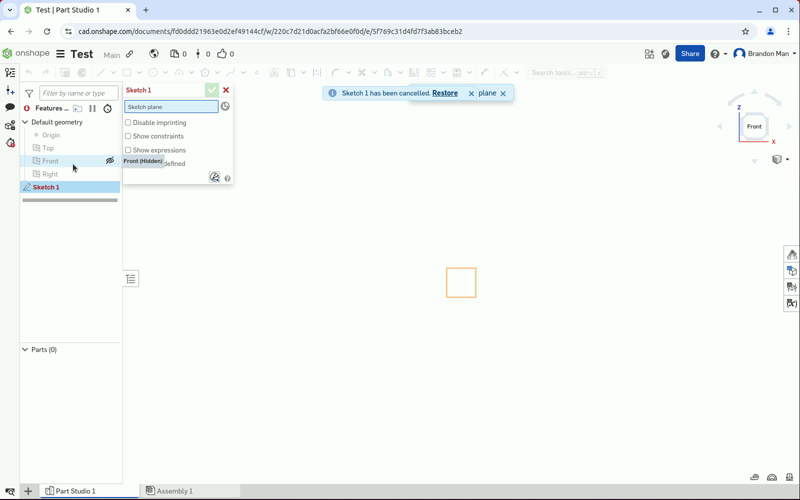
click(73, 163)
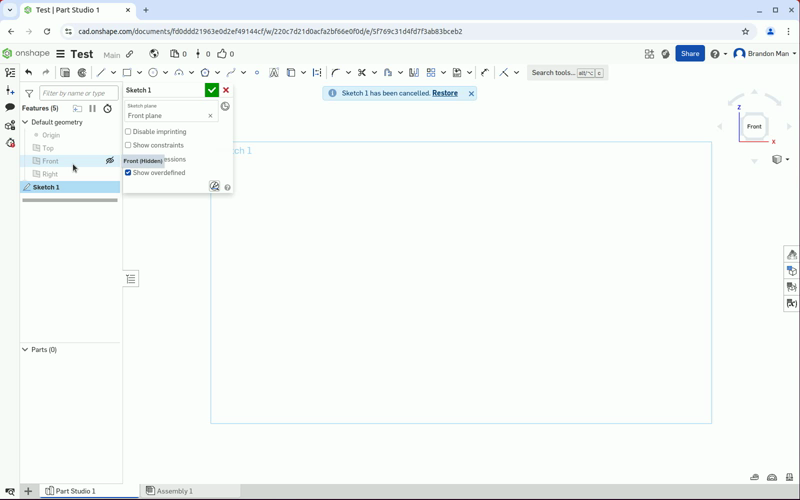
mouse_move(73, 352)
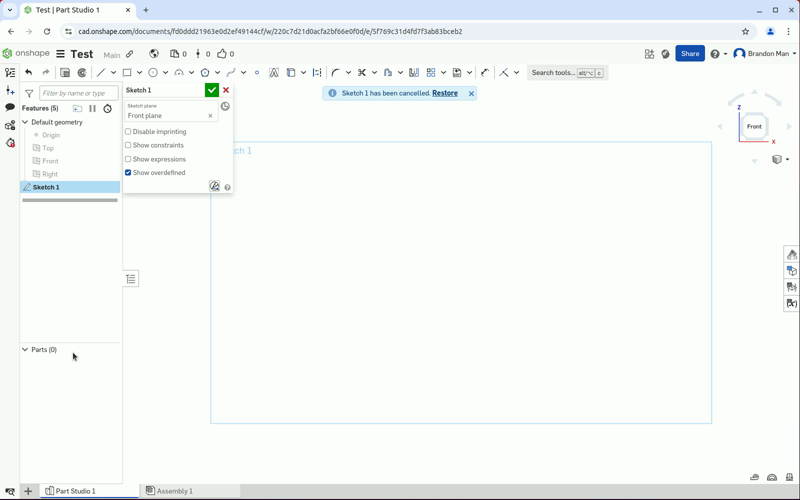
key(y)
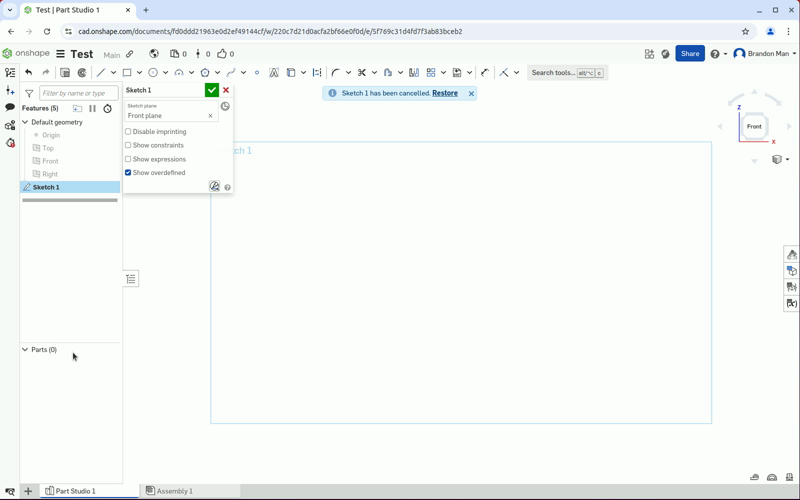
key(l)
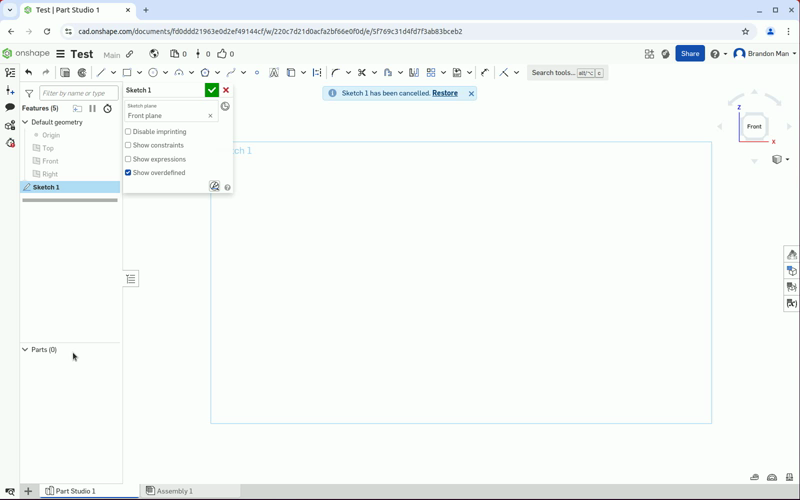
key_down(shift)
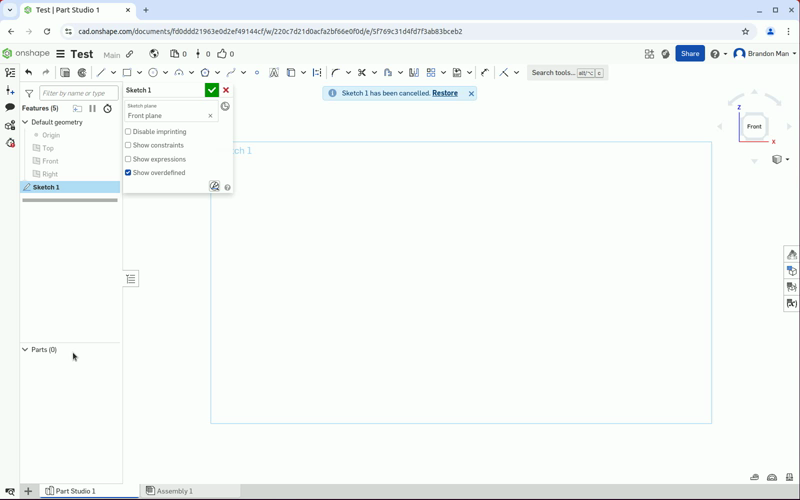
mouse_move(352, 252)
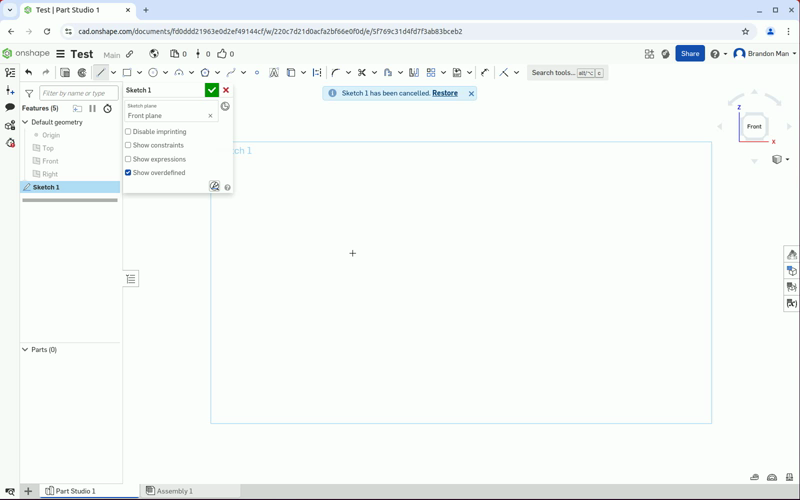
click(352, 252)
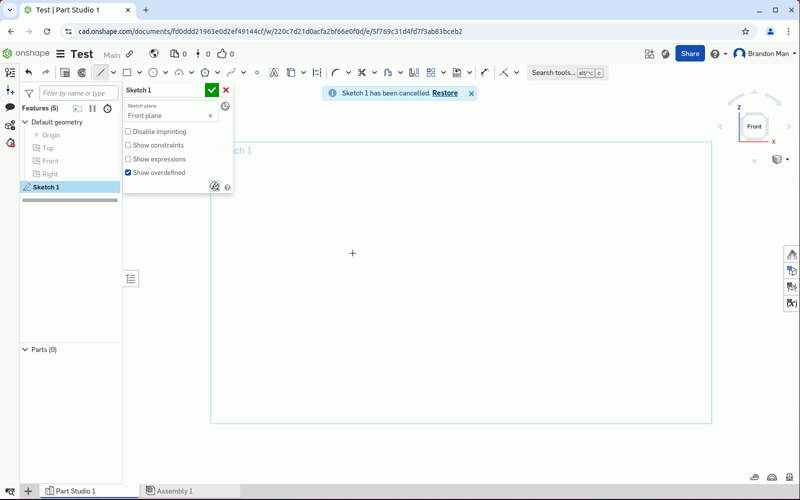
key_up(shift)
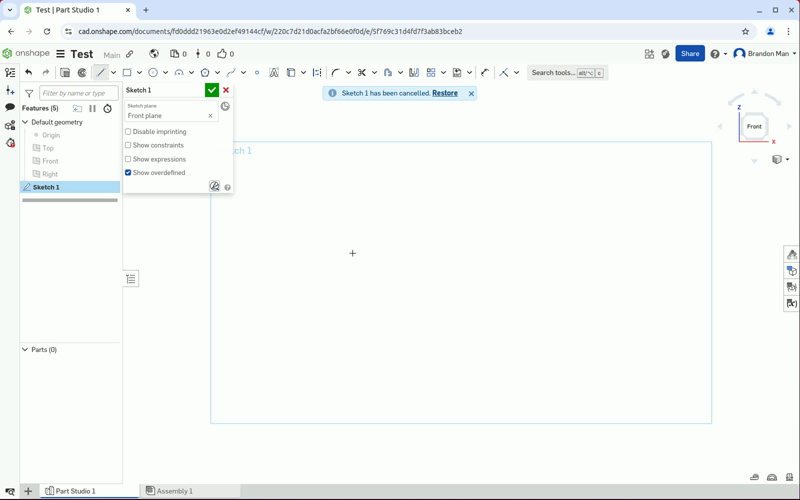
key_down(shift)
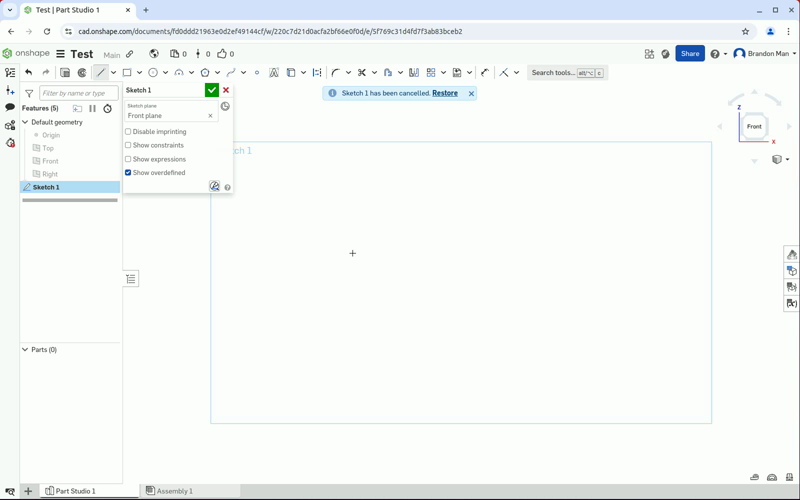
mouse_move(382, 252)
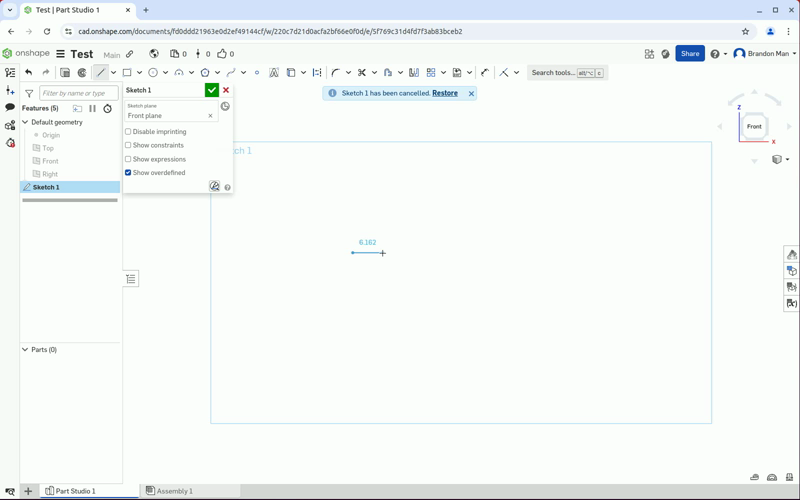
mouse_move(359, 252)
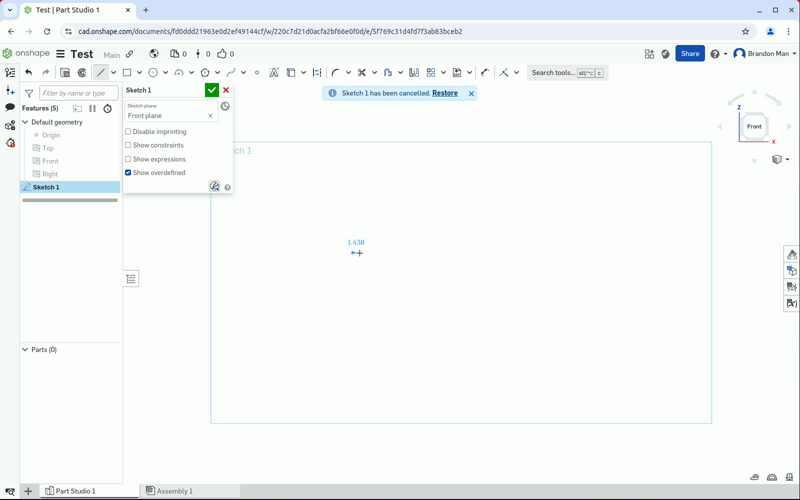
scroll(6)
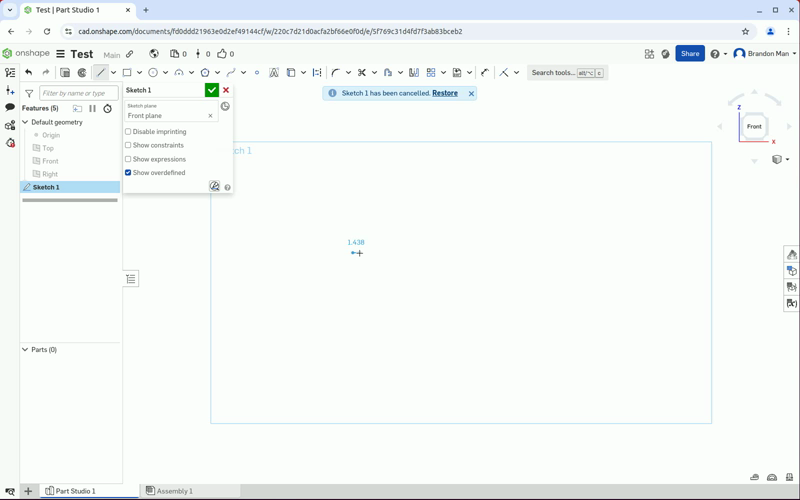
scroll(6)
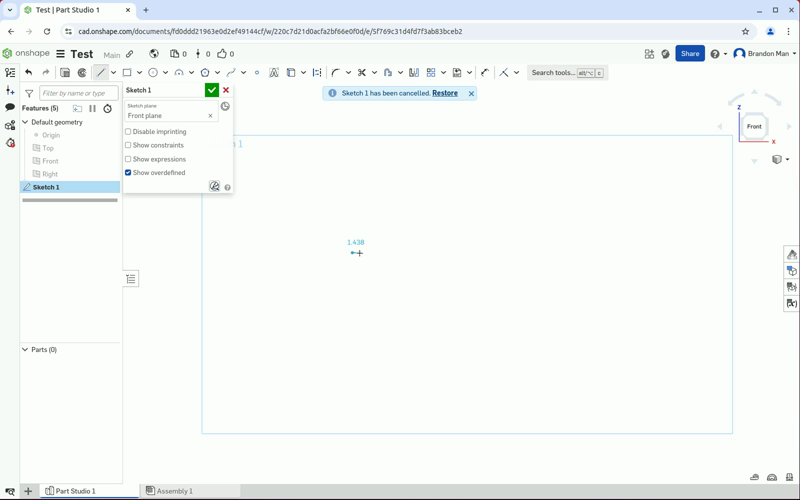
scroll(6)
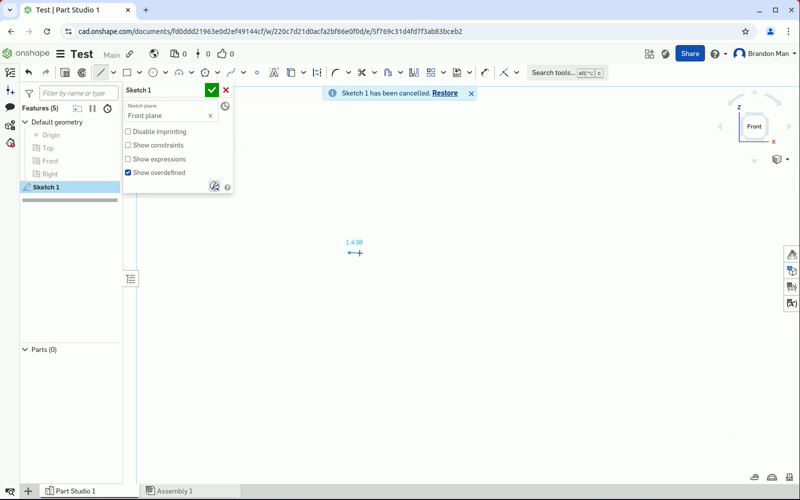
scroll(6)
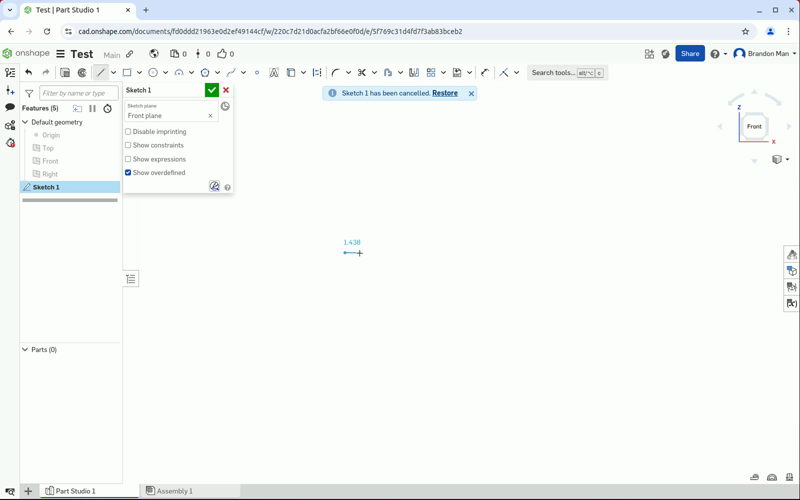
scroll(6)
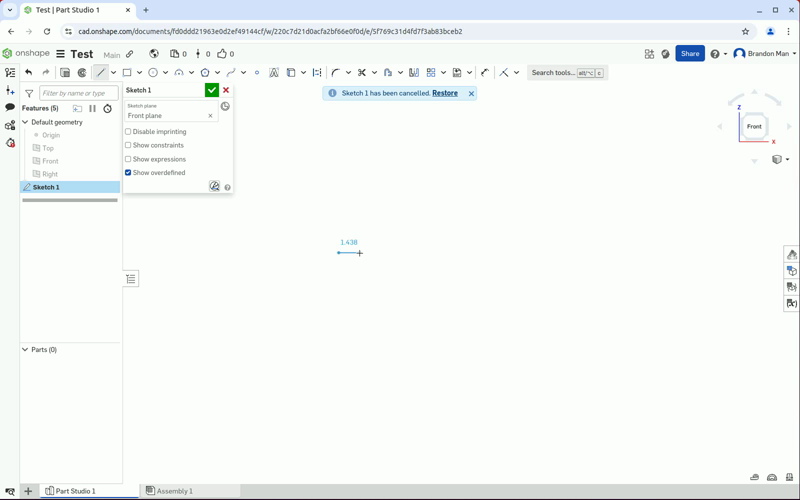
scroll(6)
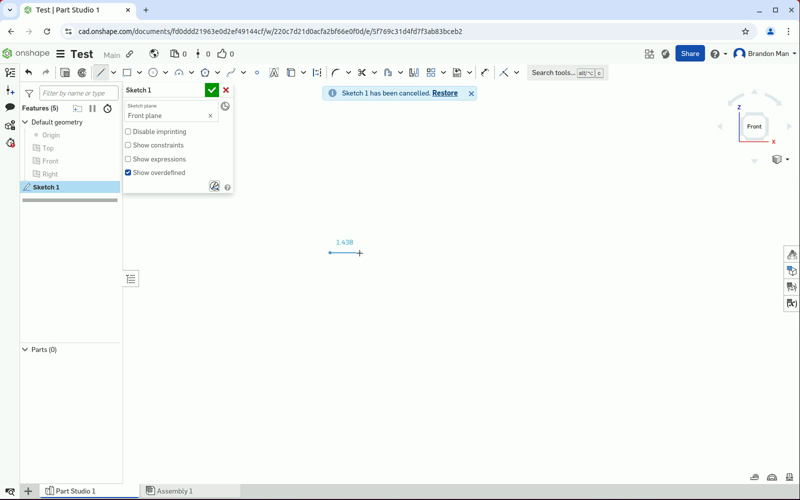
scroll(6)
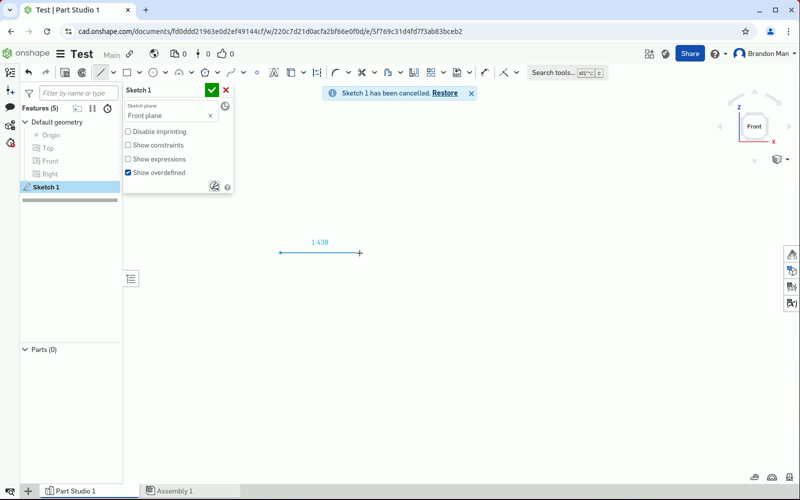
click(359, 252)
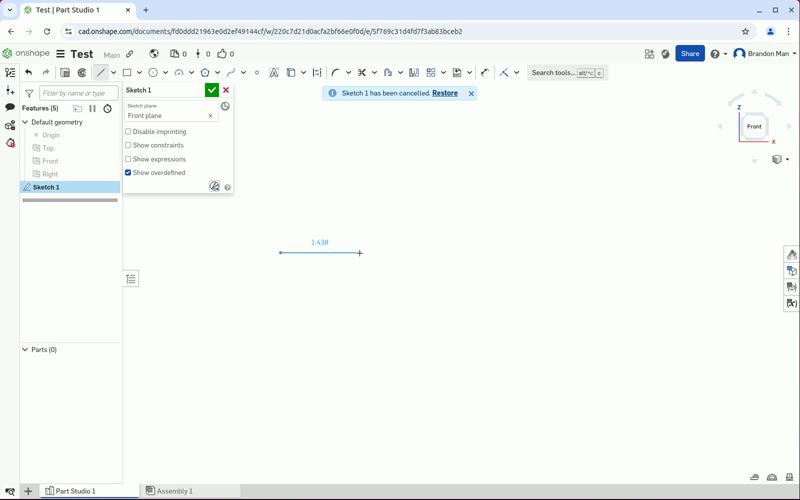
scroll(-6)
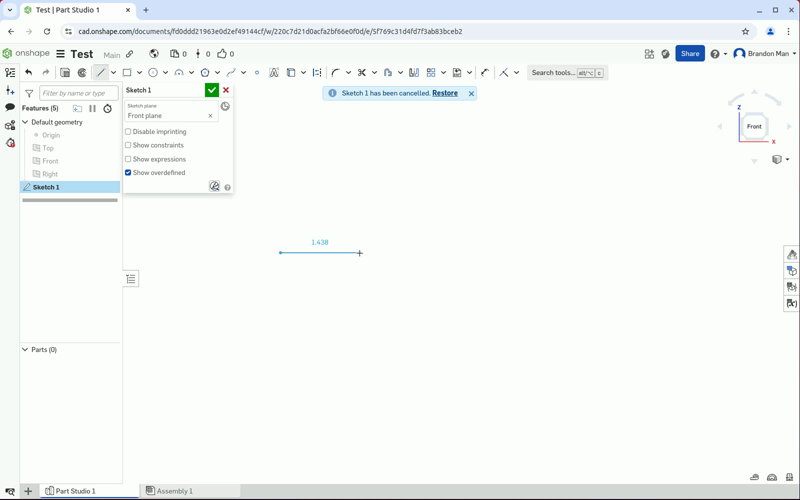
scroll(-6)
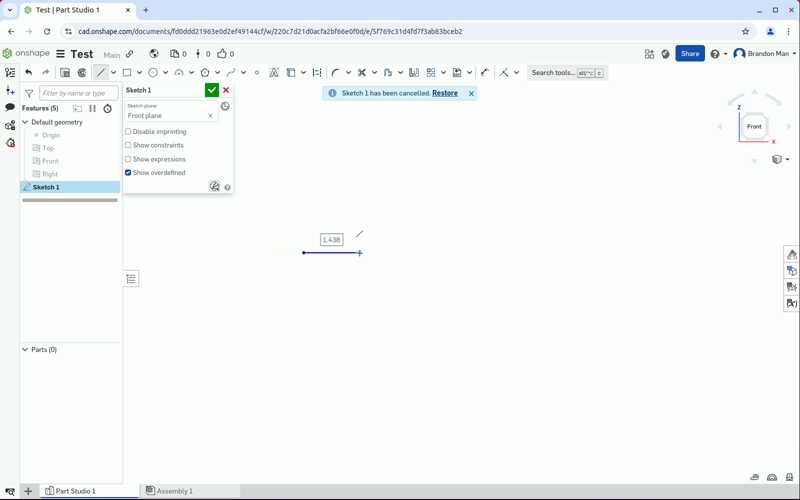
scroll(-6)
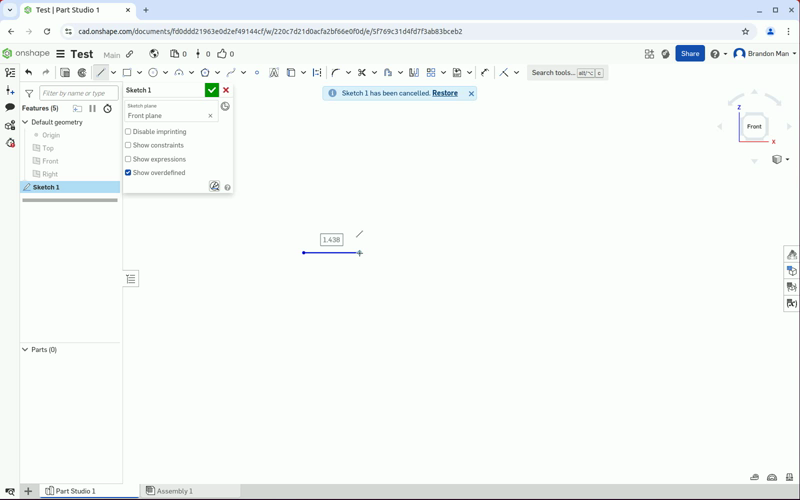
scroll(-6)
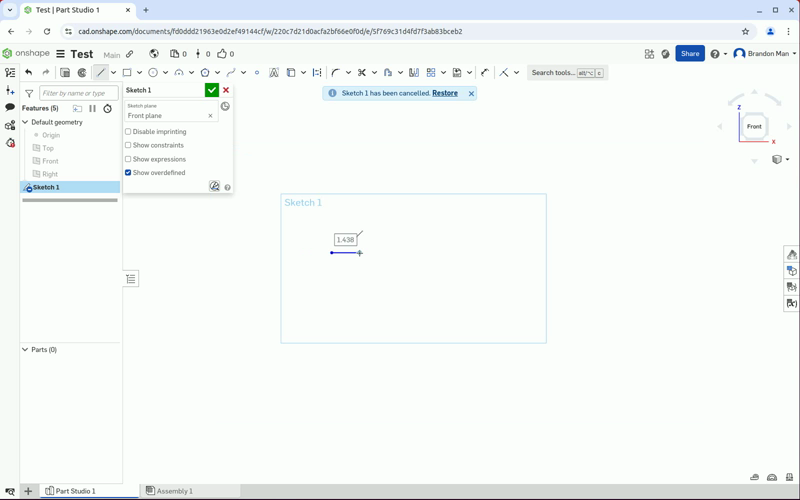
scroll(-6)
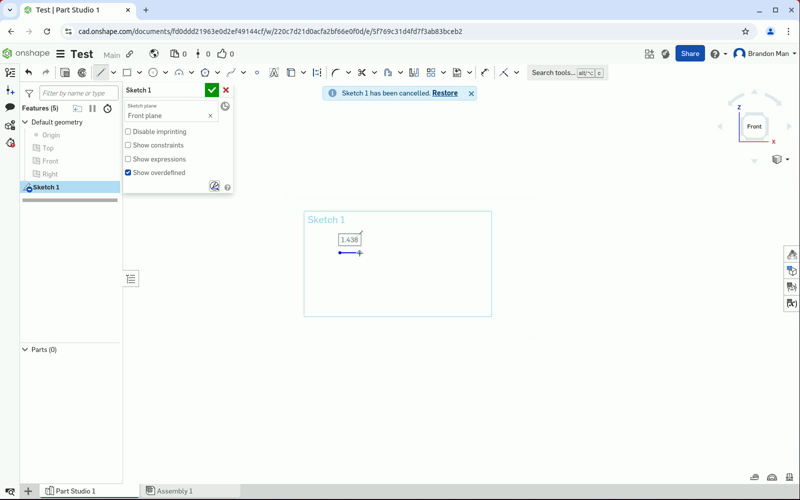
scroll(-6)
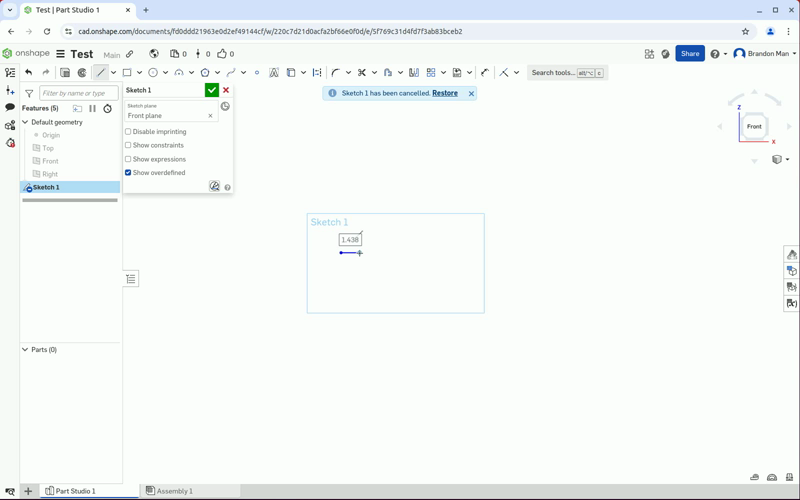
scroll(-6)
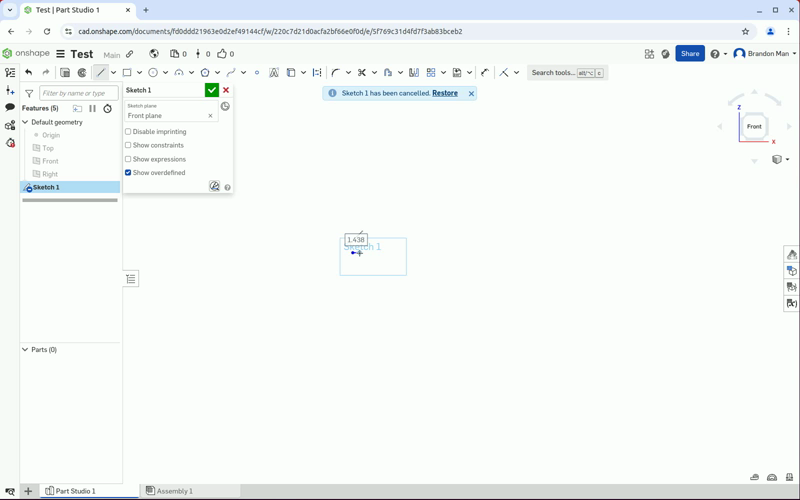
key_up(shift)
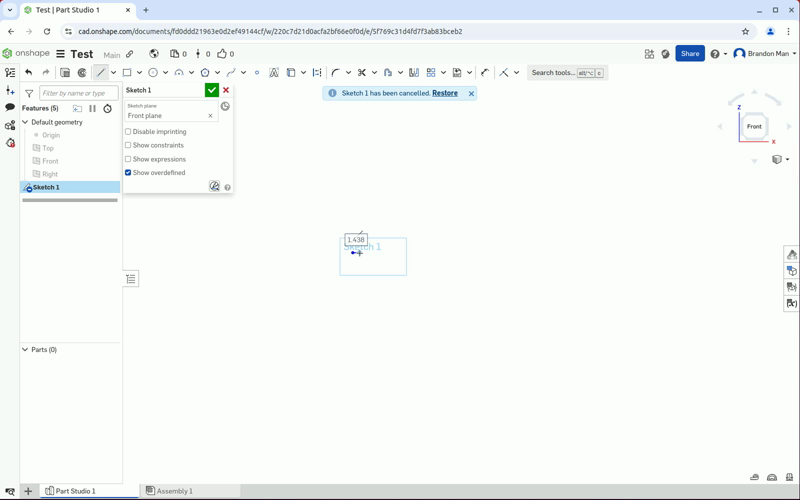
key(esc)
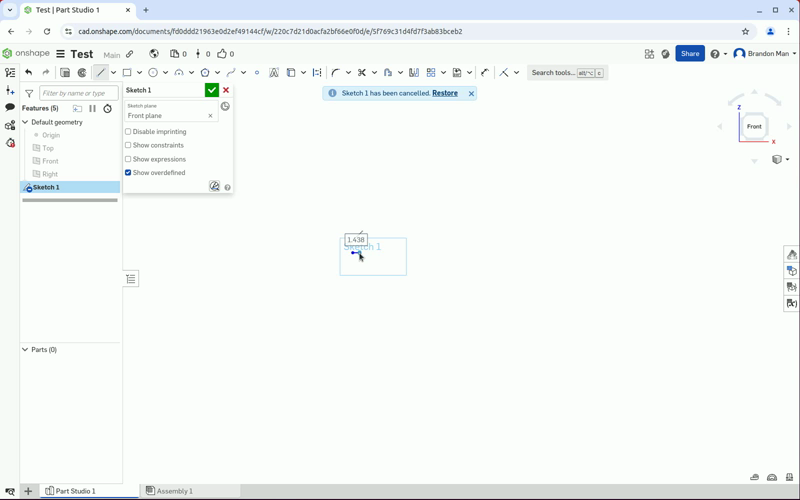
key(a)
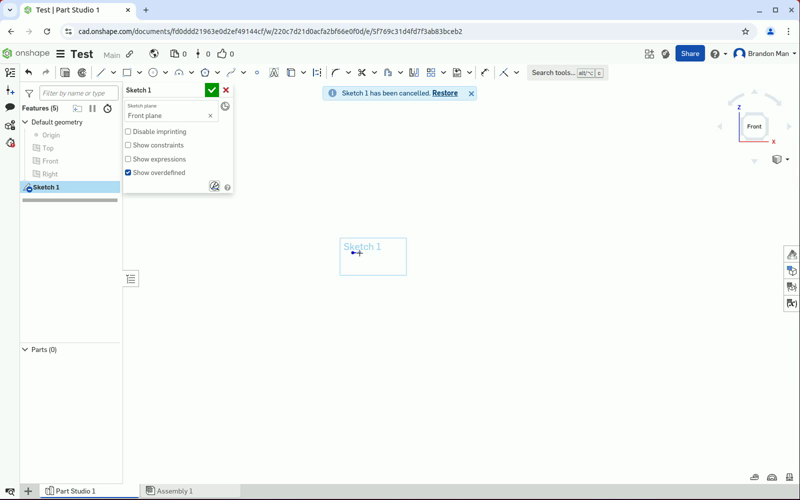
mouse_move(359, 252)
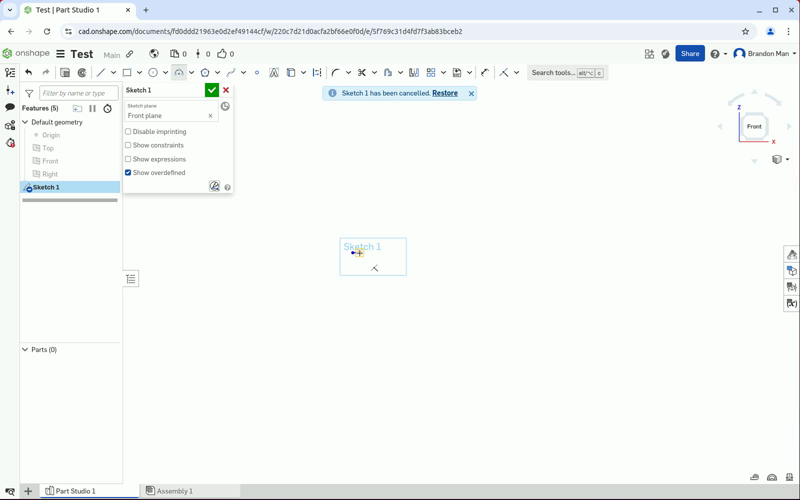
click(359, 252)
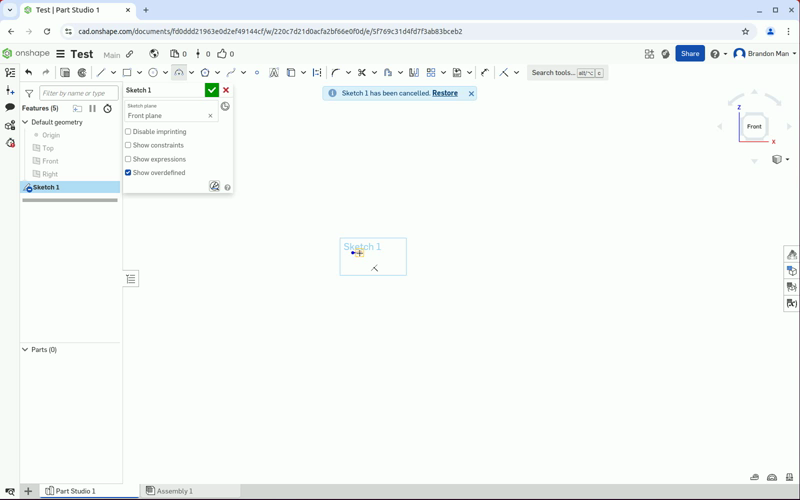
key_down(shift)
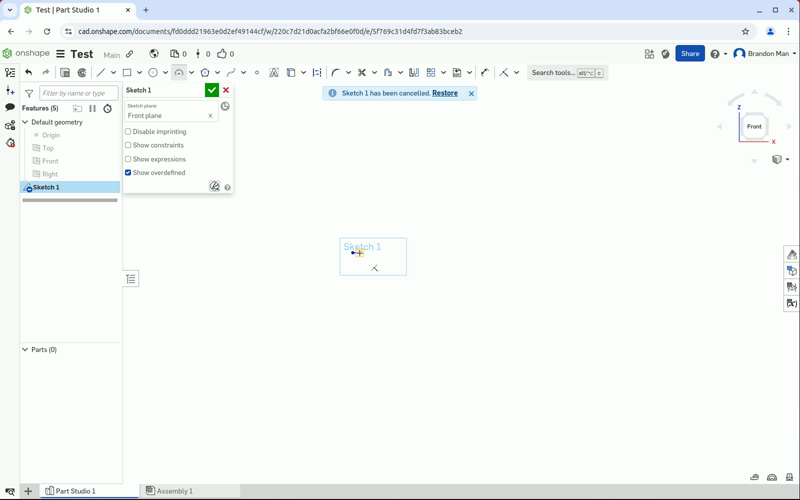
mouse_move(367, 258)
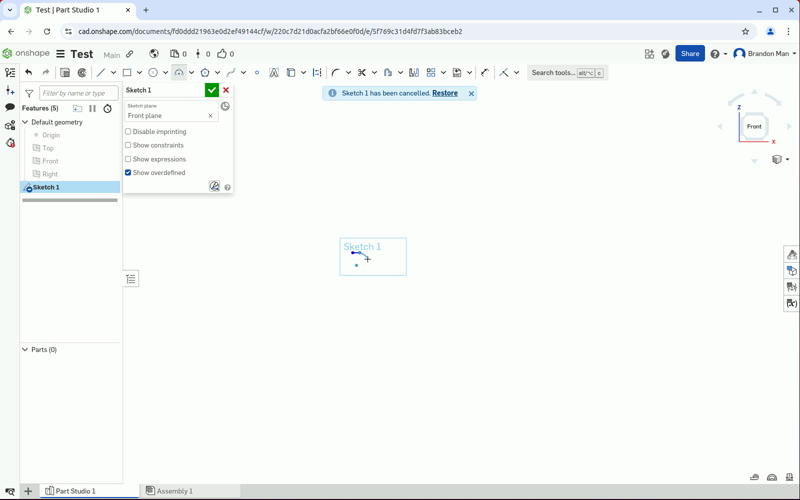
click(367, 258)
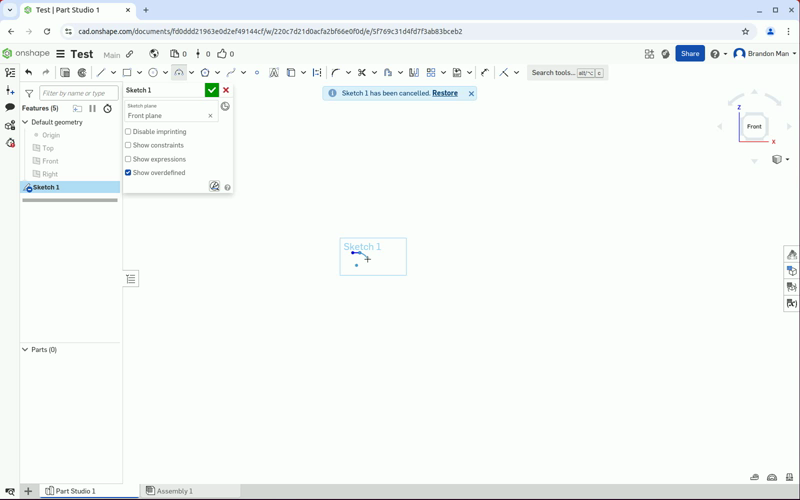
mouse_move(365, 254)
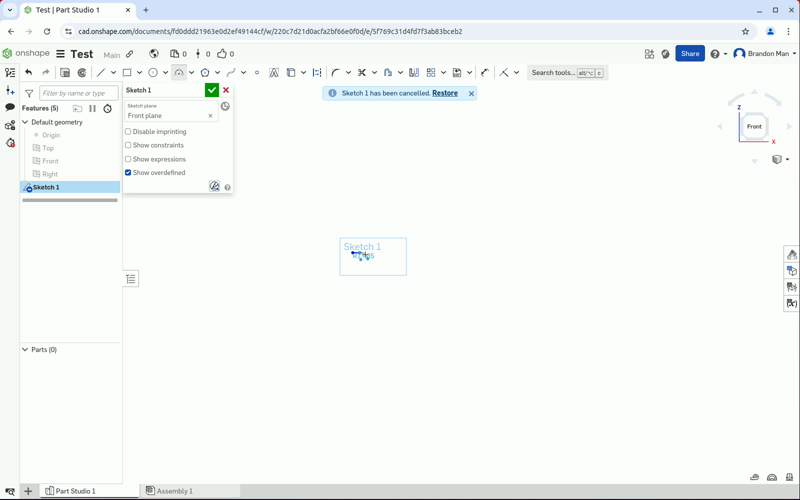
click(365, 254)
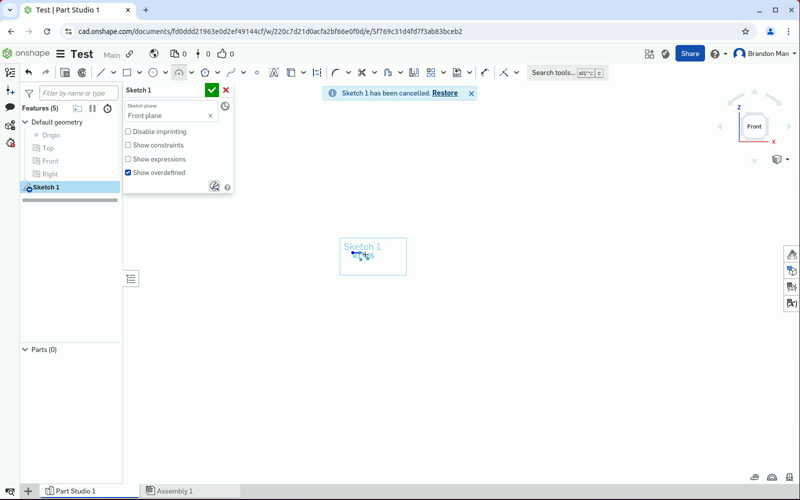
key_up(shift)
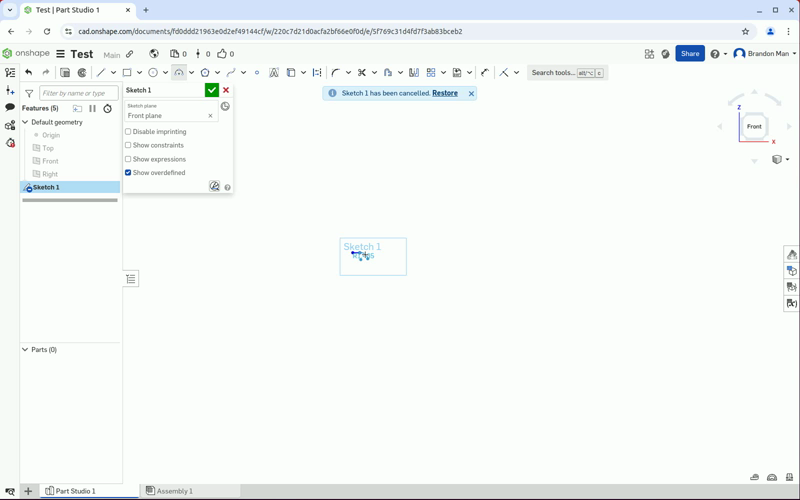
key(esc)
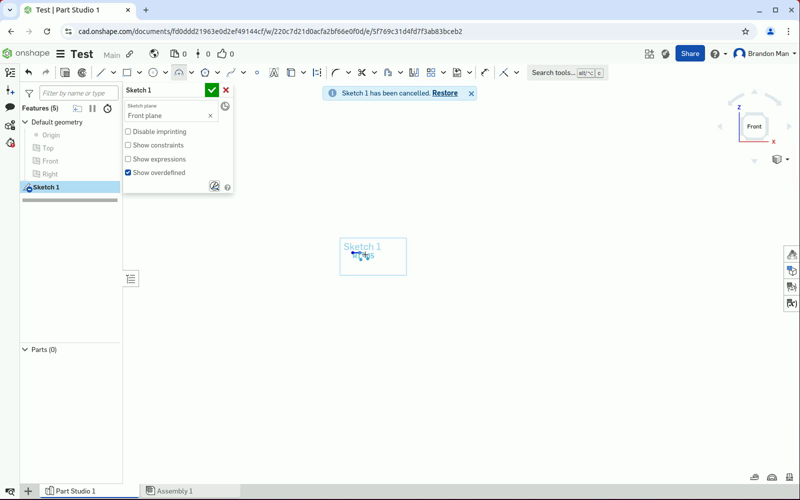
key(l)
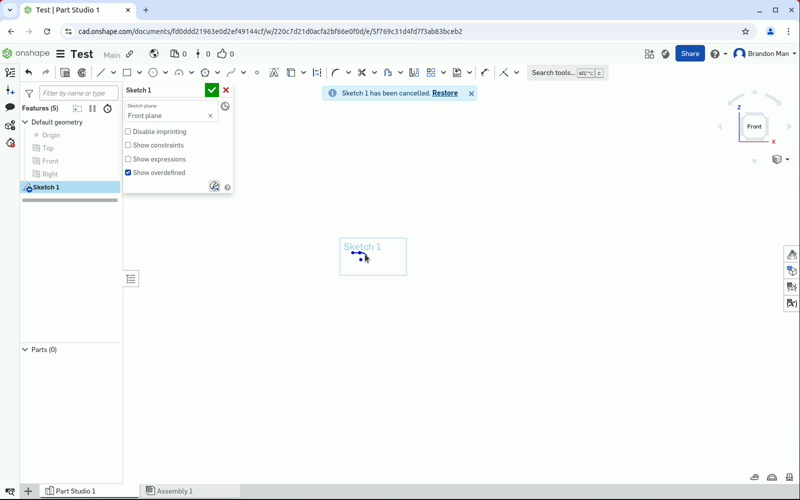
mouse_move(367, 258)
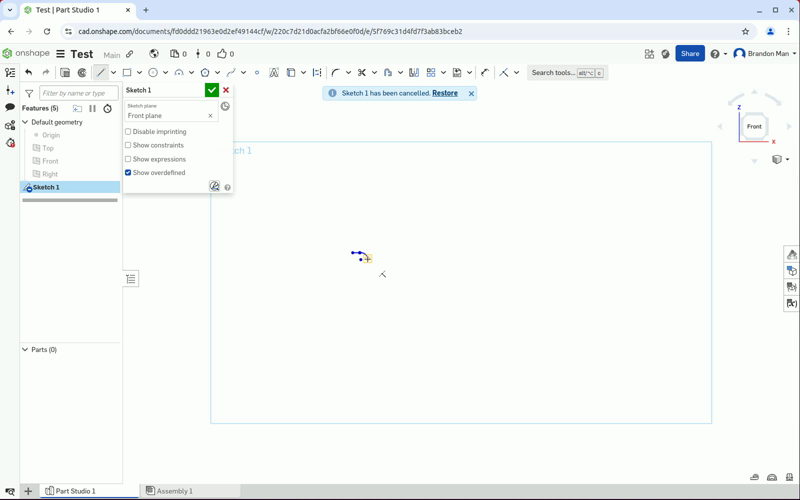
click(367, 258)
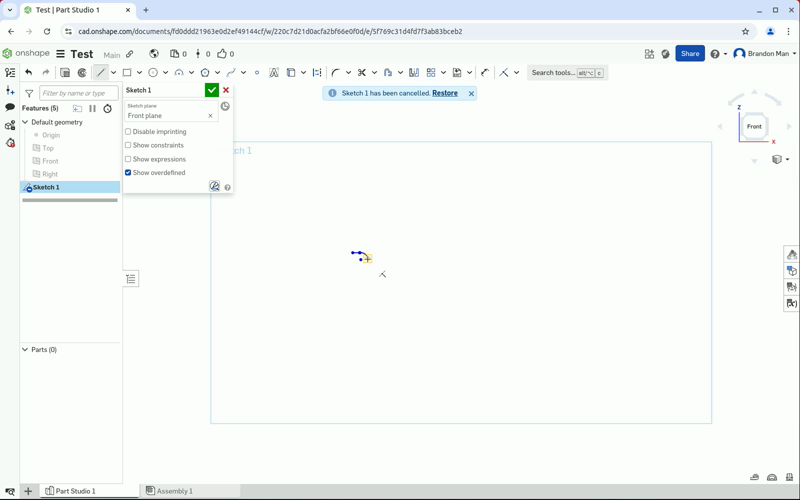
key_down(shift)
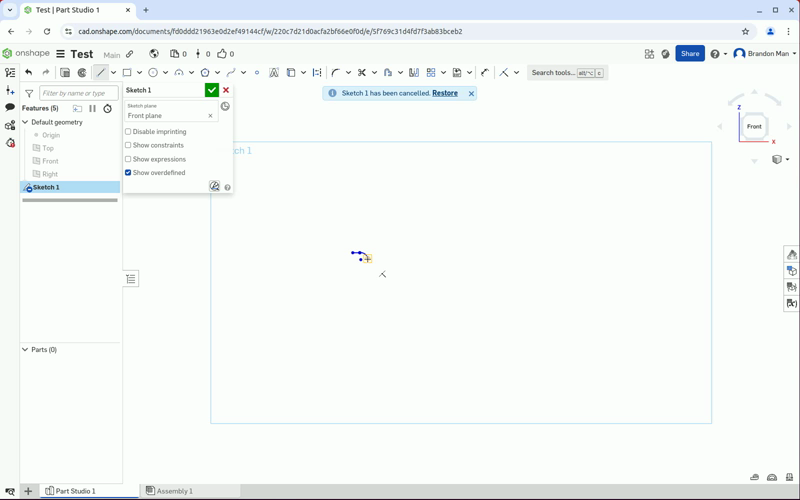
mouse_move(397, 258)
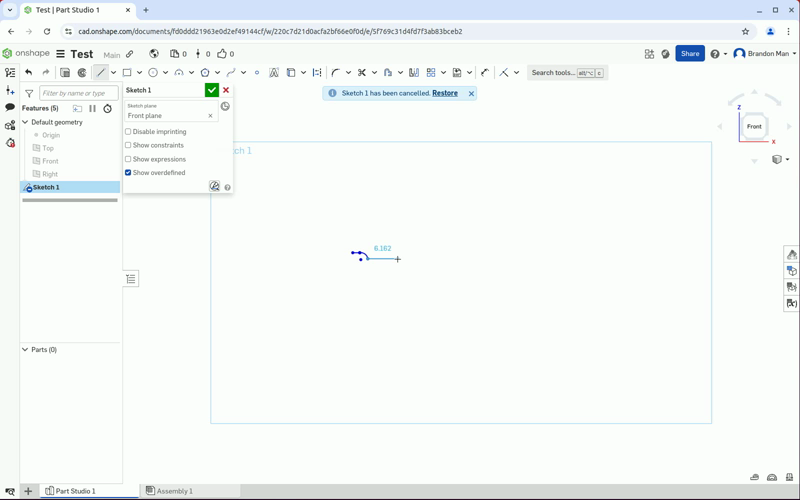
mouse_move(370, 271)
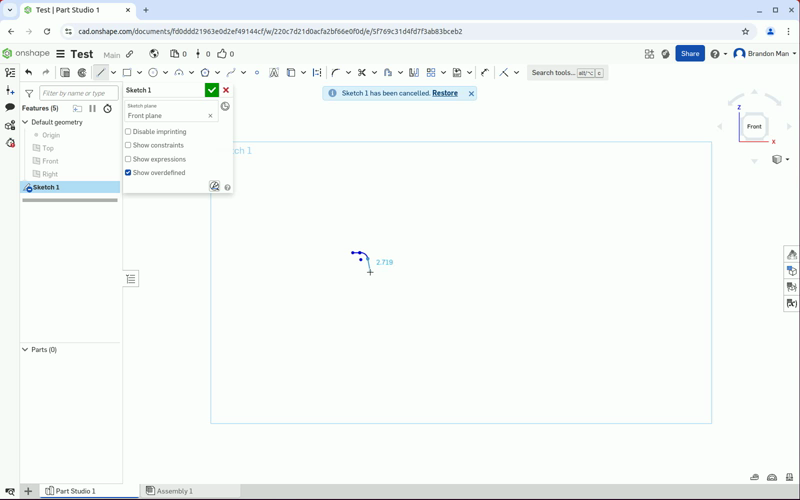
click(370, 271)
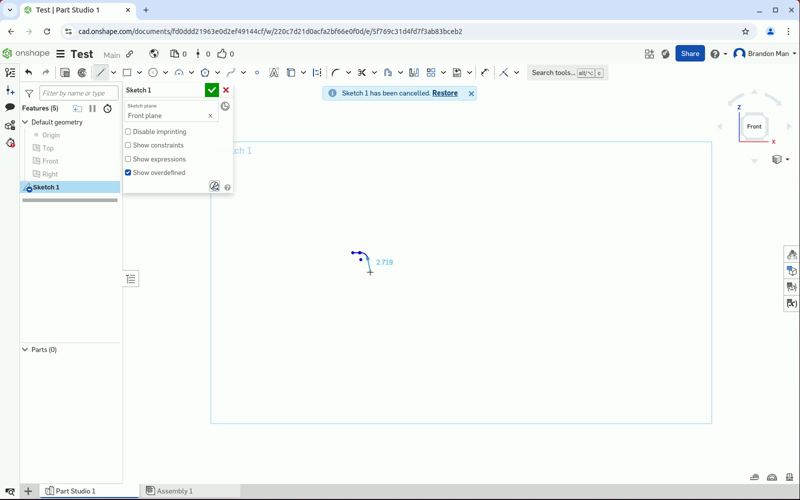
key_up(shift)
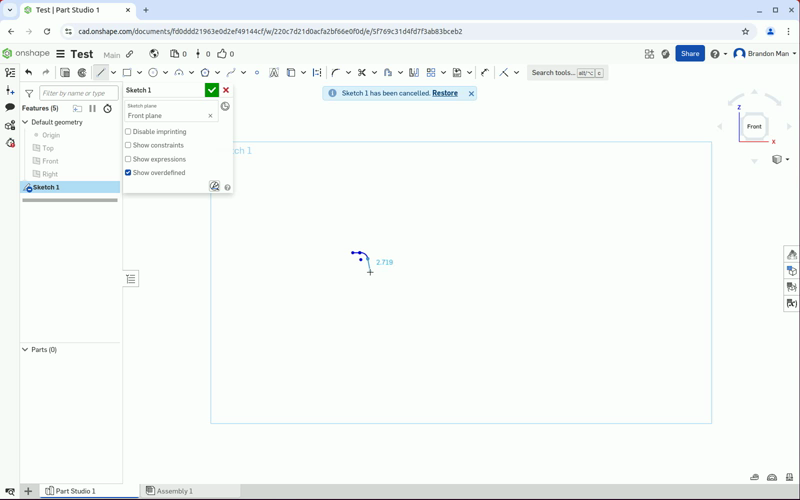
key(esc)
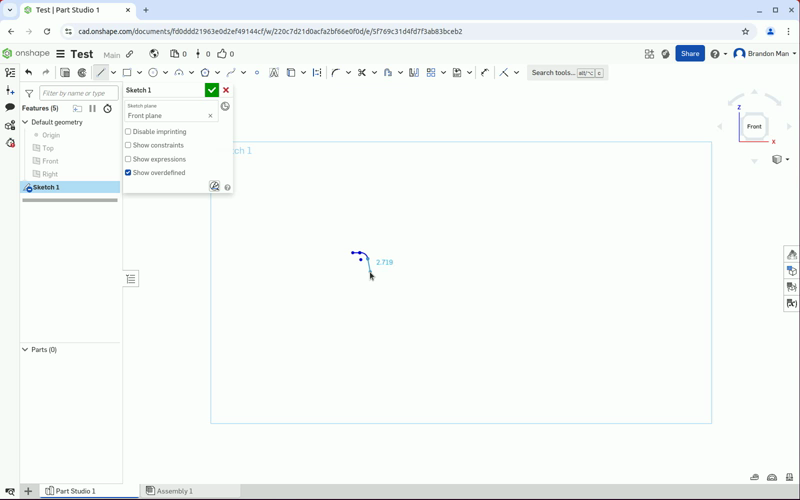
key(a)
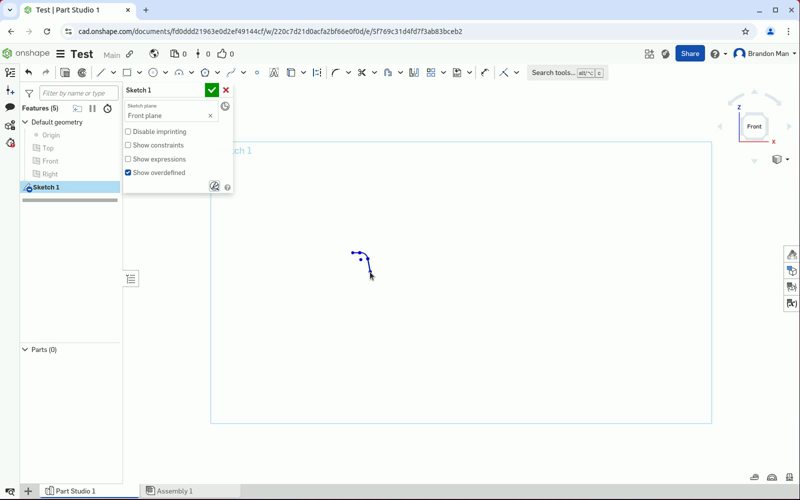
mouse_move(370, 271)
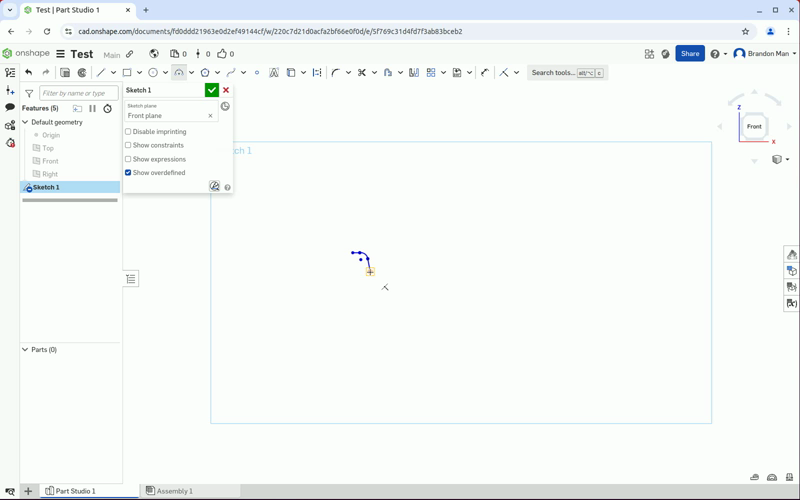
click(370, 271)
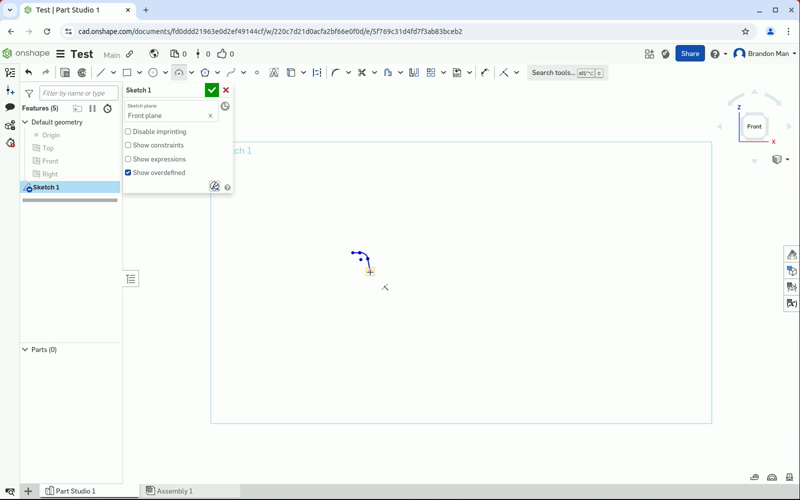
key_down(shift)
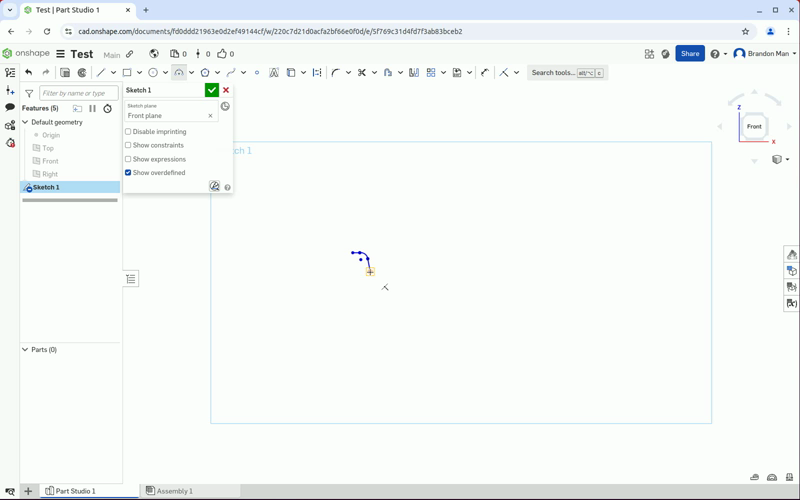
mouse_move(373, 273)
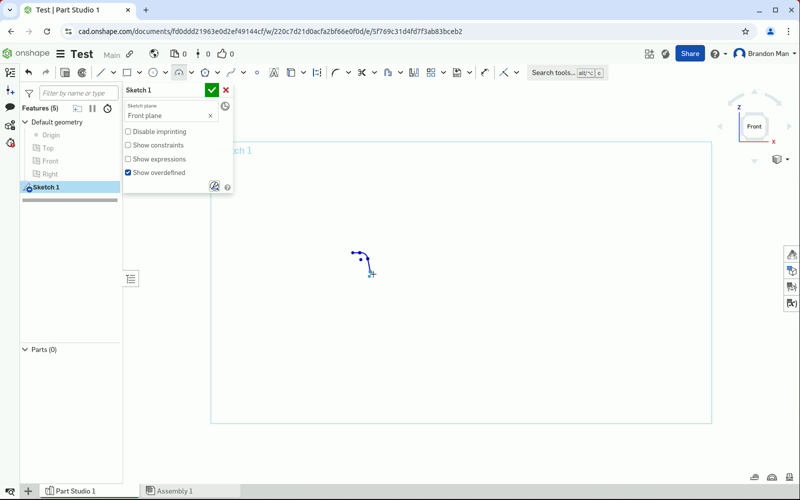
scroll(6)
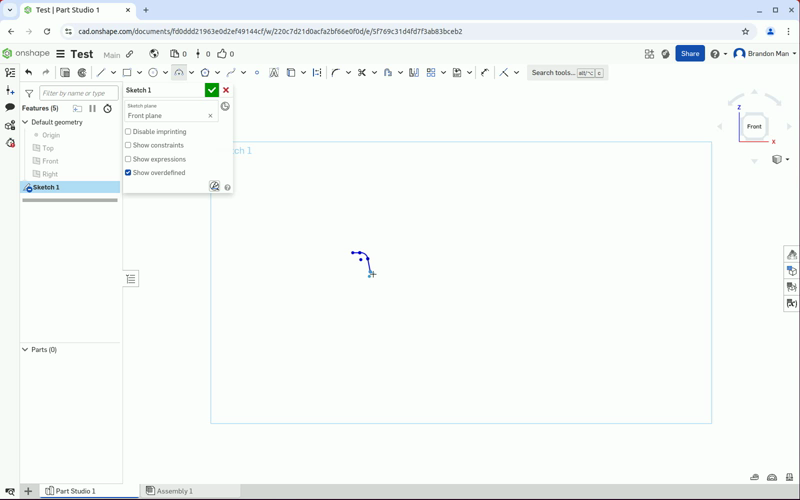
scroll(6)
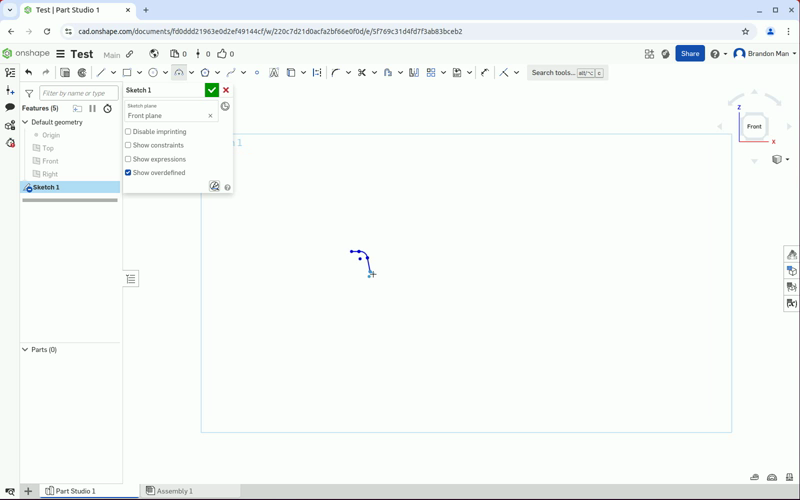
scroll(6)
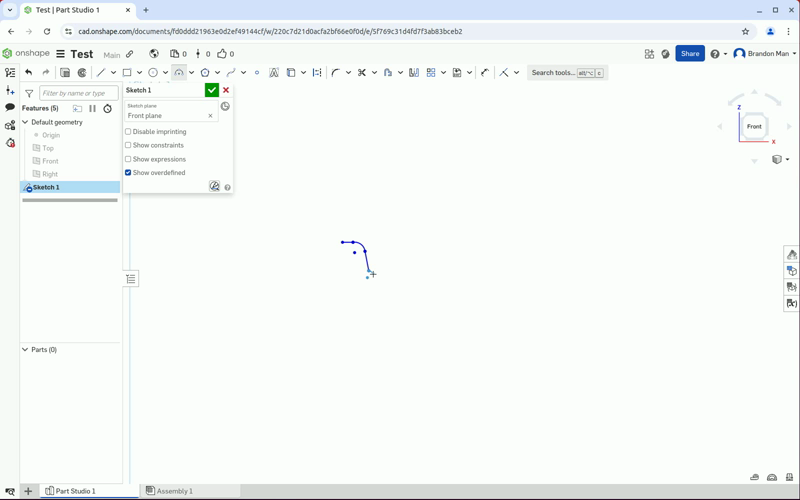
scroll(6)
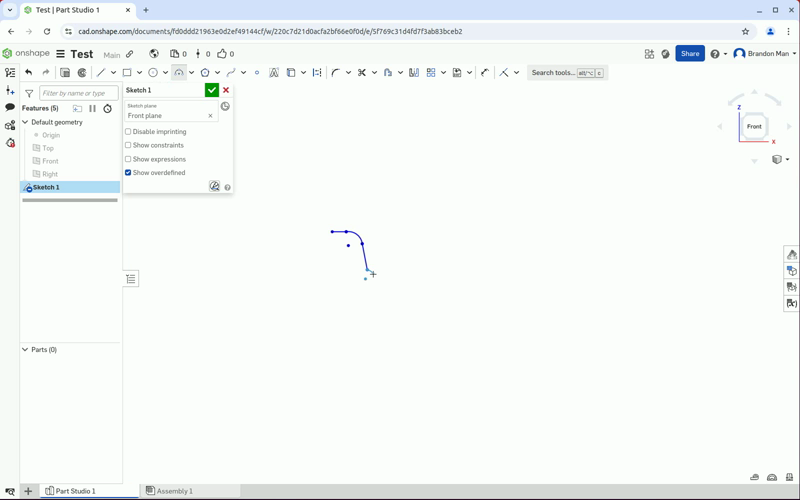
scroll(6)
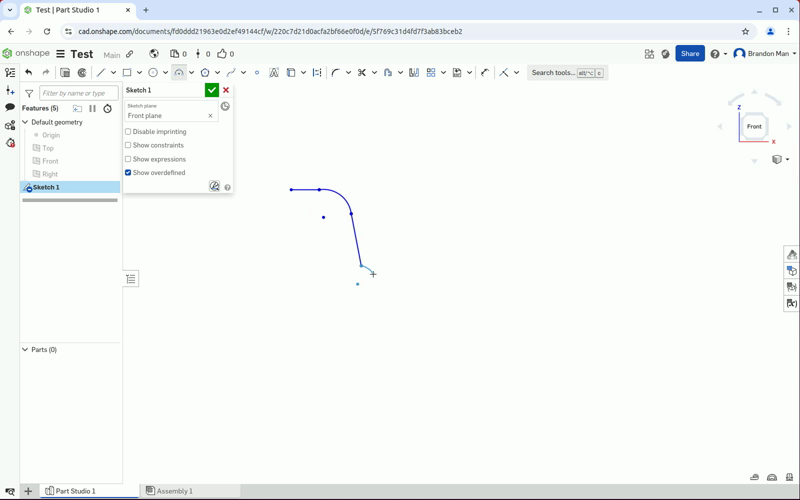
scroll(6)
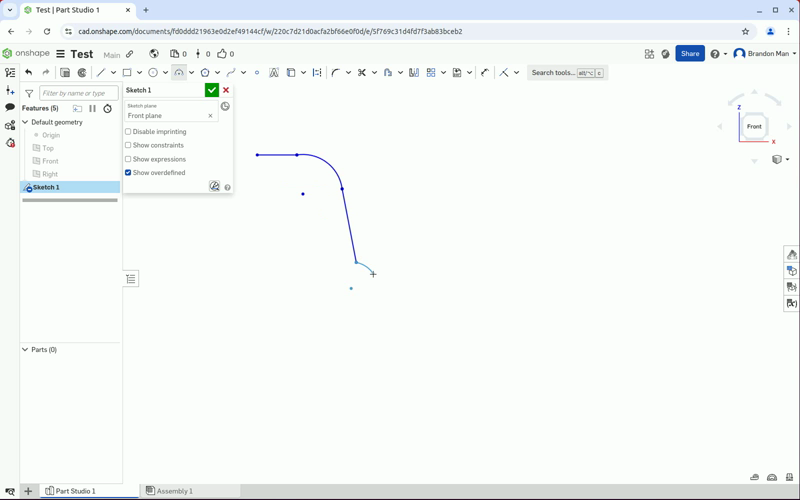
scroll(6)
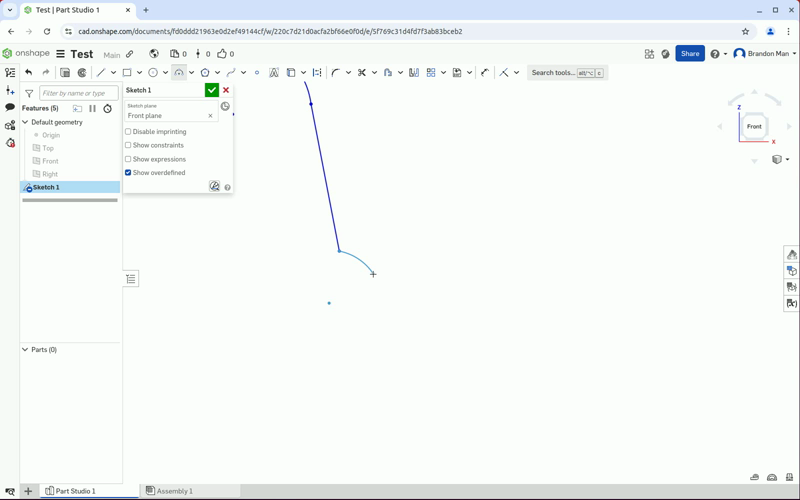
click(373, 273)
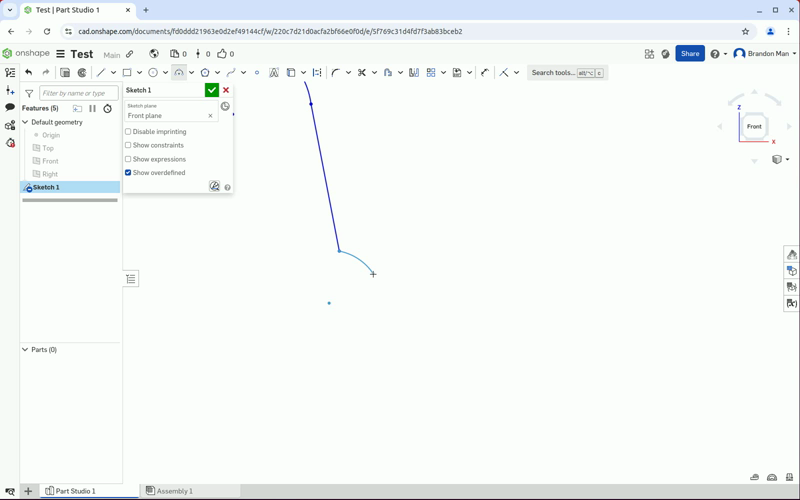
scroll(-6)
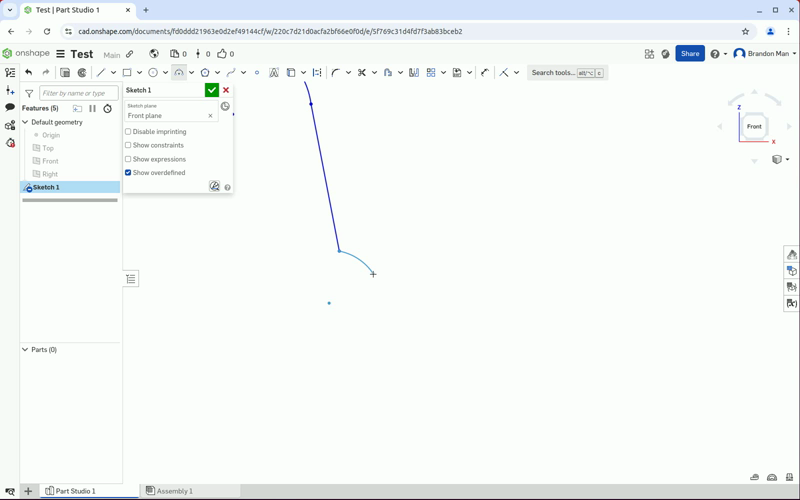
scroll(-6)
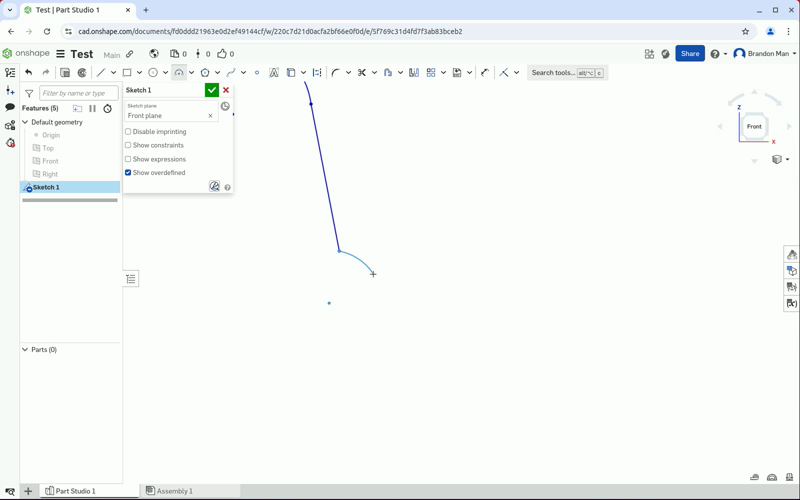
scroll(-6)
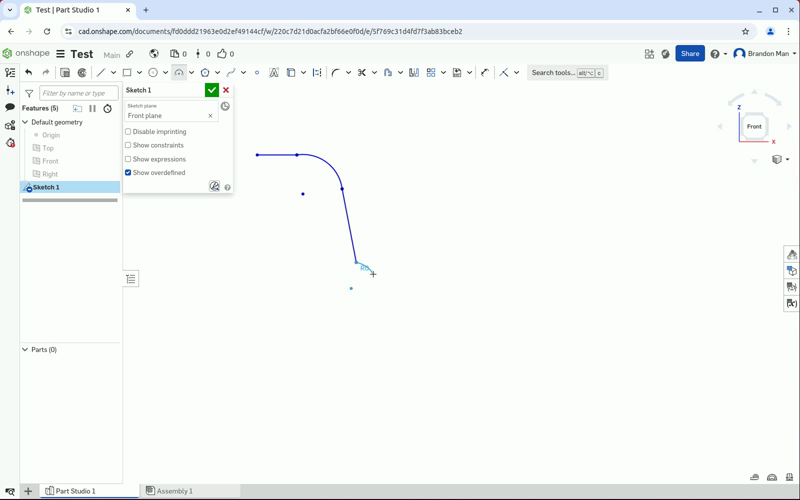
scroll(-6)
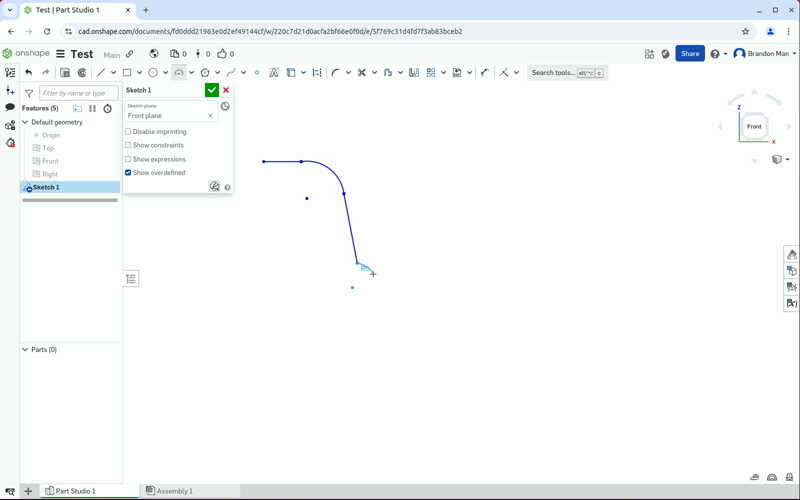
scroll(-6)
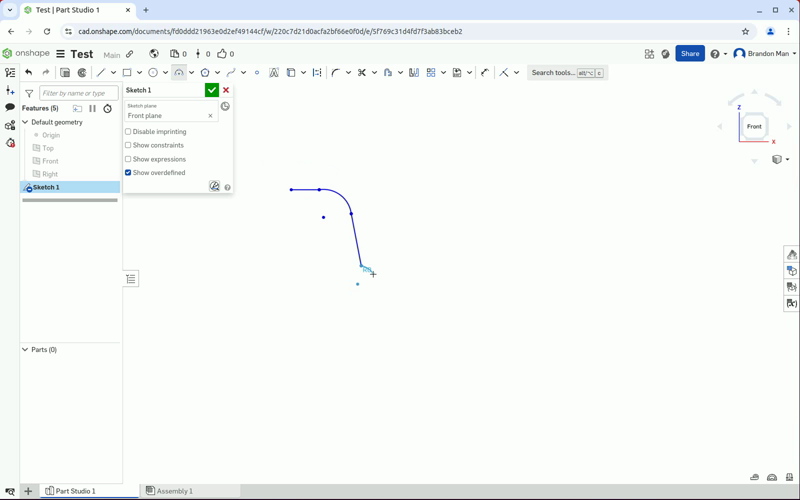
scroll(-6)
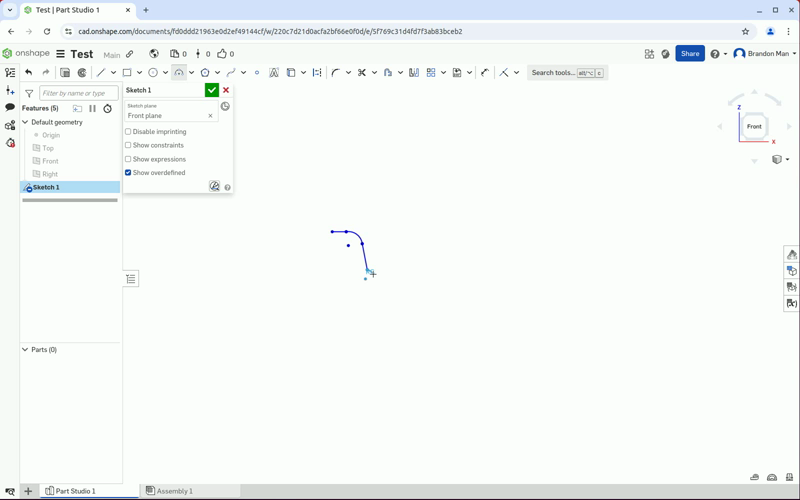
scroll(-6)
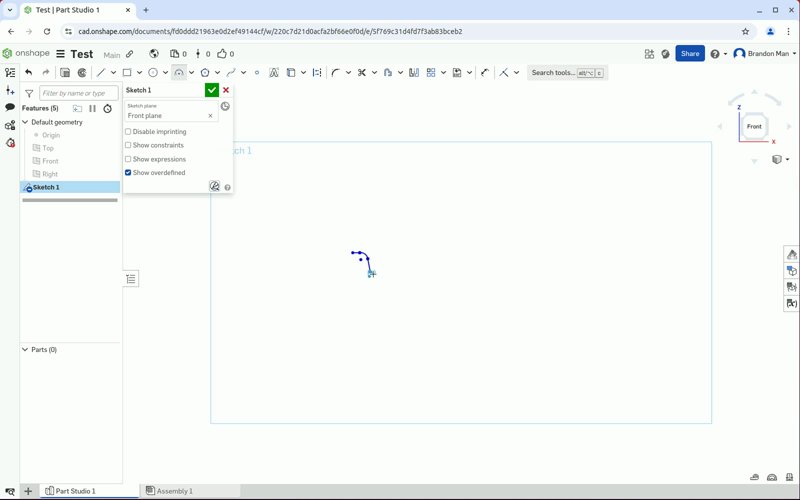
mouse_move(371, 273)
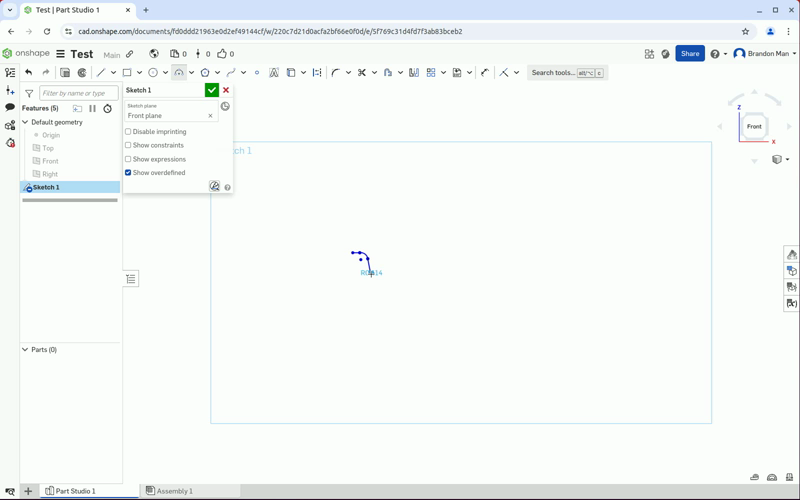
scroll(6)
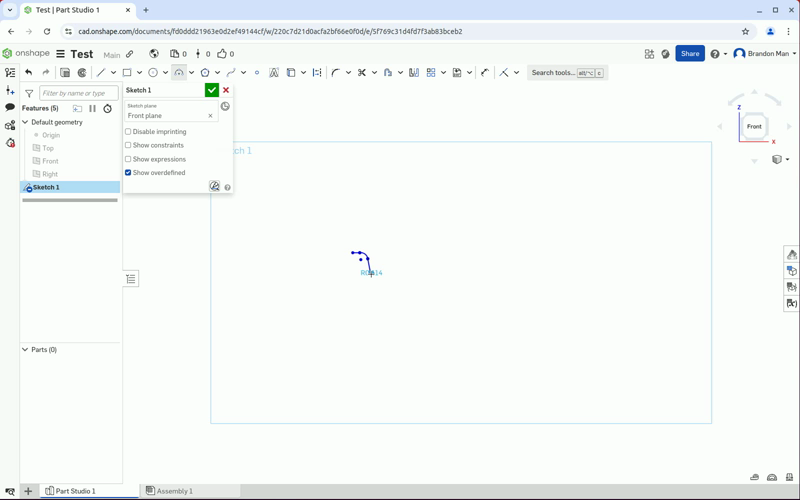
scroll(6)
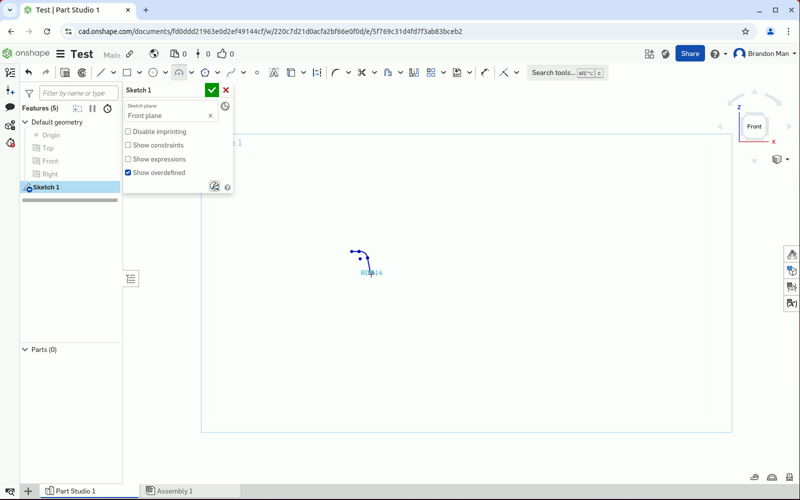
scroll(6)
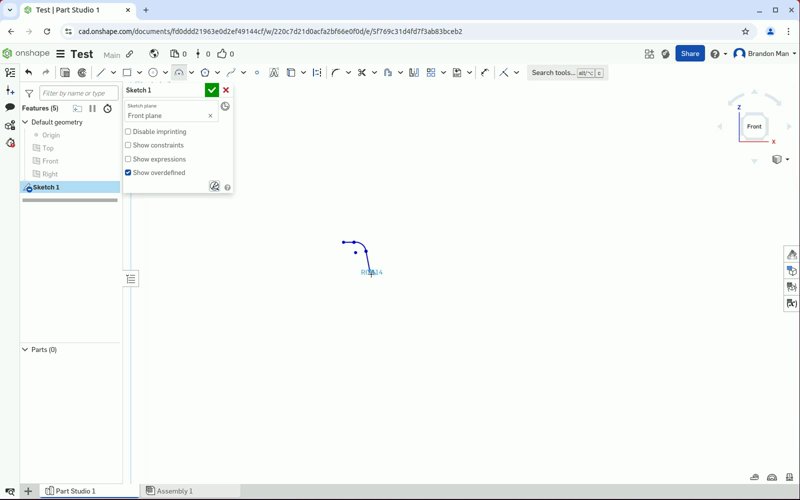
scroll(6)
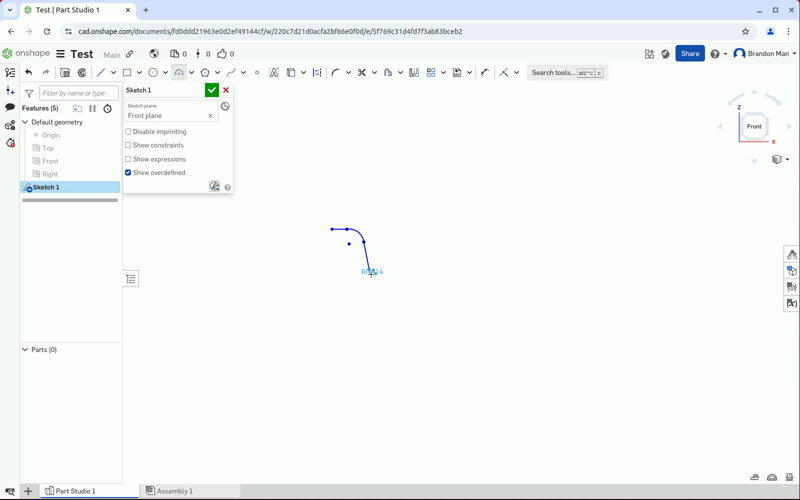
scroll(6)
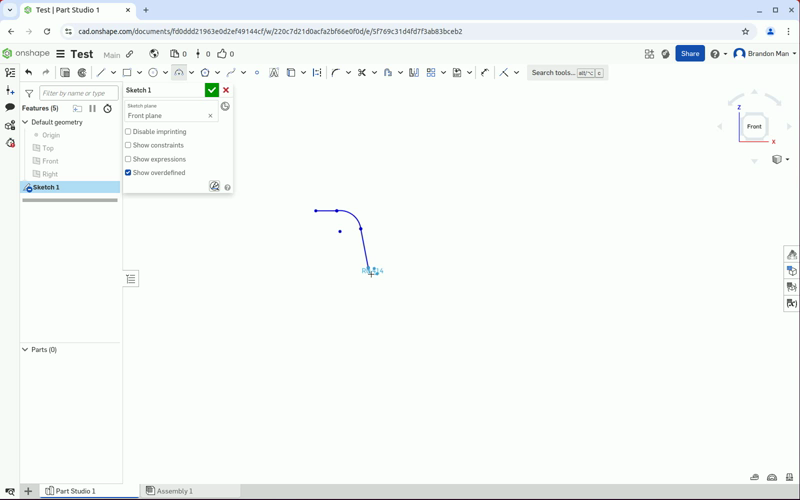
scroll(6)
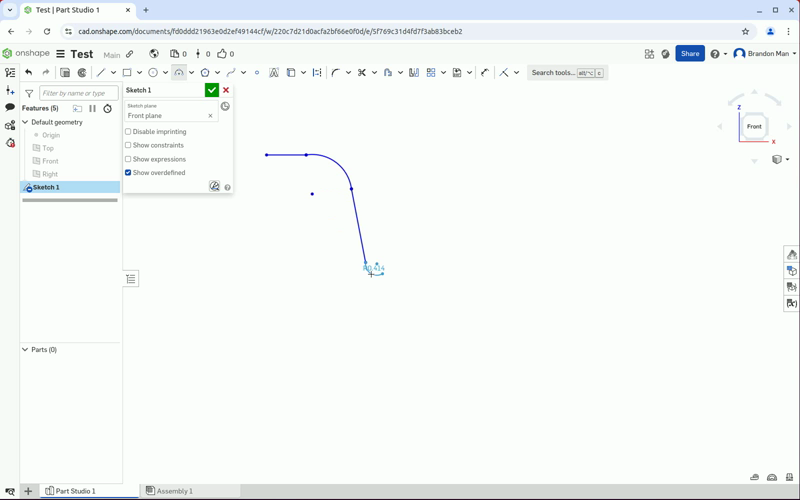
scroll(6)
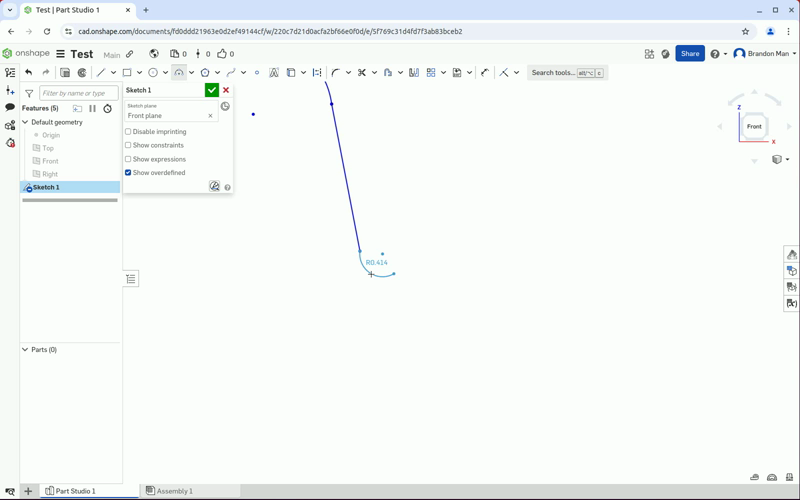
click(371, 273)
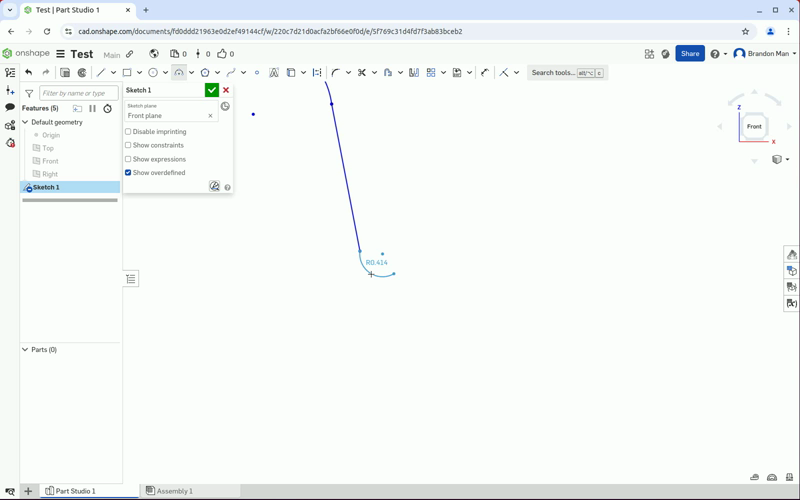
scroll(-6)
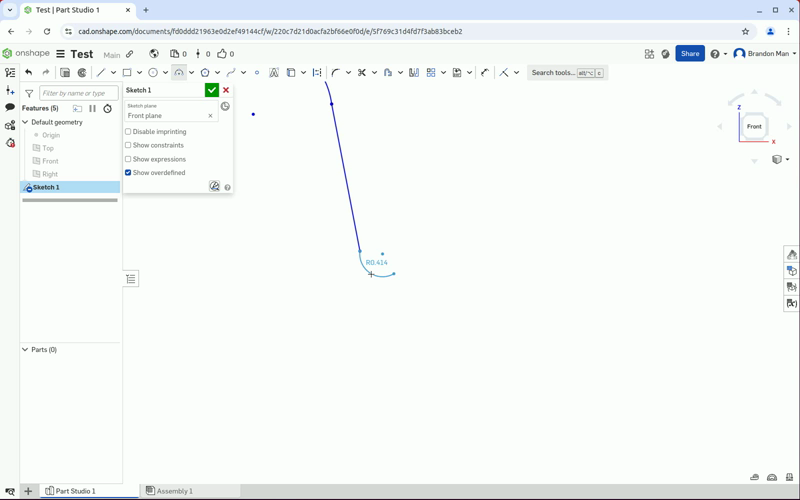
scroll(-6)
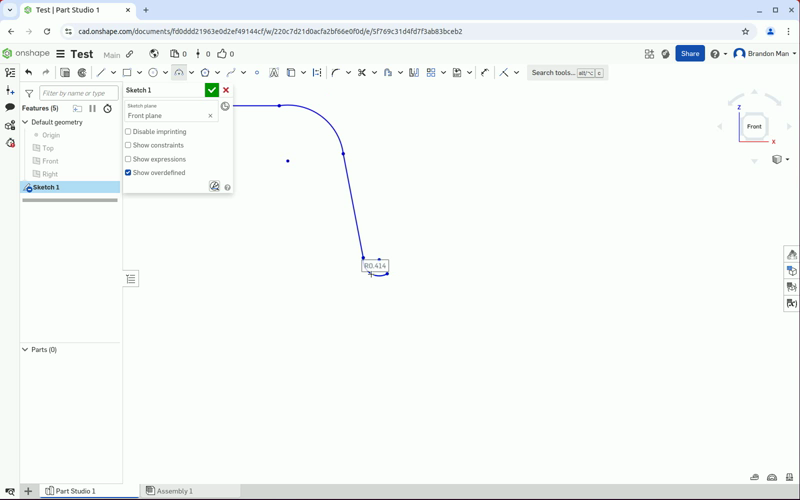
scroll(-6)
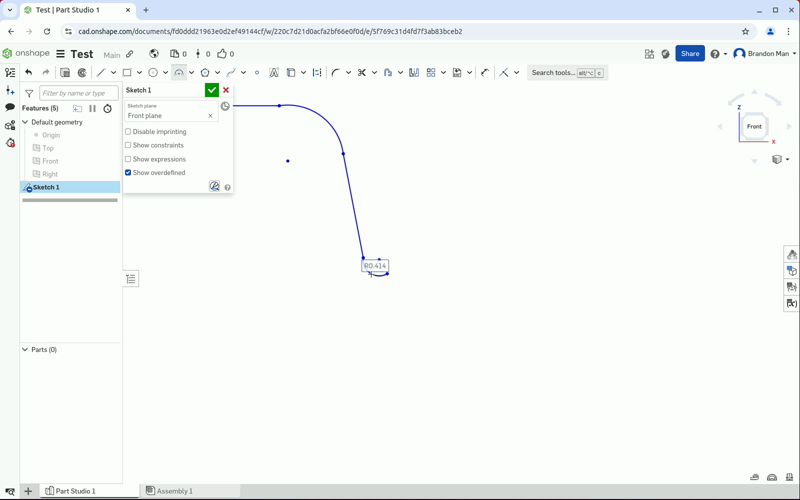
scroll(-6)
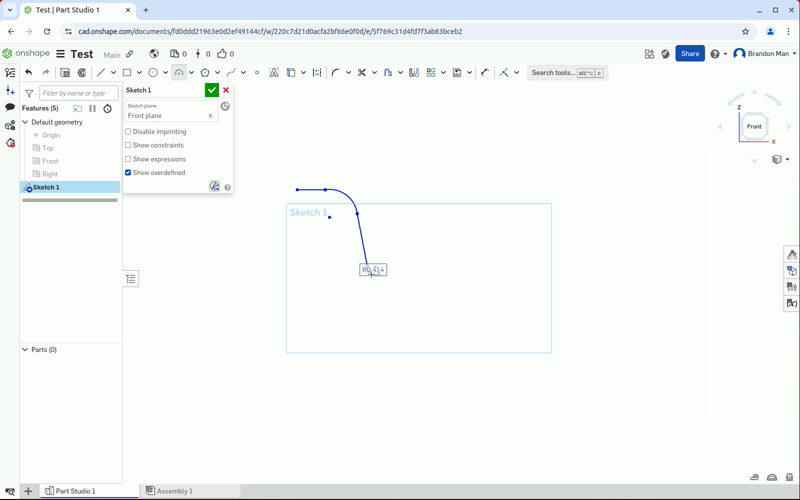
scroll(-6)
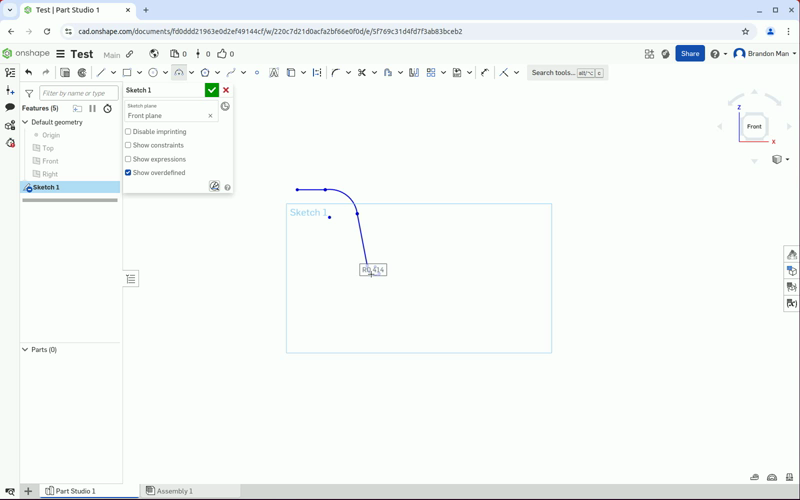
scroll(-6)
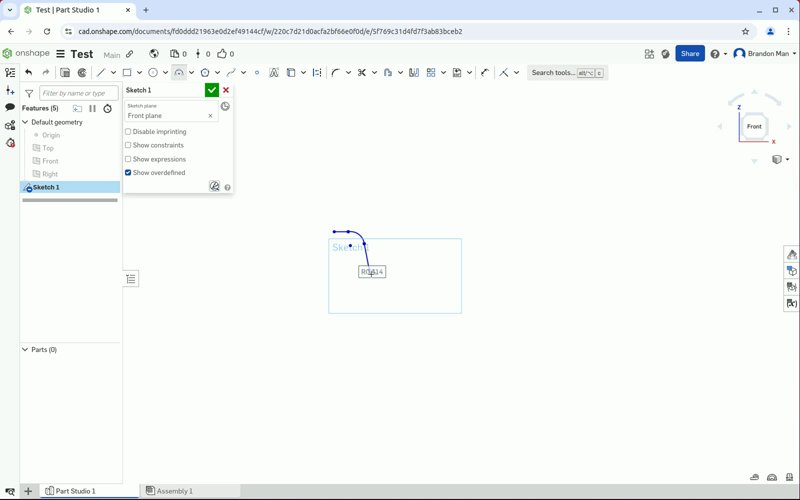
scroll(-6)
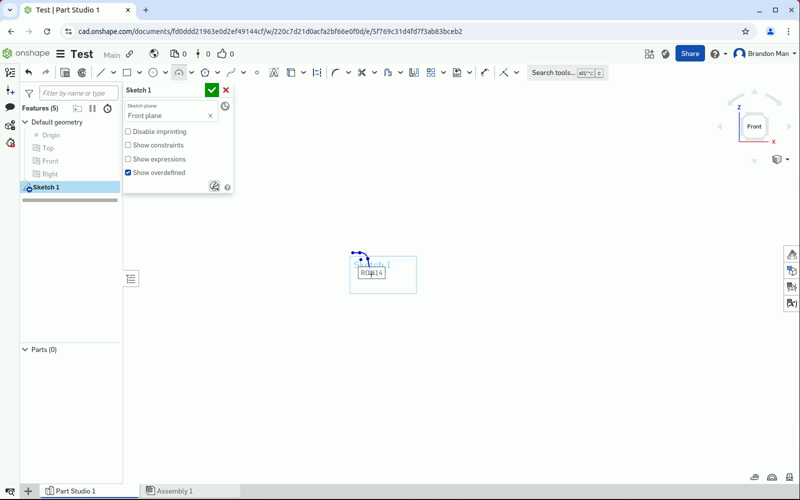
key_up(shift)
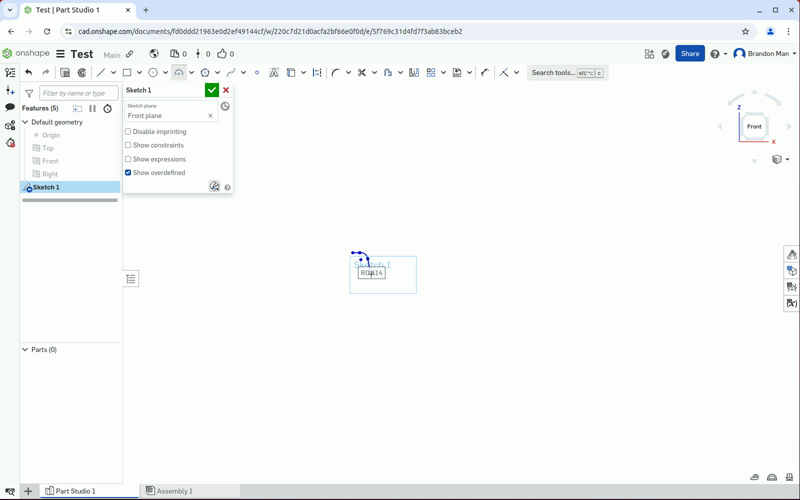
key(esc)
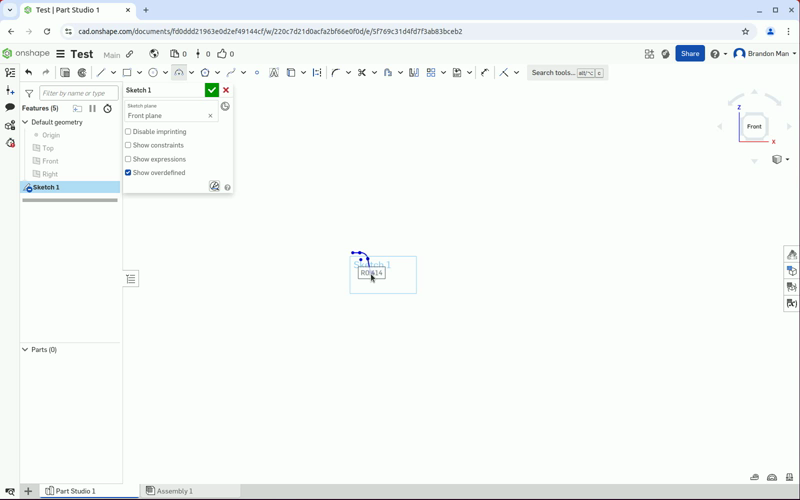
key(l)
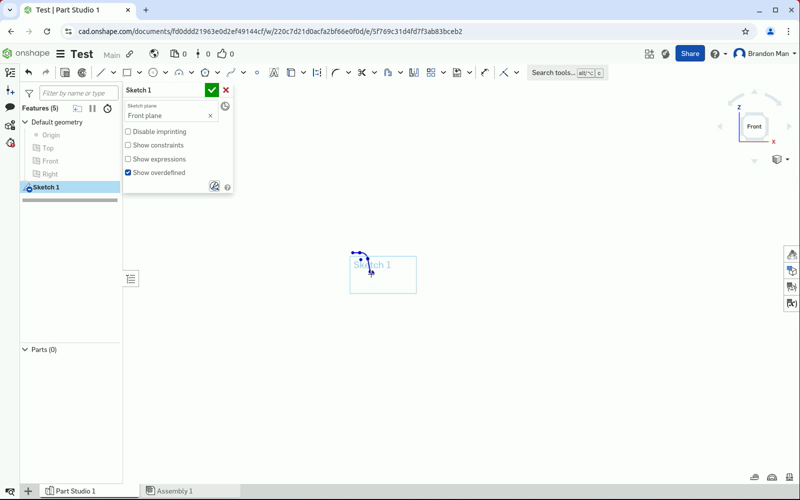
mouse_move(373, 273)
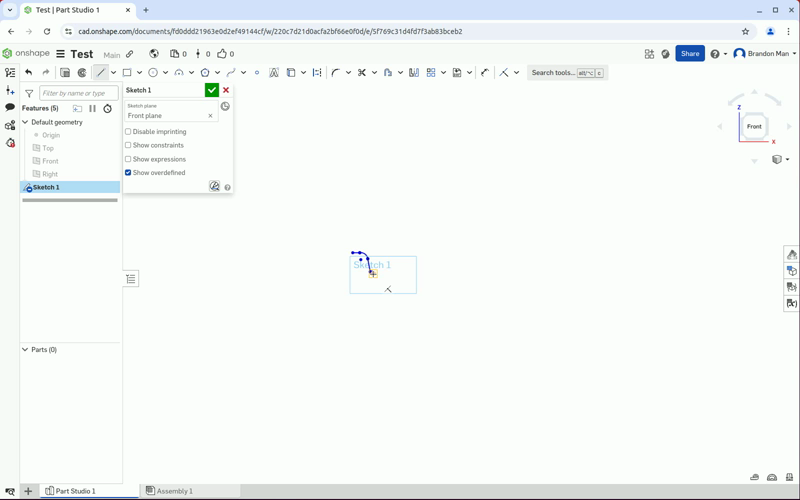
scroll(6)
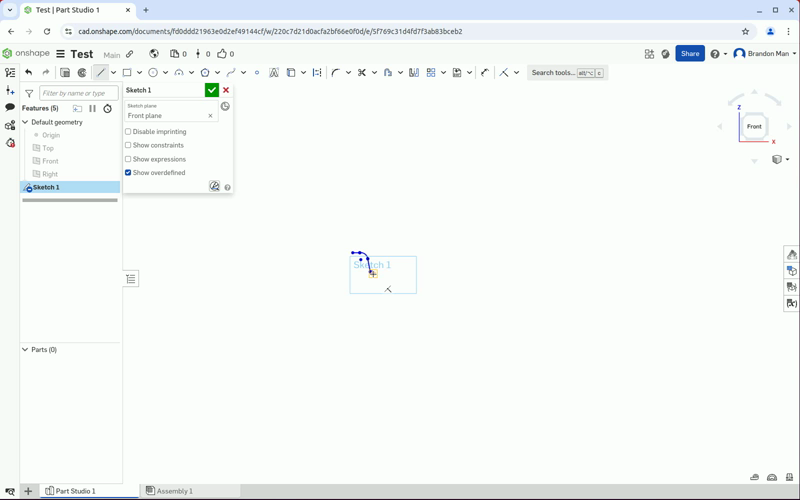
scroll(6)
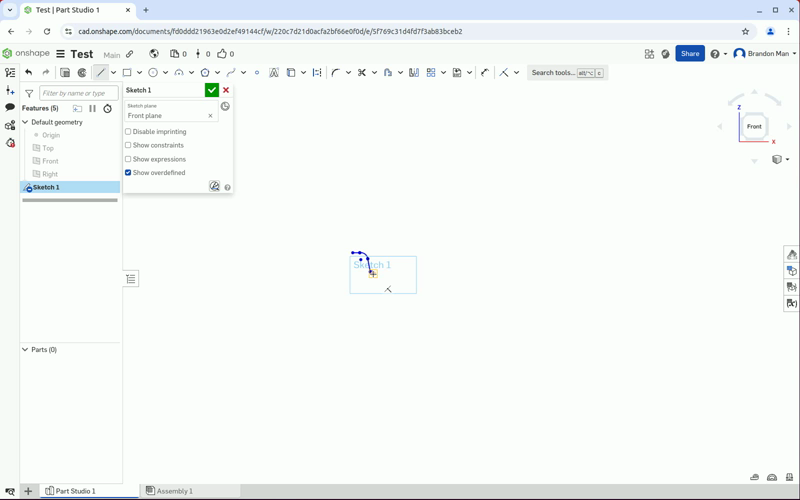
scroll(6)
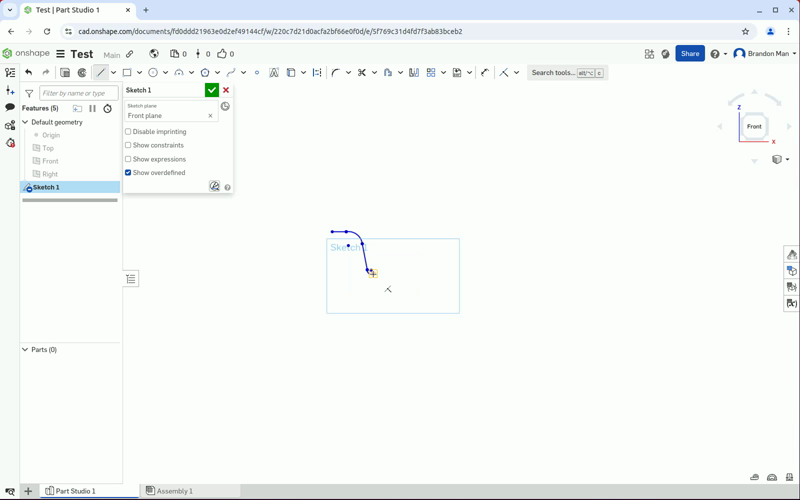
scroll(6)
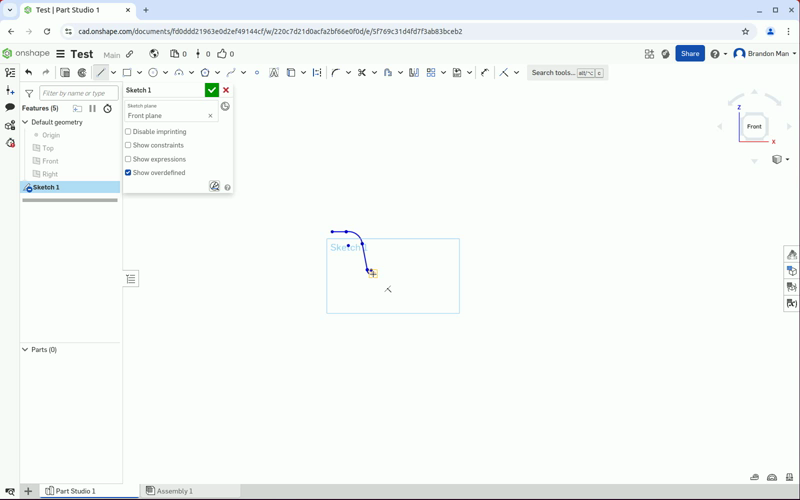
scroll(6)
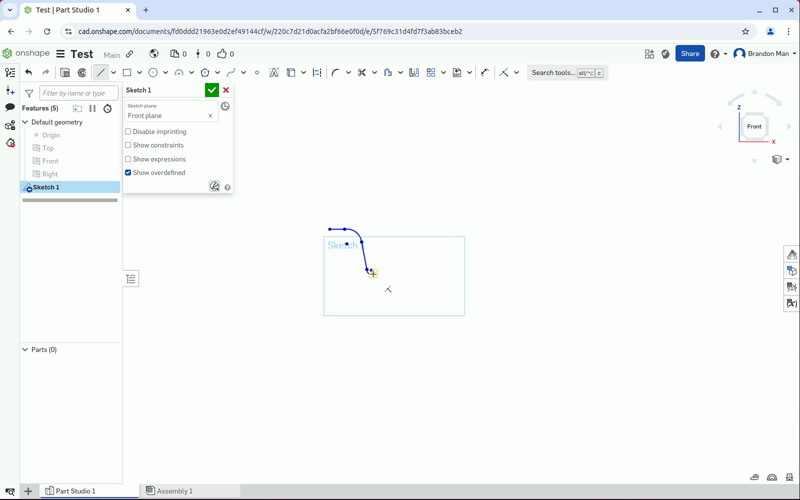
scroll(6)
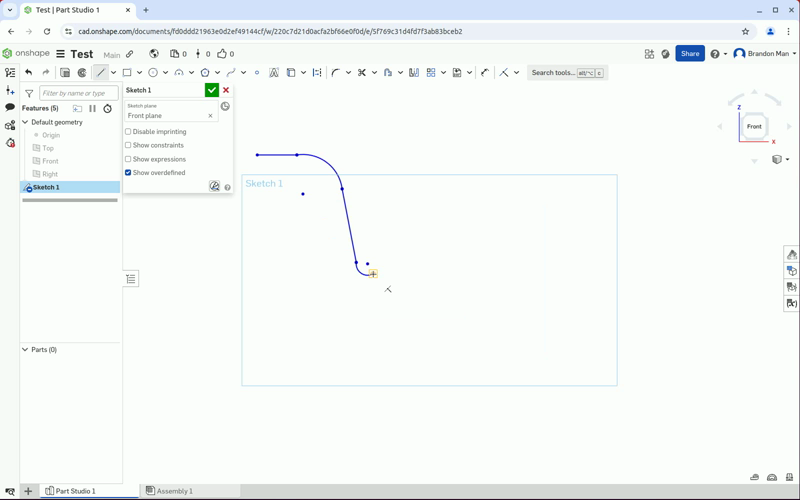
scroll(6)
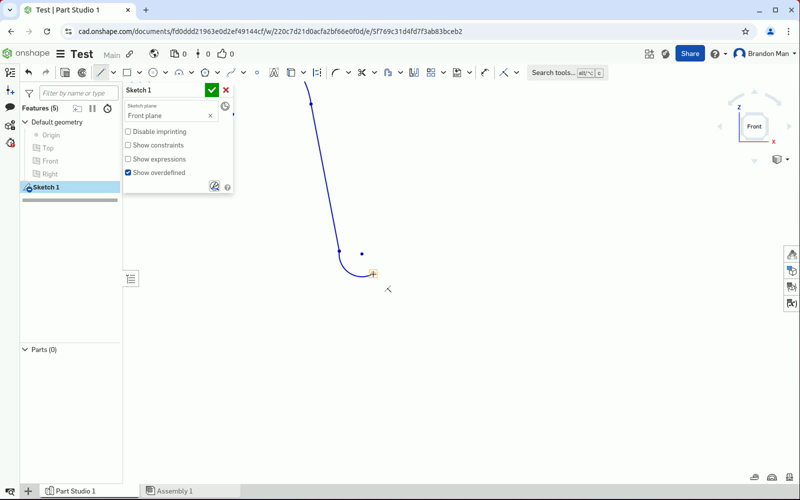
click(373, 273)
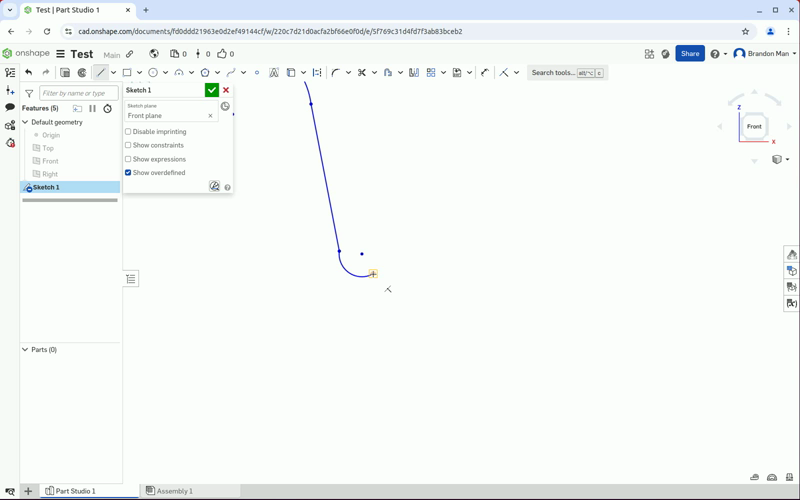
scroll(-6)
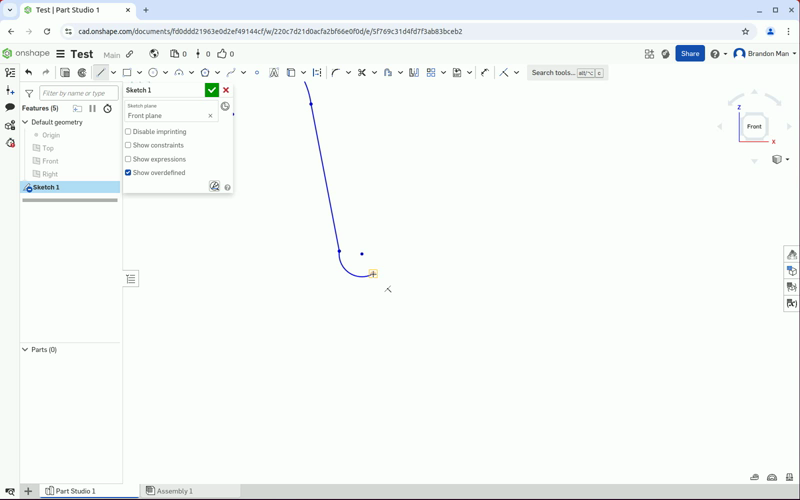
scroll(-6)
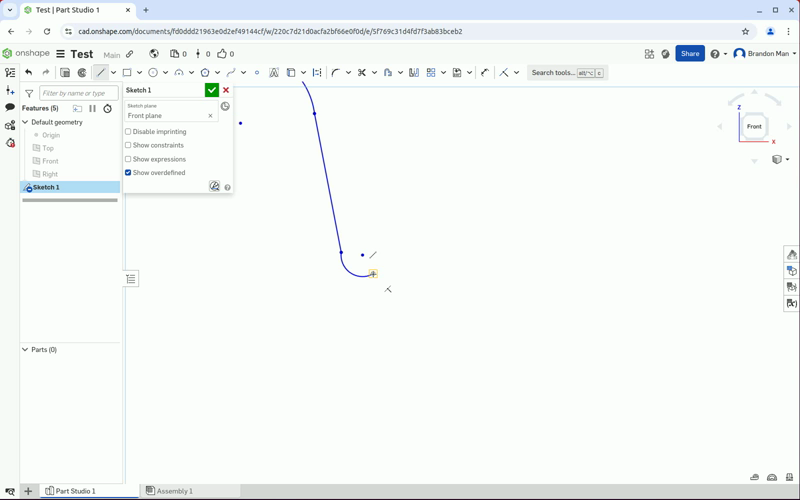
scroll(-6)
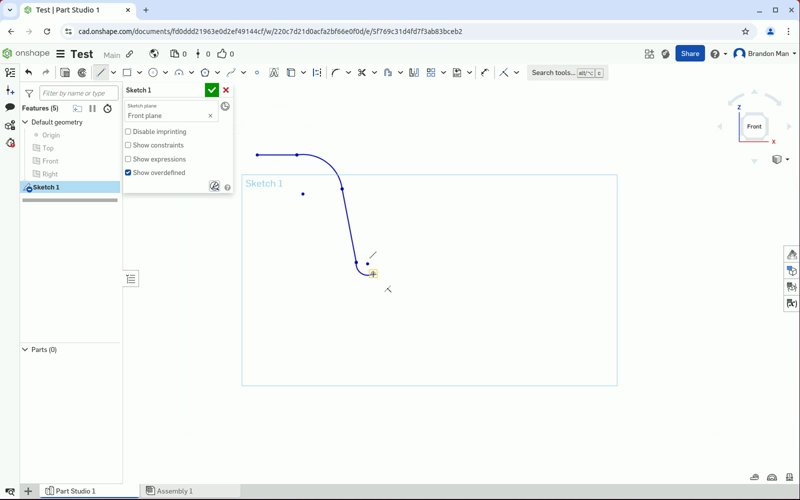
scroll(-6)
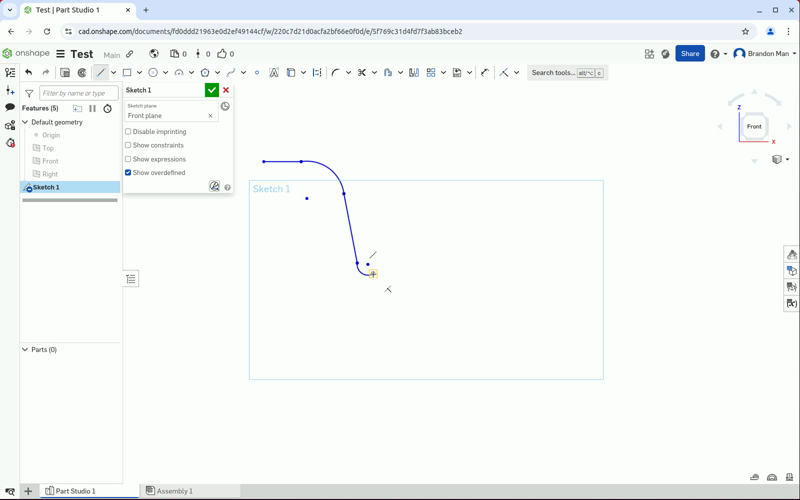
scroll(-6)
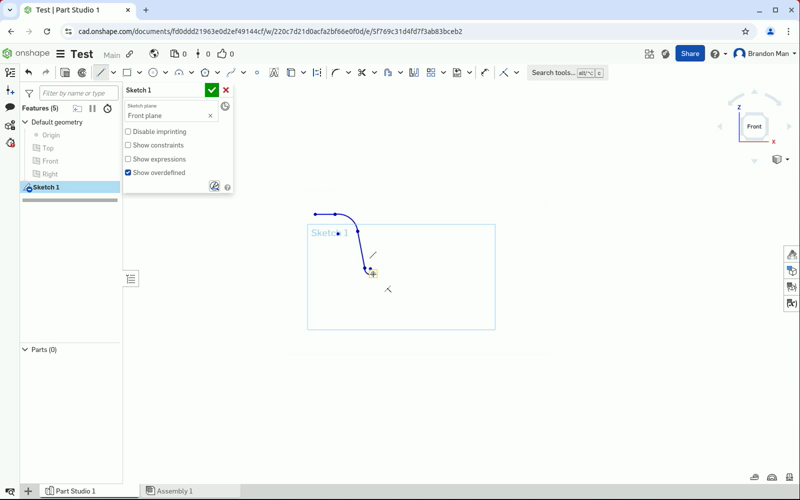
scroll(-6)
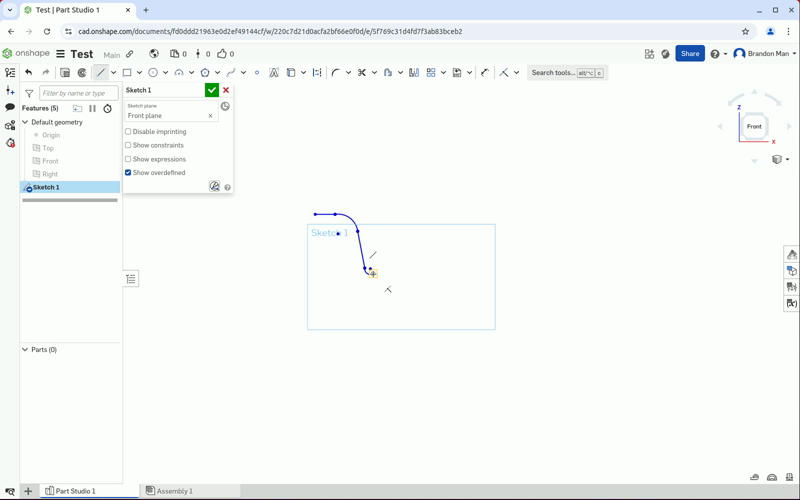
scroll(-6)
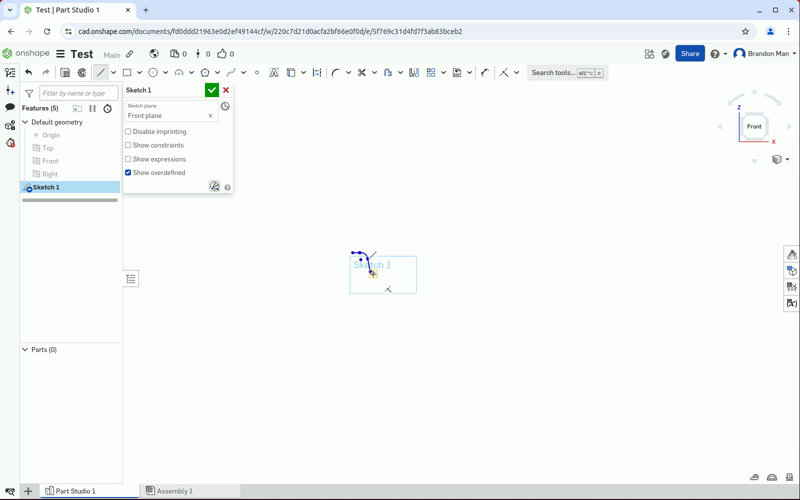
key_down(shift)
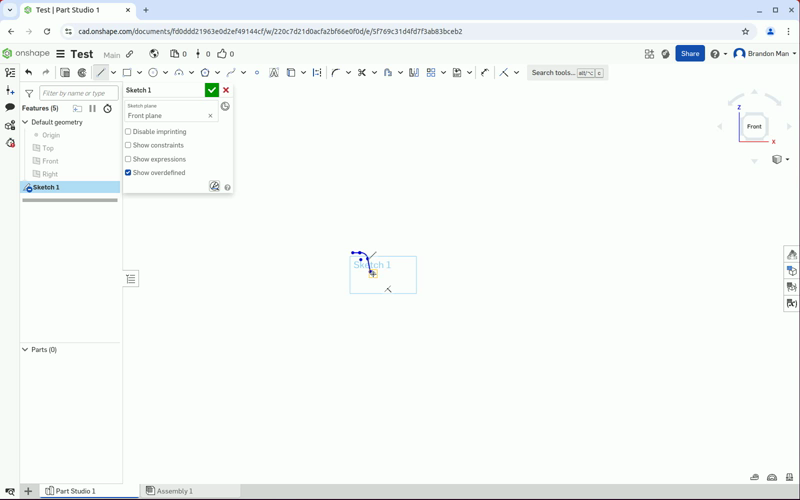
mouse_move(403, 273)
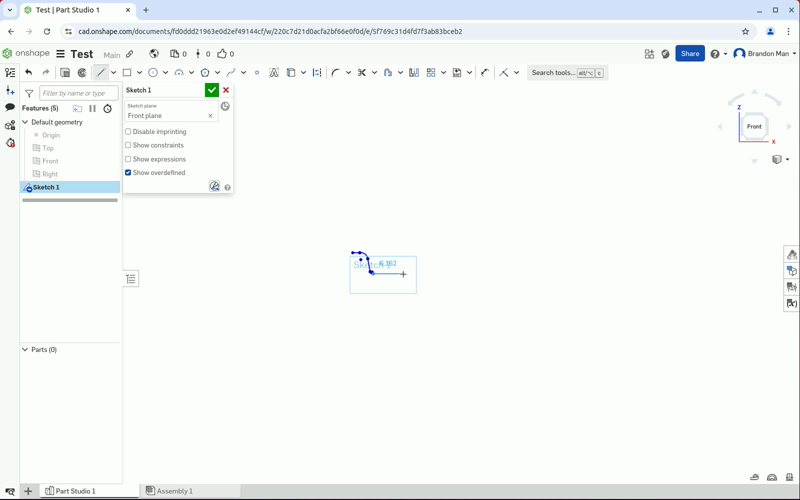
mouse_move(411, 273)
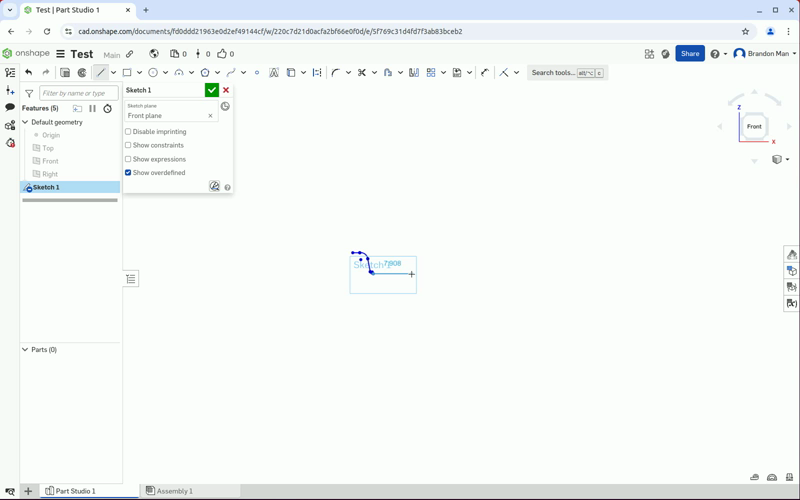
click(411, 273)
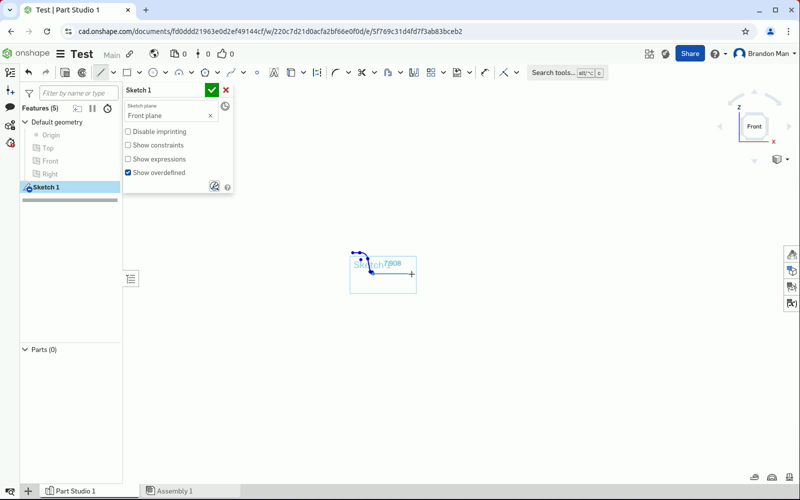
key_up(shift)
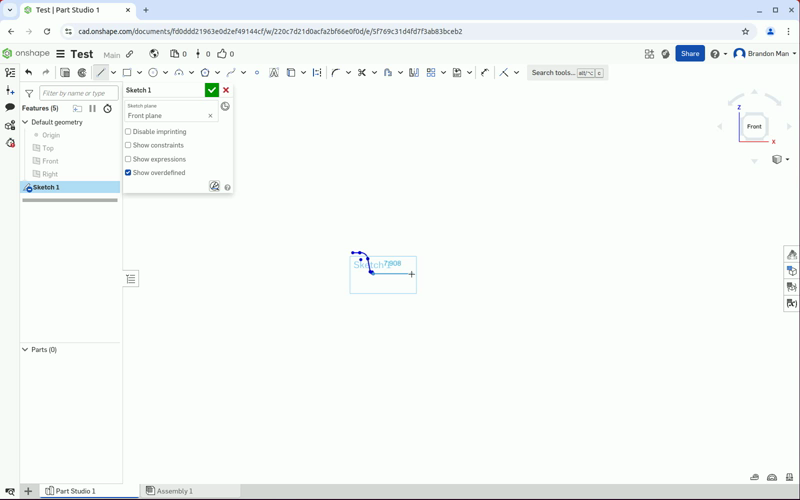
key(esc)
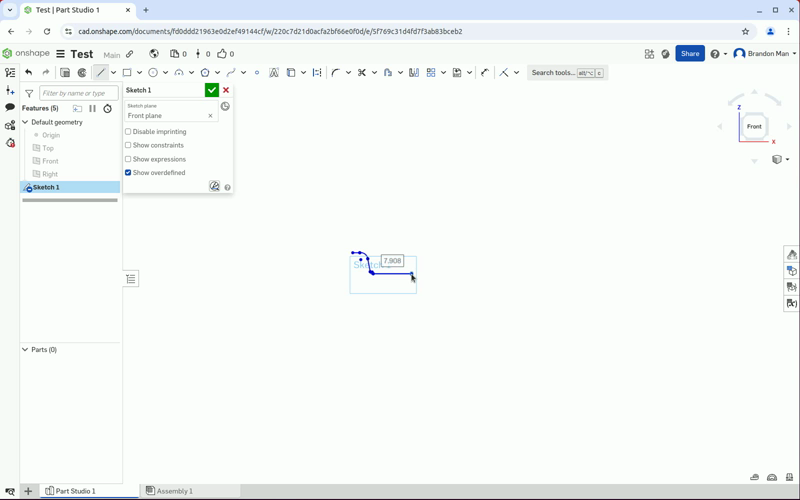
key(a)
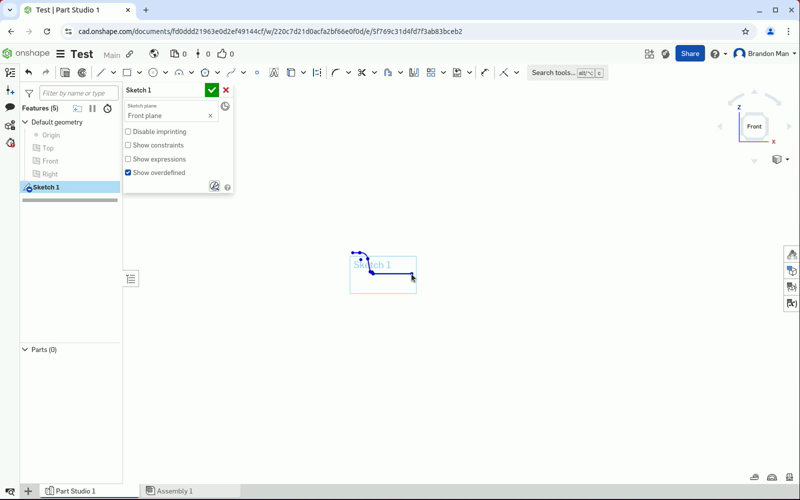
mouse_move(411, 273)
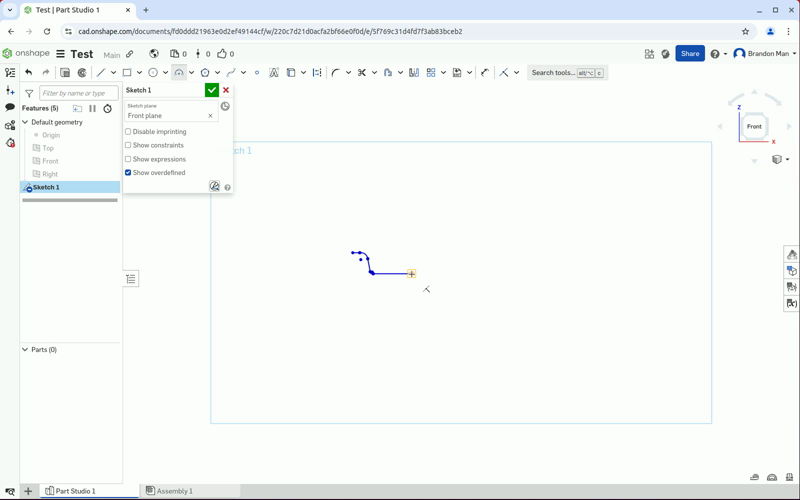
click(411, 273)
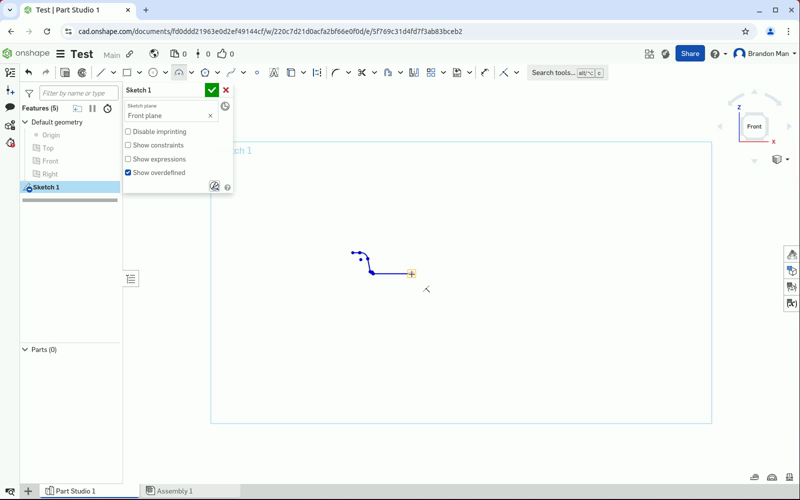
key_down(shift)
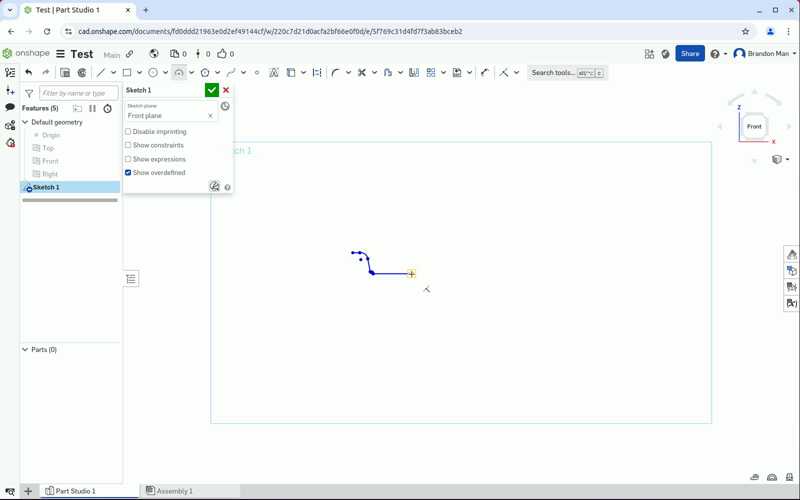
mouse_move(413, 271)
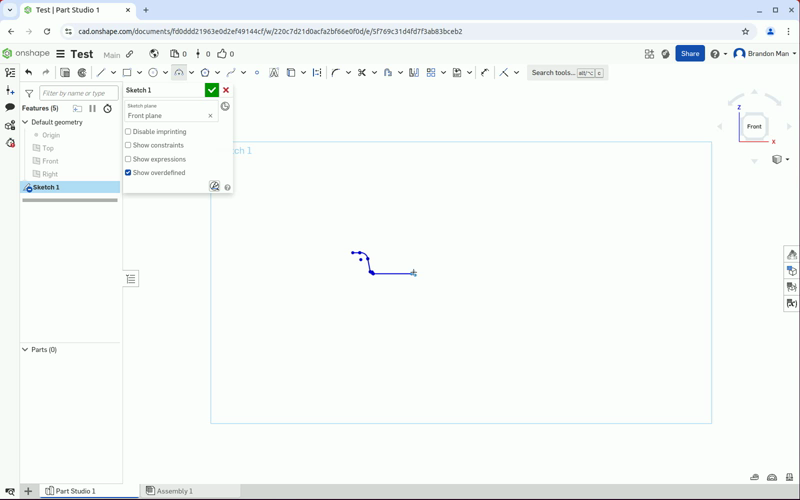
scroll(6)
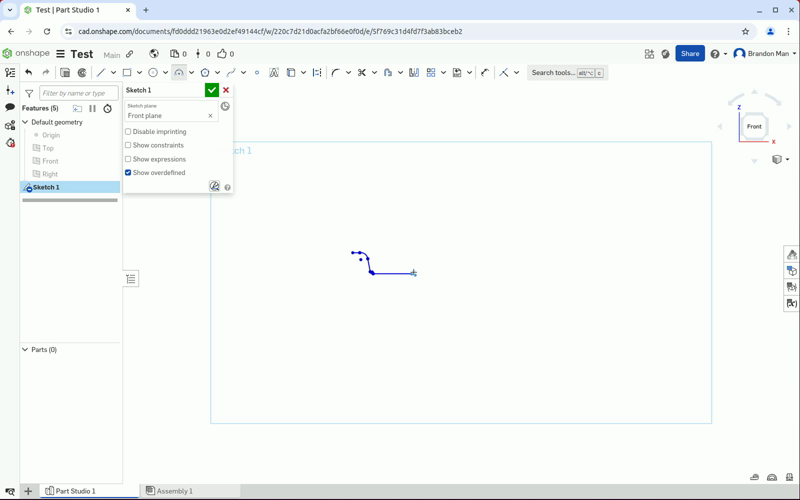
scroll(6)
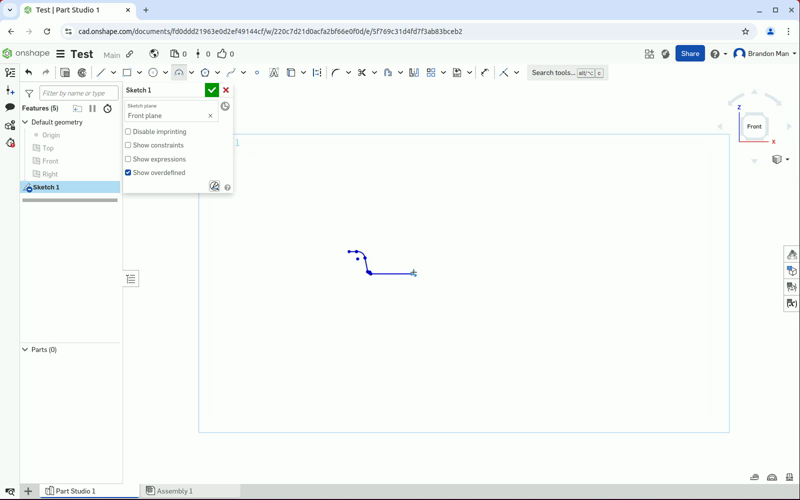
scroll(6)
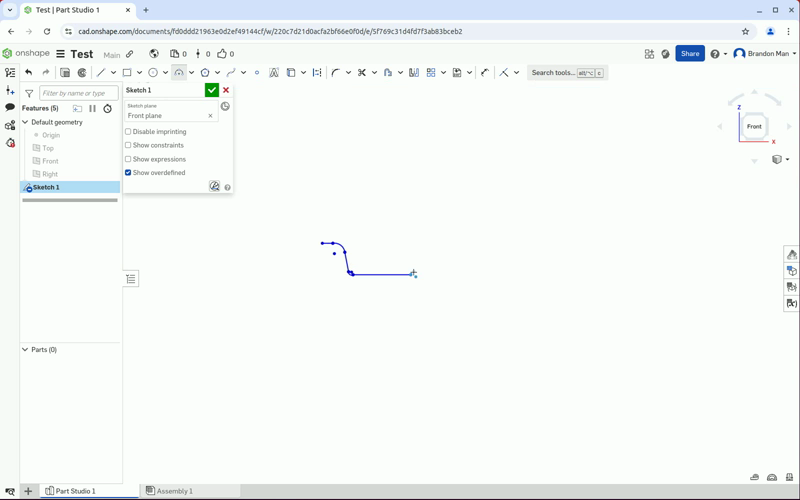
scroll(6)
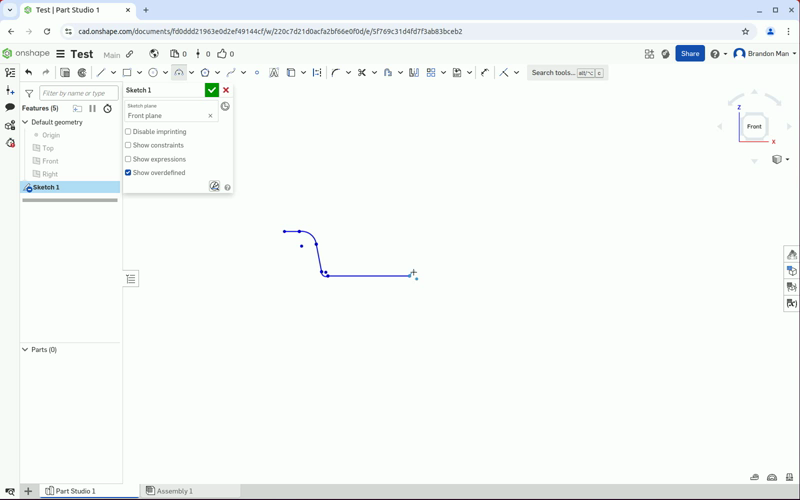
scroll(6)
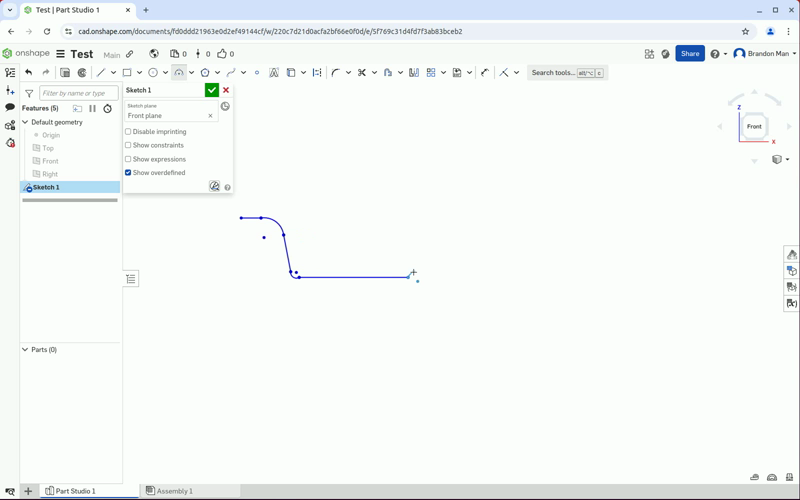
scroll(6)
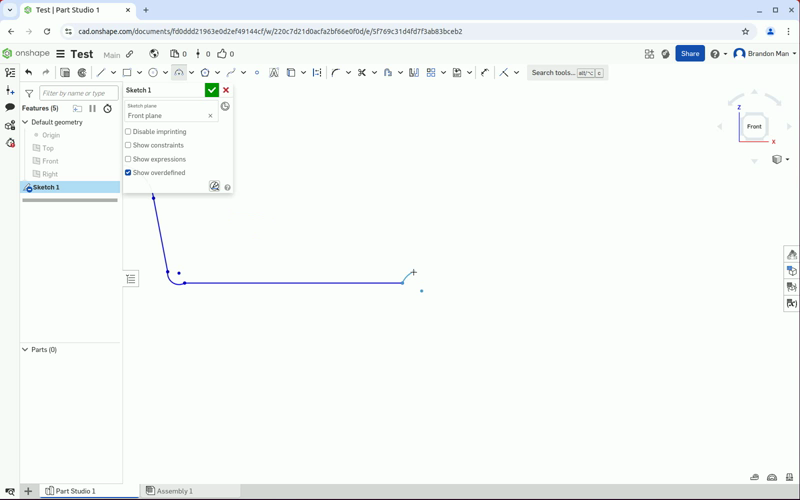
scroll(6)
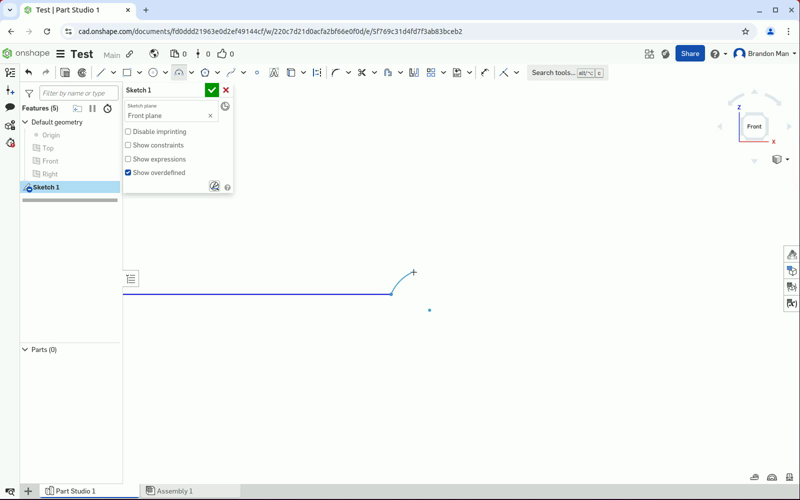
click(413, 271)
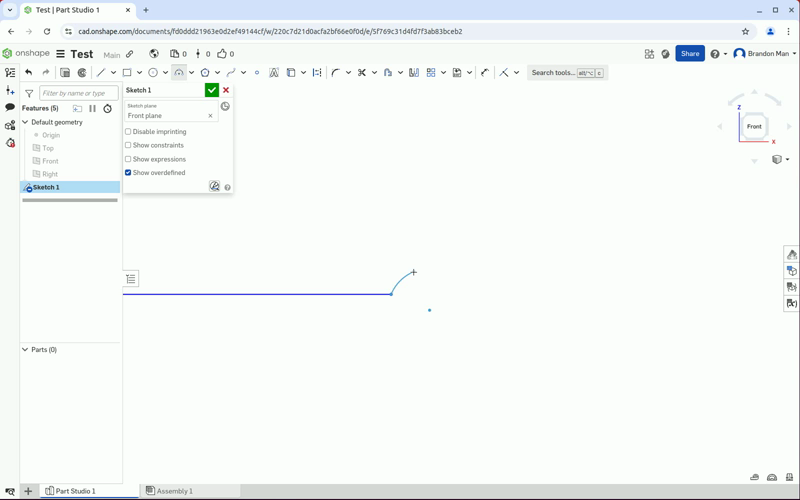
scroll(-6)
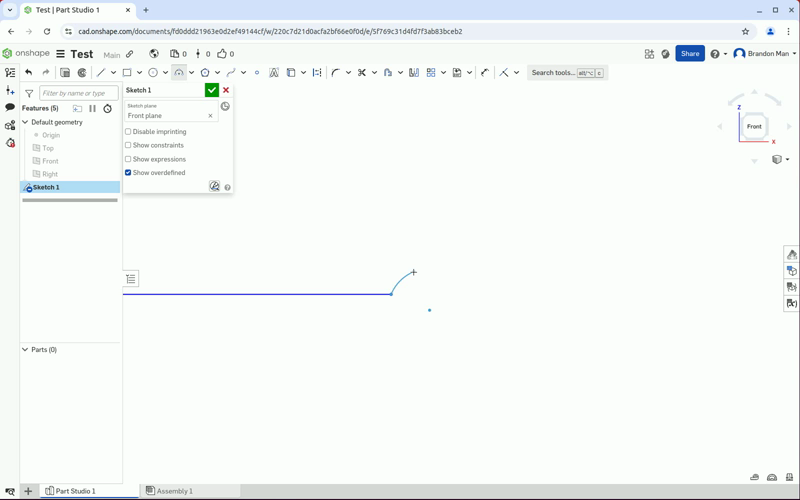
scroll(-6)
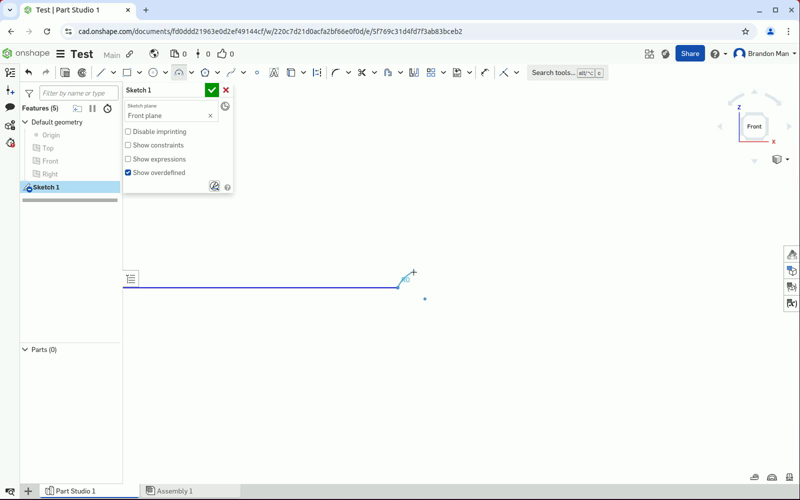
scroll(-6)
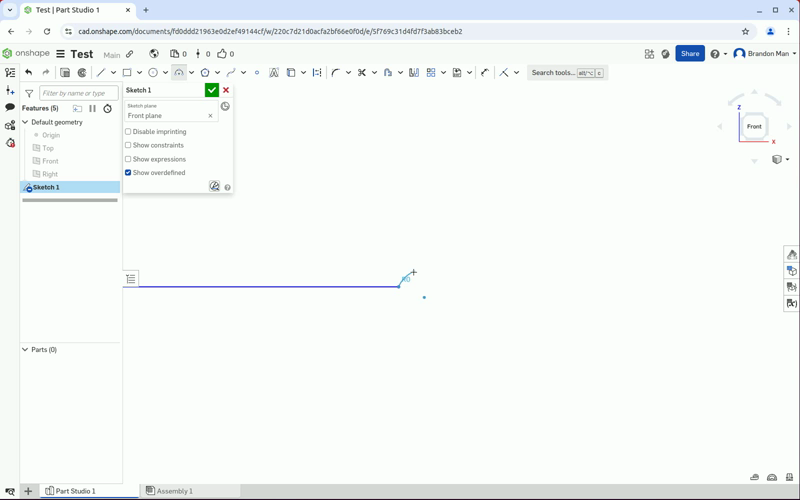
scroll(-6)
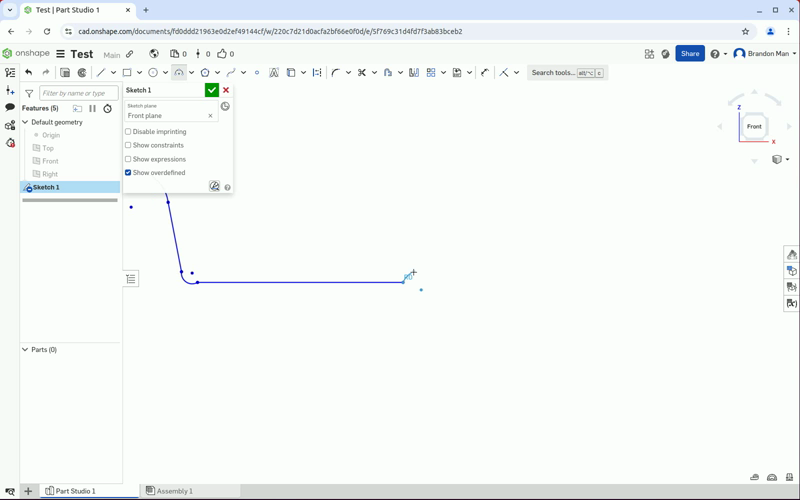
scroll(-6)
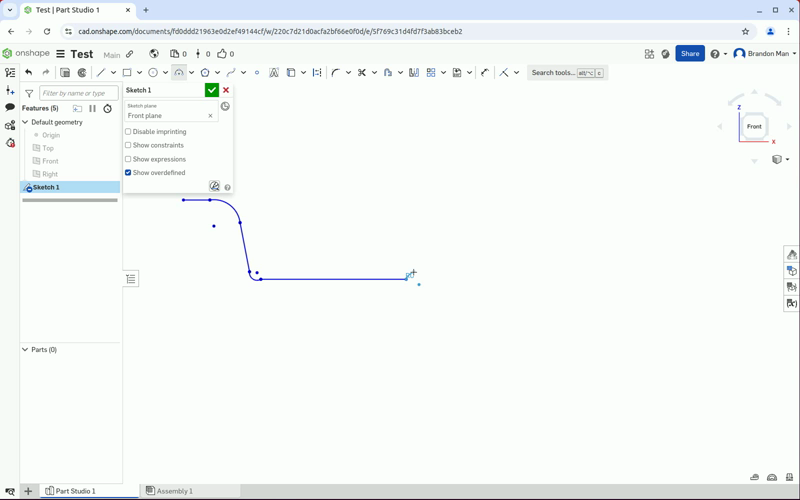
scroll(-6)
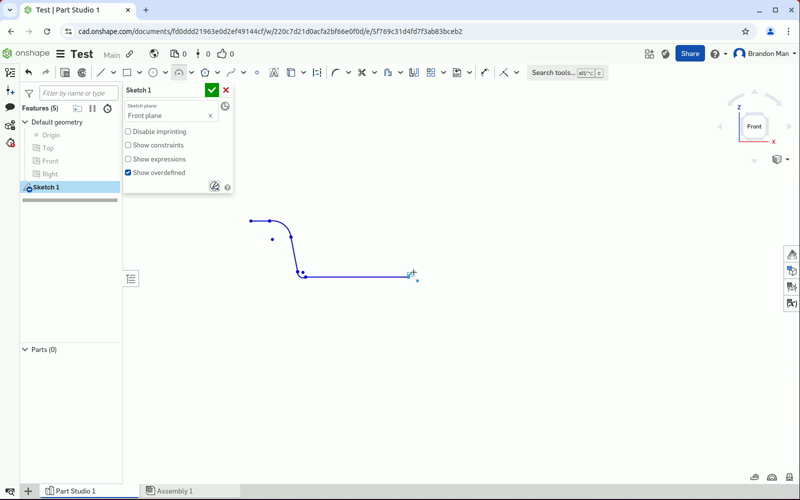
scroll(-6)
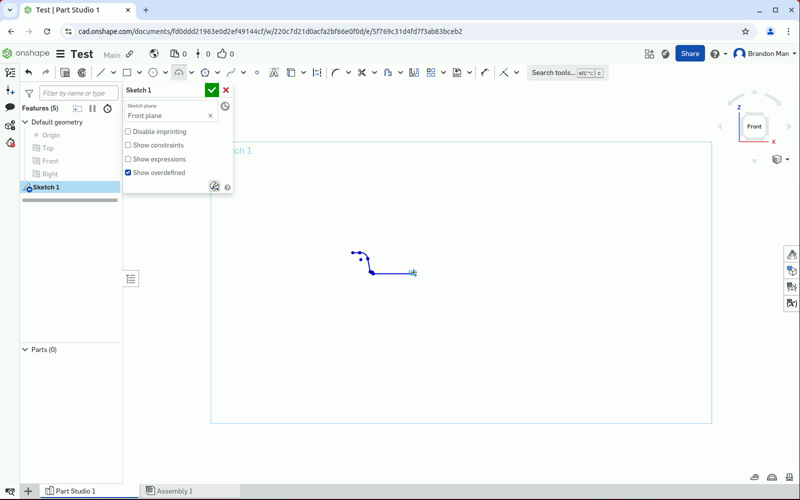
mouse_move(413, 273)
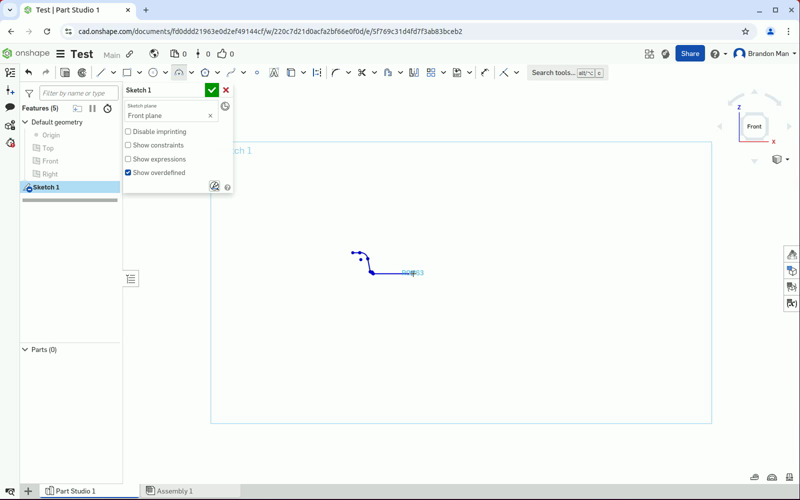
scroll(6)
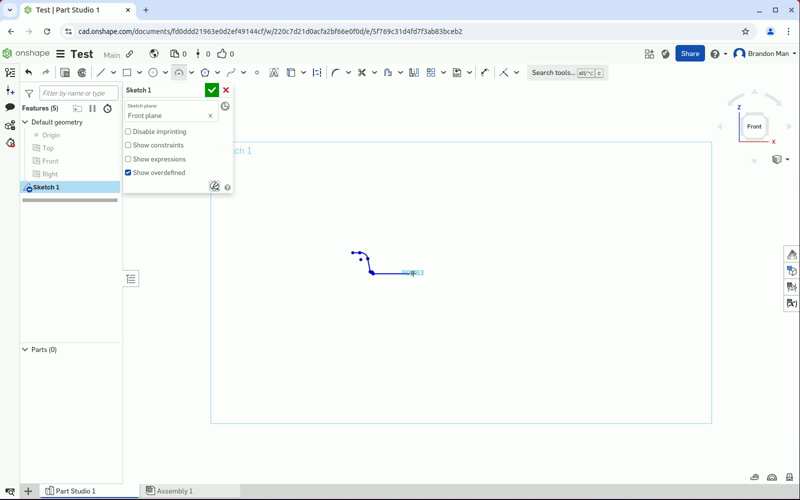
scroll(6)
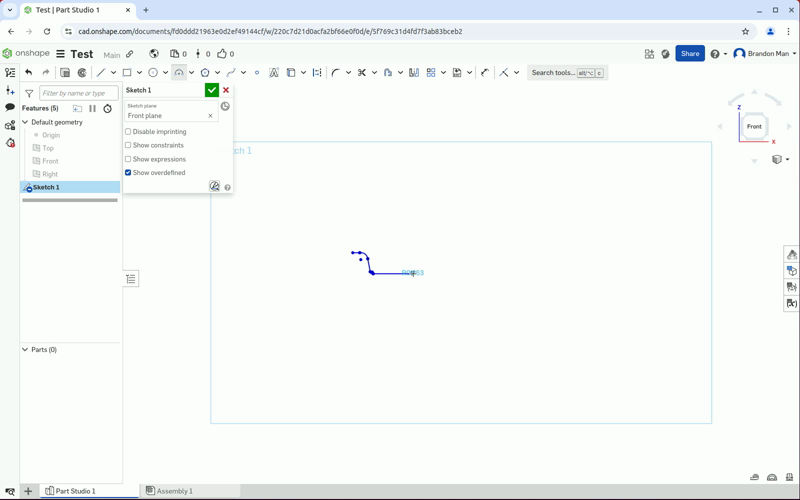
scroll(6)
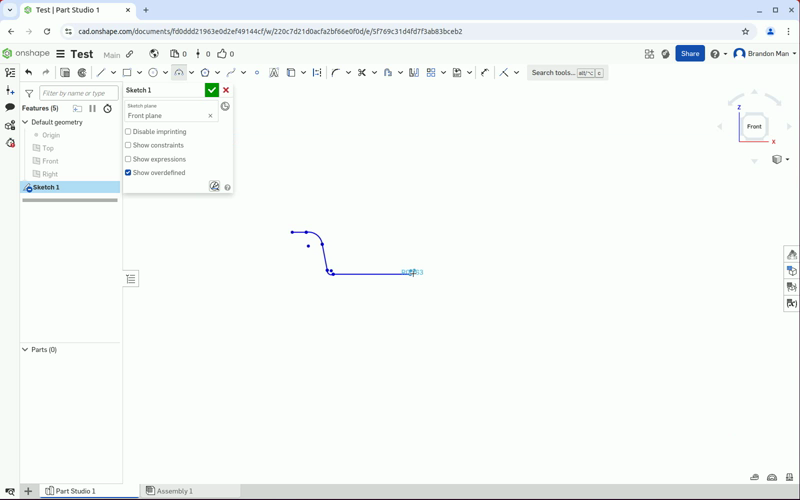
scroll(6)
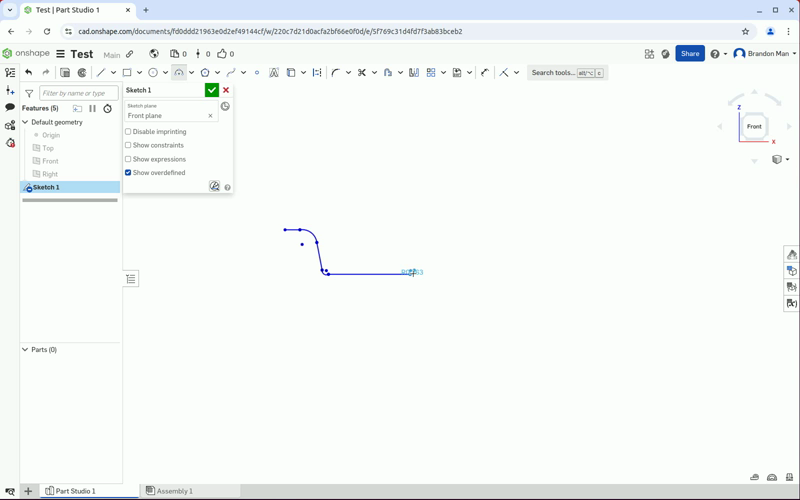
scroll(6)
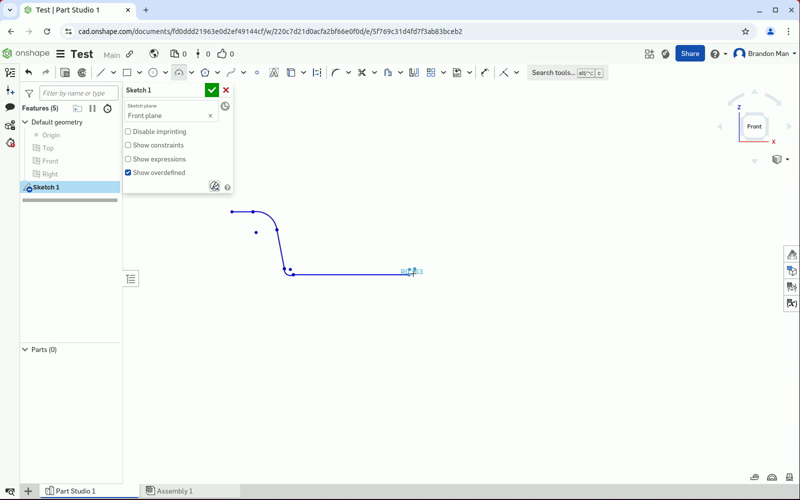
scroll(6)
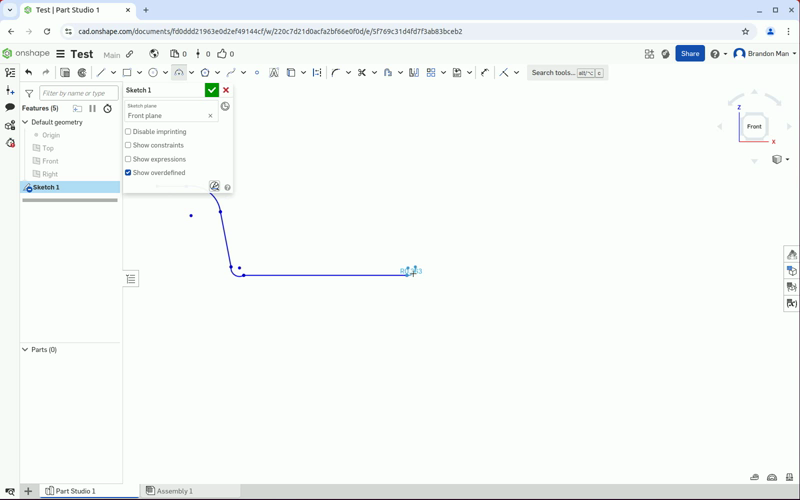
scroll(6)
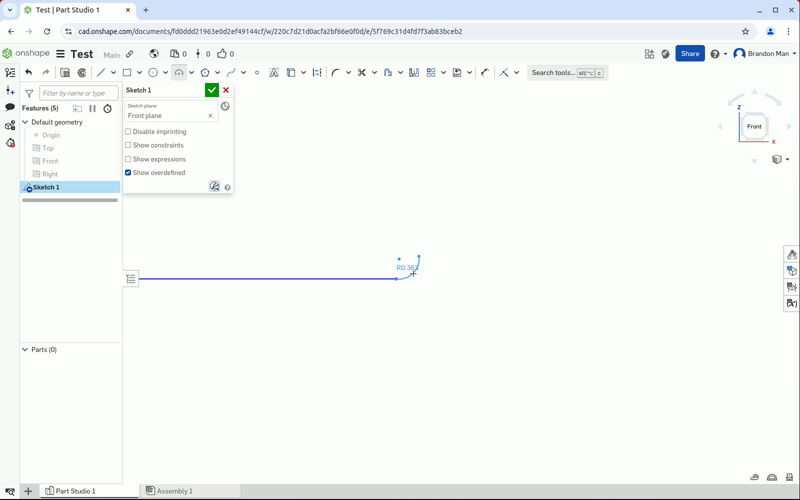
click(413, 273)
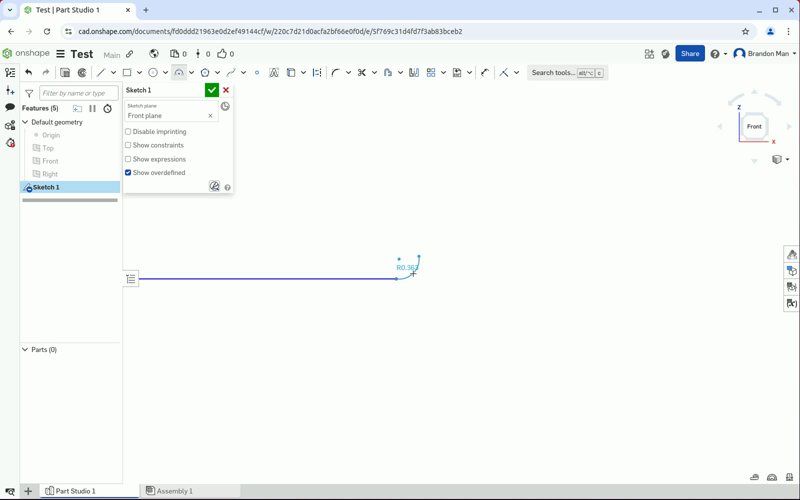
scroll(-6)
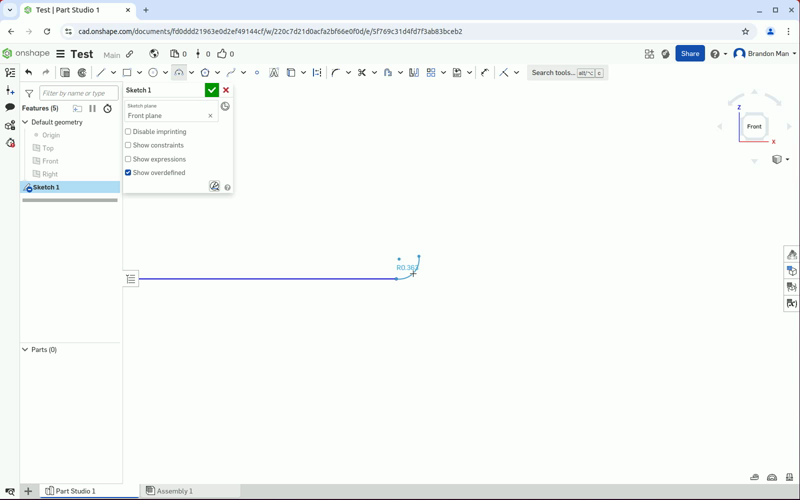
scroll(-6)
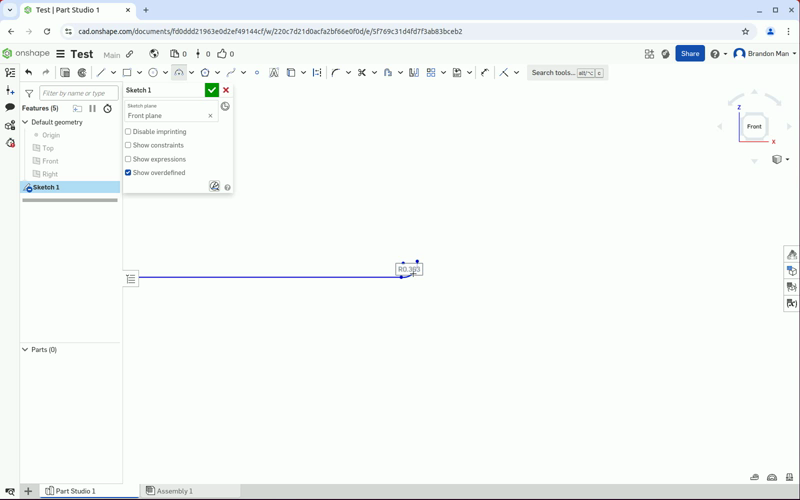
scroll(-6)
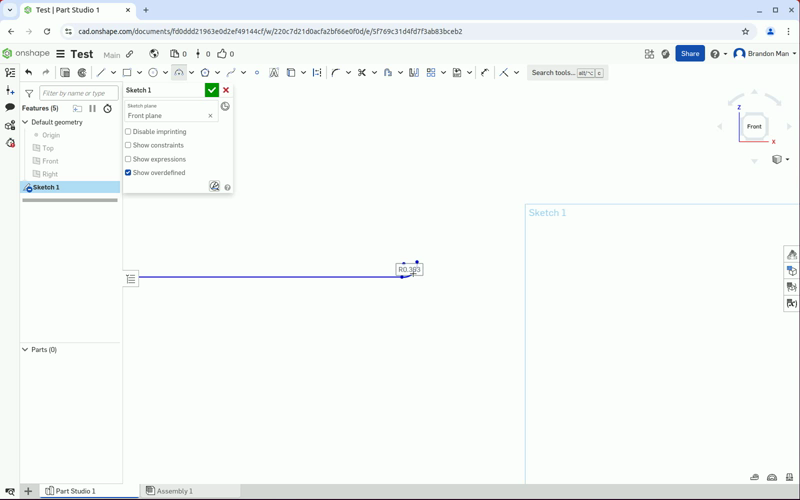
scroll(-6)
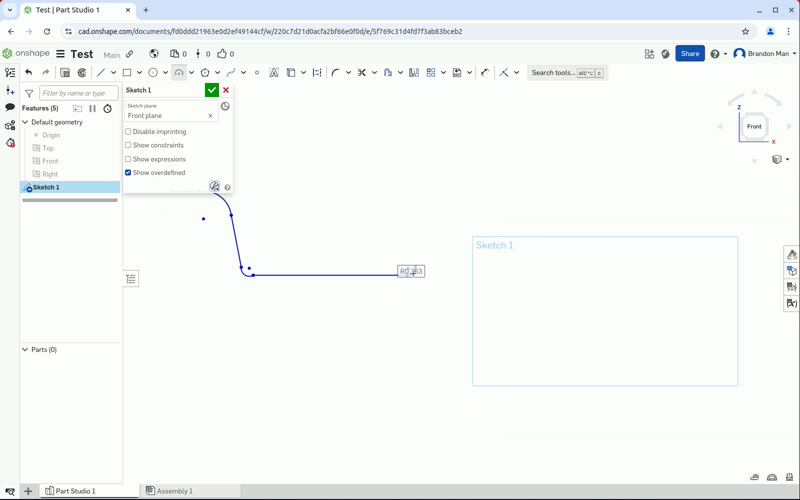
scroll(-6)
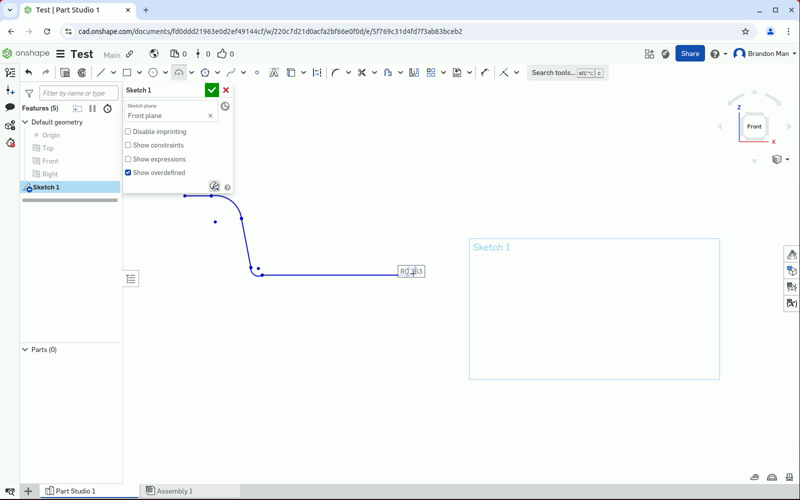
scroll(-6)
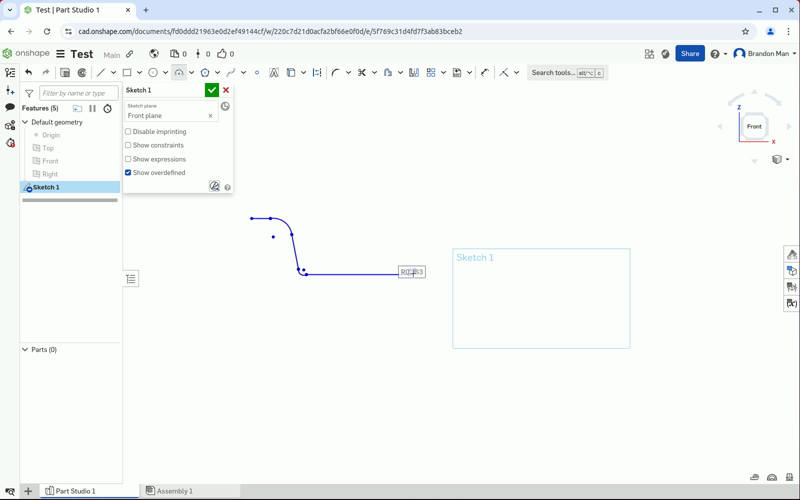
scroll(-6)
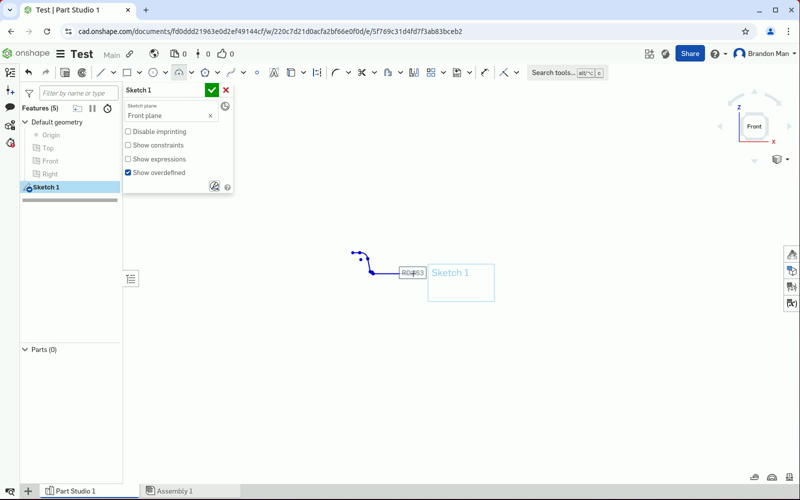
key_up(shift)
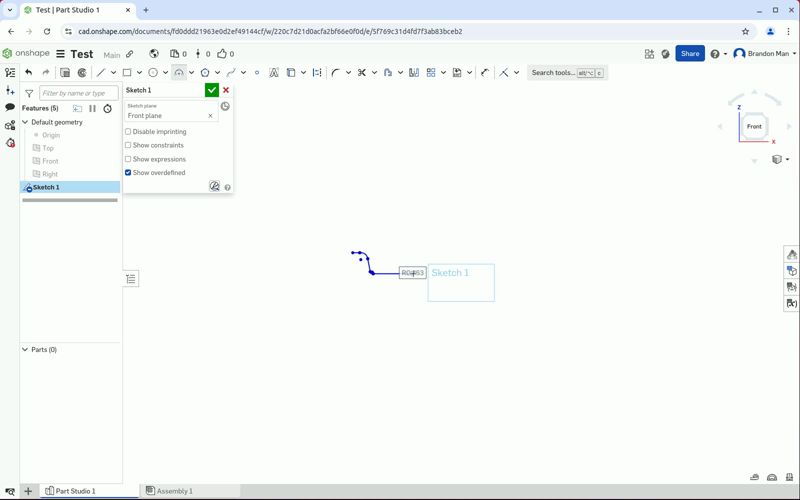
key(esc)
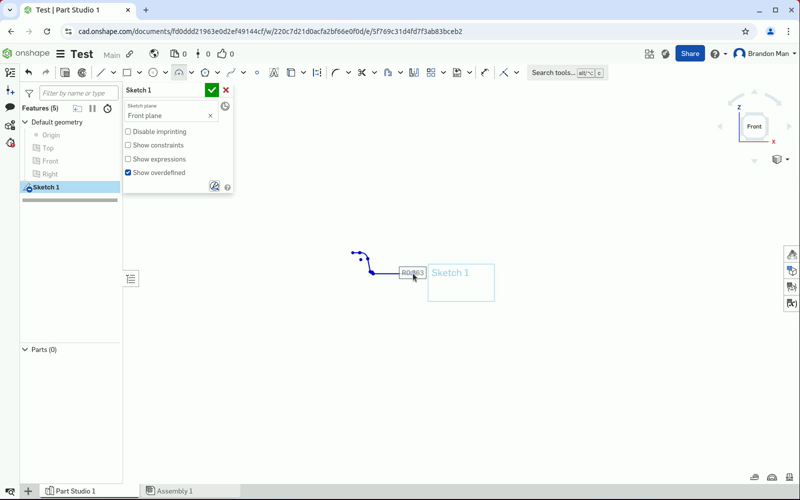
key(l)
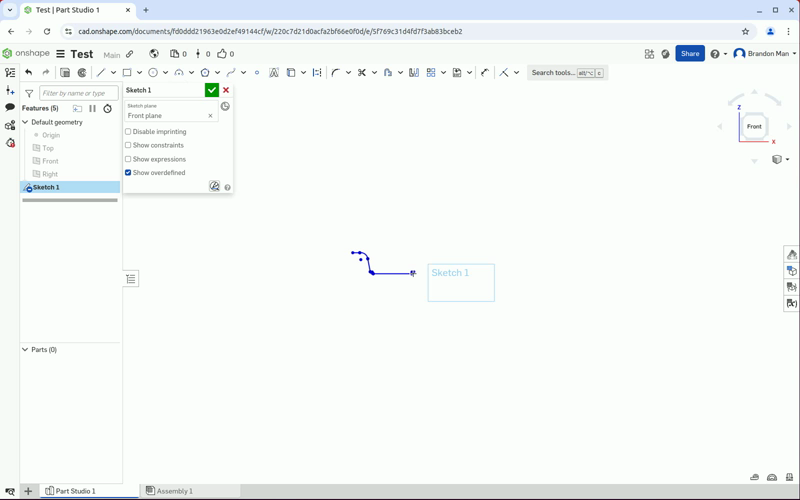
mouse_move(413, 271)
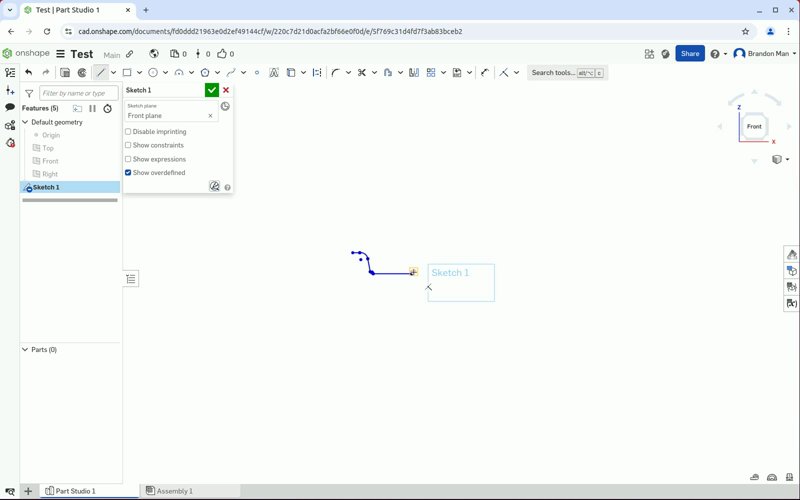
scroll(6)
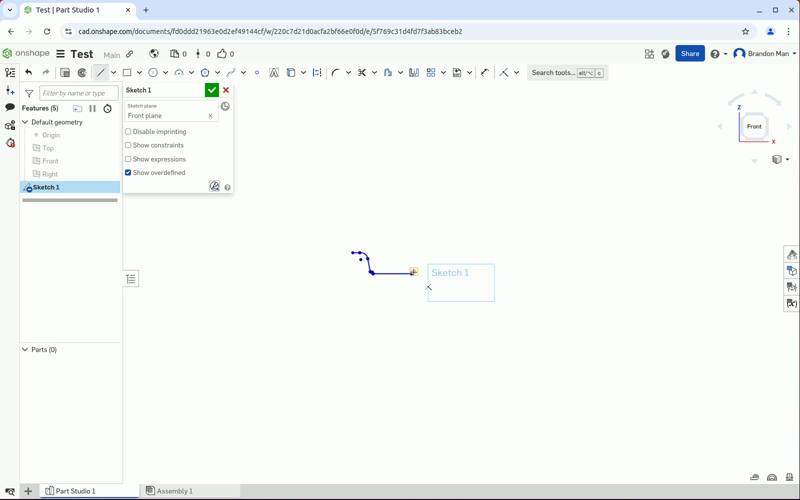
scroll(6)
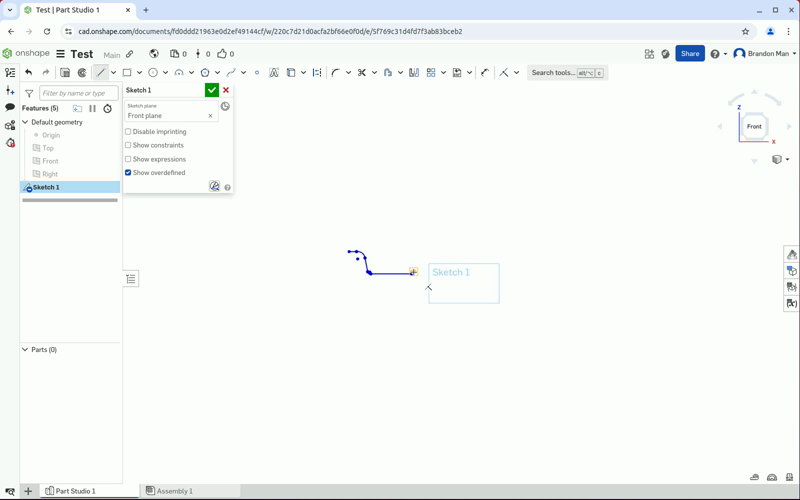
scroll(6)
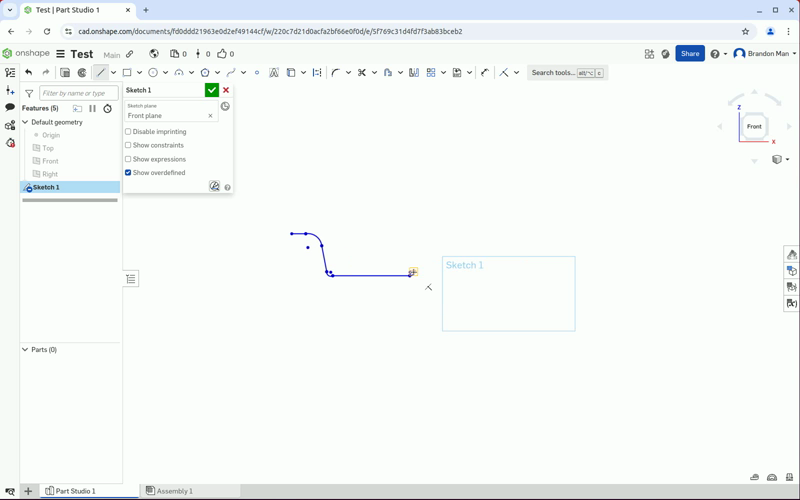
scroll(6)
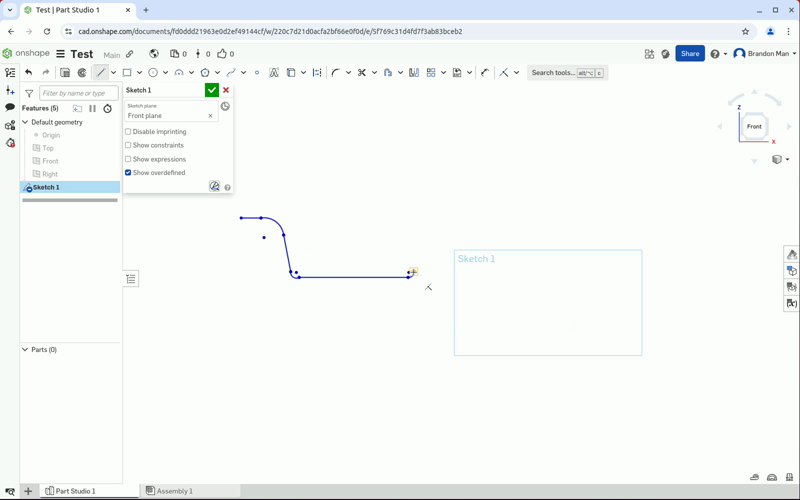
scroll(6)
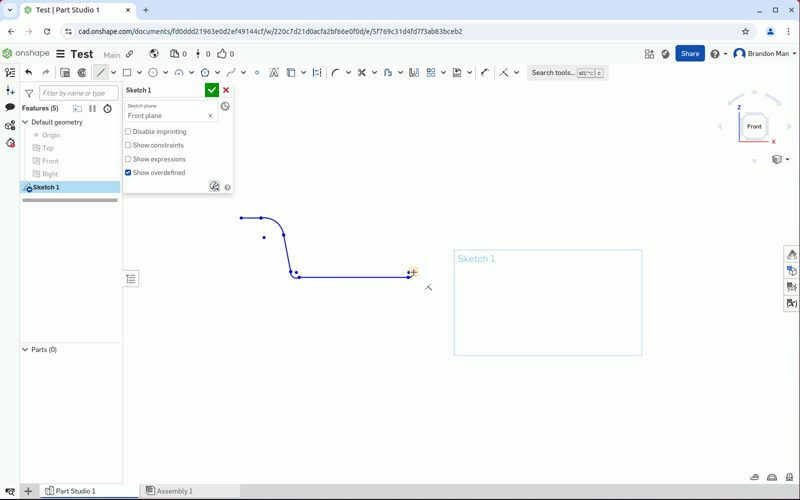
scroll(6)
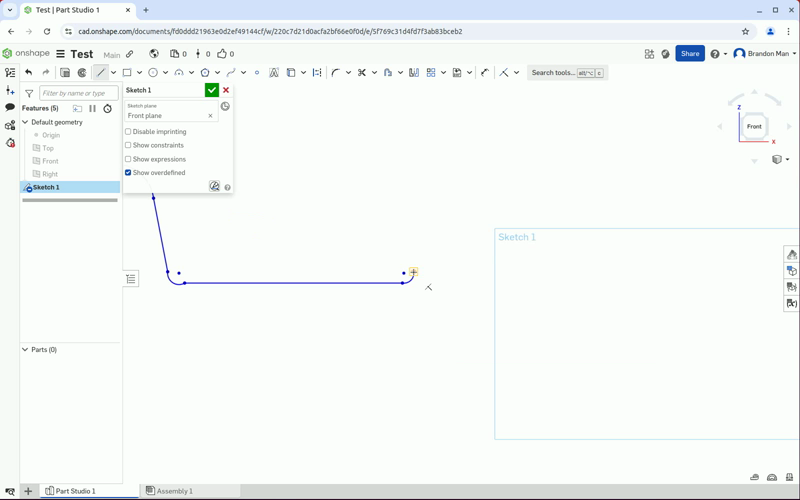
scroll(6)
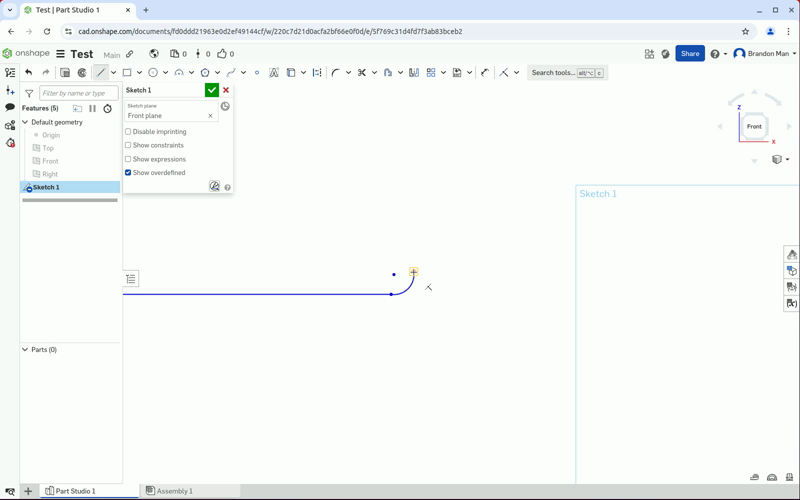
click(413, 271)
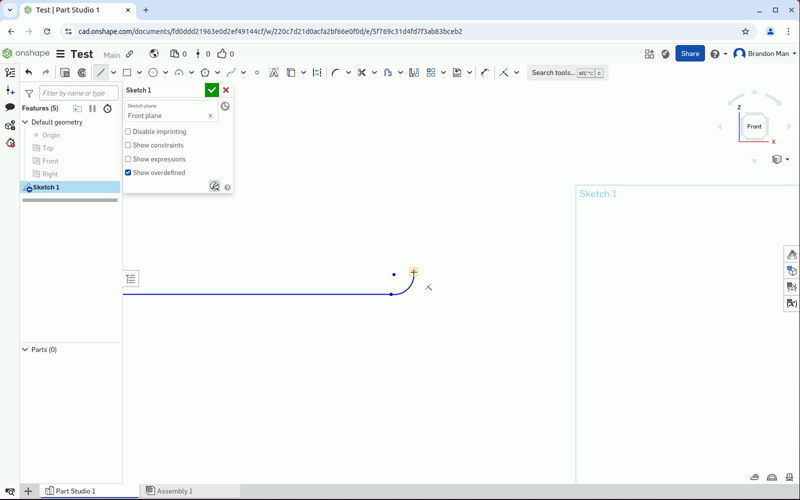
scroll(-6)
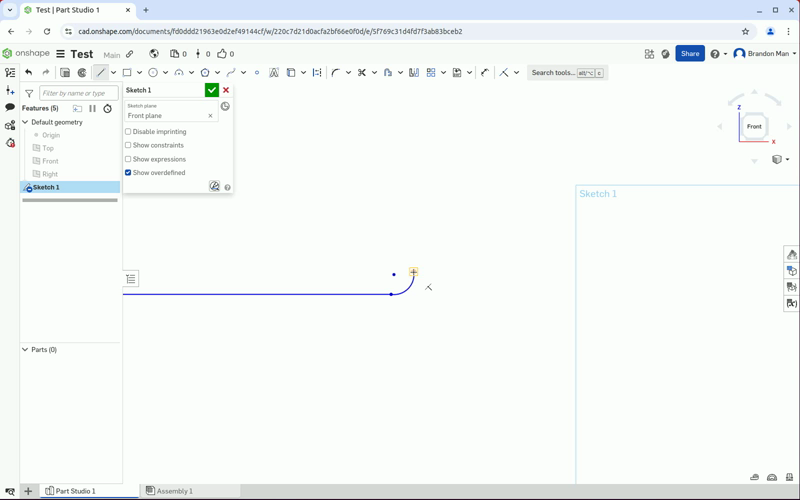
scroll(-6)
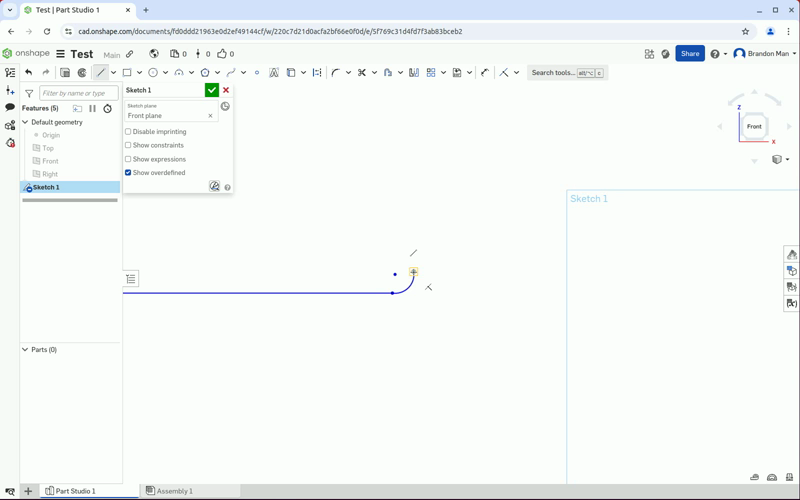
scroll(-6)
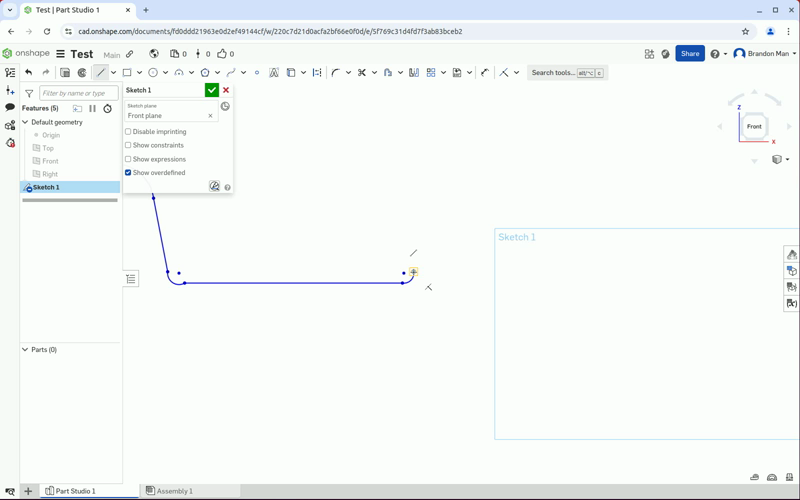
scroll(-6)
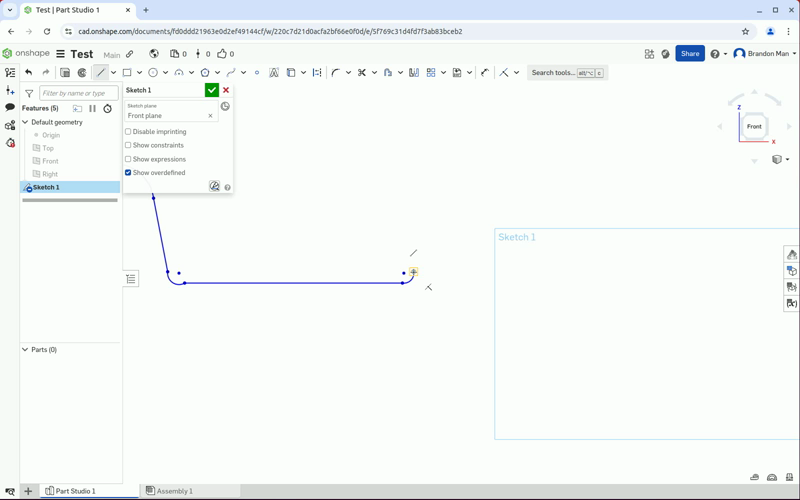
scroll(-6)
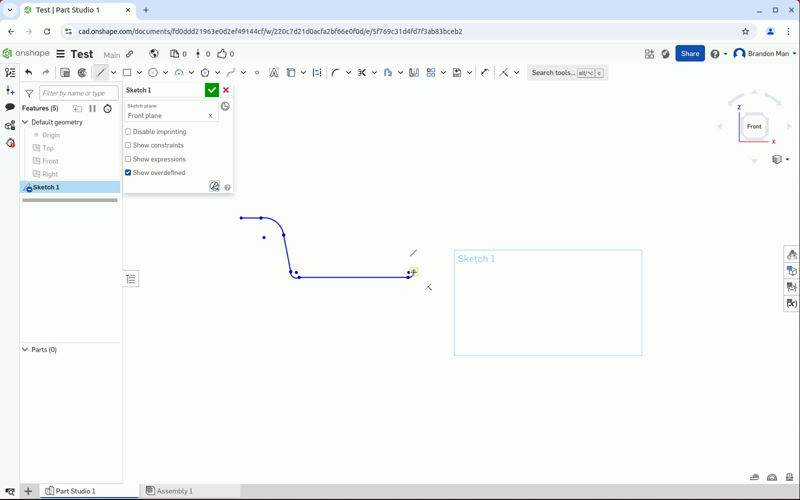
scroll(-6)
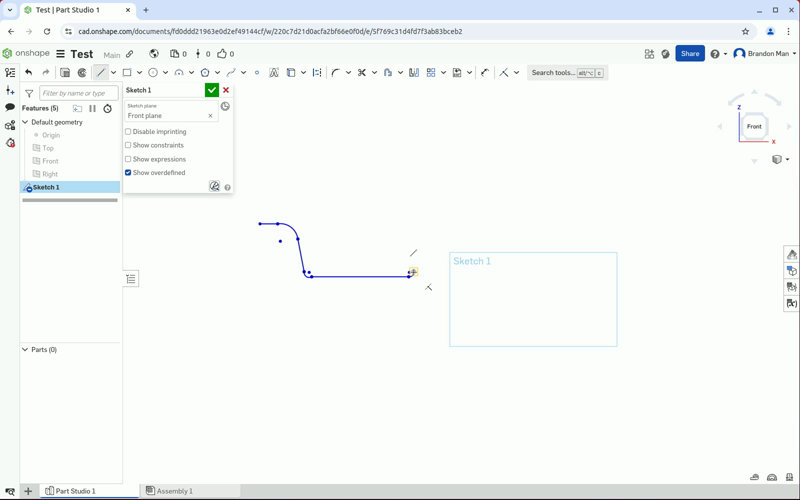
scroll(-6)
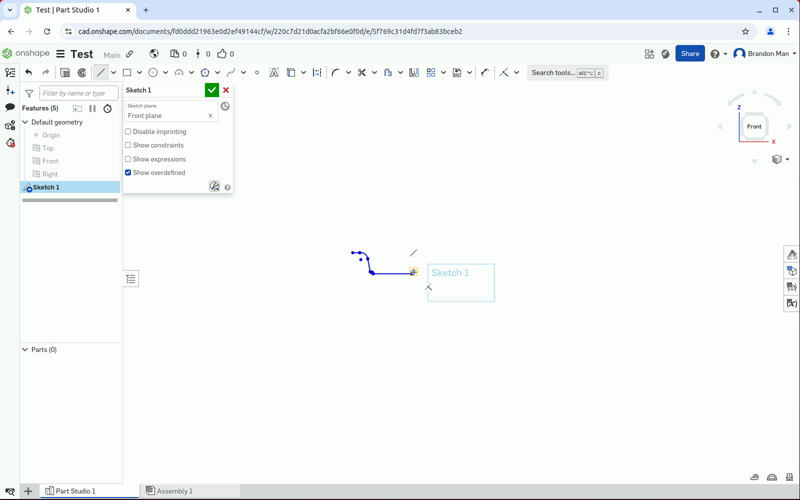
key_down(shift)
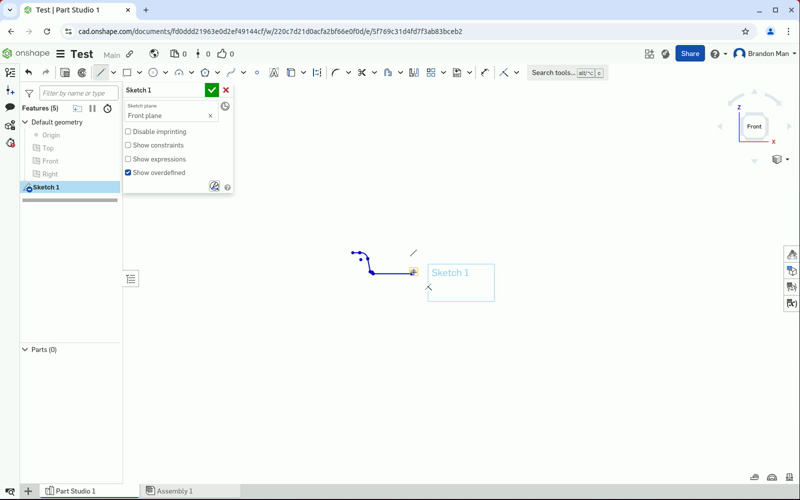
mouse_move(443, 271)
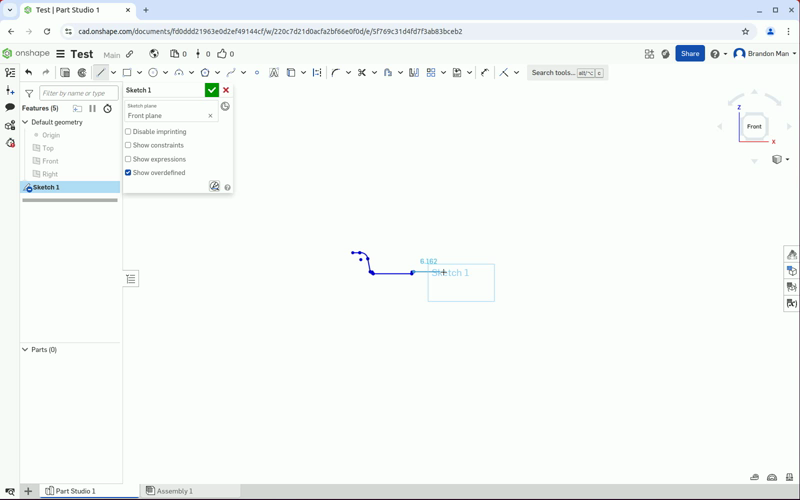
mouse_move(421, 256)
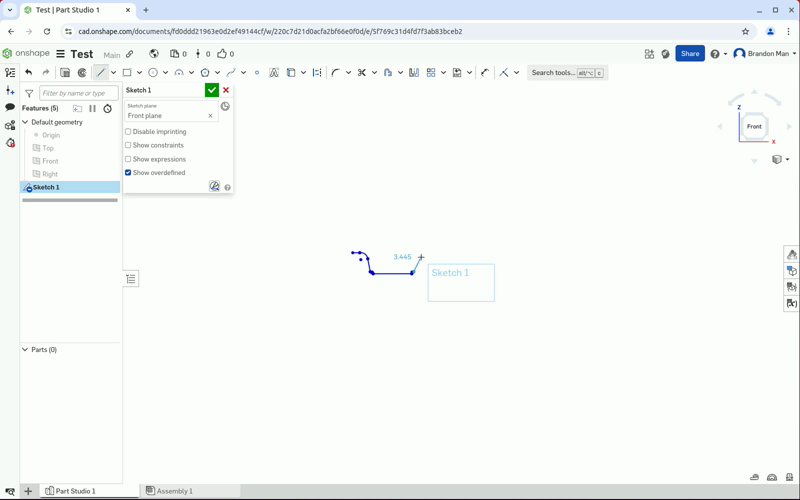
click(421, 256)
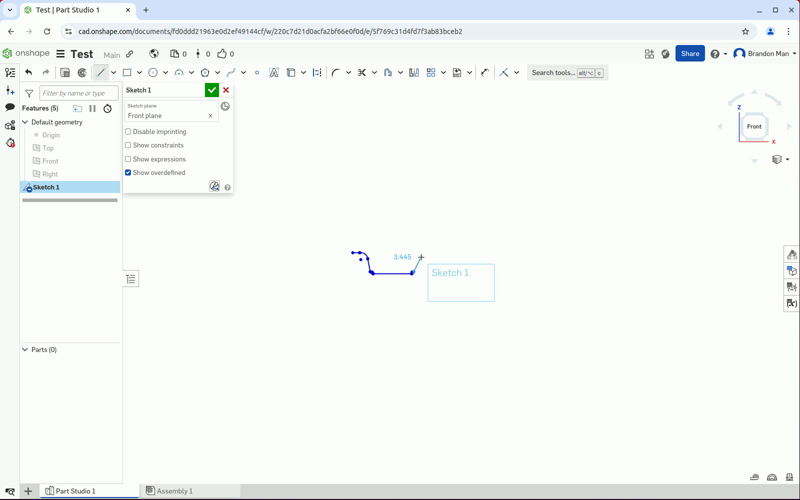
key_up(shift)
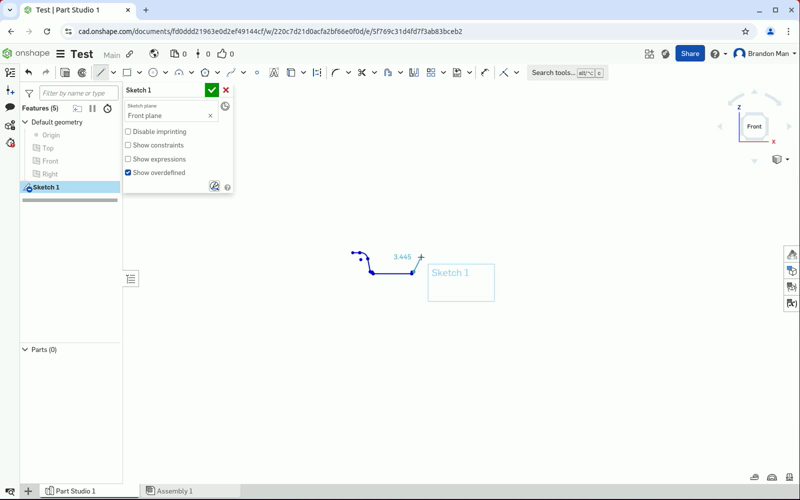
key(esc)
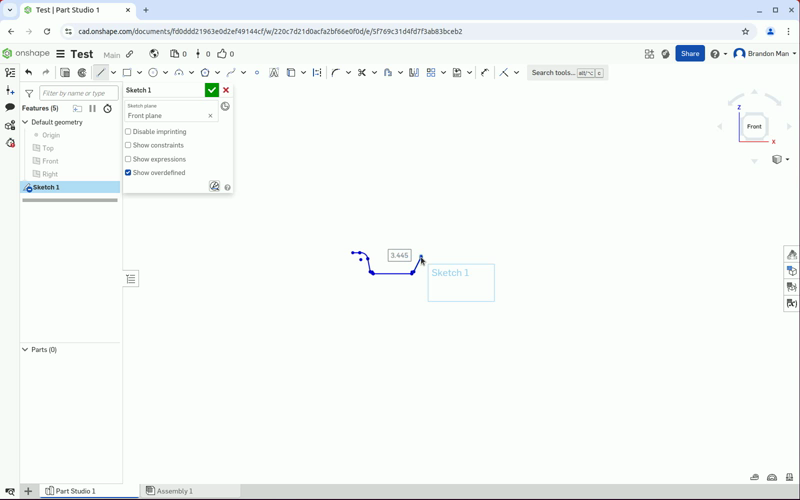
key(a)
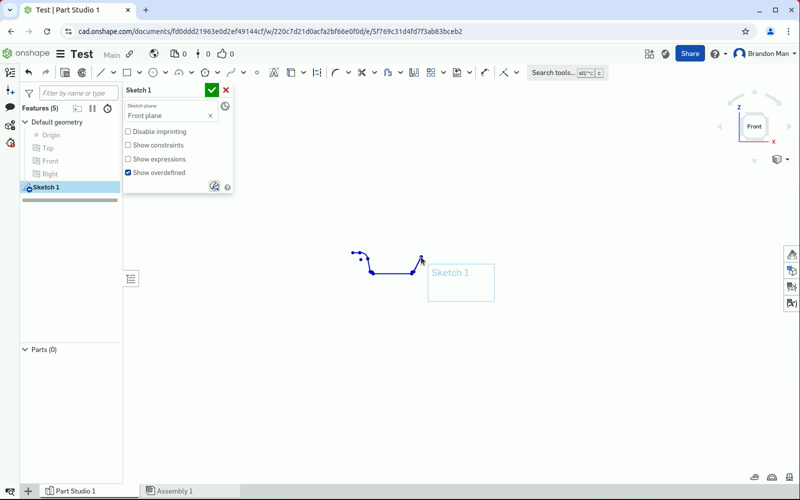
mouse_move(421, 256)
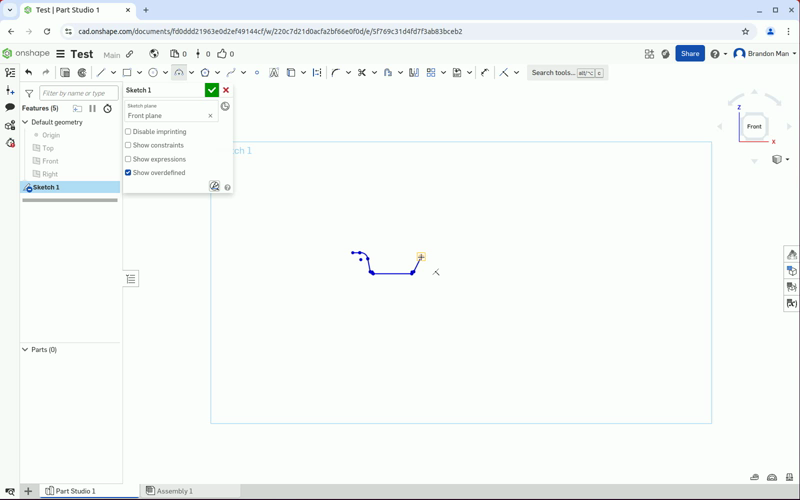
click(421, 256)
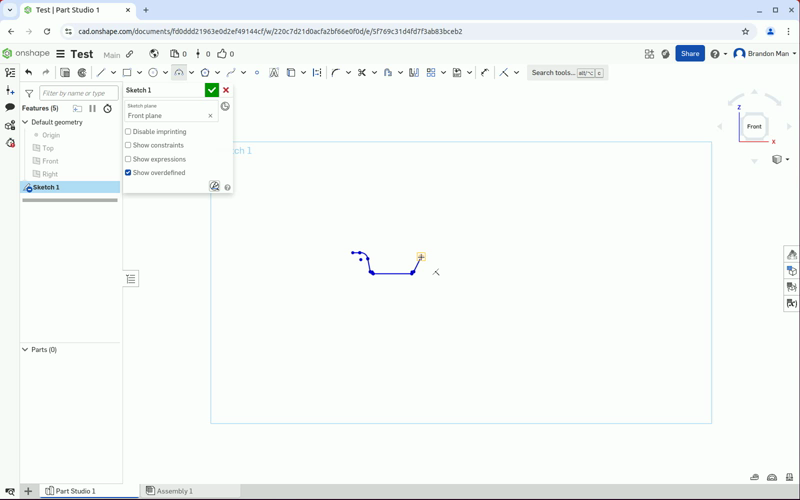
key_down(shift)
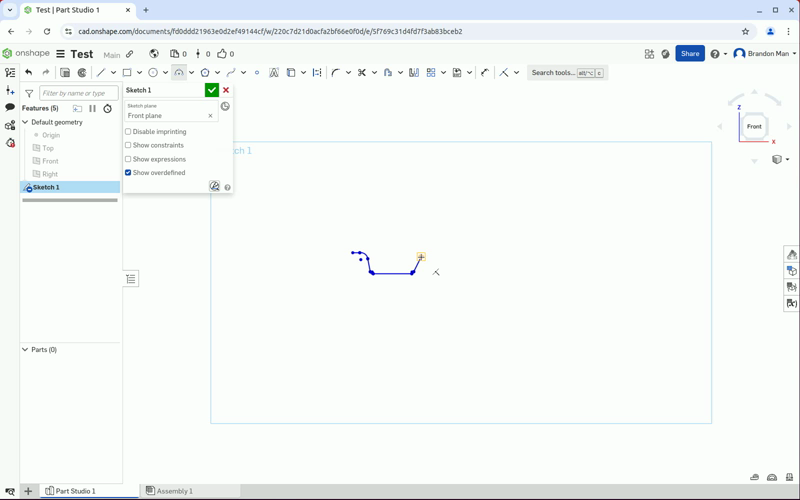
mouse_move(427, 253)
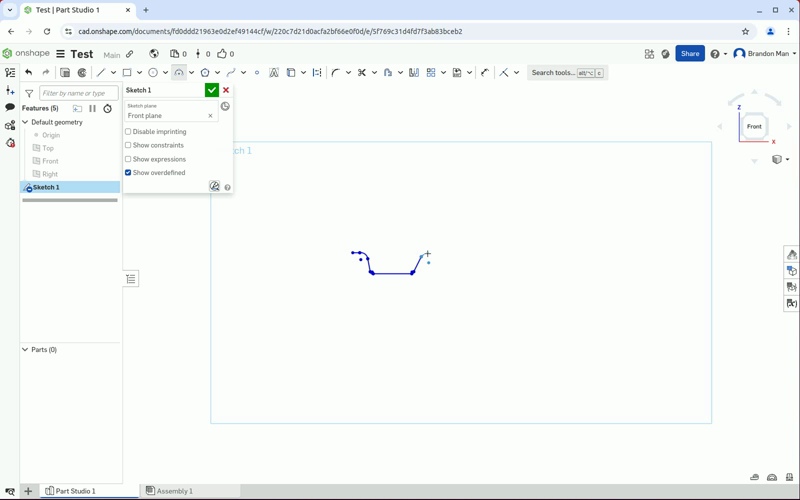
scroll(6)
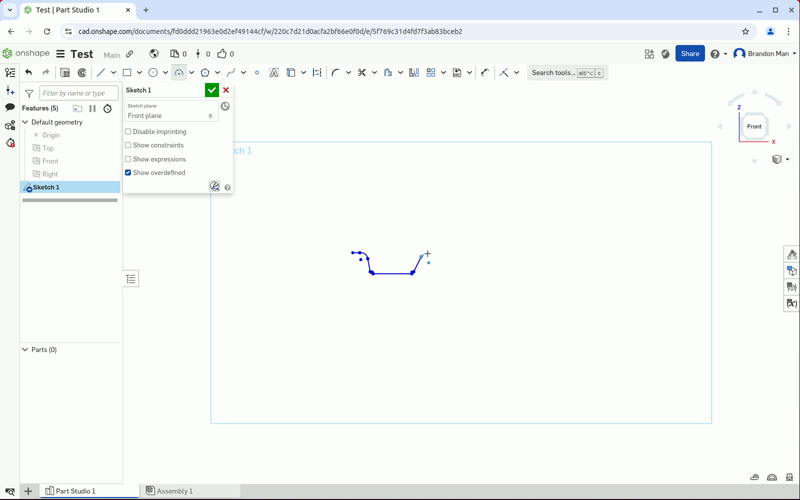
scroll(6)
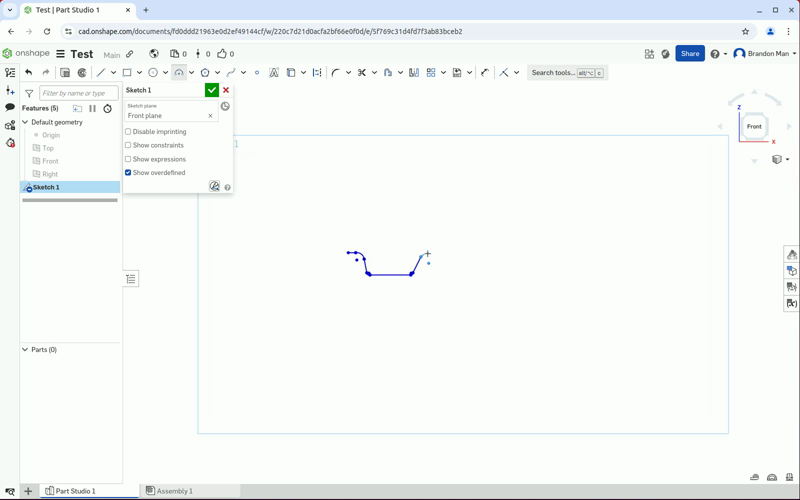
scroll(6)
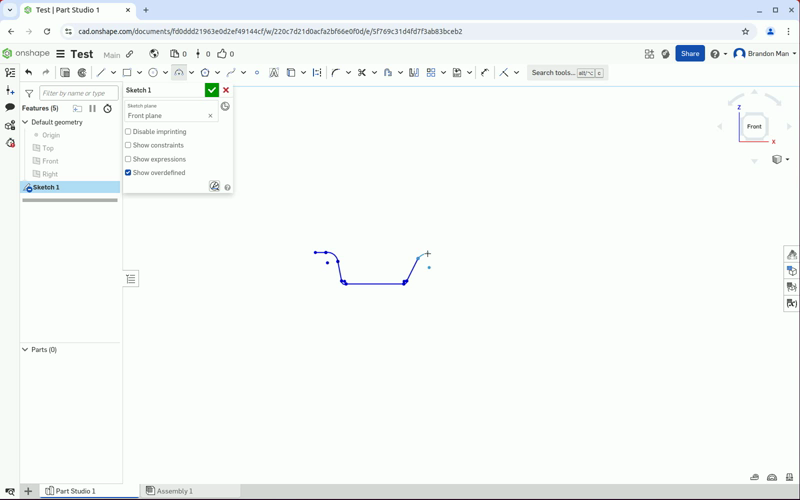
scroll(6)
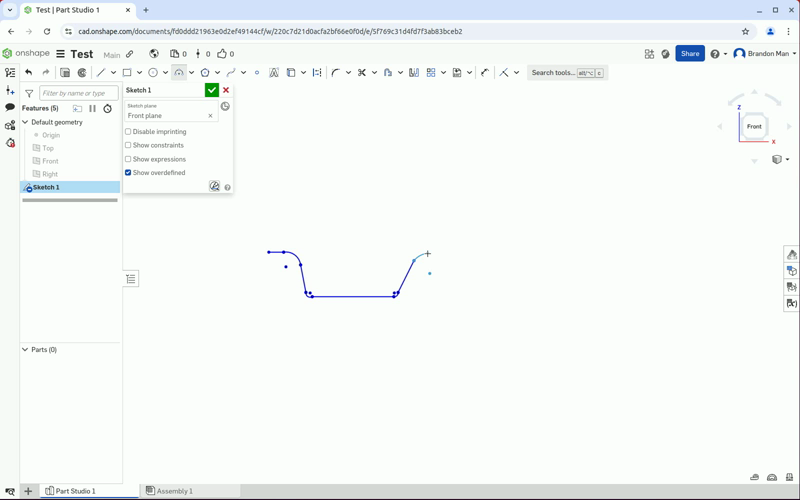
scroll(6)
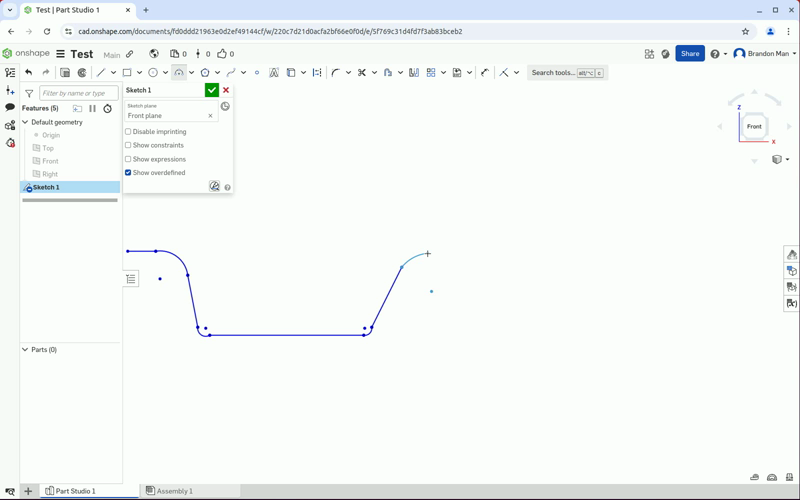
scroll(6)
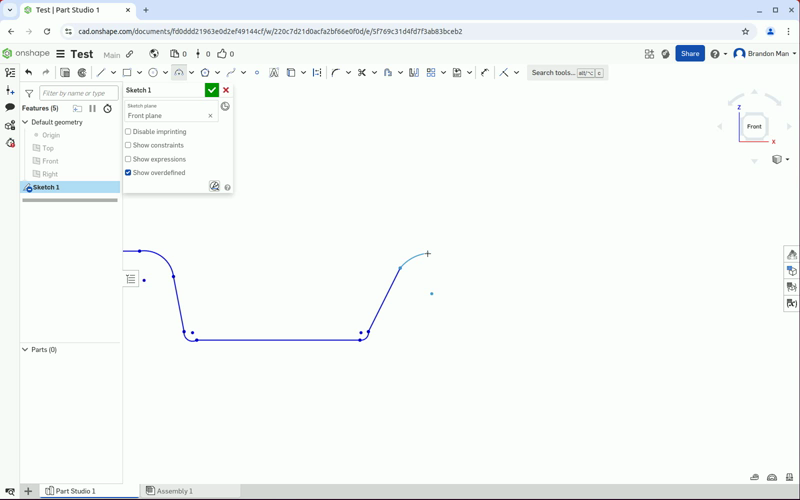
scroll(6)
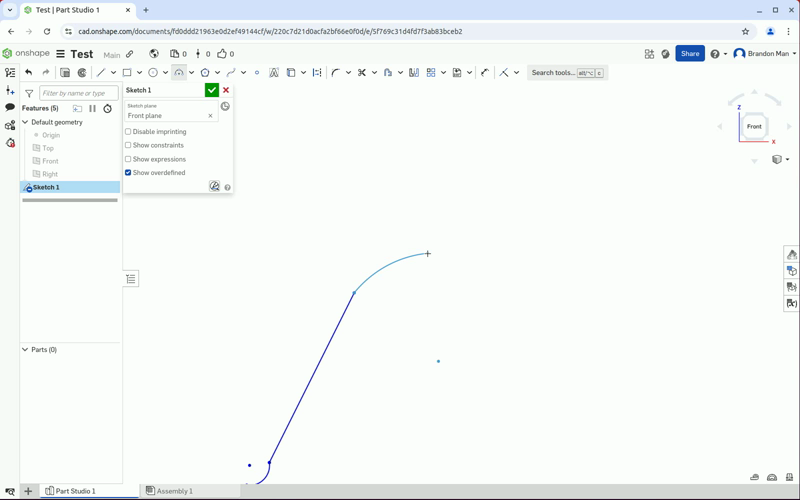
click(427, 253)
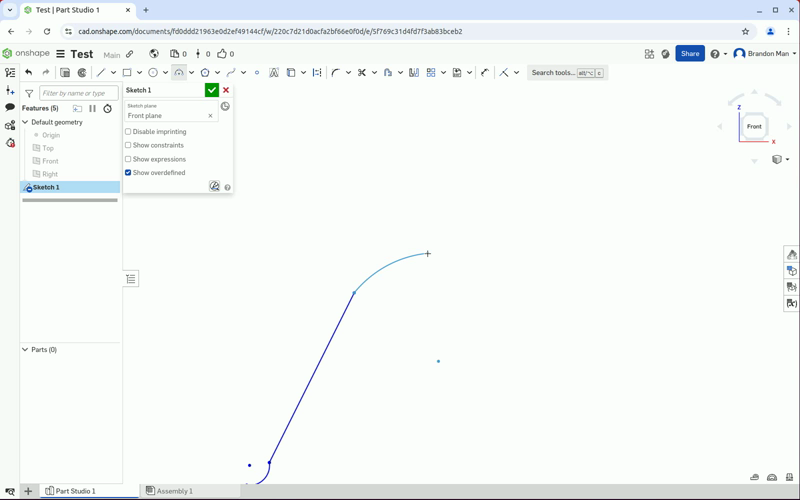
scroll(-6)
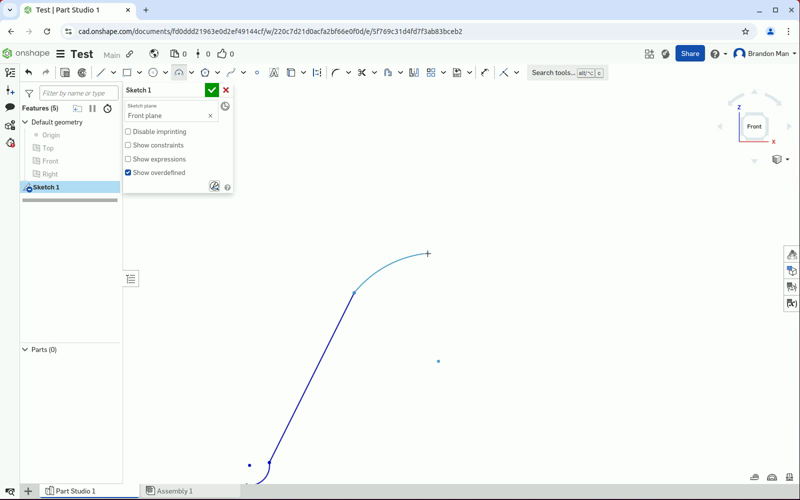
scroll(-6)
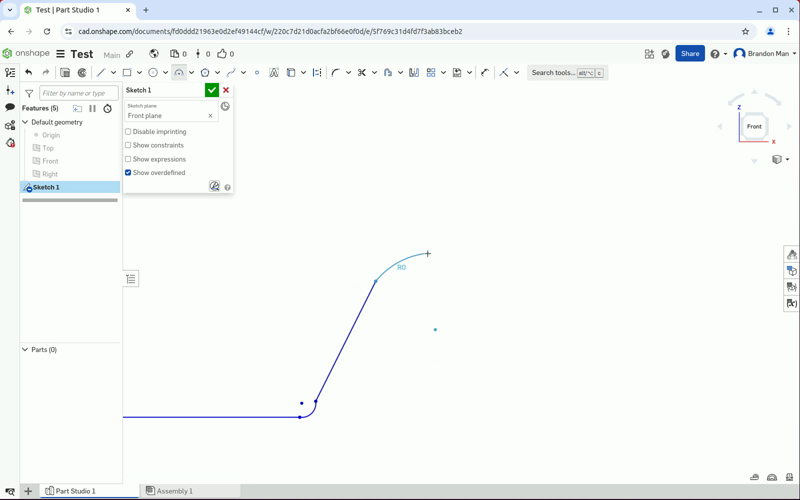
scroll(-6)
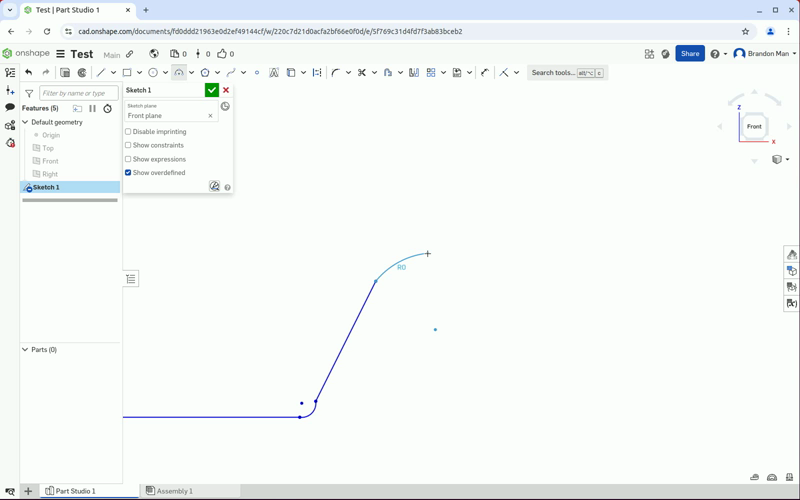
scroll(-6)
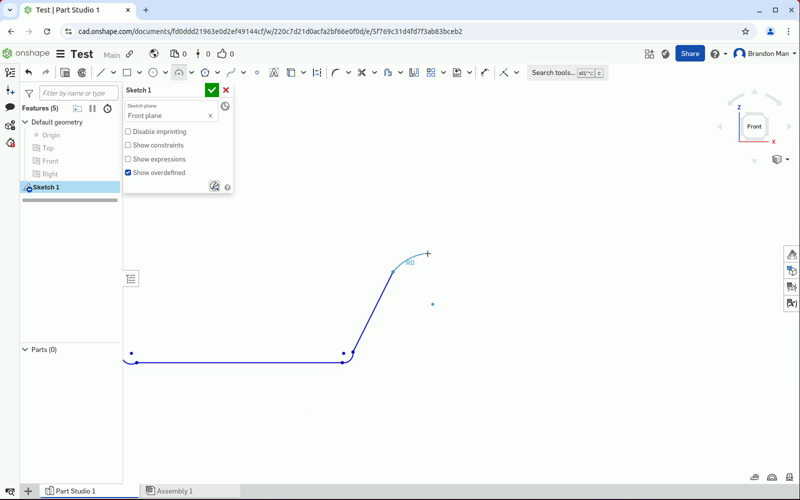
scroll(-6)
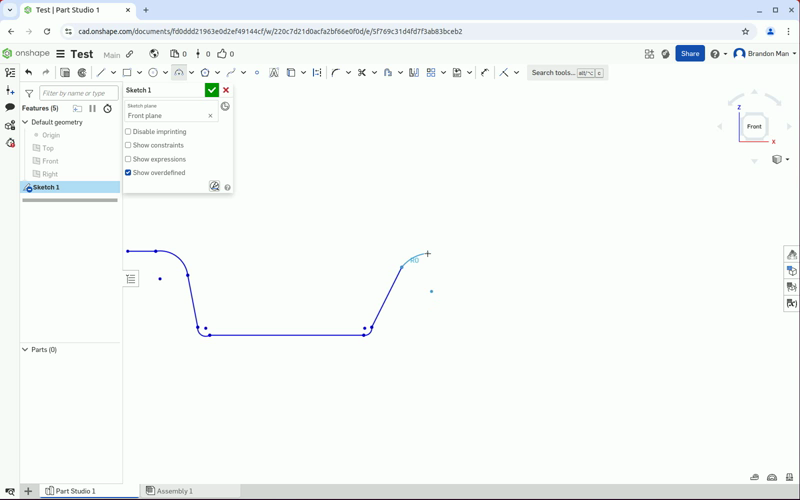
scroll(-6)
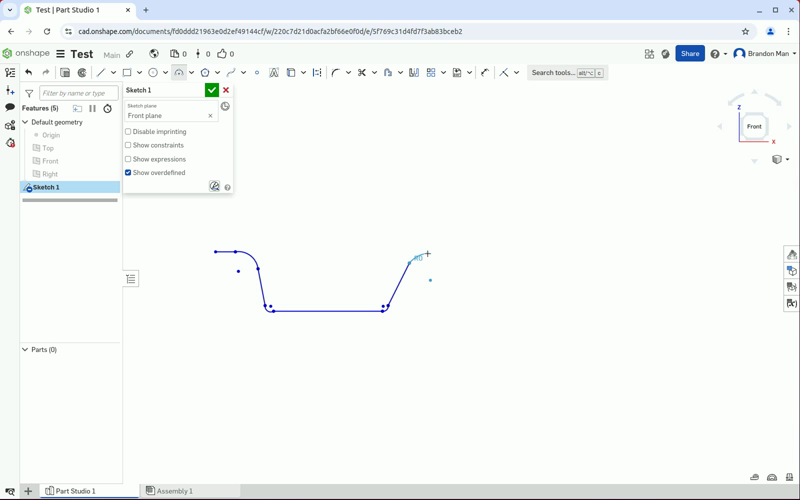
scroll(-6)
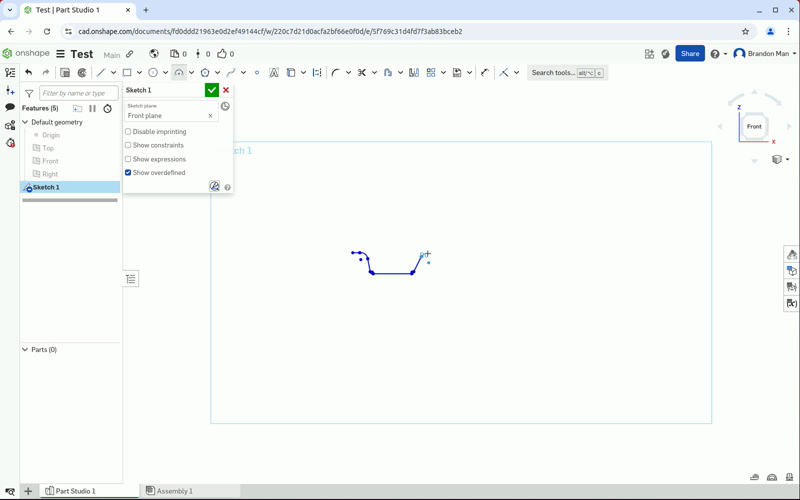
mouse_move(424, 254)
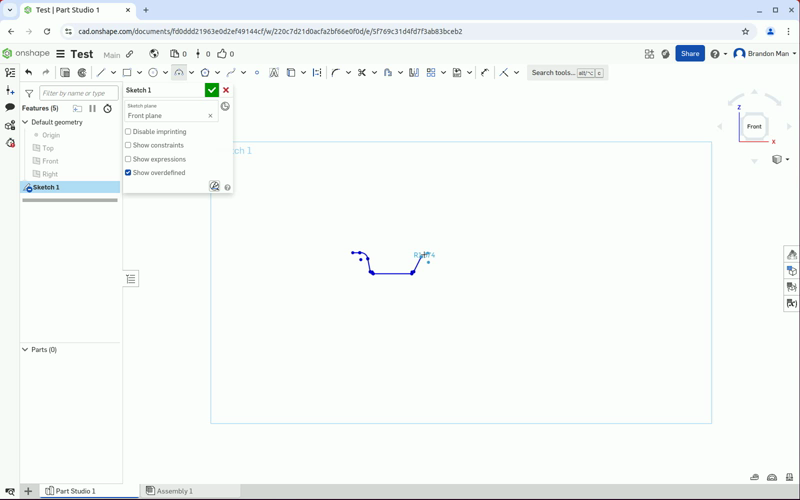
scroll(6)
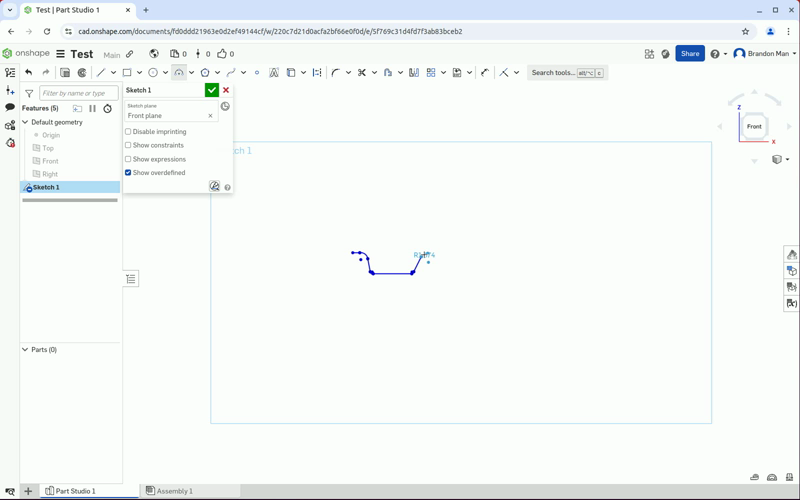
scroll(6)
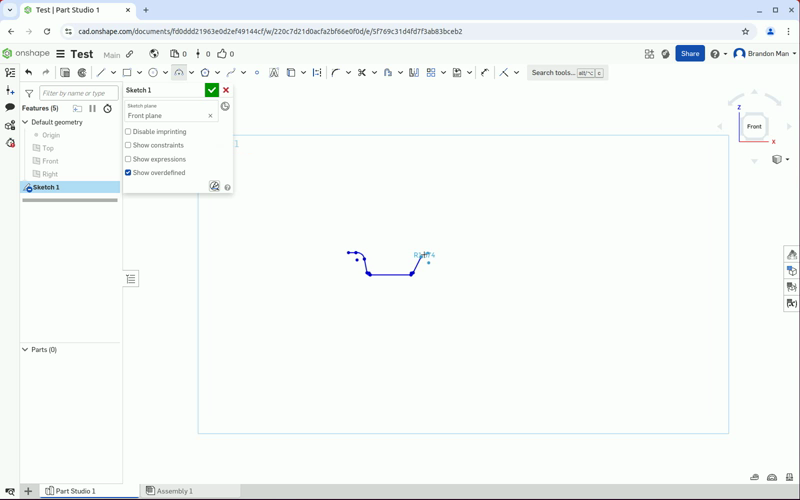
scroll(6)
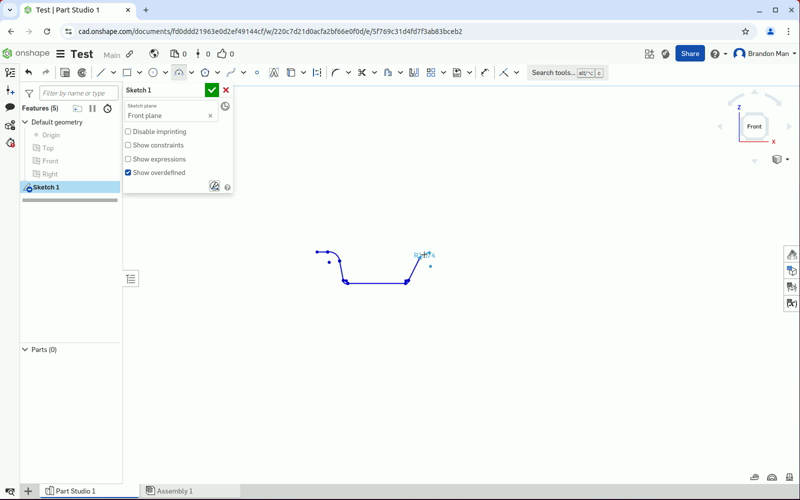
scroll(6)
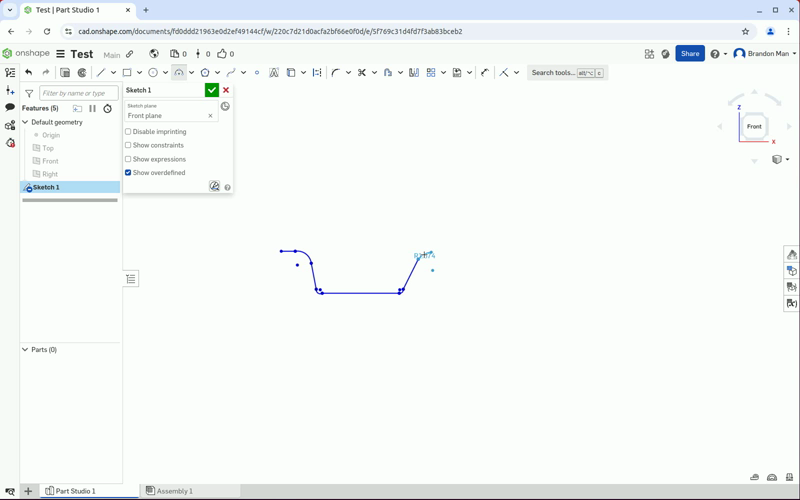
scroll(6)
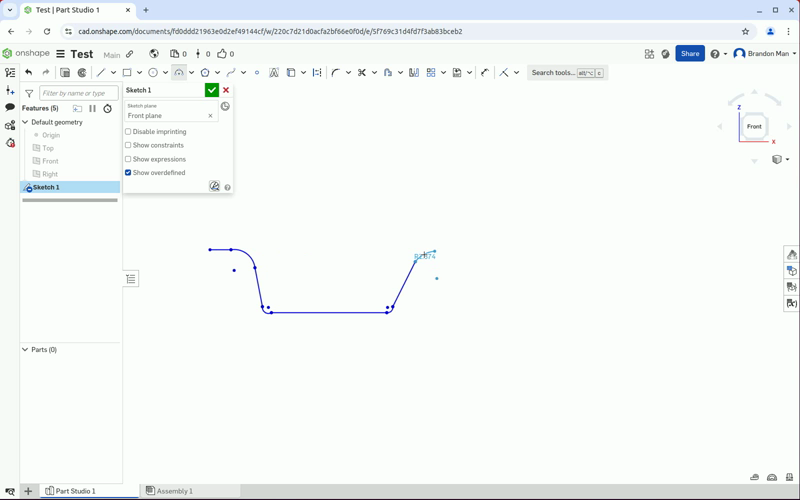
scroll(6)
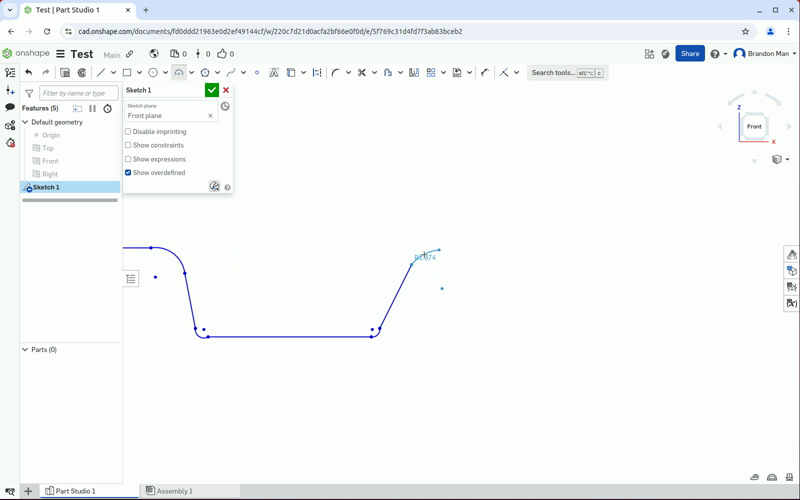
scroll(6)
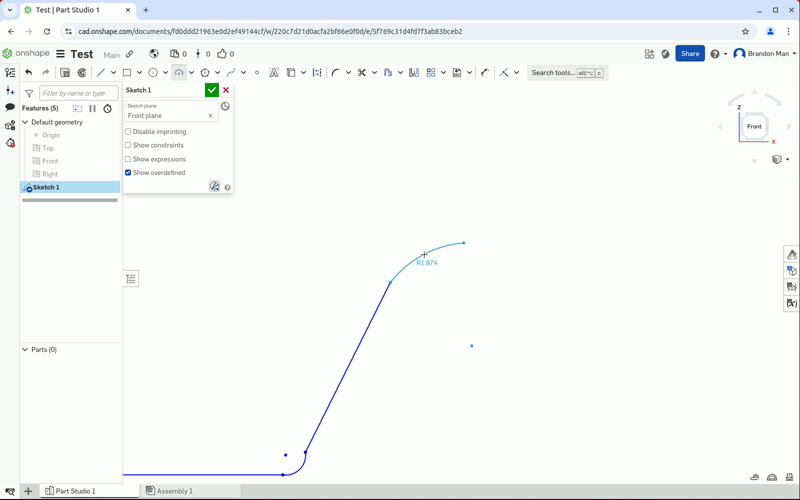
click(424, 254)
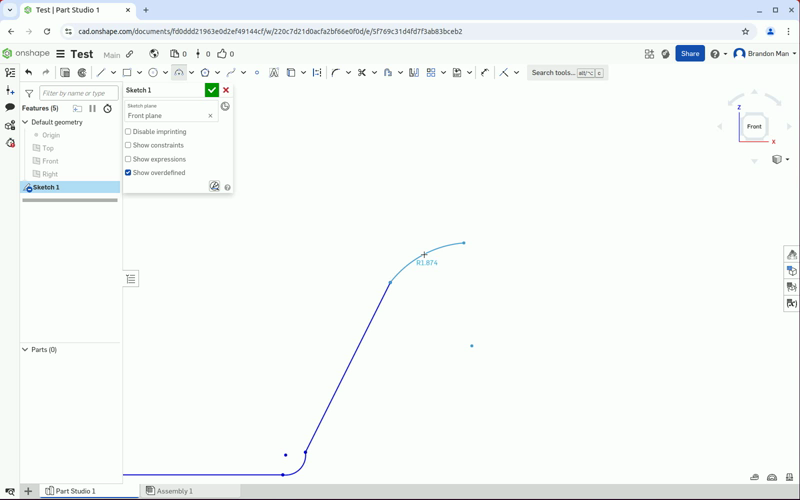
scroll(-6)
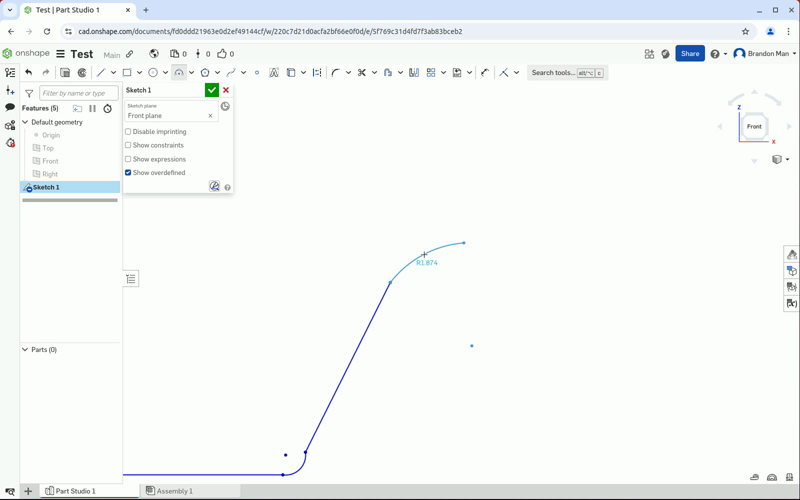
scroll(-6)
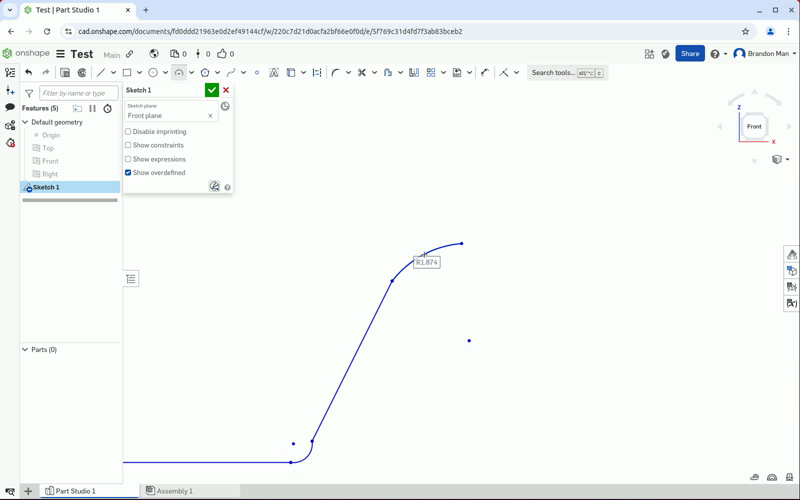
scroll(-6)
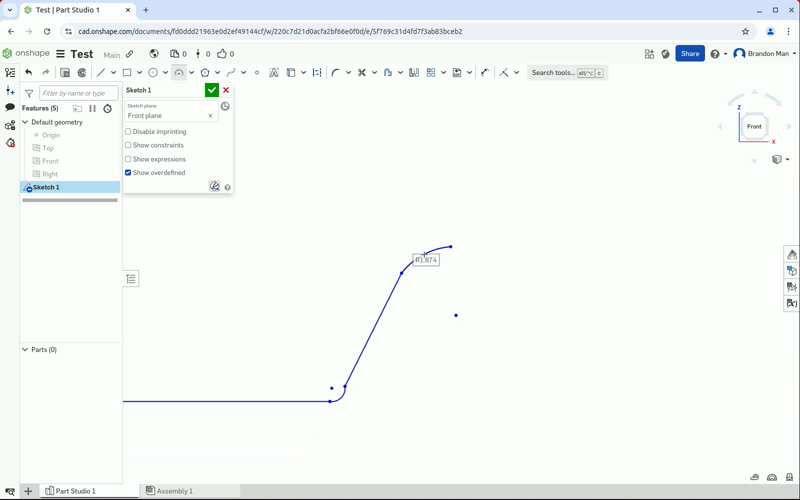
scroll(-6)
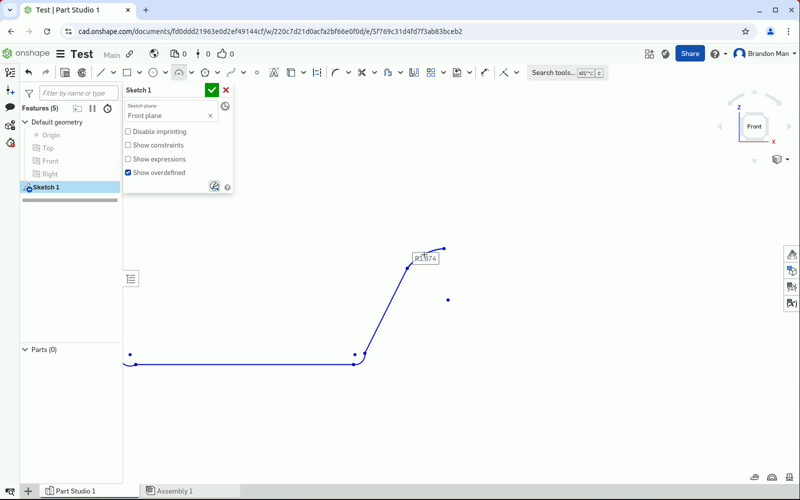
scroll(-6)
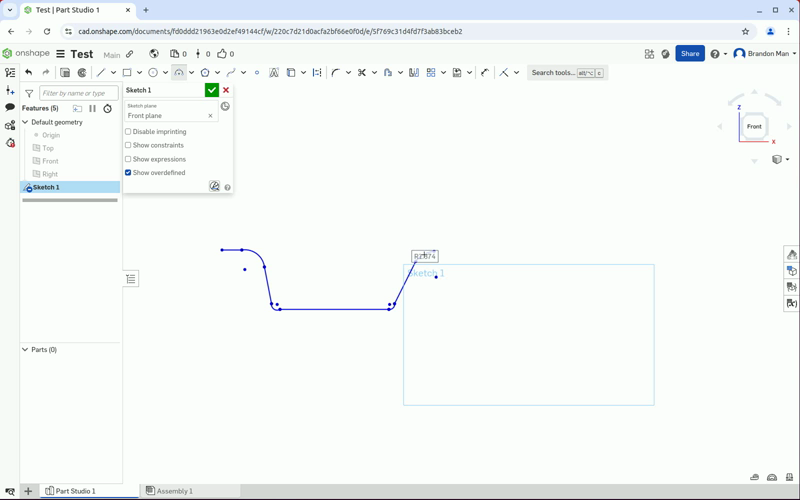
scroll(-6)
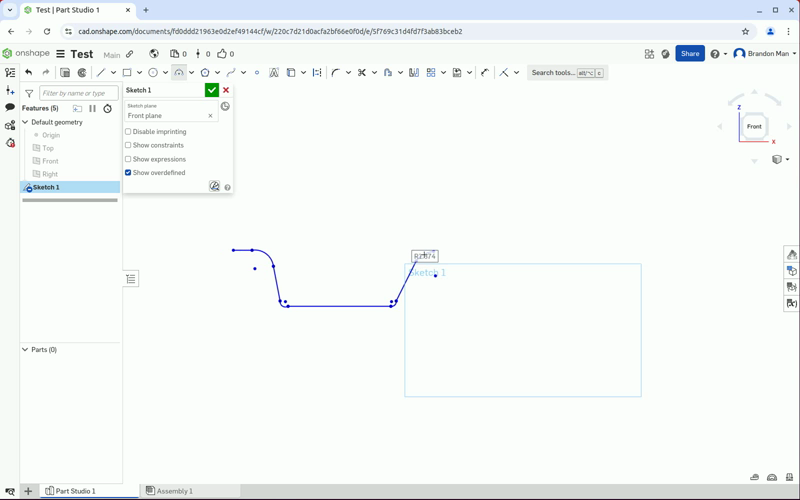
scroll(-6)
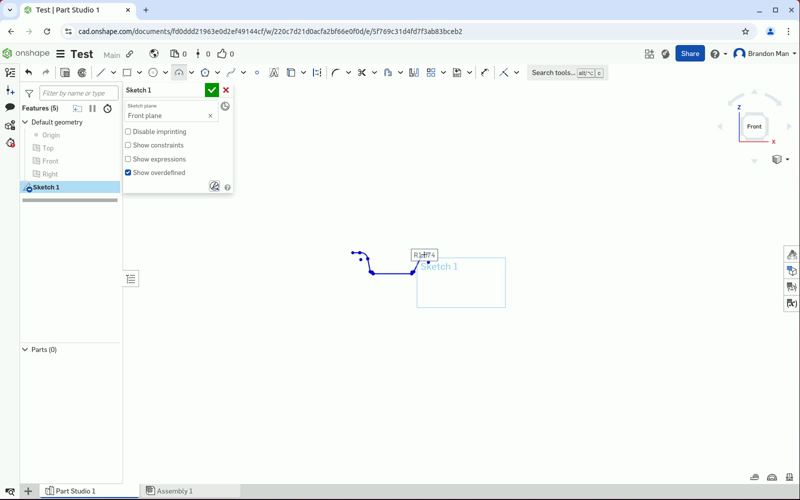
key_up(shift)
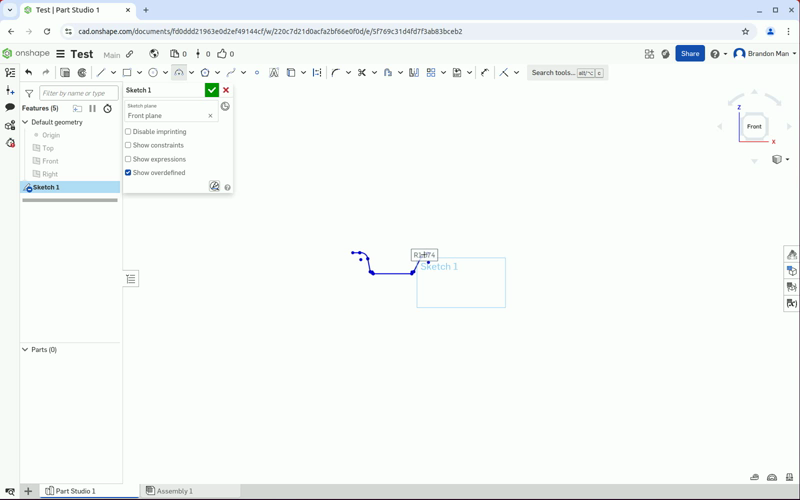
key(esc)
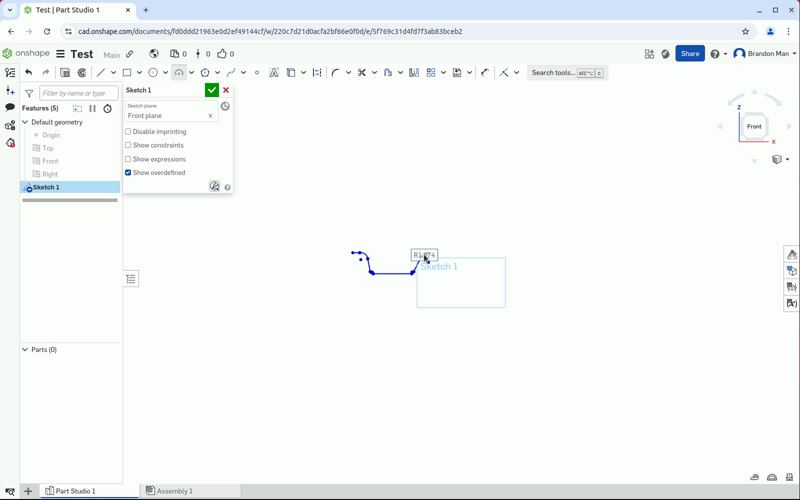
key(l)
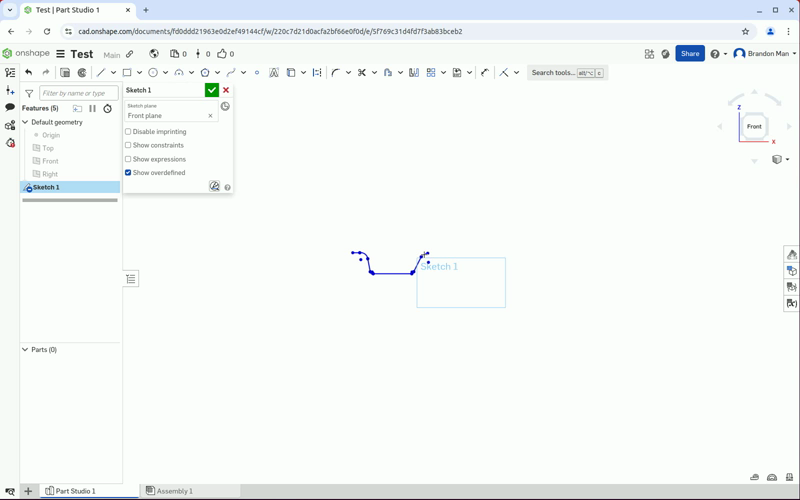
mouse_move(427, 253)
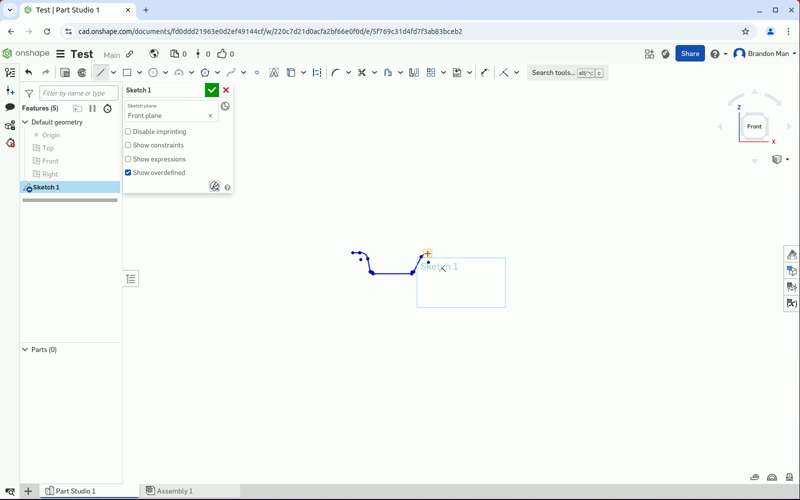
scroll(6)
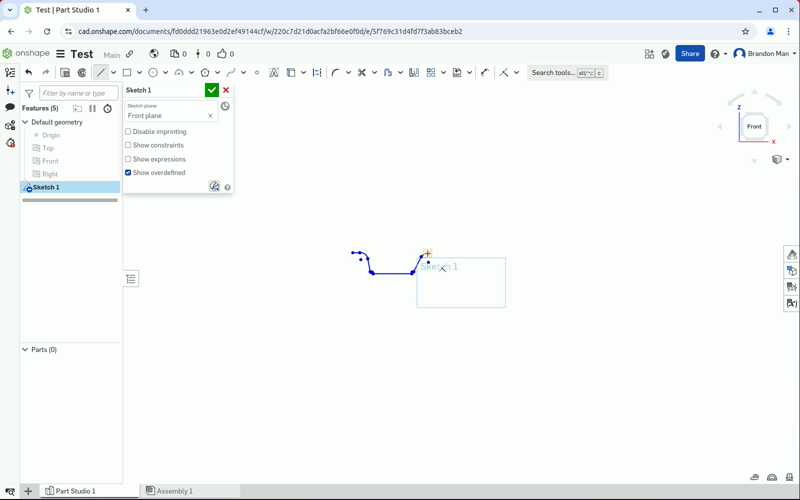
scroll(6)
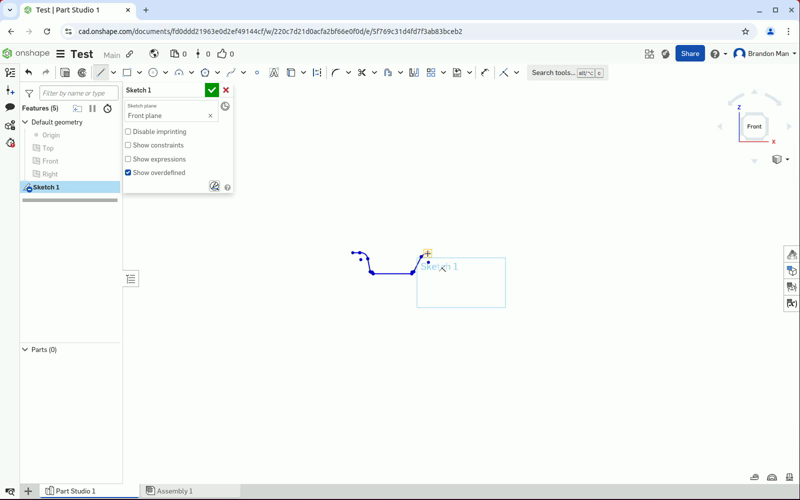
scroll(6)
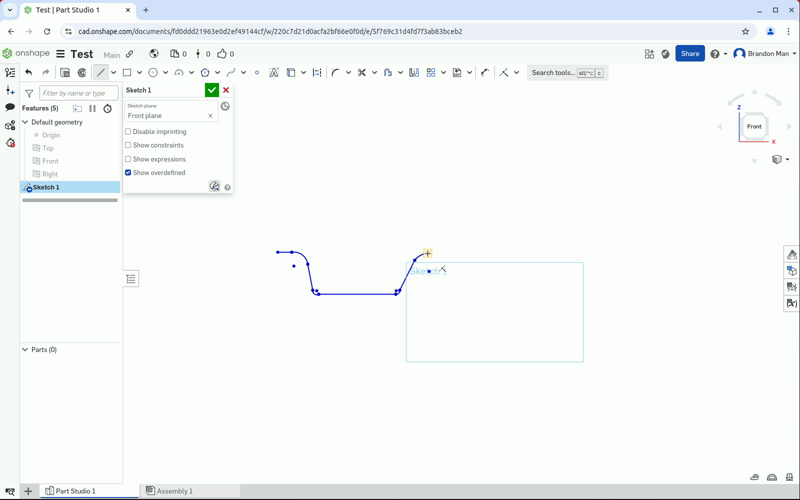
scroll(6)
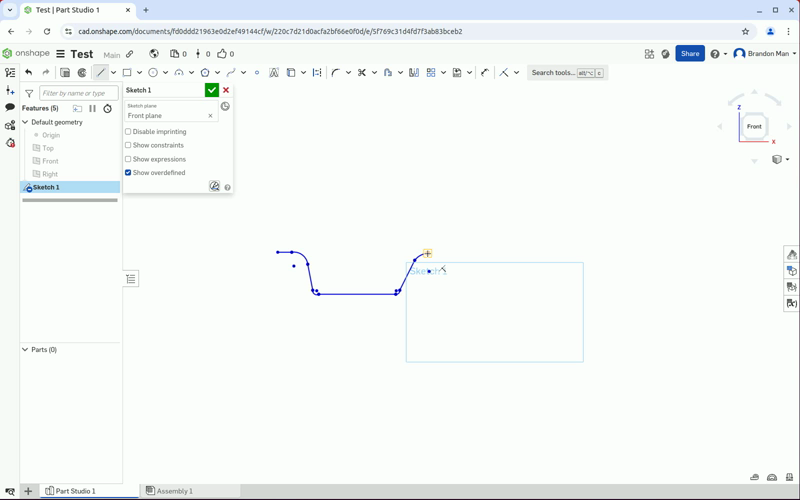
scroll(6)
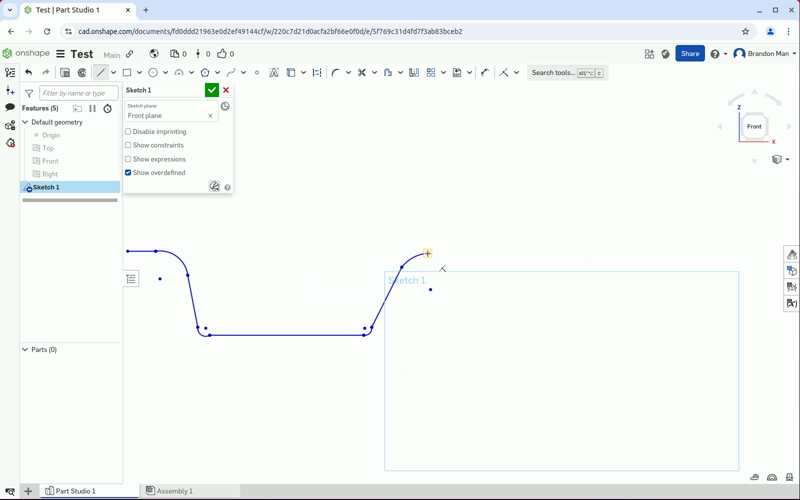
scroll(6)
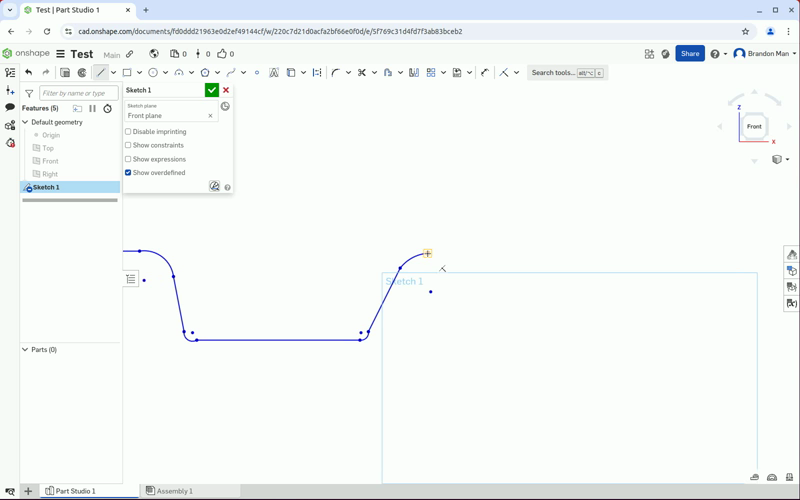
scroll(6)
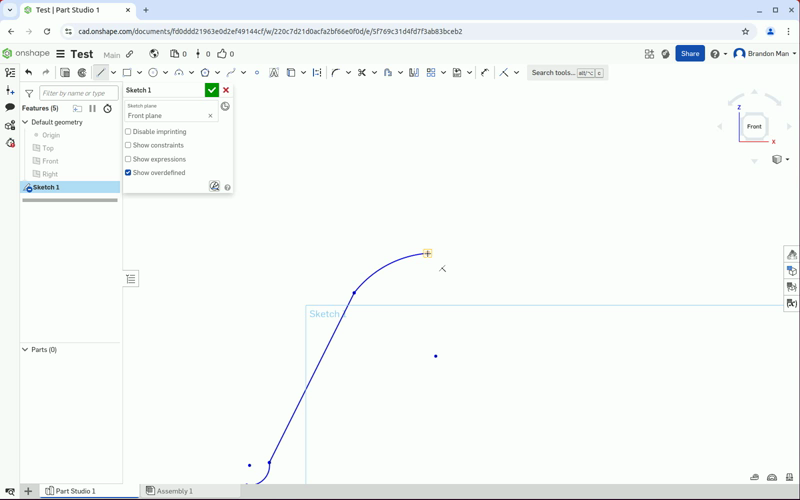
click(427, 253)
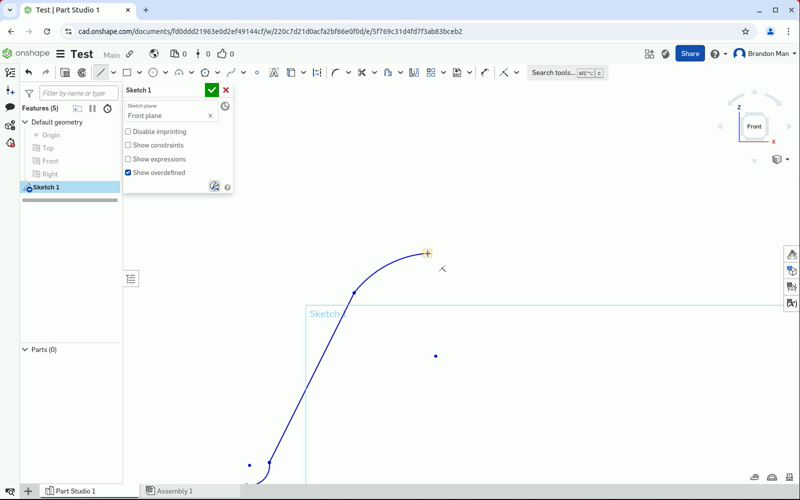
scroll(-6)
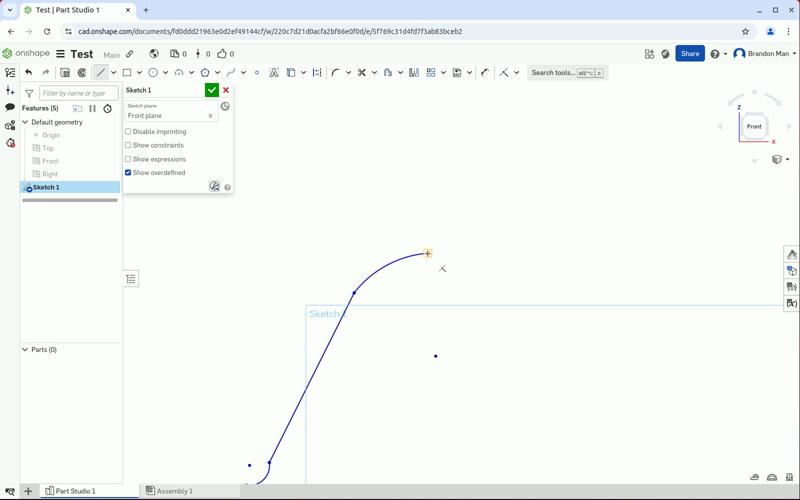
scroll(-6)
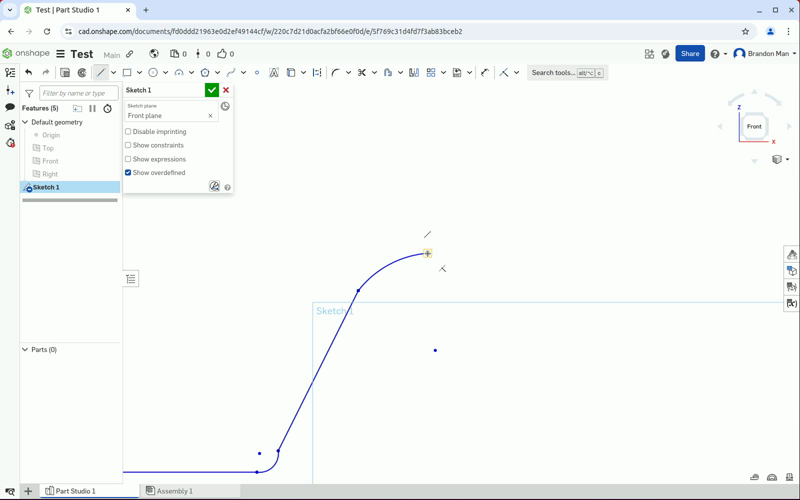
scroll(-6)
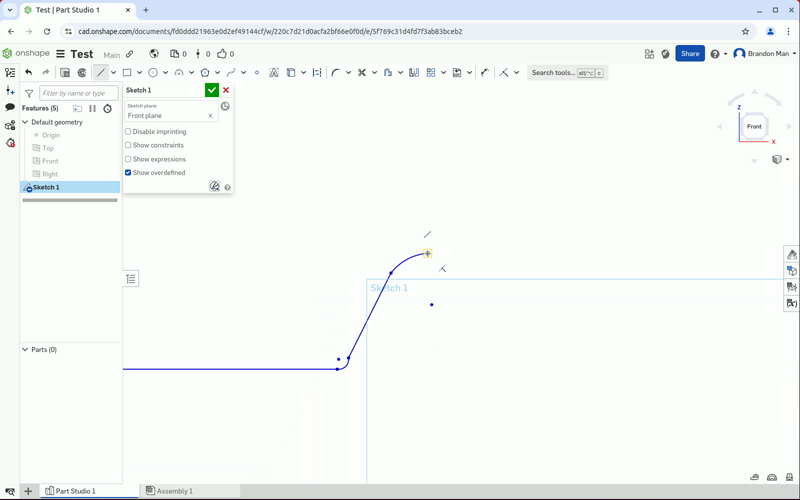
scroll(-6)
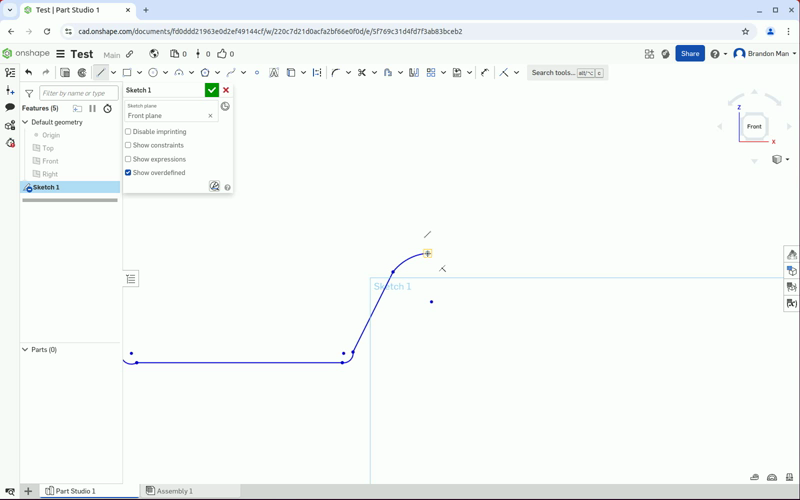
scroll(-6)
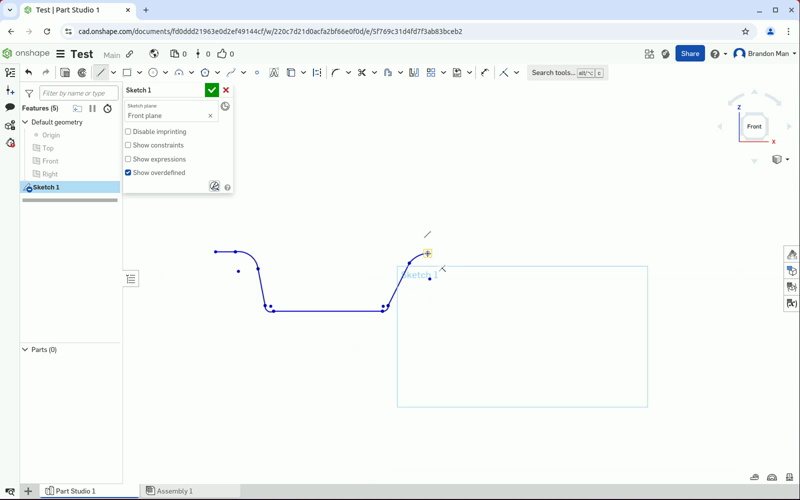
scroll(-6)
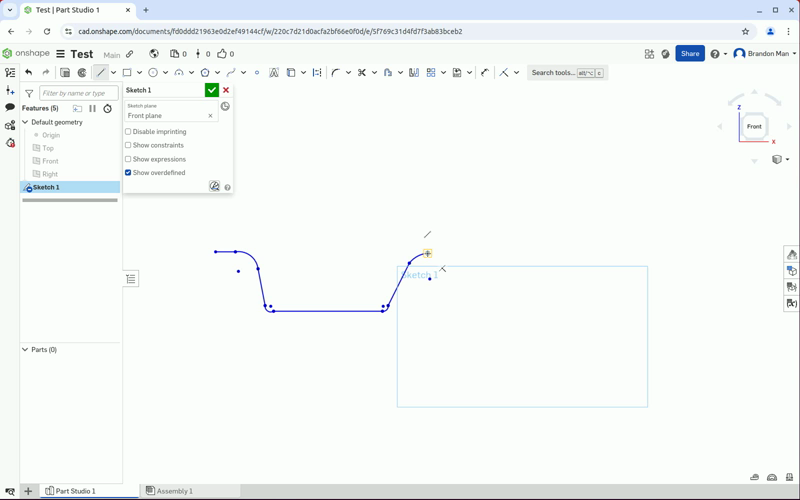
scroll(-6)
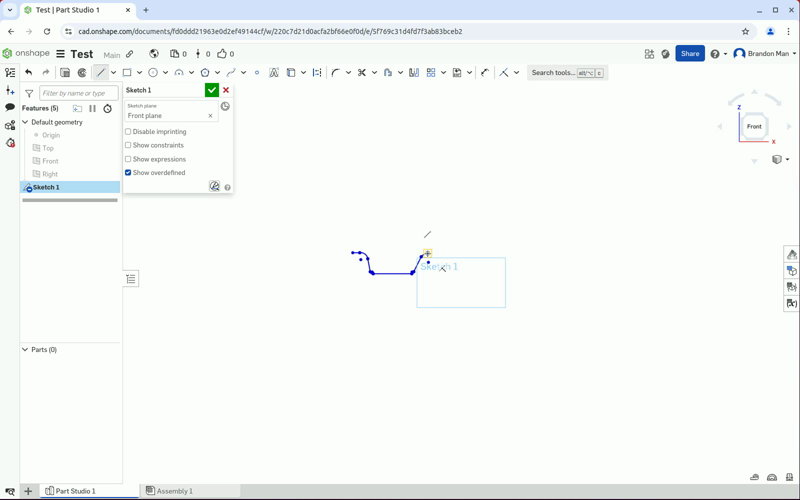
key_down(shift)
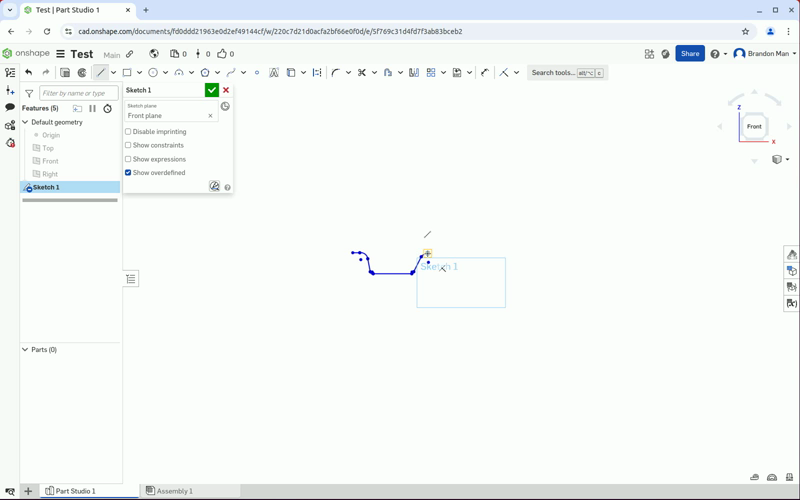
mouse_move(457, 253)
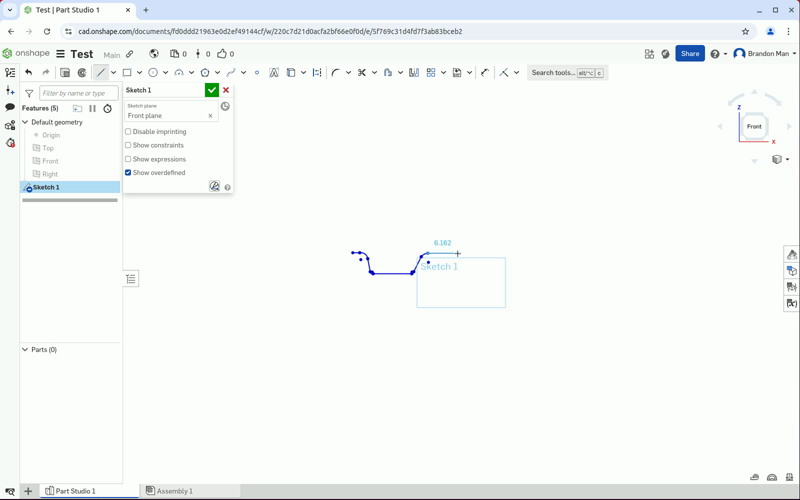
mouse_move(436, 253)
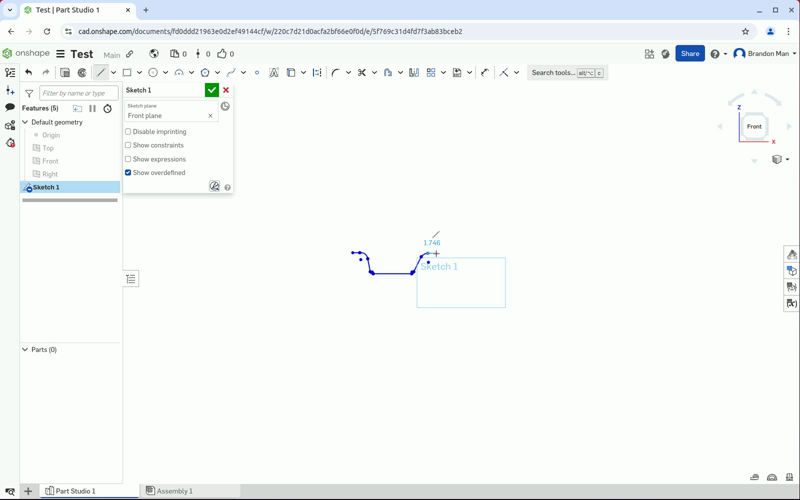
click(436, 253)
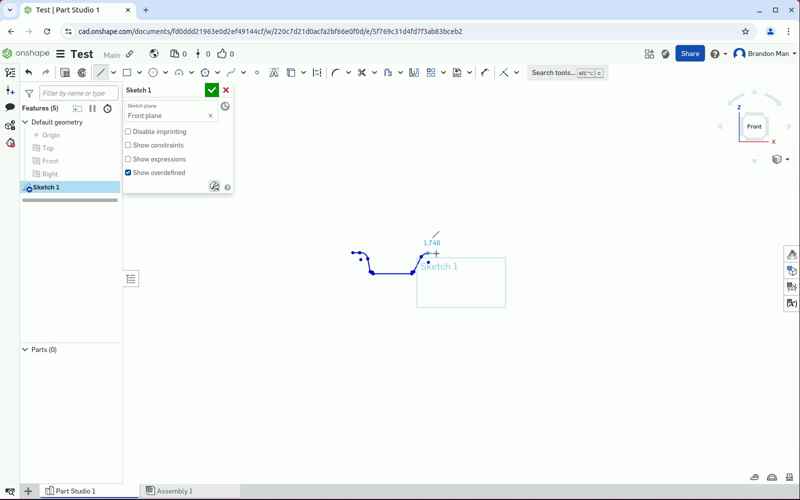
key_up(shift)
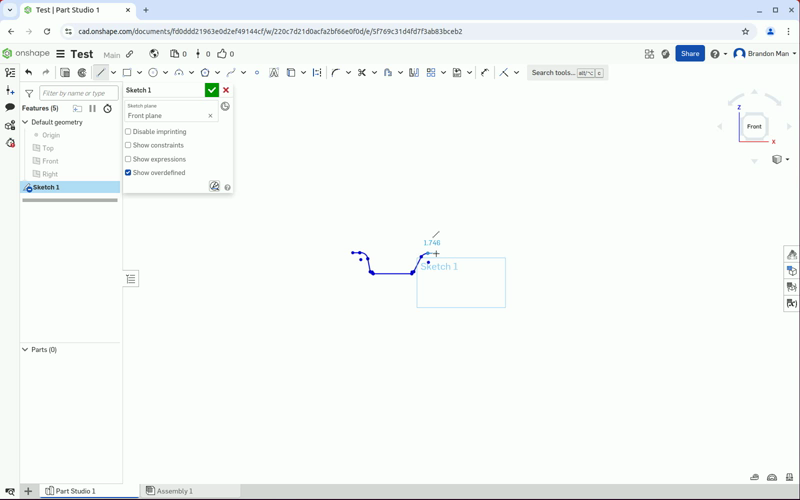
key_down(shift)
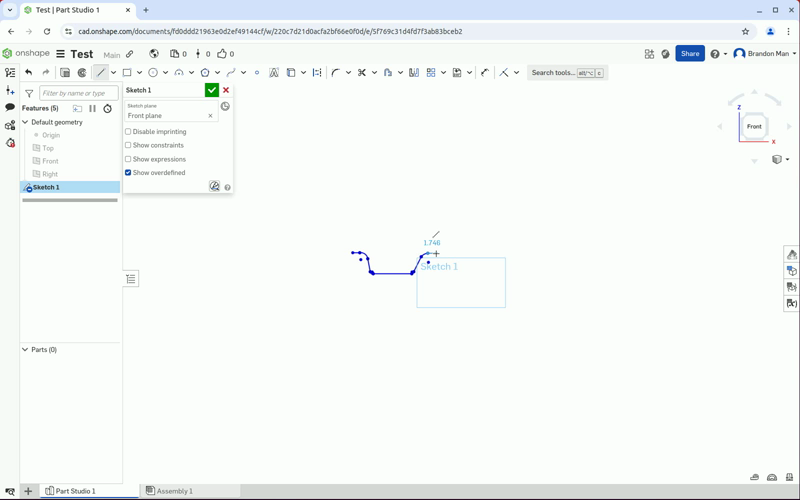
mouse_move(466, 253)
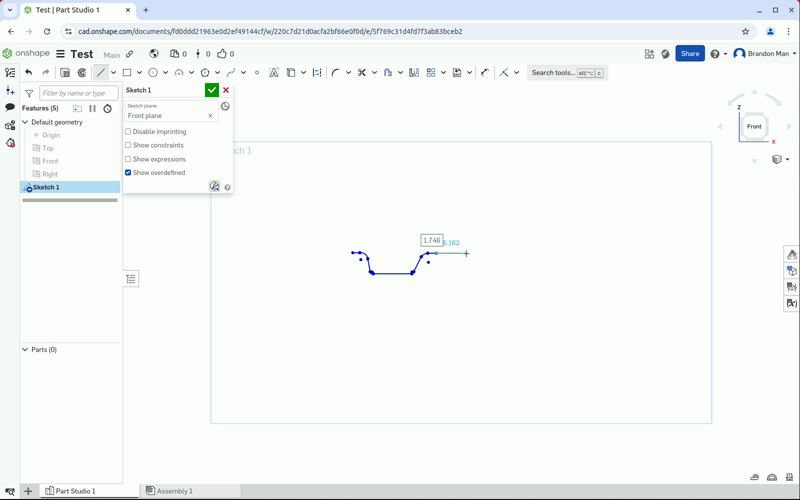
mouse_move(436, 247)
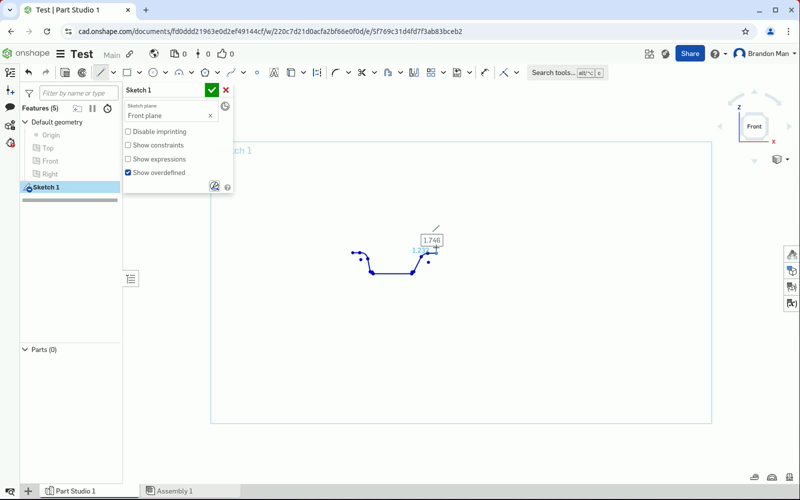
scroll(6)
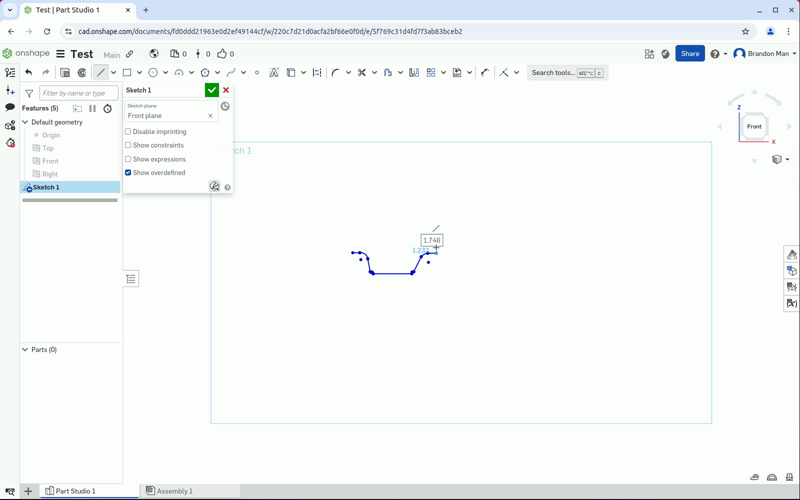
scroll(6)
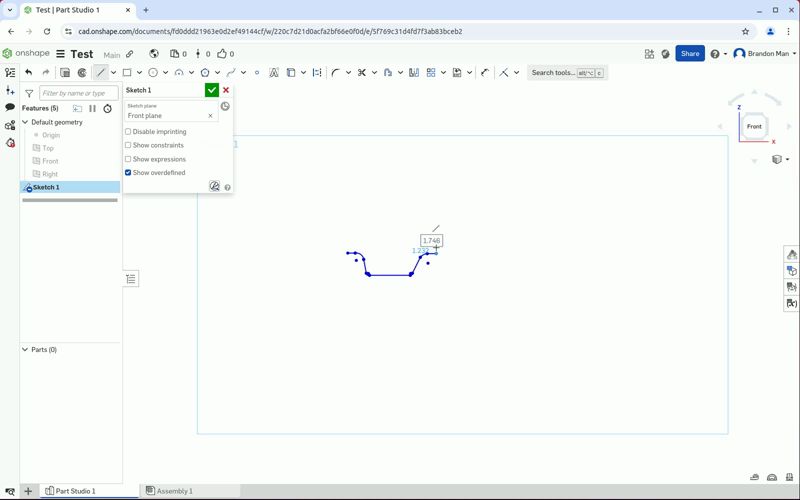
scroll(6)
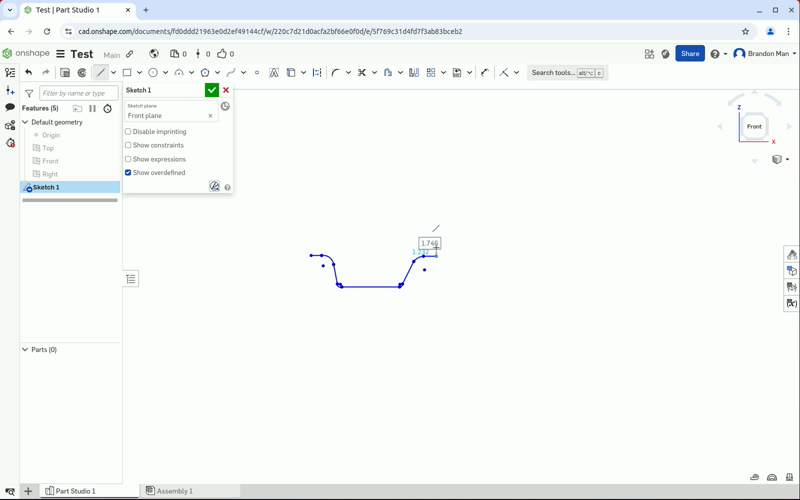
scroll(6)
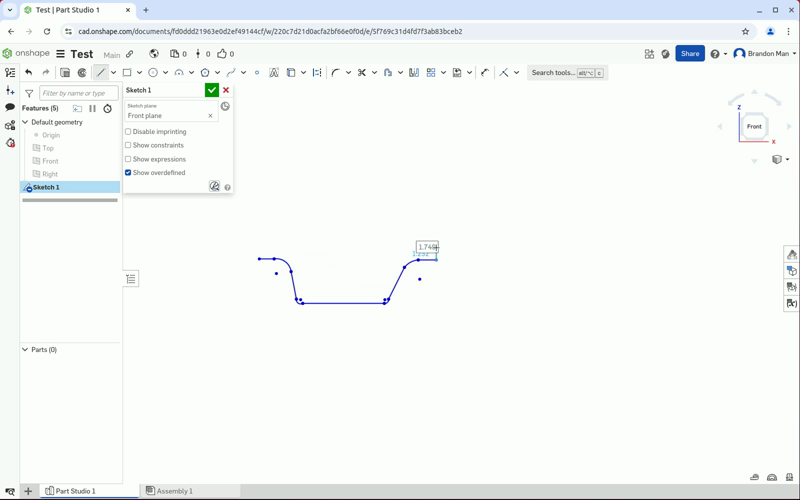
scroll(6)
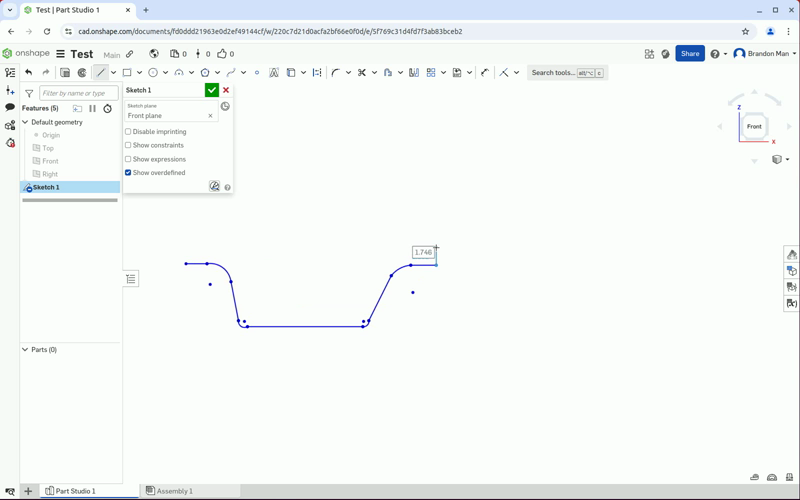
scroll(6)
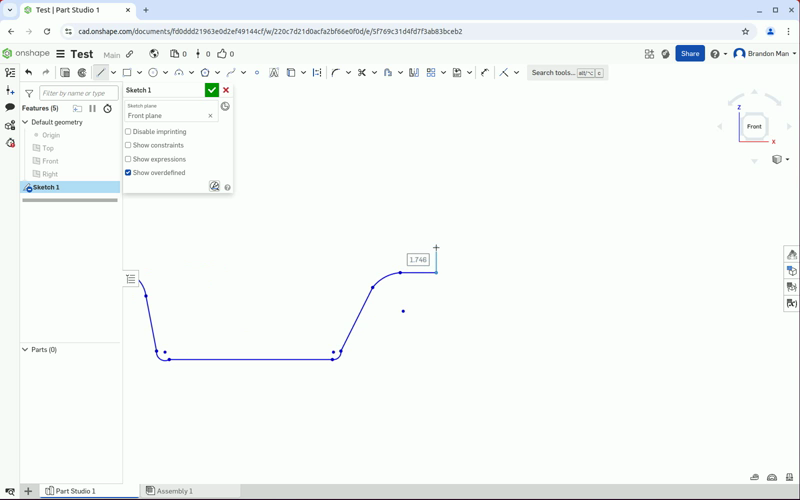
scroll(6)
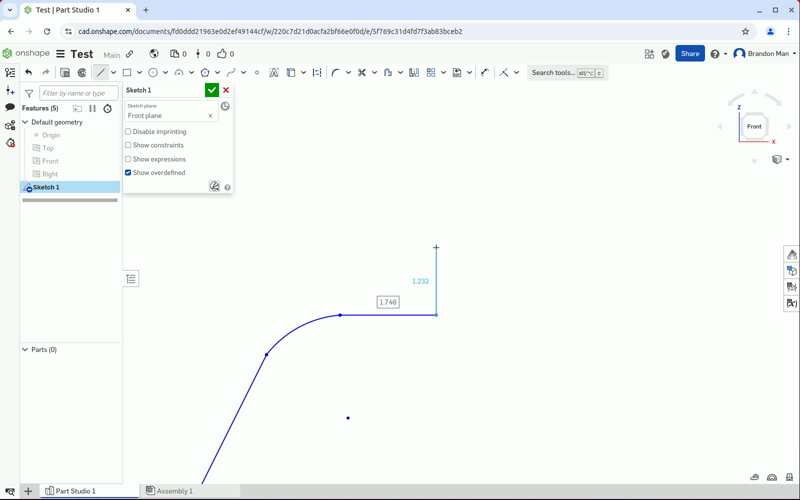
click(436, 247)
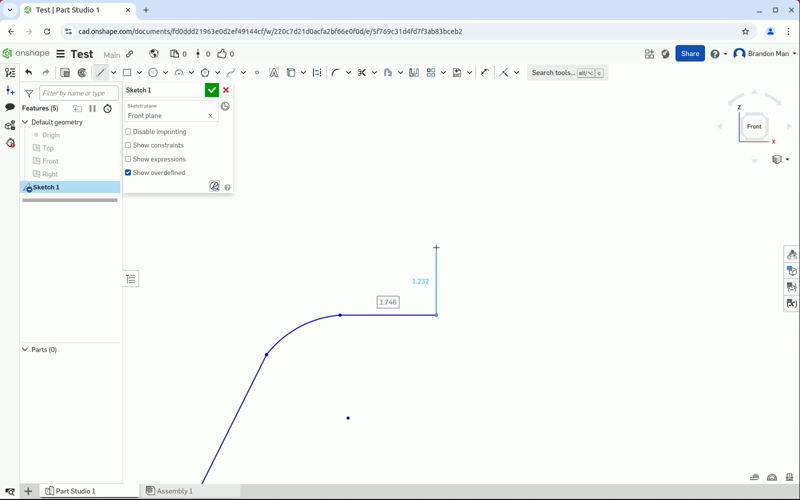
scroll(-6)
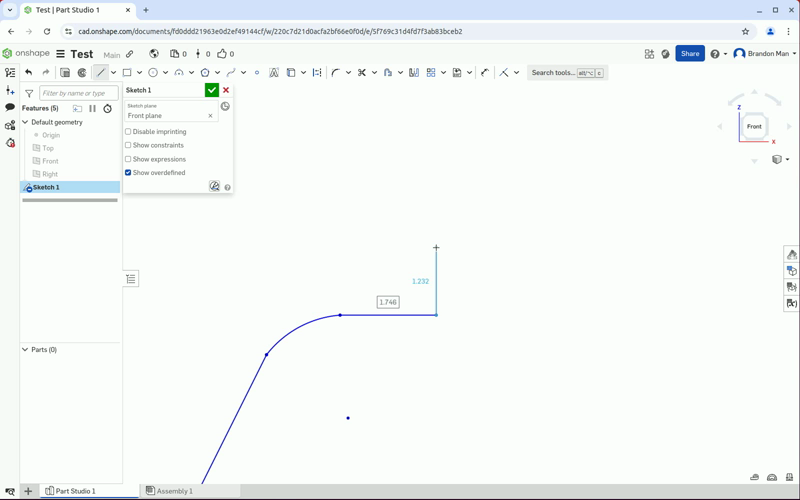
scroll(-6)
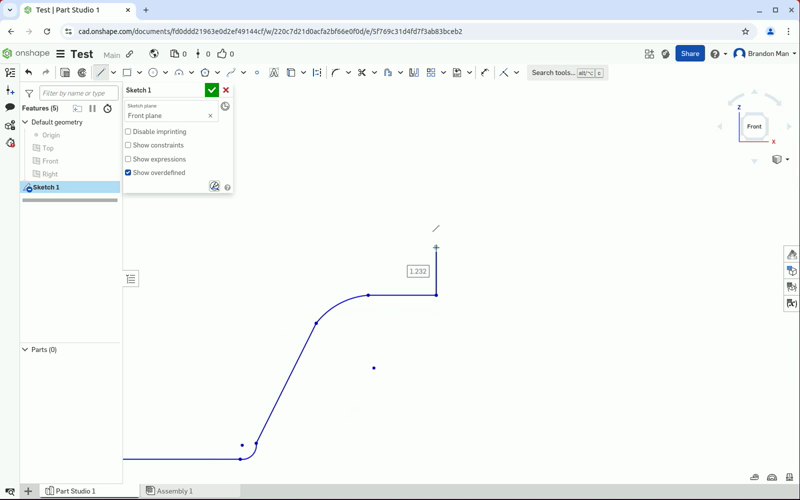
scroll(-6)
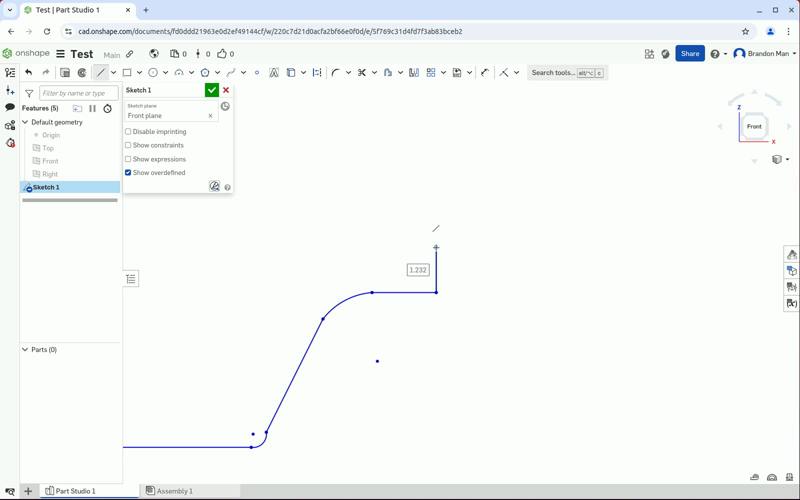
scroll(-6)
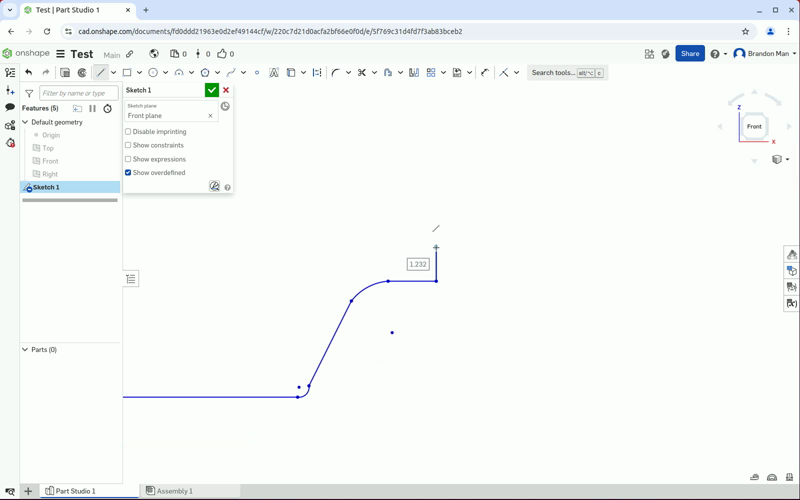
scroll(-6)
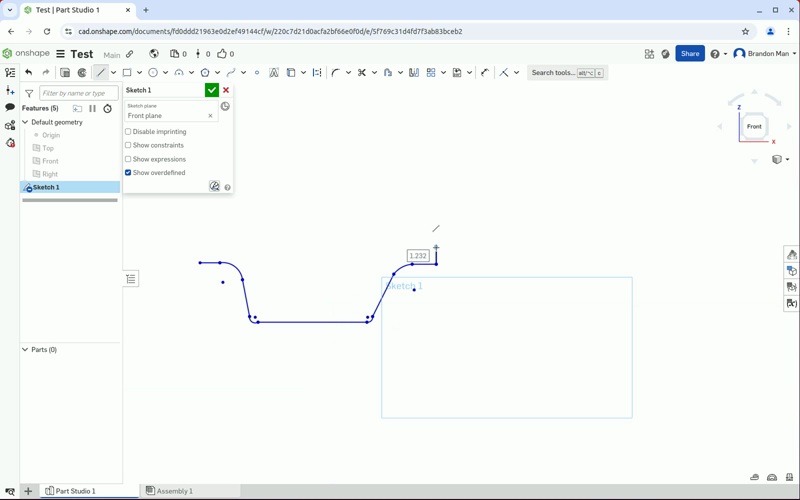
scroll(-6)
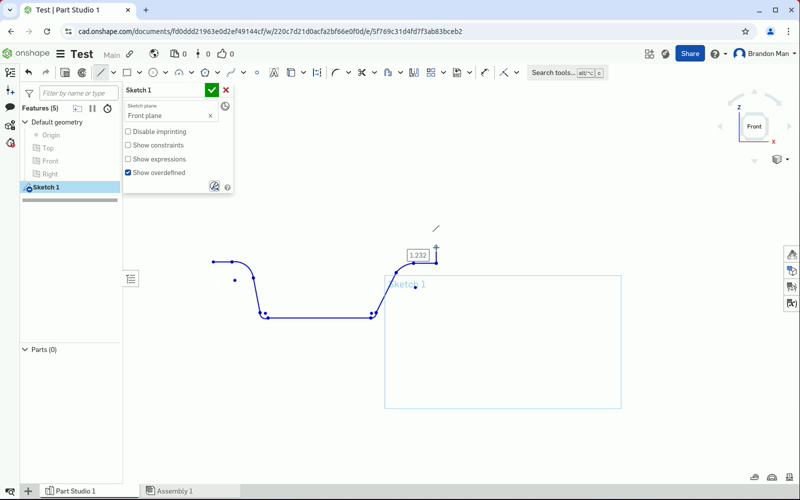
scroll(-6)
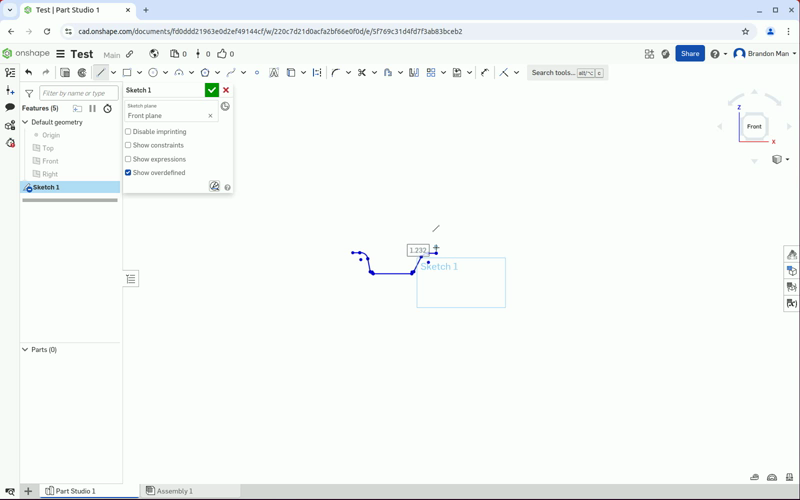
key_up(shift)
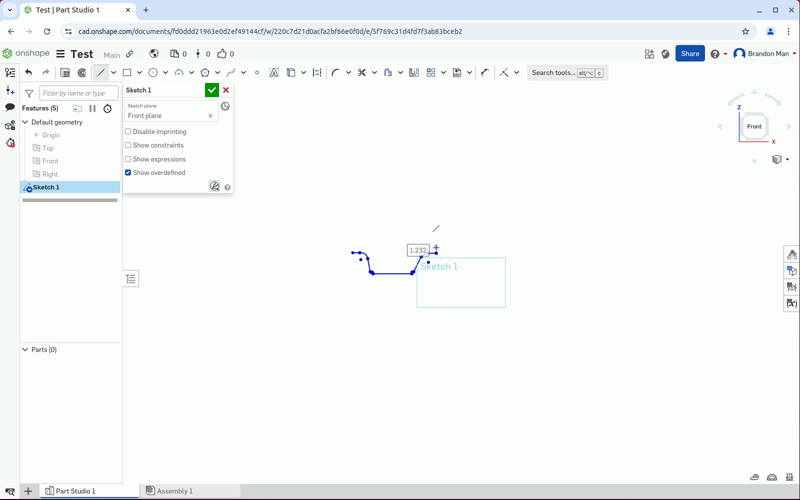
key_down(shift)
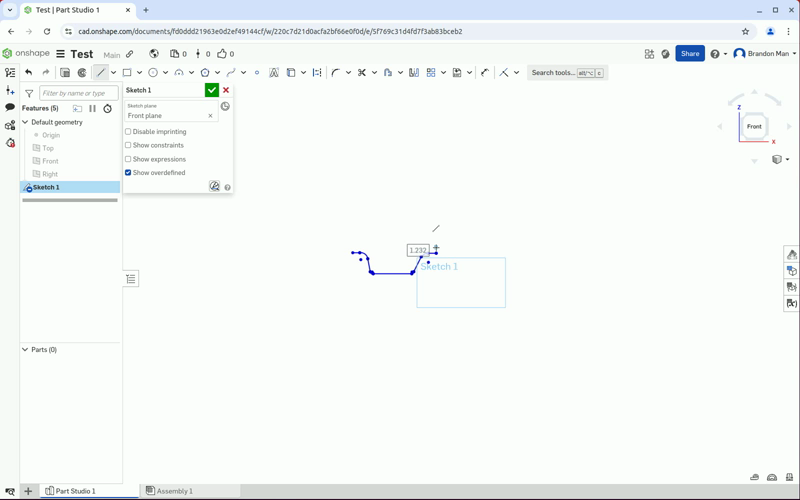
mouse_move(352, 247)
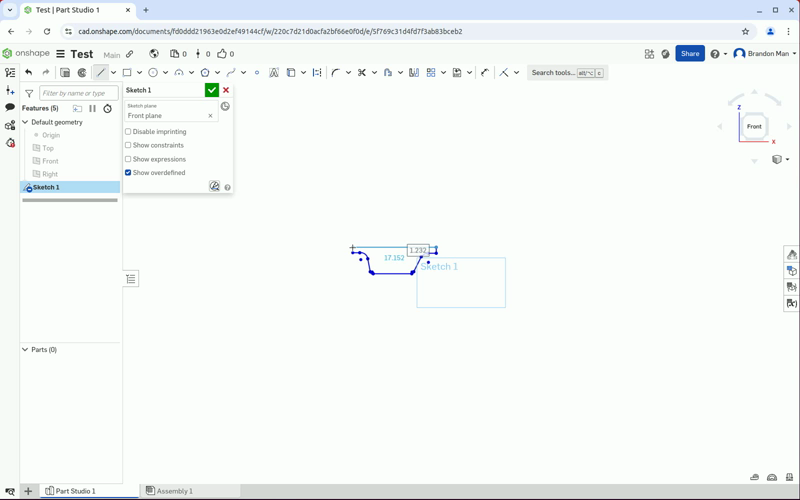
click(352, 247)
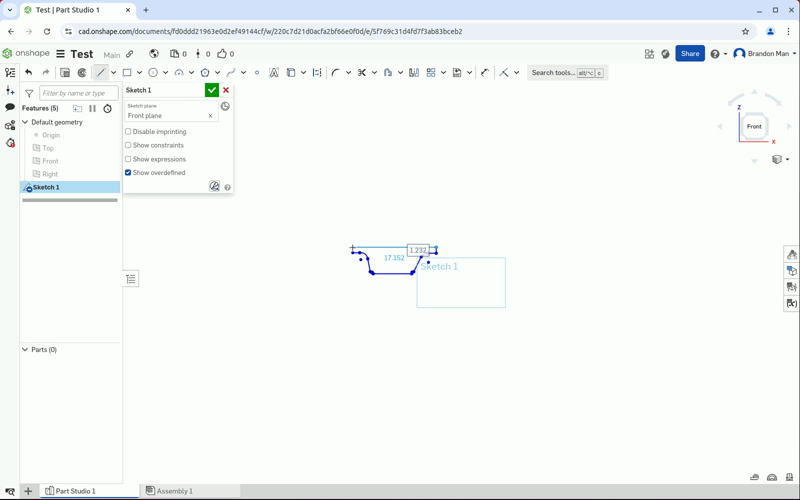
key_up(shift)
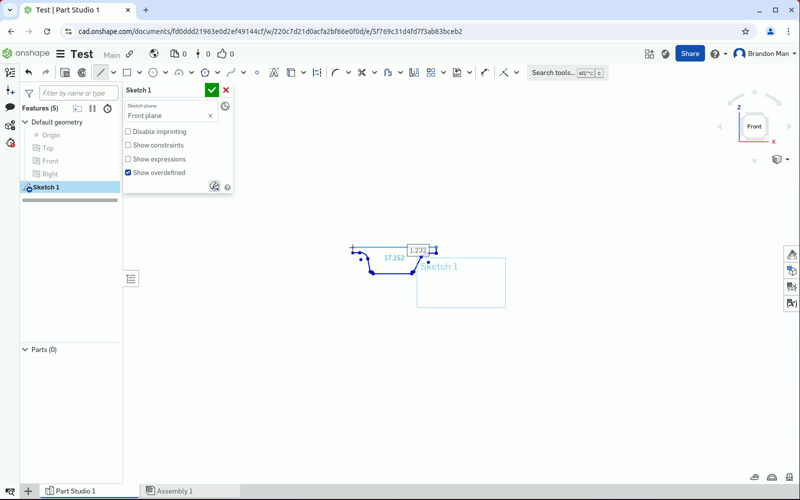
mouse_move(382, 247)
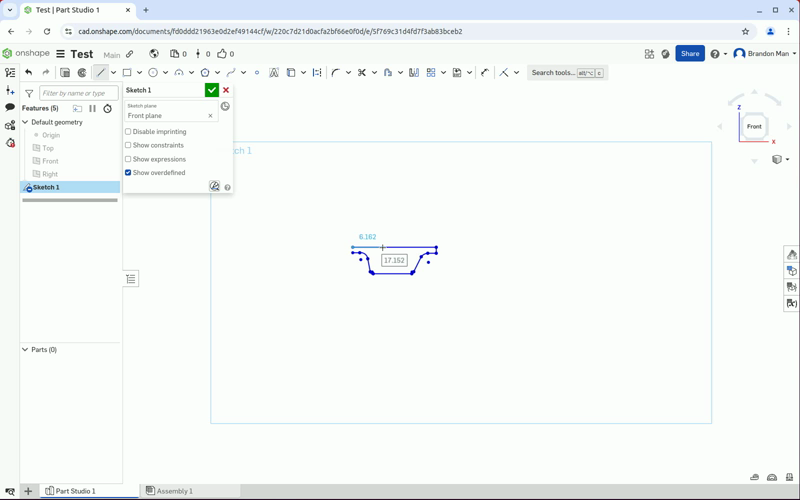
key_down(shift)
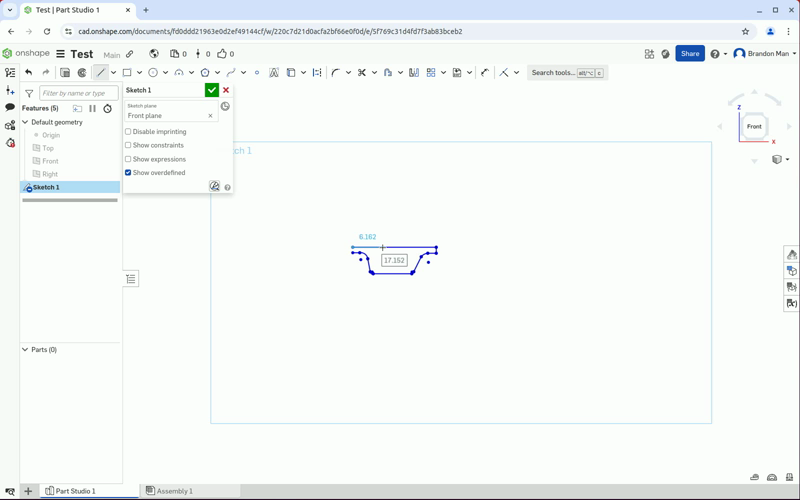
mouse_move(352, 252)
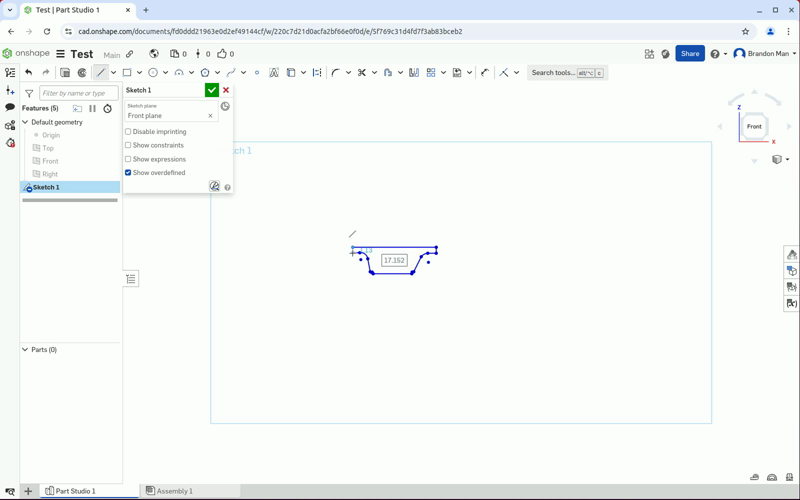
scroll(6)
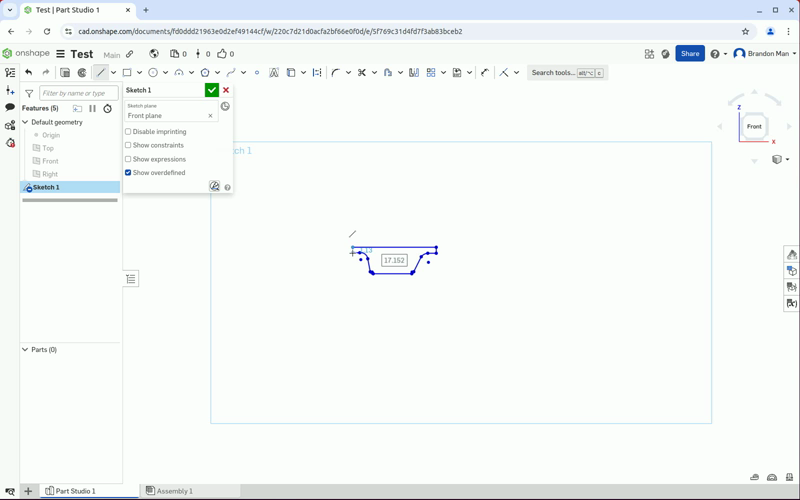
scroll(6)
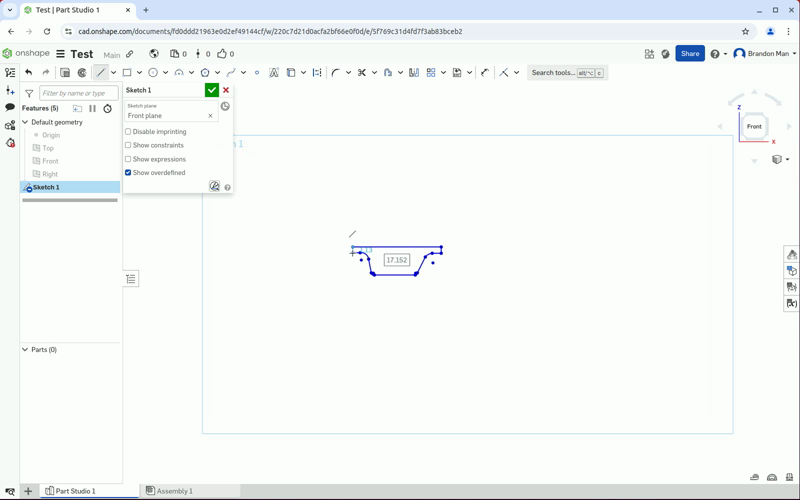
scroll(6)
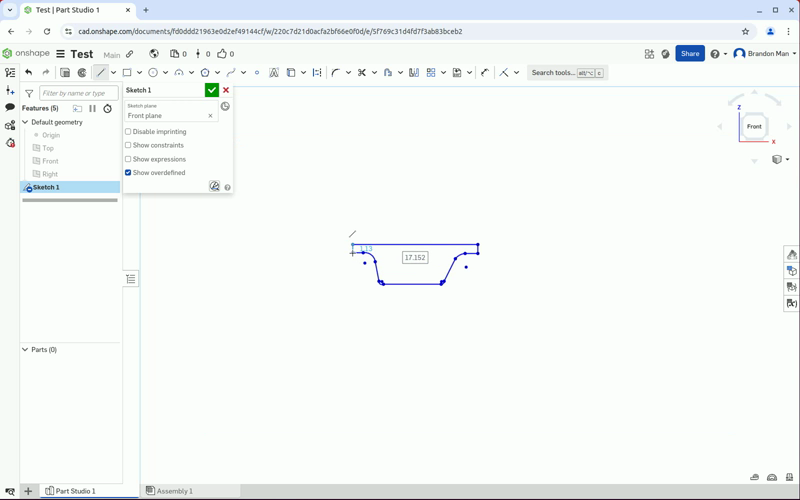
scroll(6)
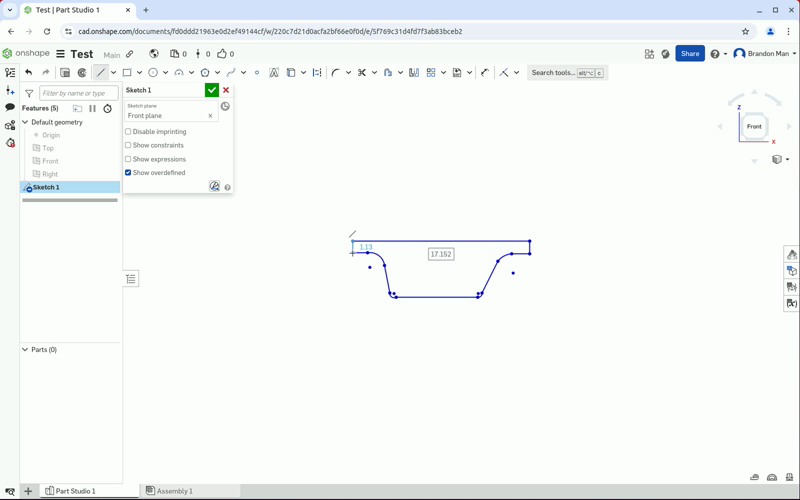
scroll(6)
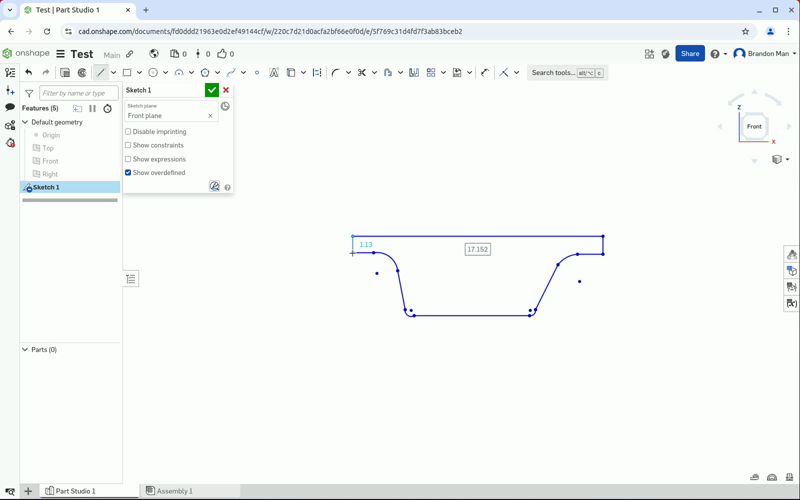
scroll(6)
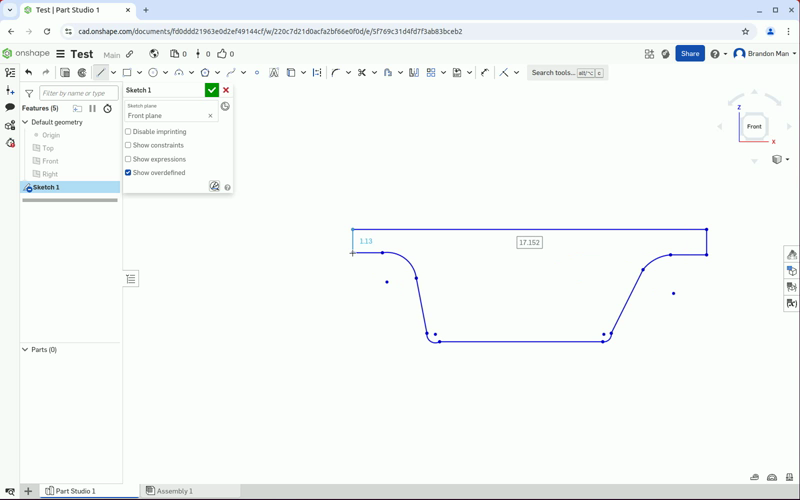
scroll(6)
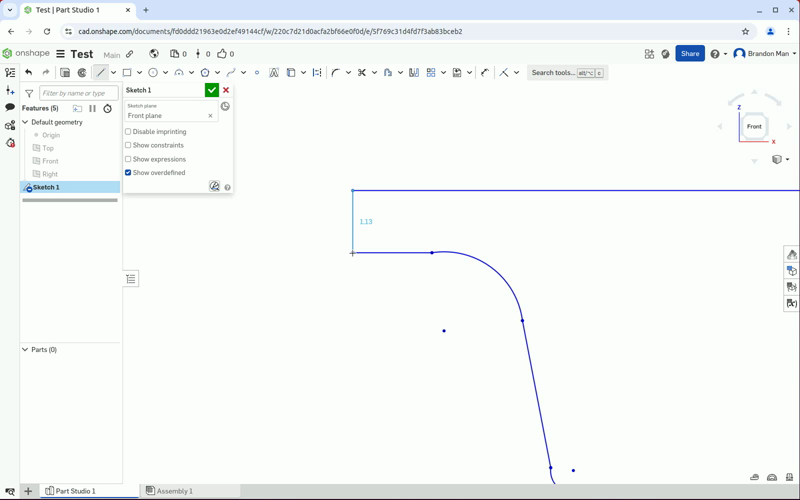
key_up(shift)
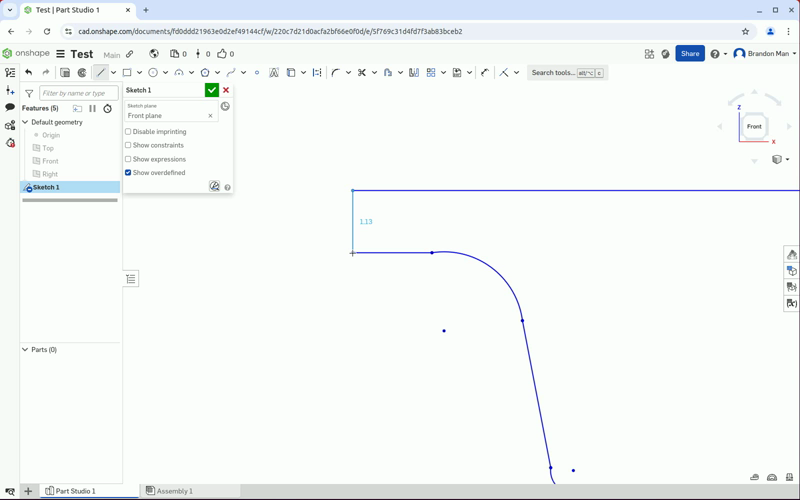
click(352, 252)
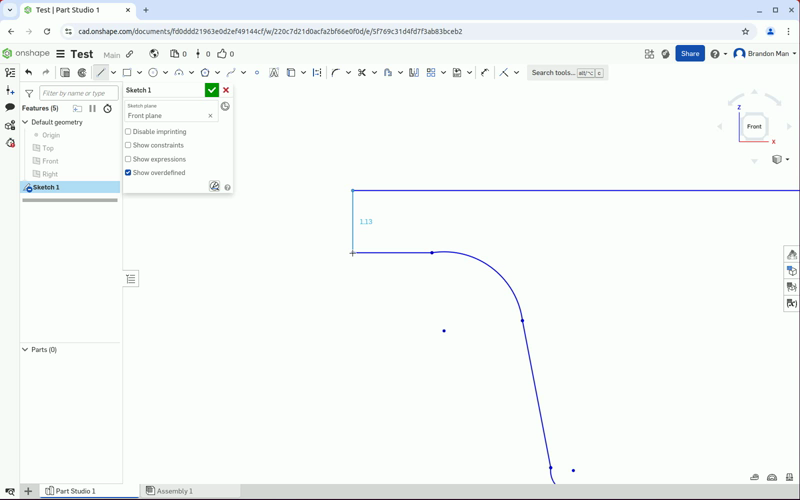
scroll(-6)
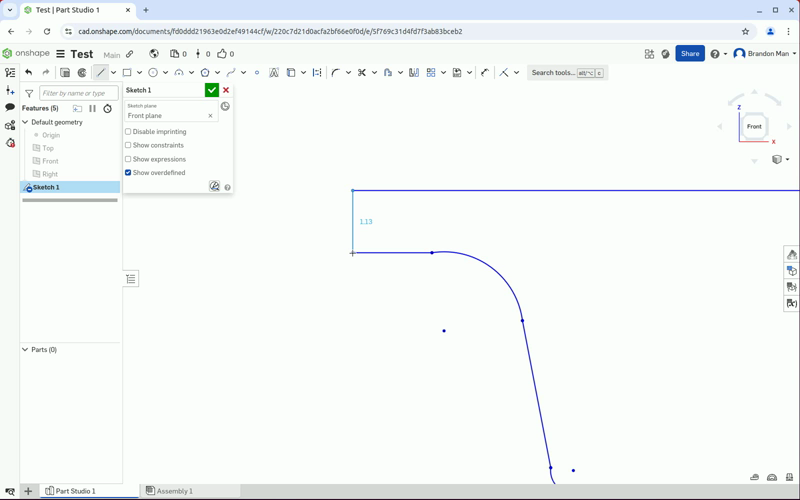
scroll(-6)
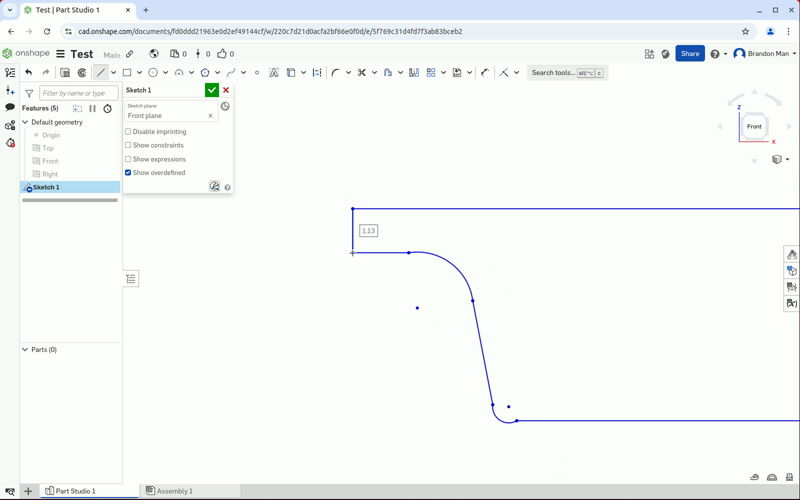
scroll(-6)
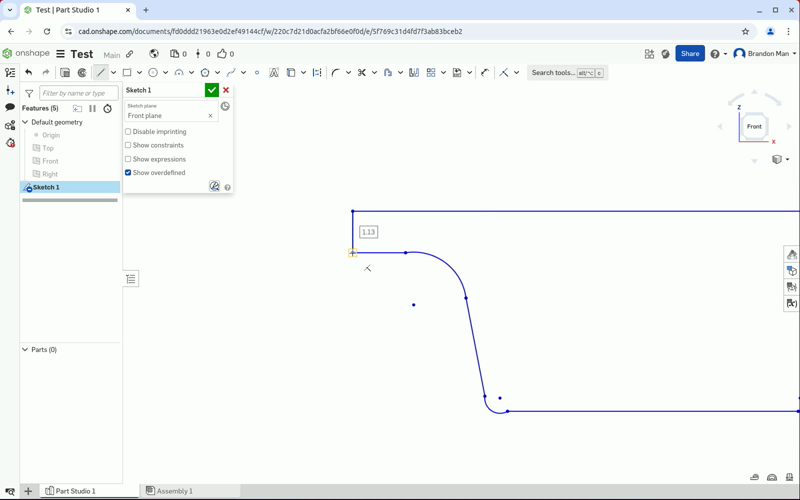
scroll(-6)
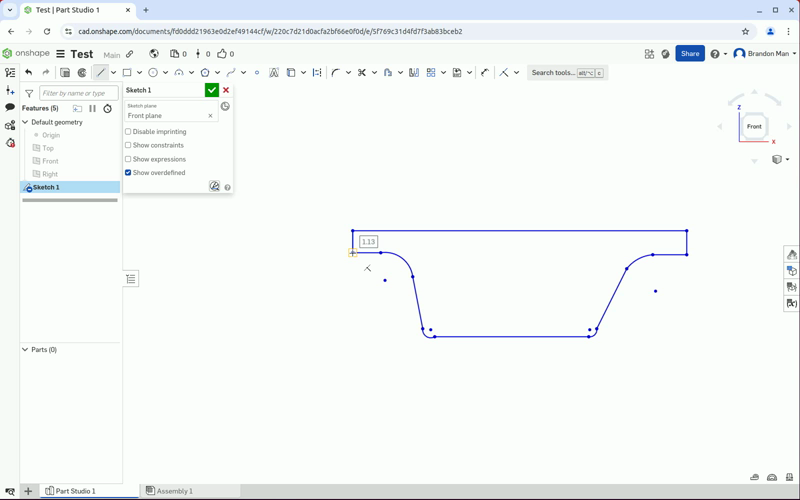
scroll(-6)
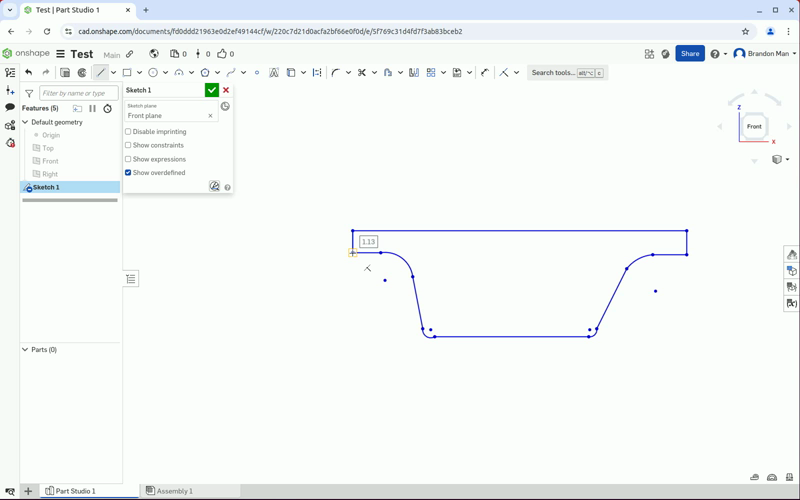
scroll(-6)
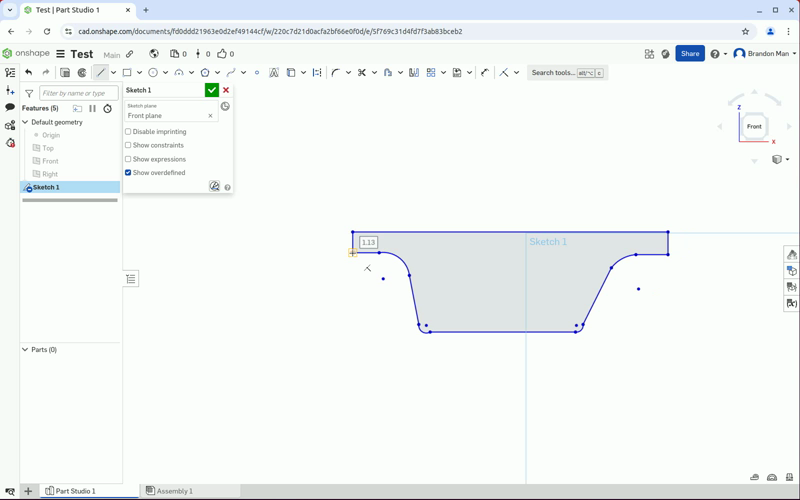
scroll(-6)
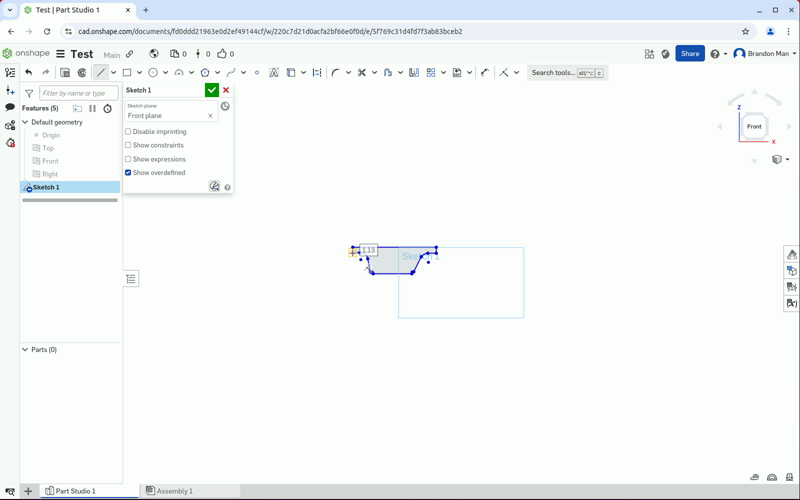
key(esc)
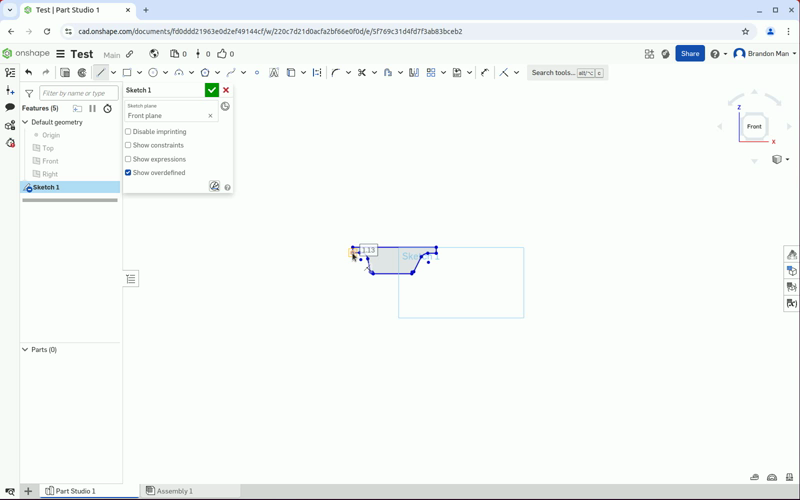
mouse_move(389, 251)
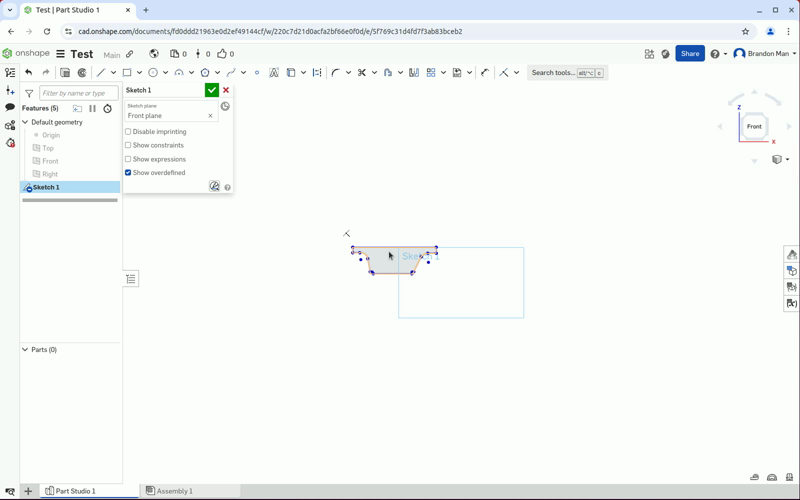
scroll(6)
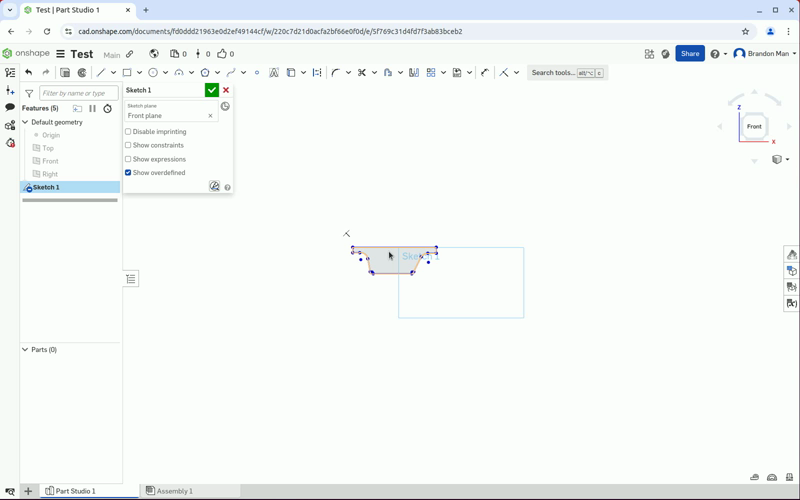
scroll(6)
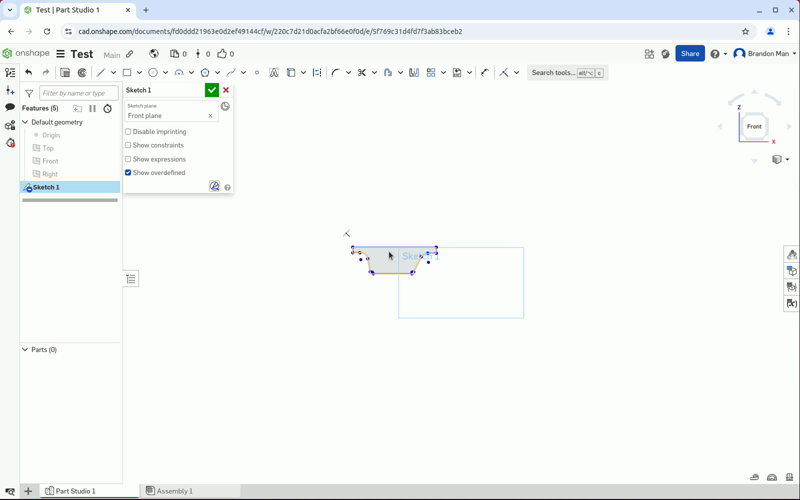
scroll(6)
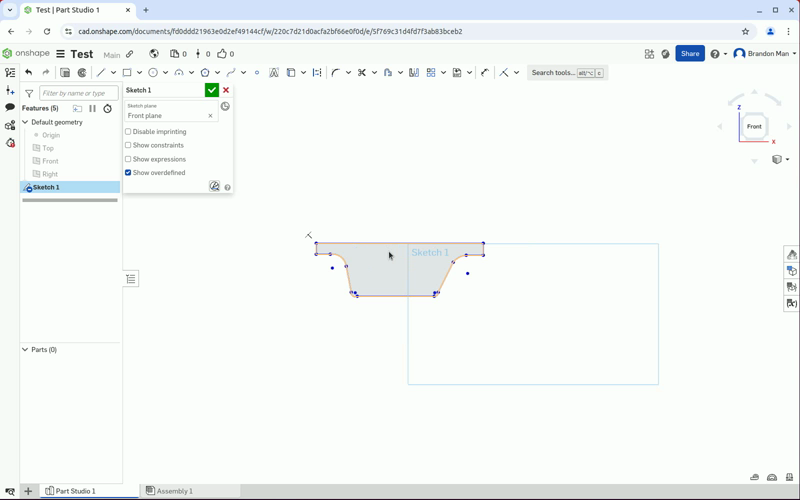
scroll(6)
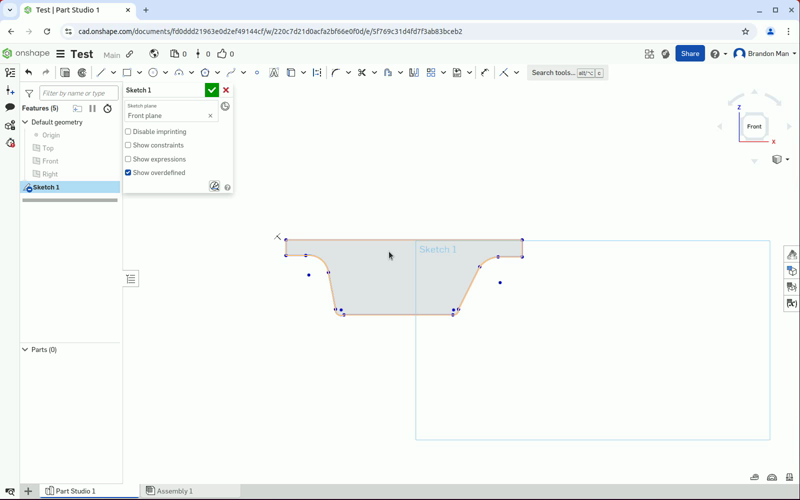
scroll(6)
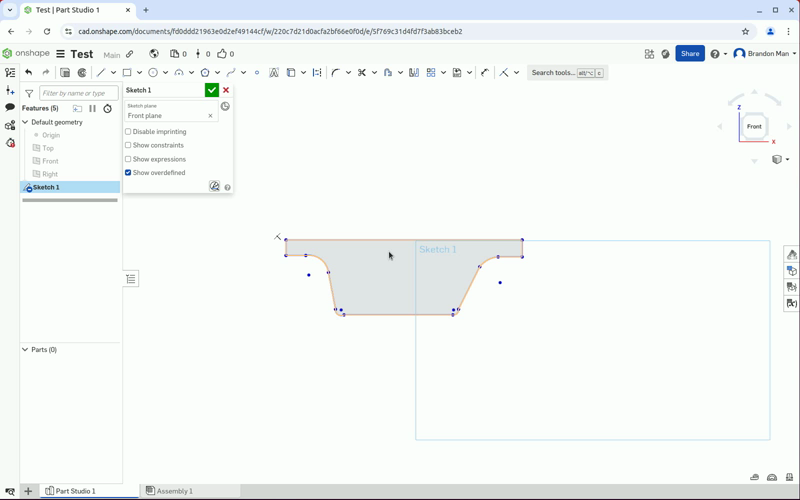
scroll(6)
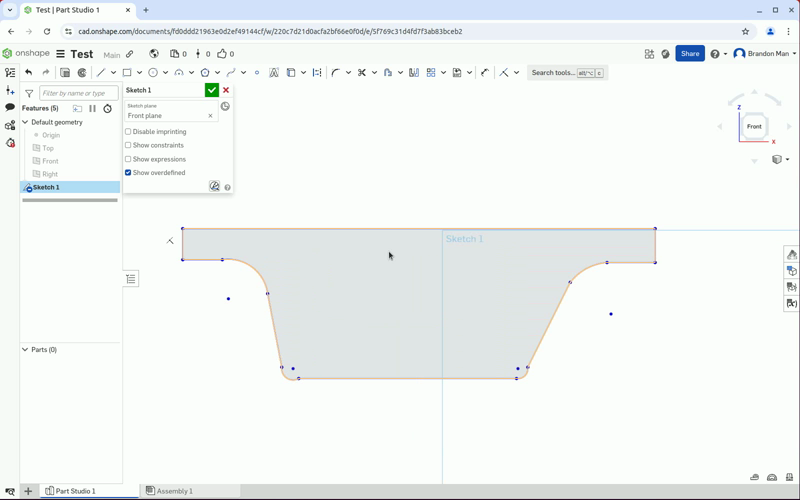
scroll(6)
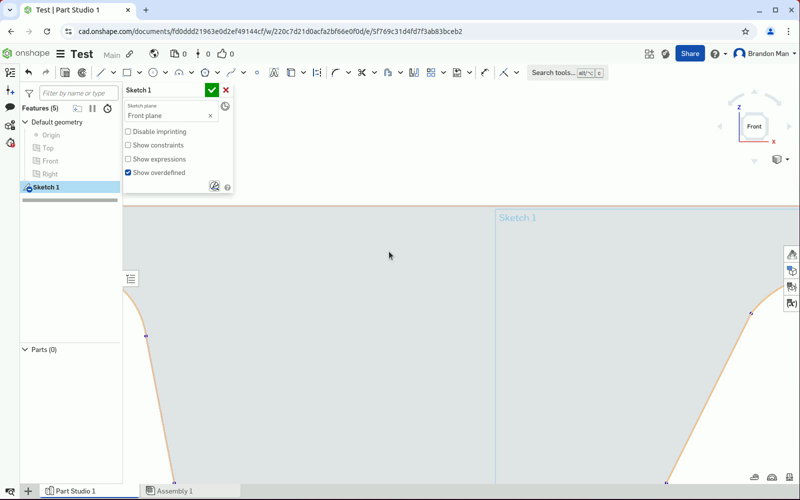
click(389, 251)
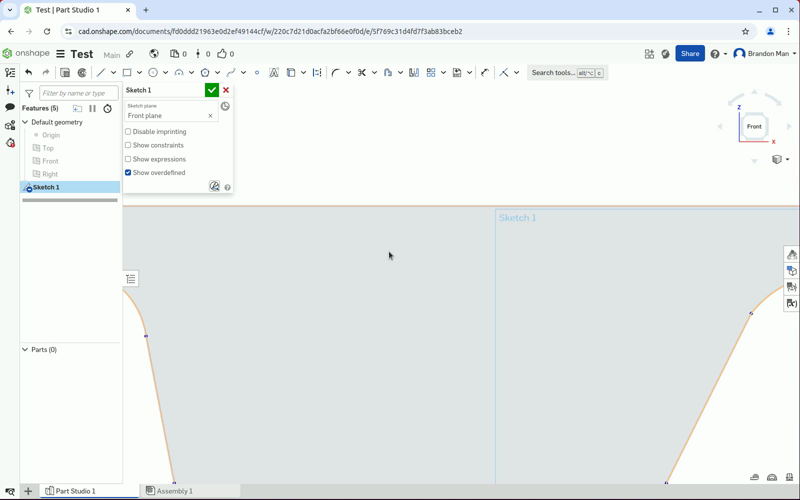
scroll(-6)
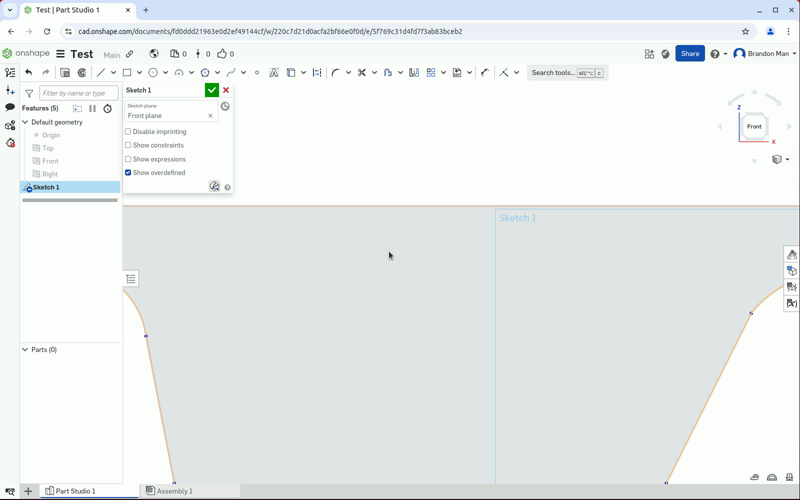
scroll(-6)
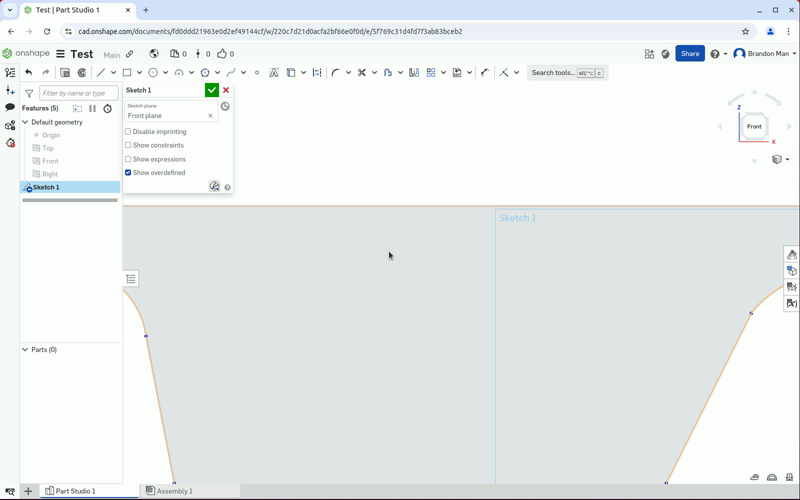
scroll(-6)
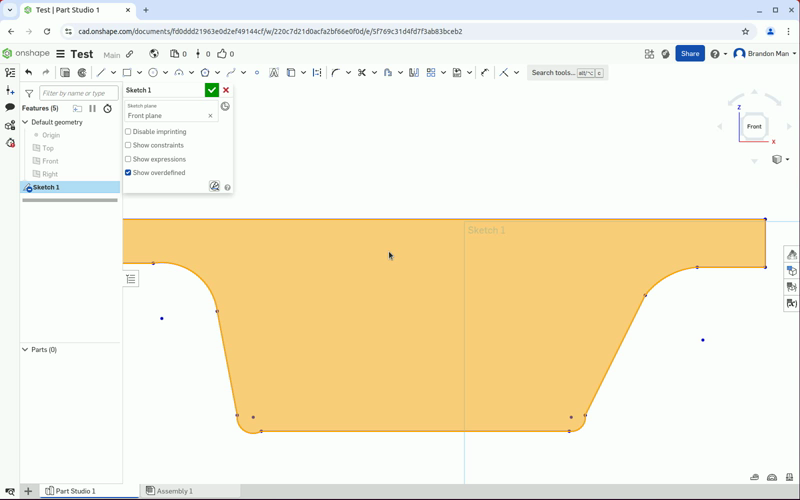
scroll(-6)
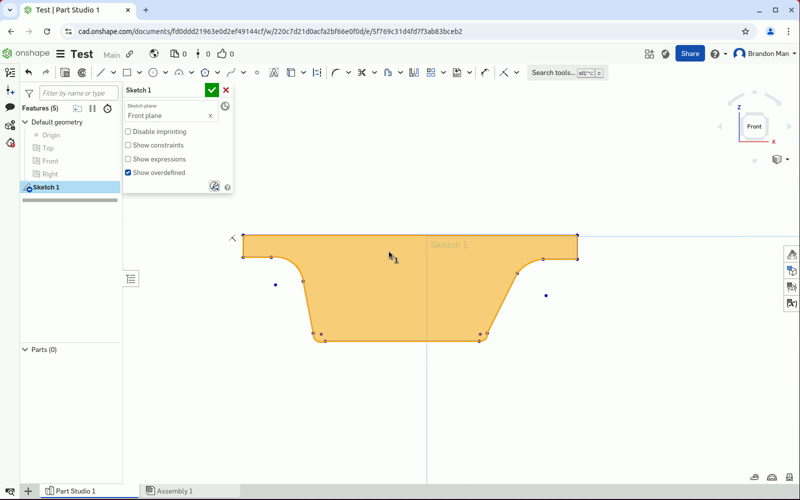
scroll(-6)
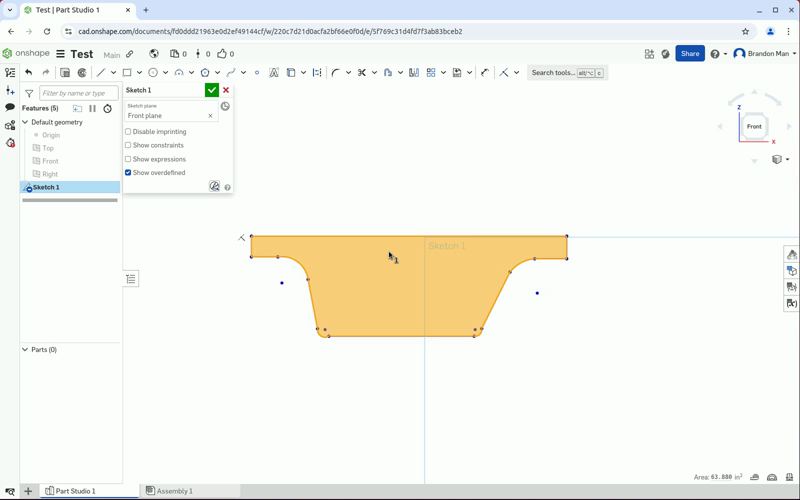
scroll(-6)
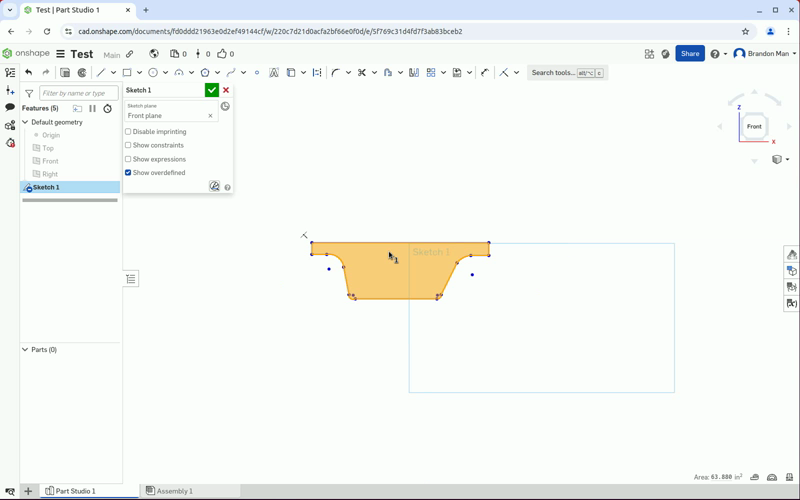
scroll(-6)
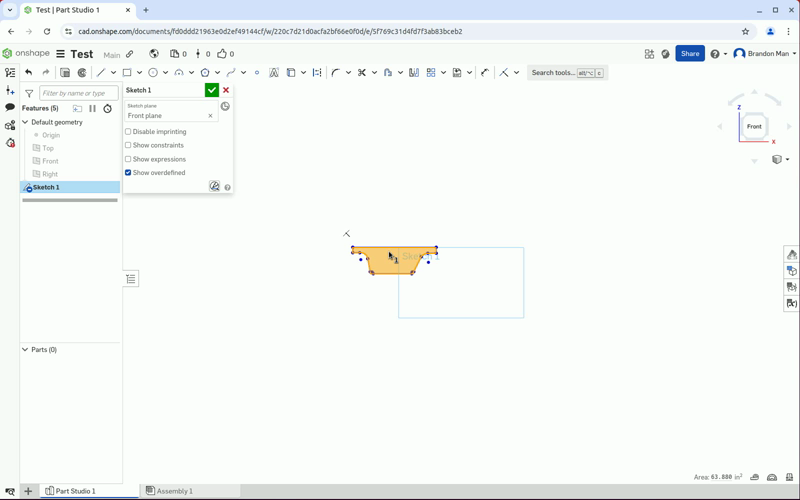
mouse_move(73, 352)
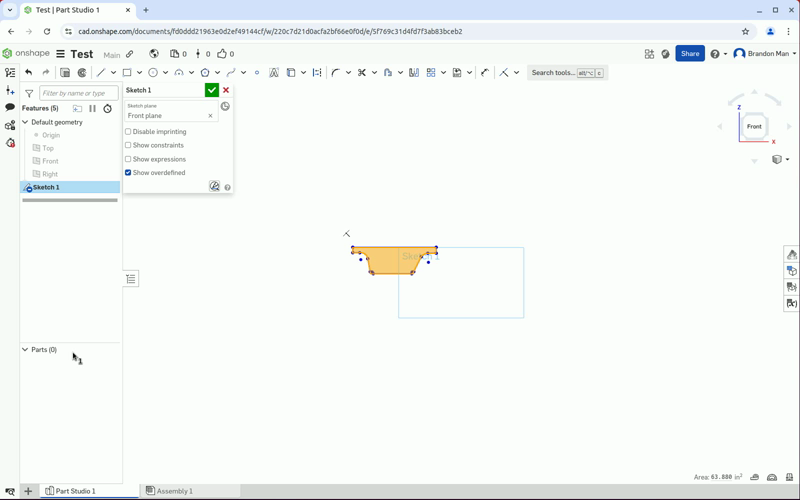
key(shift+y)
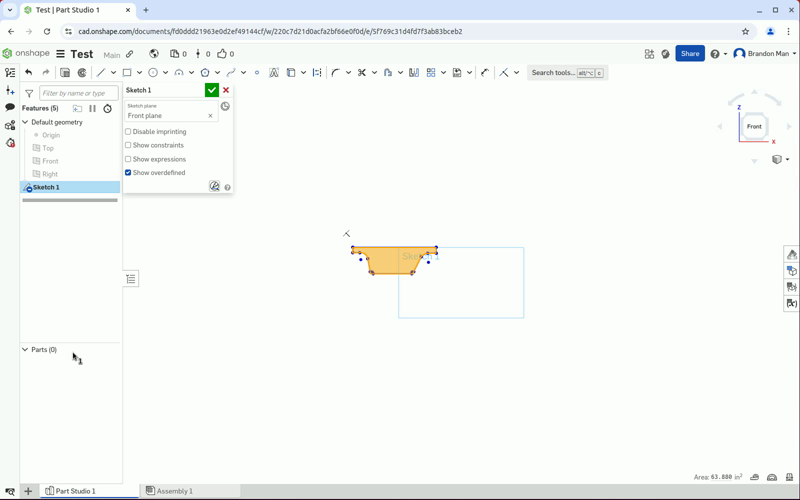
key(shift+e)
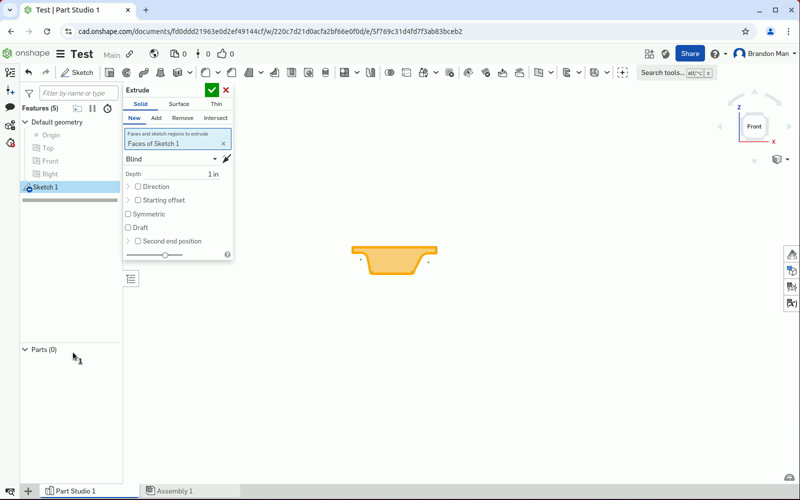
mouse_move(143, 106)
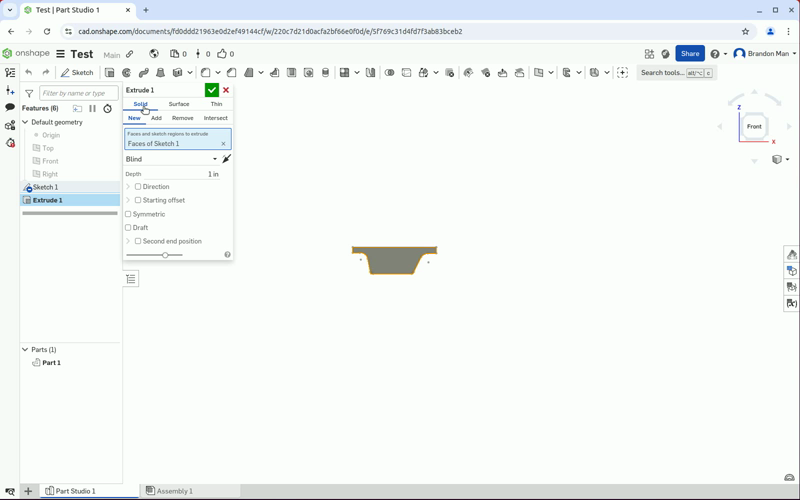
click(143, 106)
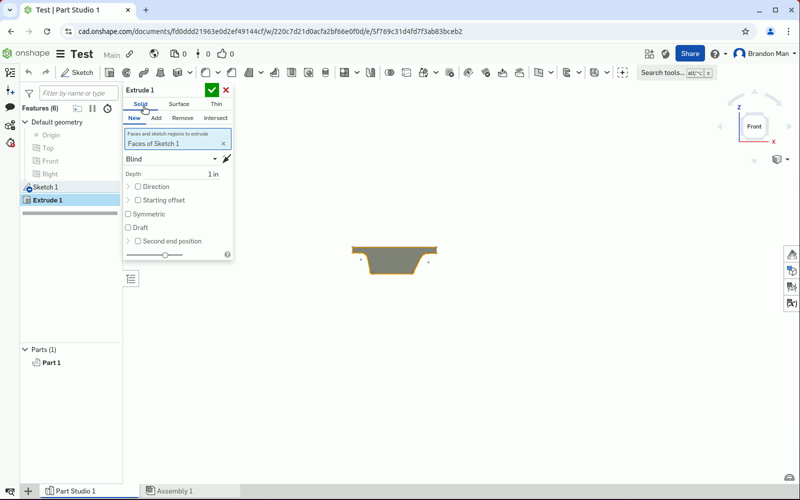
mouse_move(137, 120)
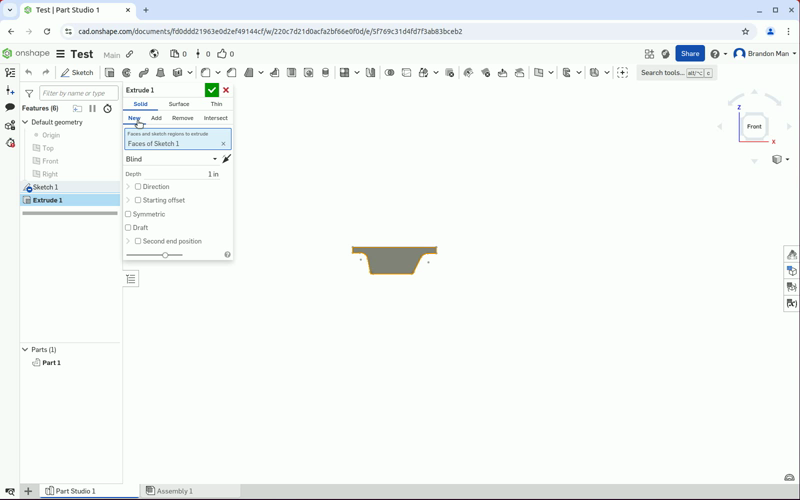
click(137, 120)
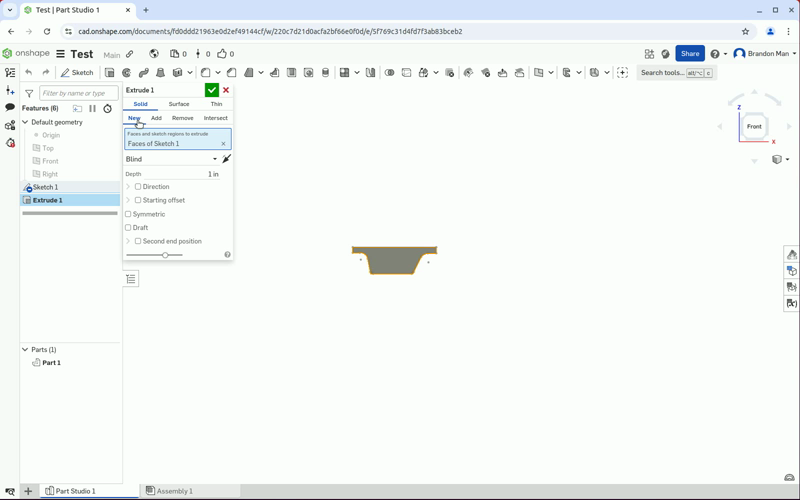
key(tab, 4)
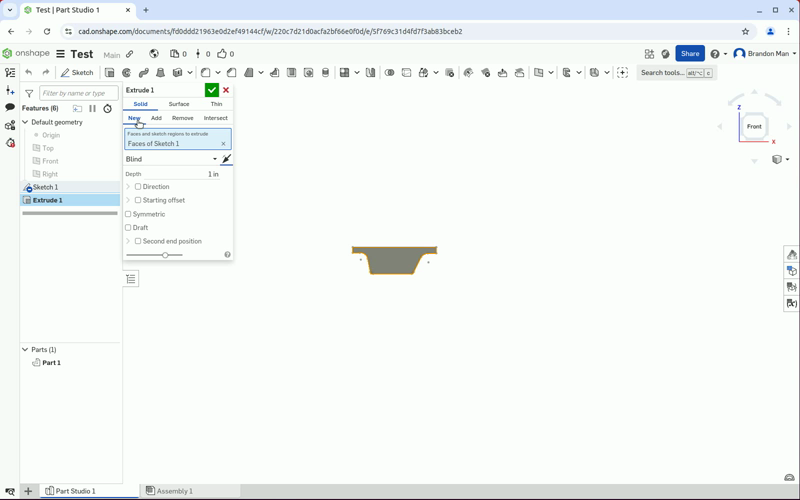
text(0.481)
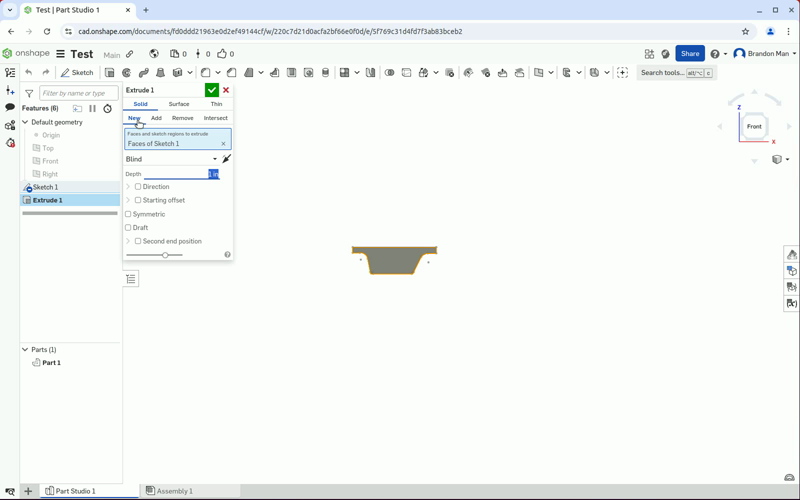
key(enter)
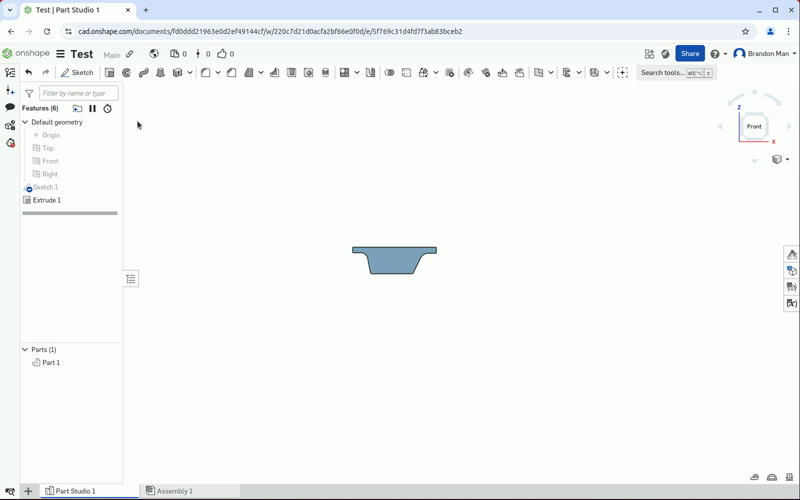
key(shift+h)
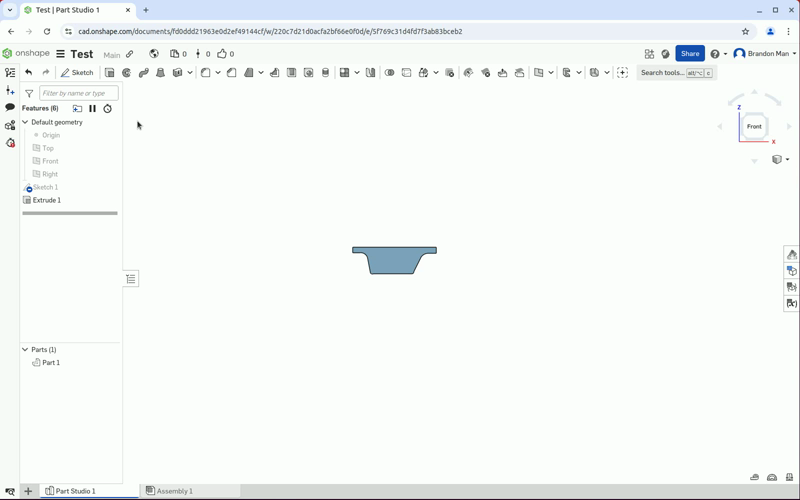
key(shift+h)
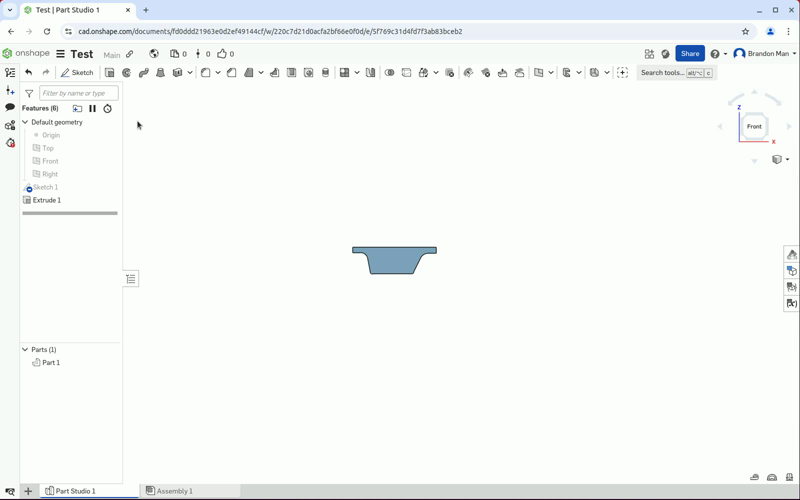
mouse_move(73, 189)
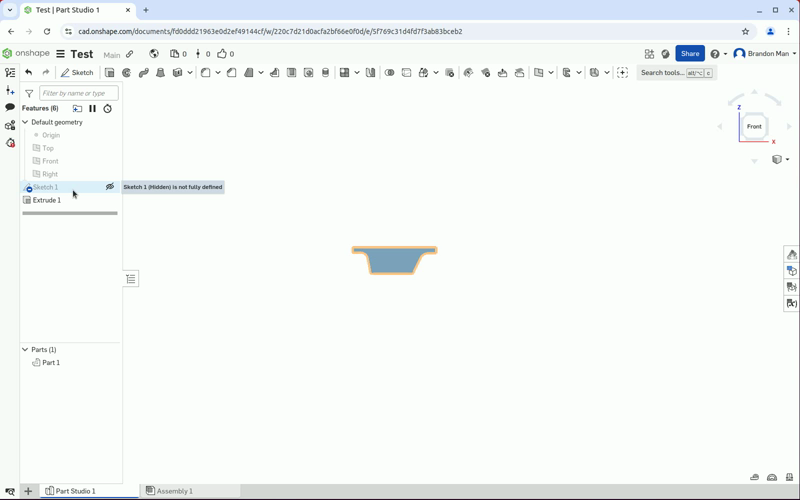
click(73, 189)
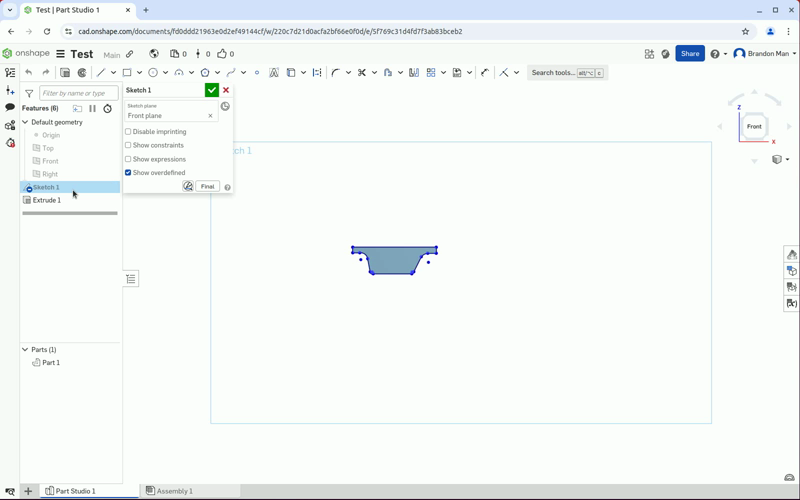
mouse_move(229, 92)
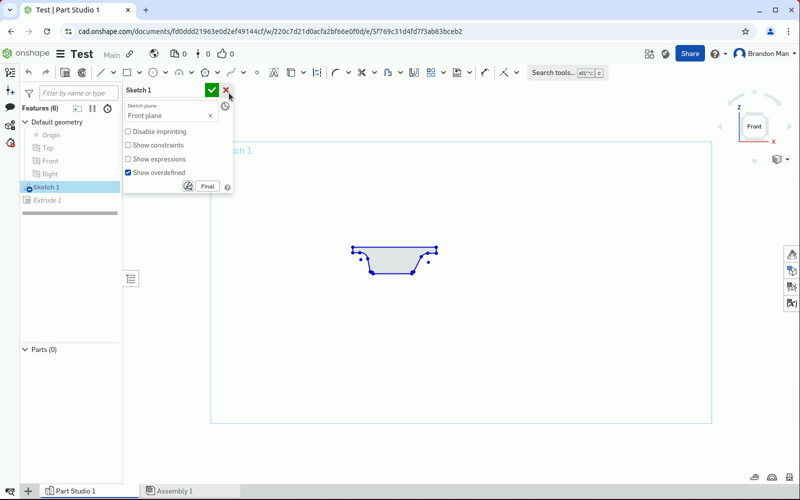
click(229, 92)
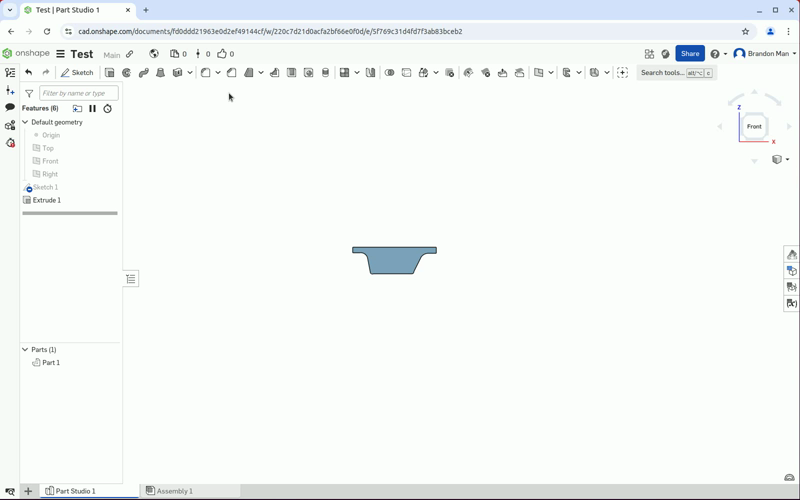
mouse_move(73, 352)
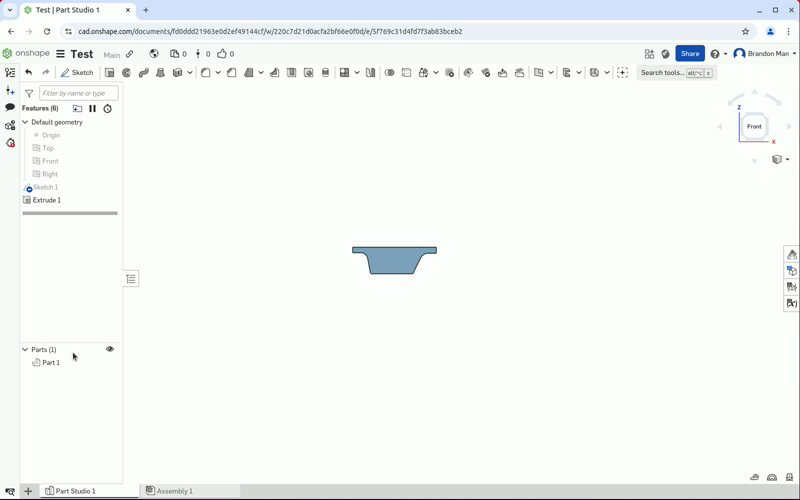
key(y)
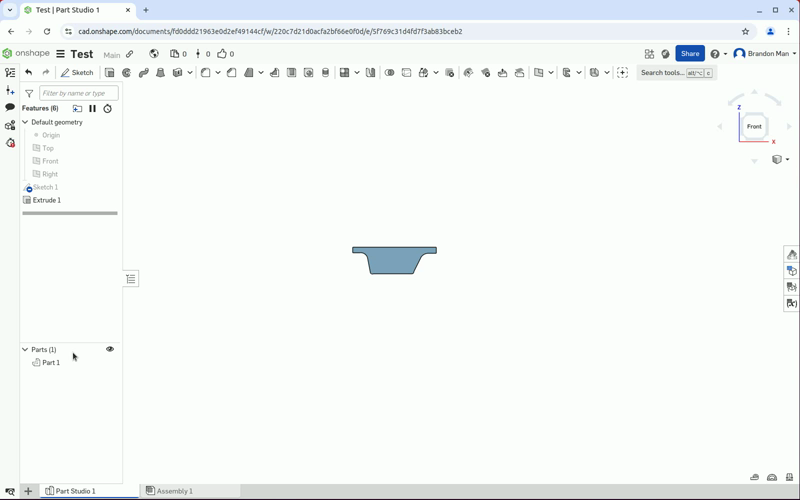
key(shift+p)
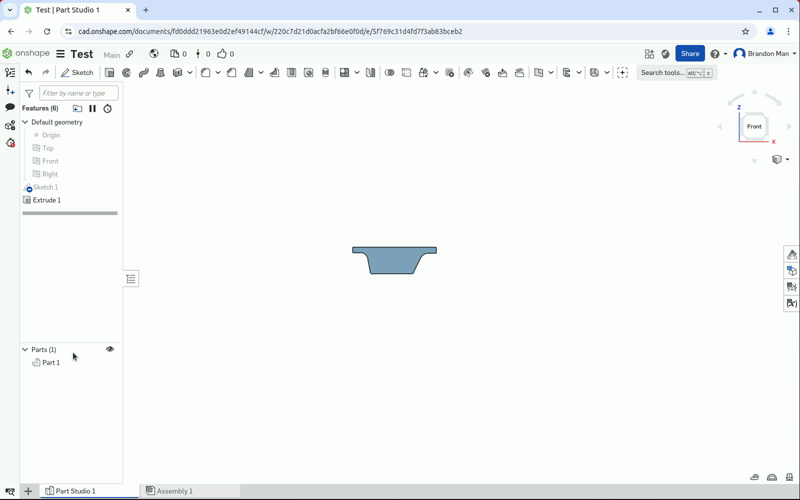
key(space)
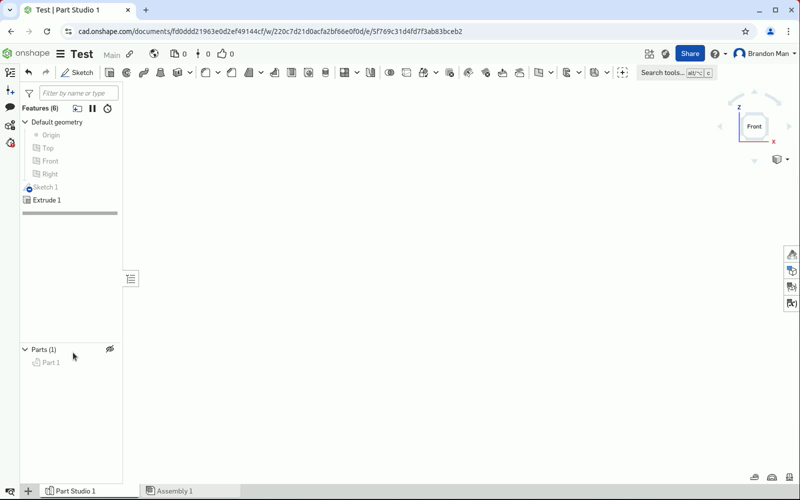
key_down(shift)
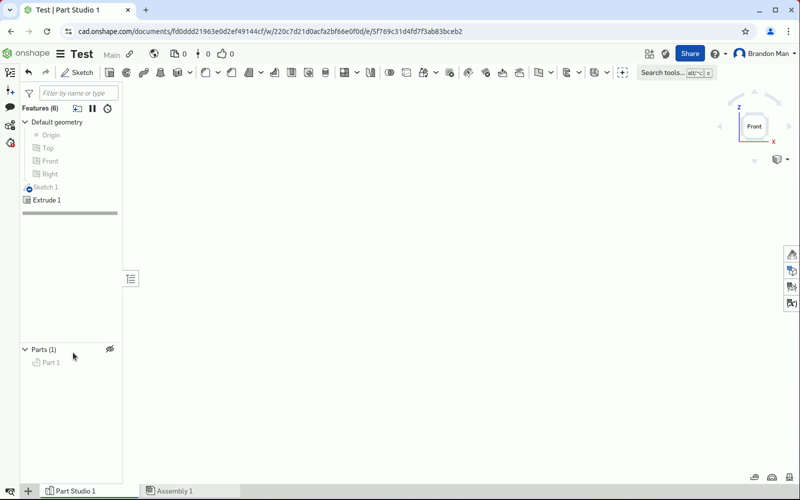
key(down)
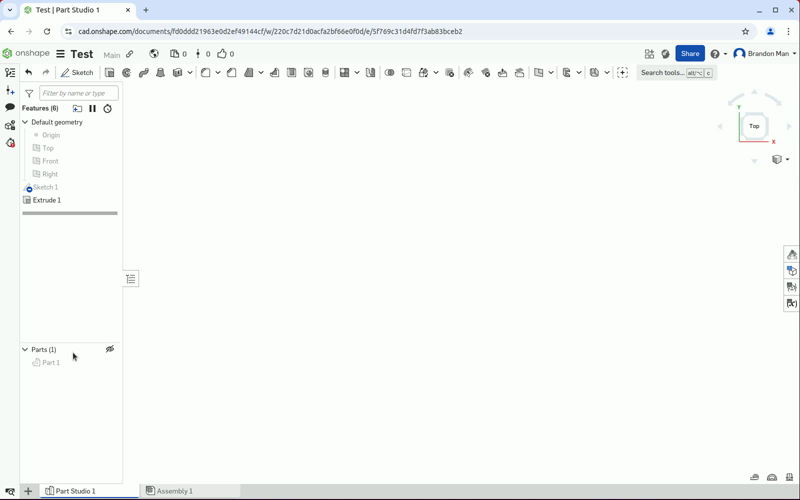
key_up(shift)
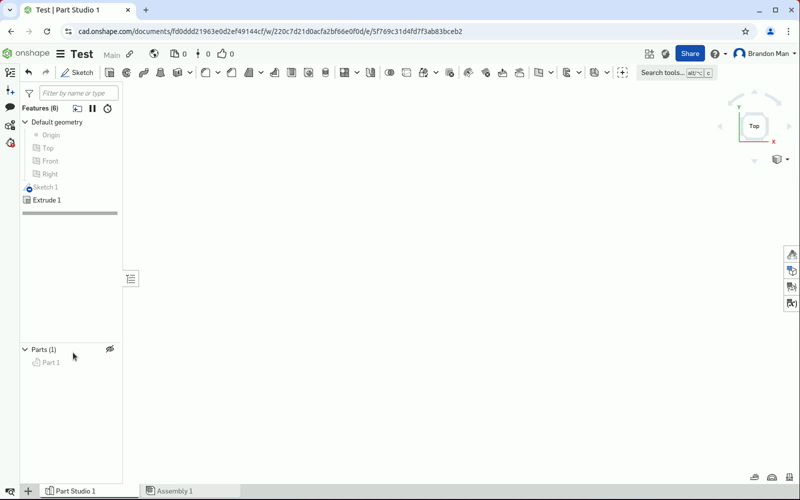
mouse_move(73, 352)
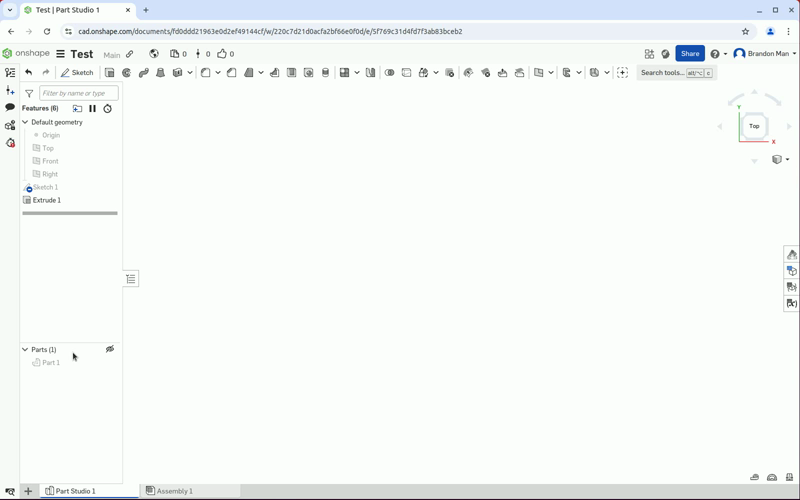
key(shift+y)
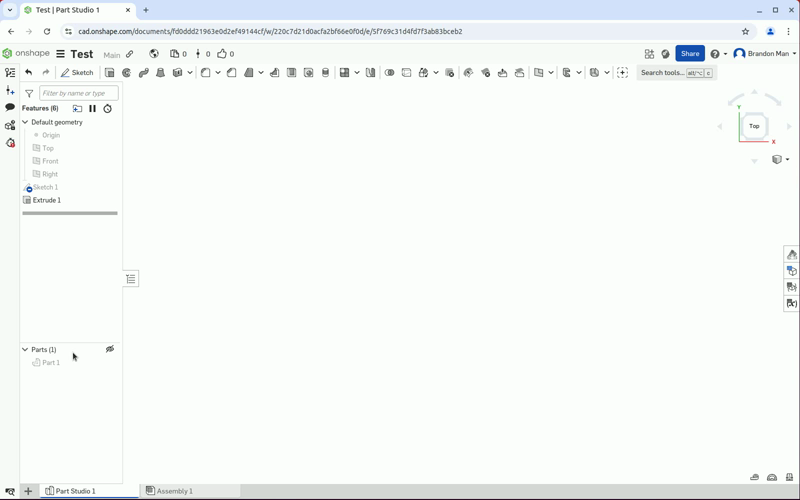
mouse_move(541, 75)
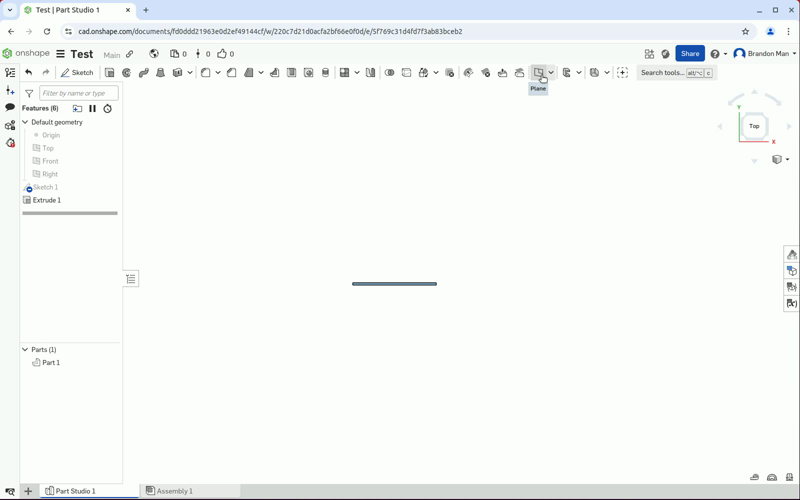
click(541, 75)
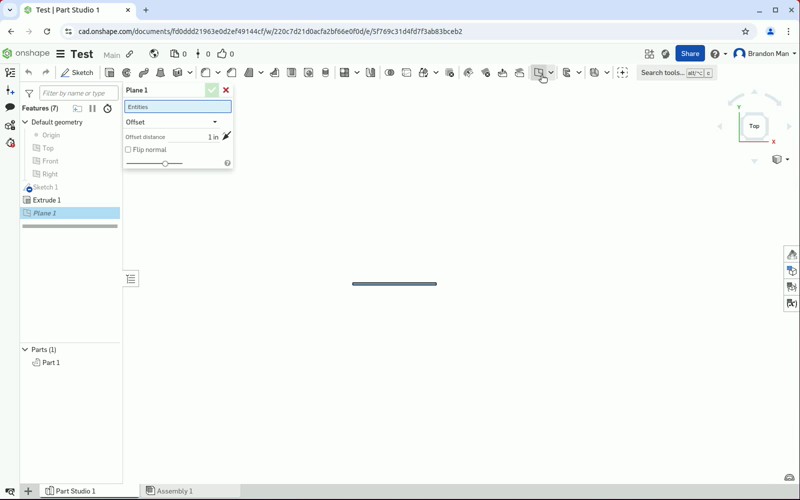
mouse_move(73, 150)
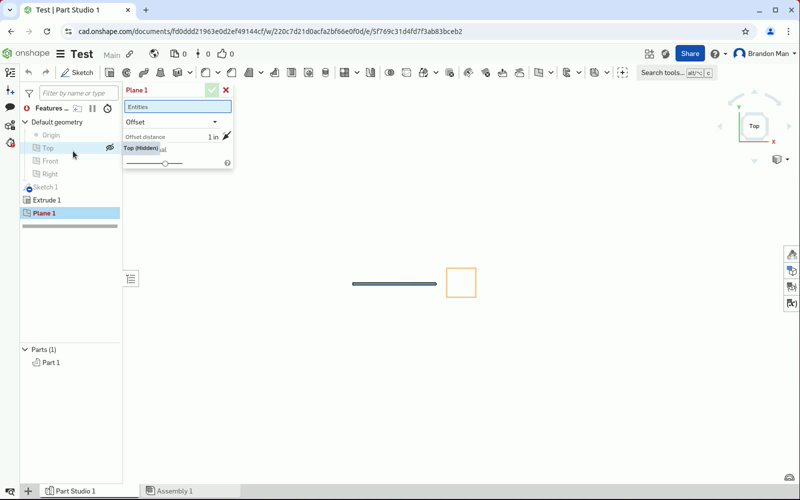
click(73, 150)
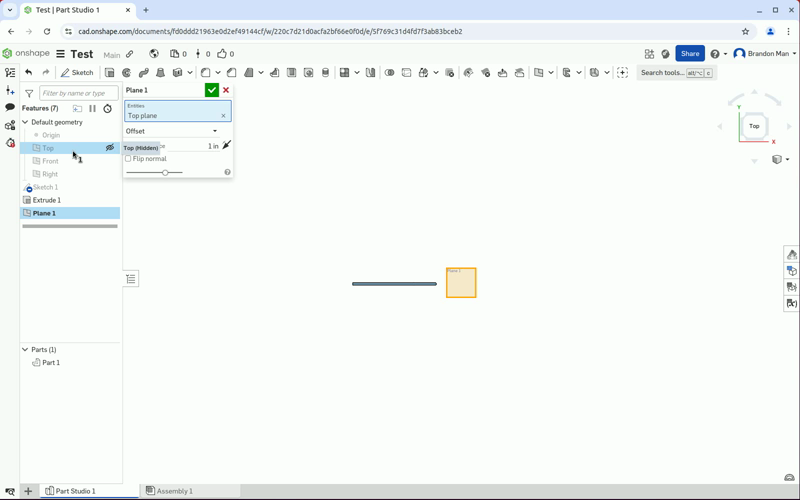
key(tab, 2)
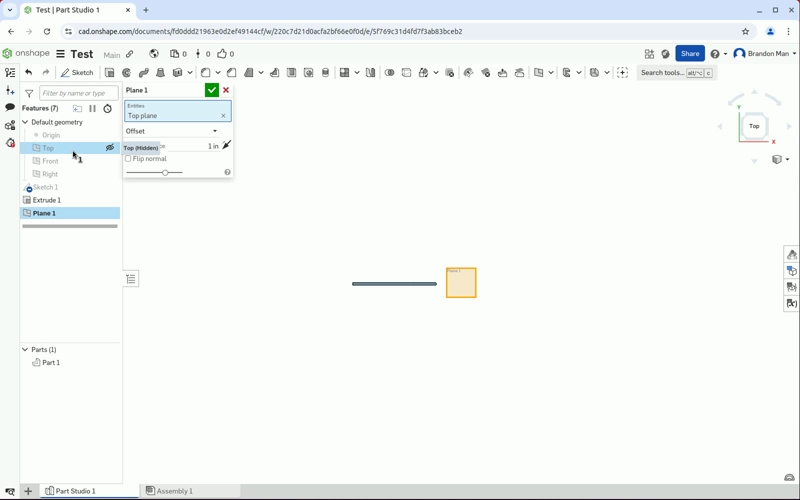
text(7.456)
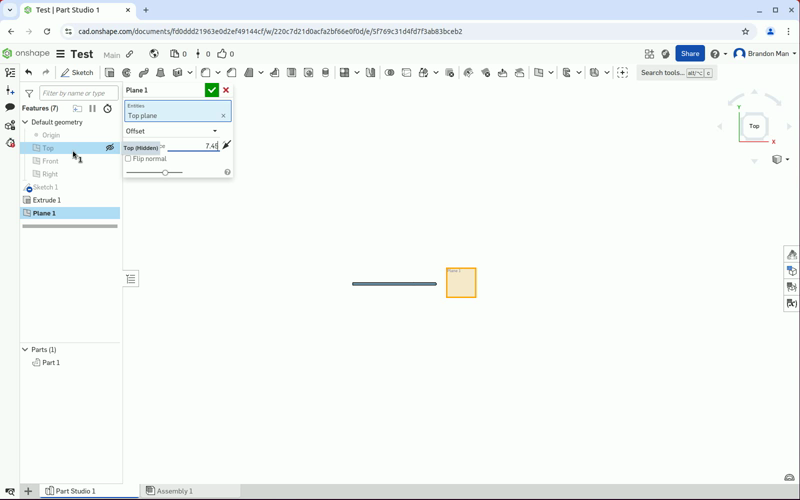
key(enter, 2)
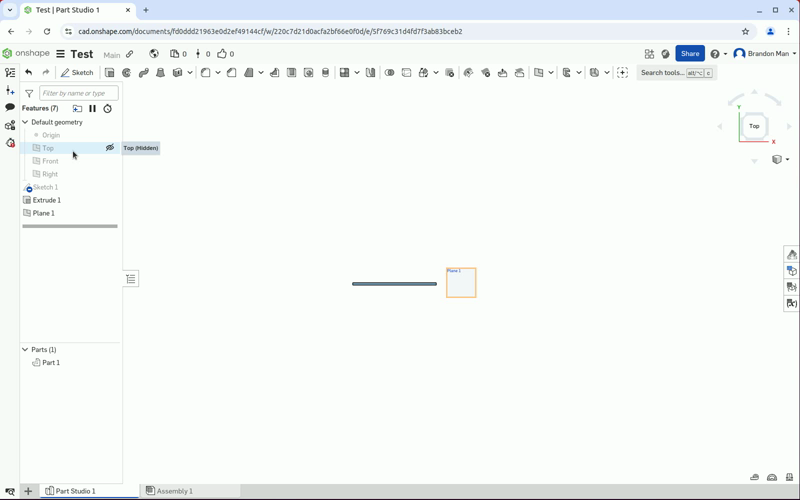
key(shift+s)
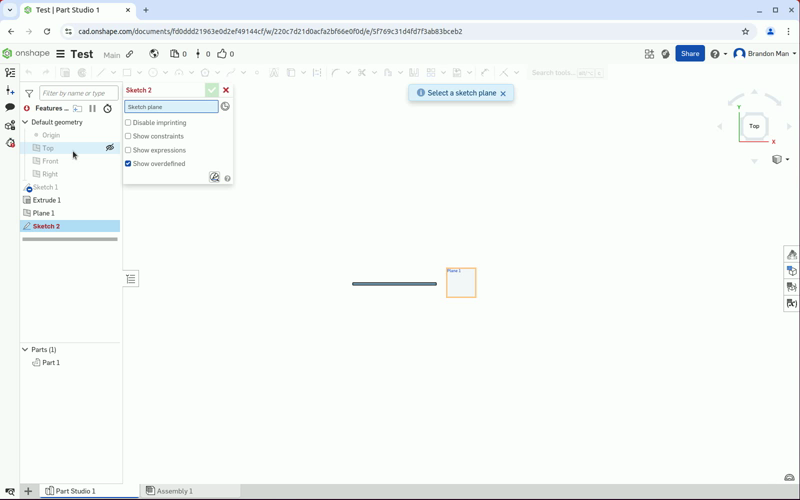
mouse_move(73, 215)
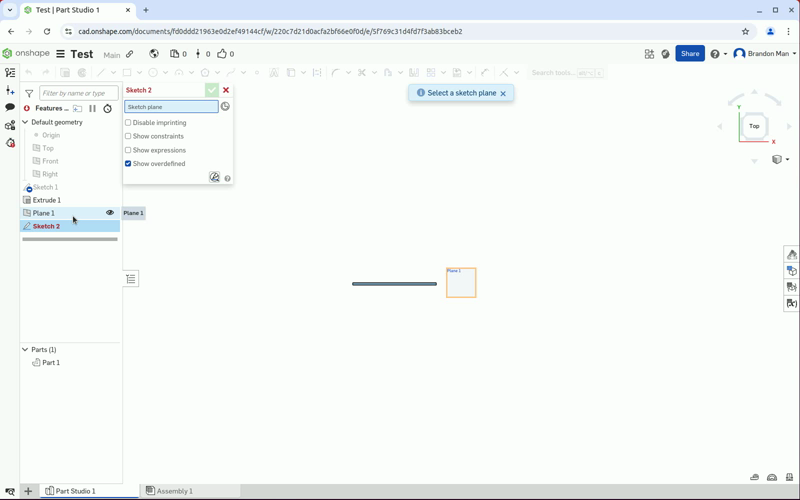
click(73, 215)
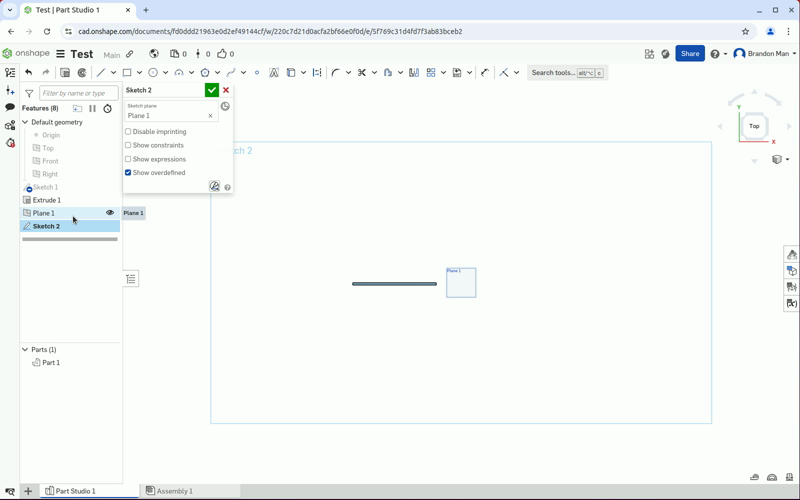
mouse_move(73, 352)
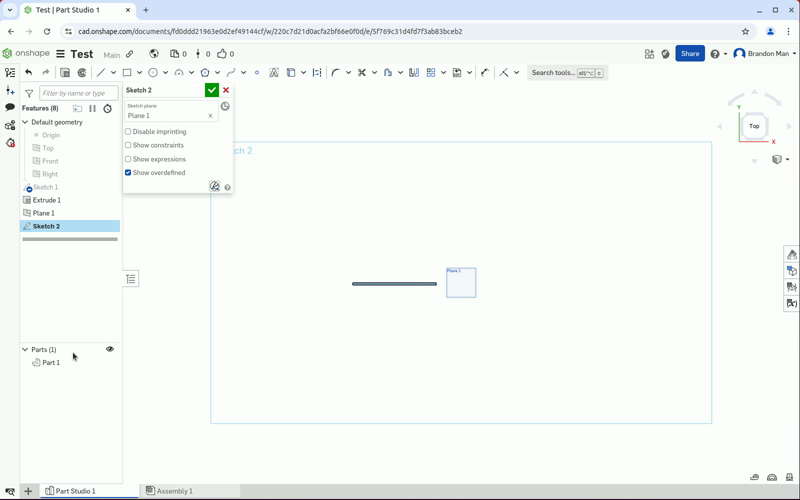
key(y)
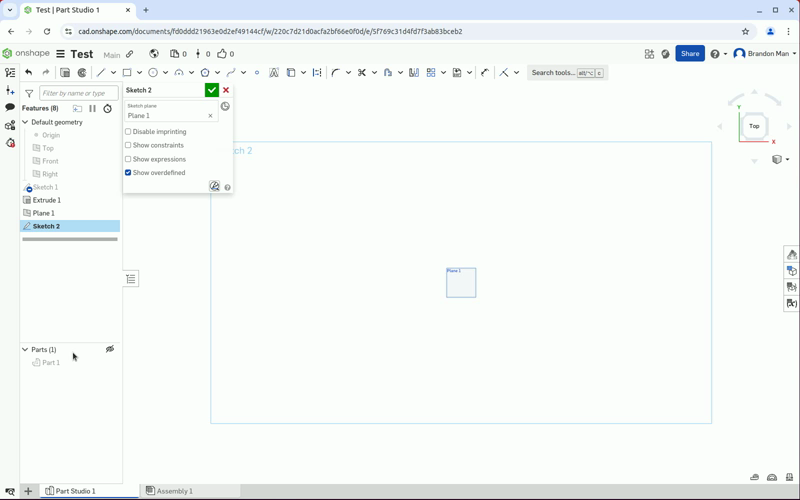
key(c)
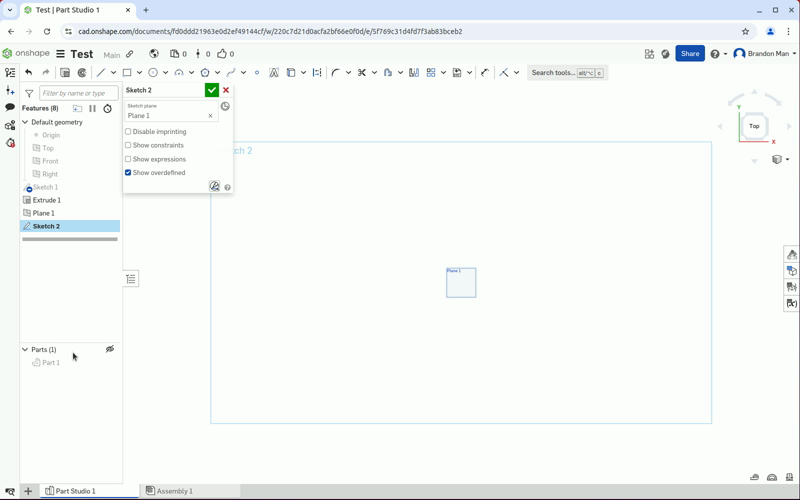
key_down(shift)
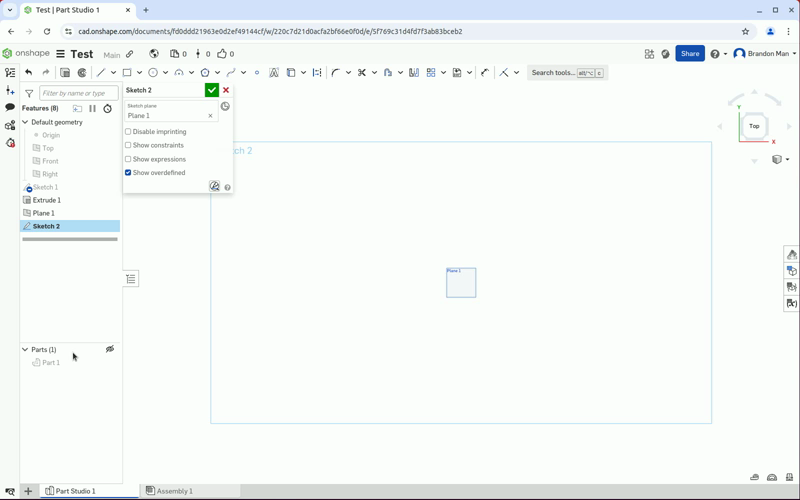
mouse_move(440, 284)
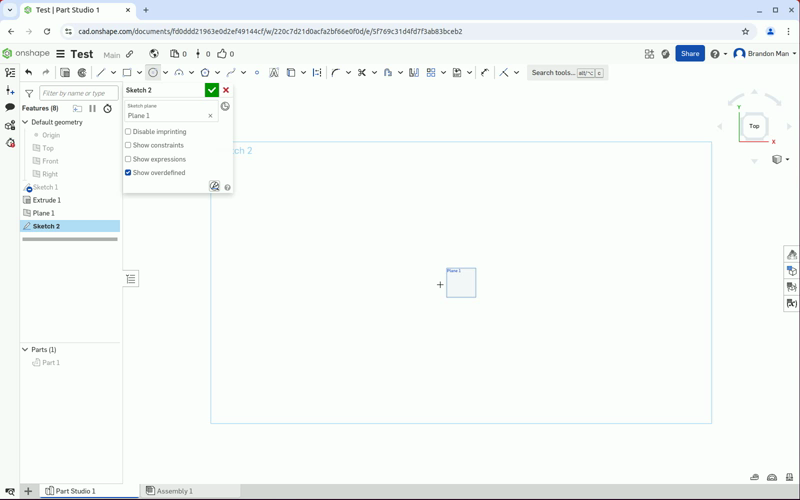
click(440, 284)
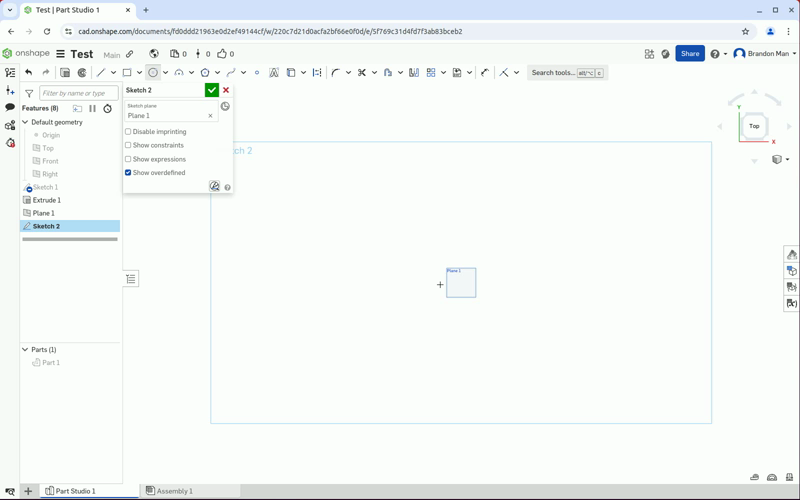
key_up(shift)
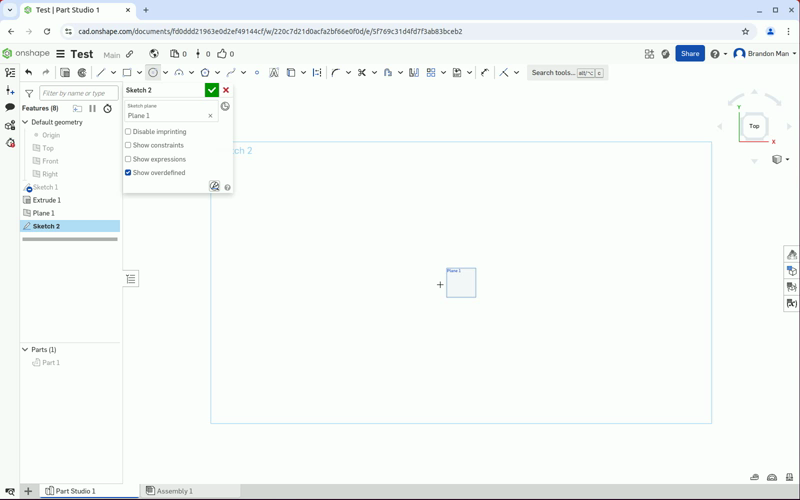
mouse_move(443, 284)
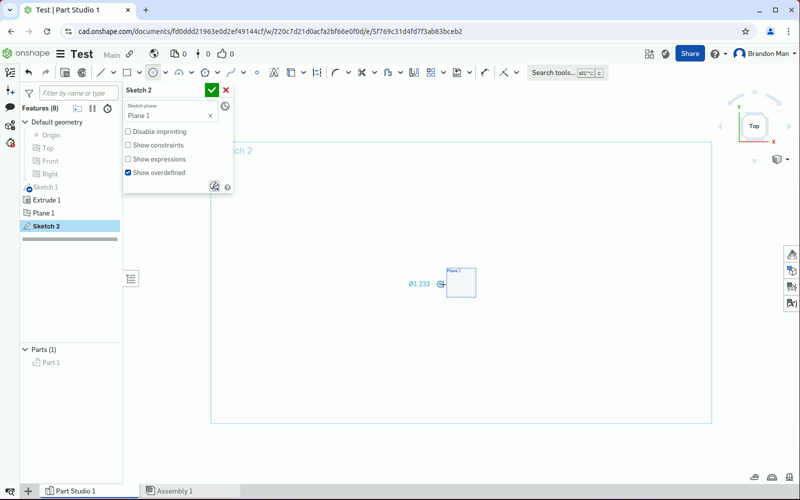
click(443, 284)
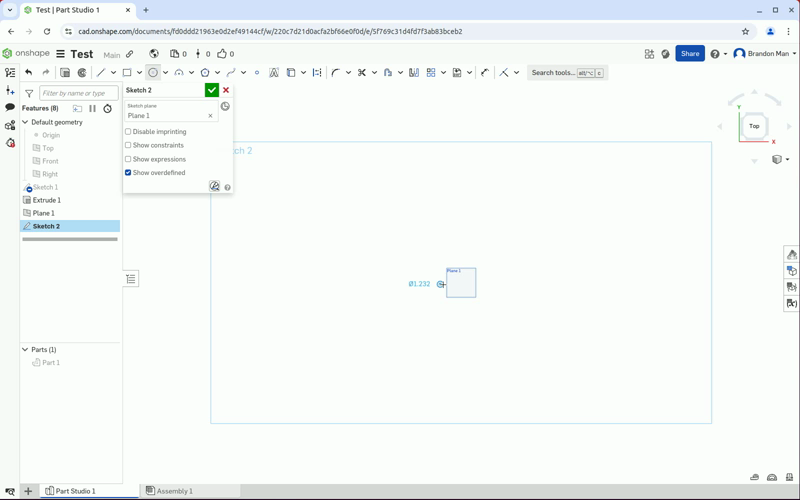
key(esc)
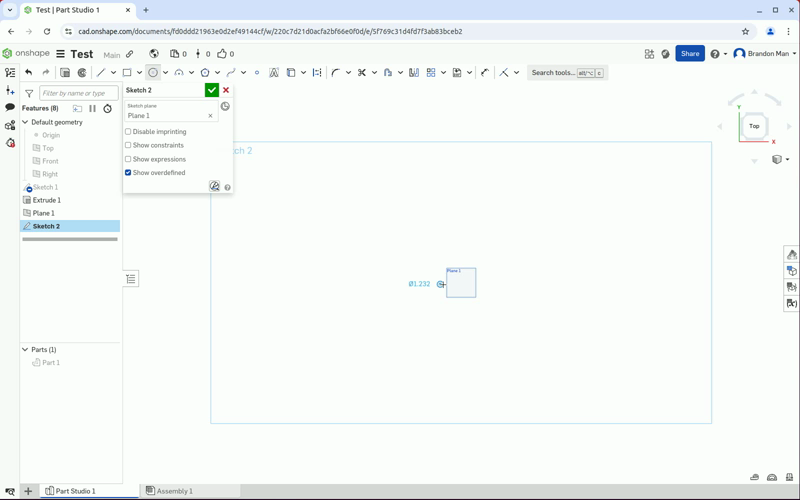
key(c)
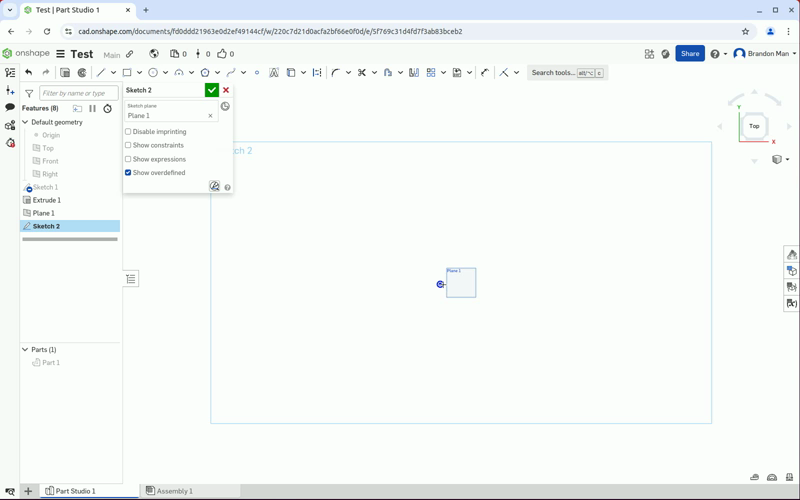
key_down(shift)
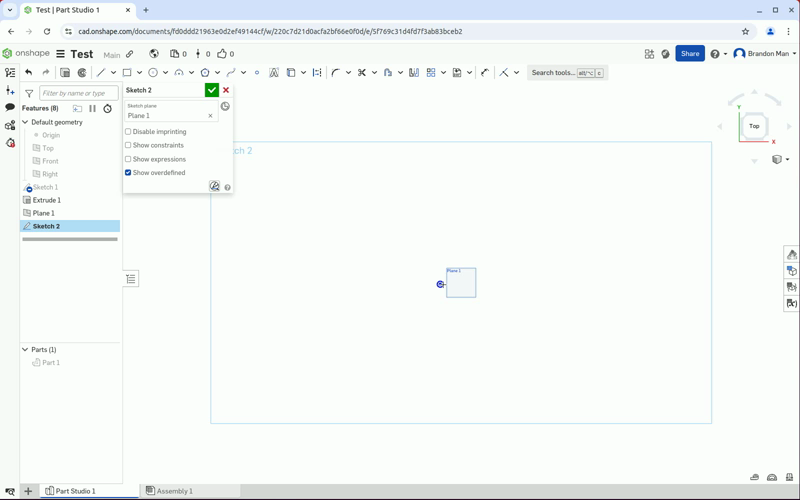
mouse_move(440, 284)
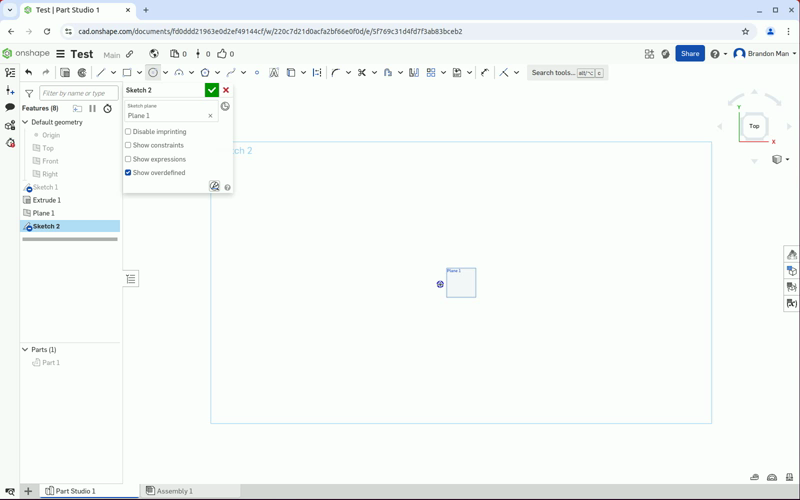
scroll(6)
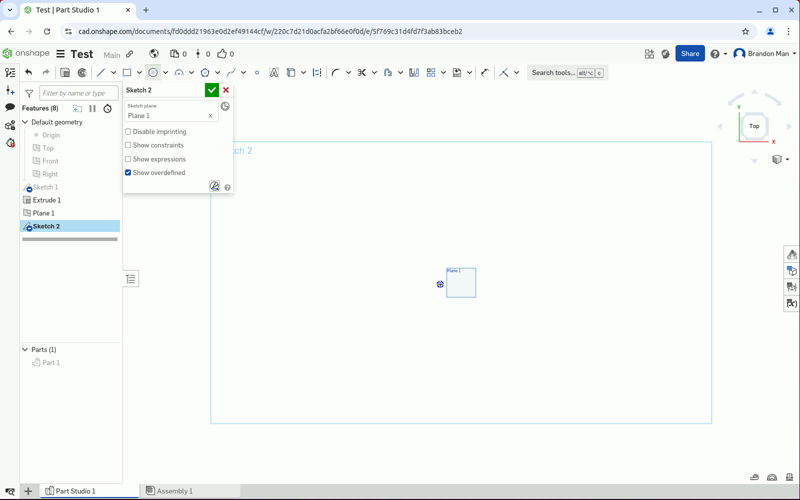
scroll(6)
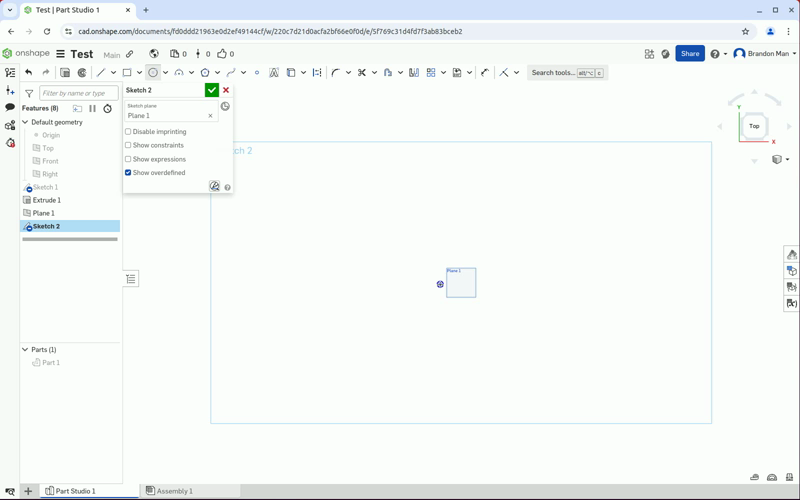
scroll(6)
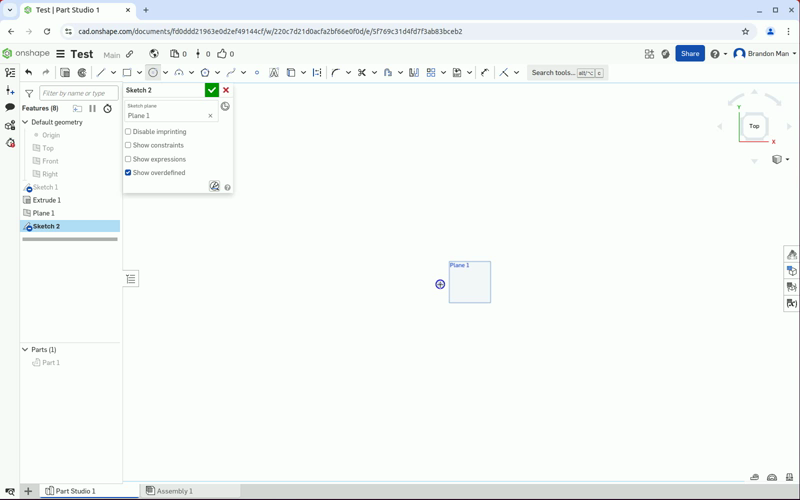
scroll(6)
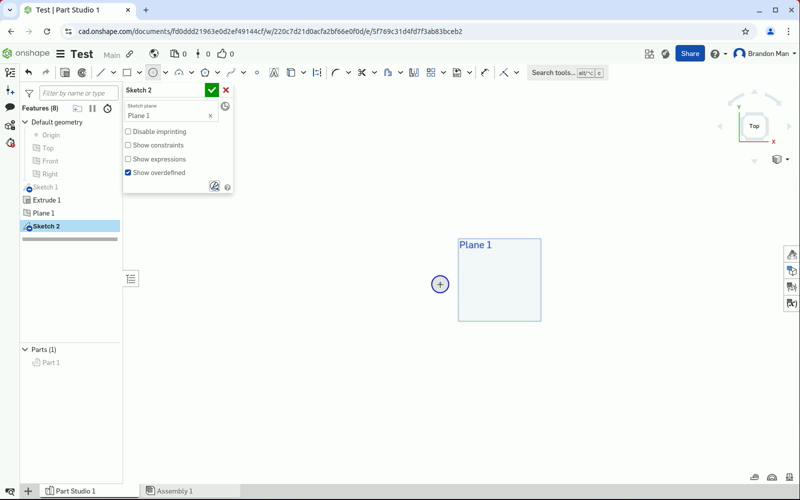
scroll(6)
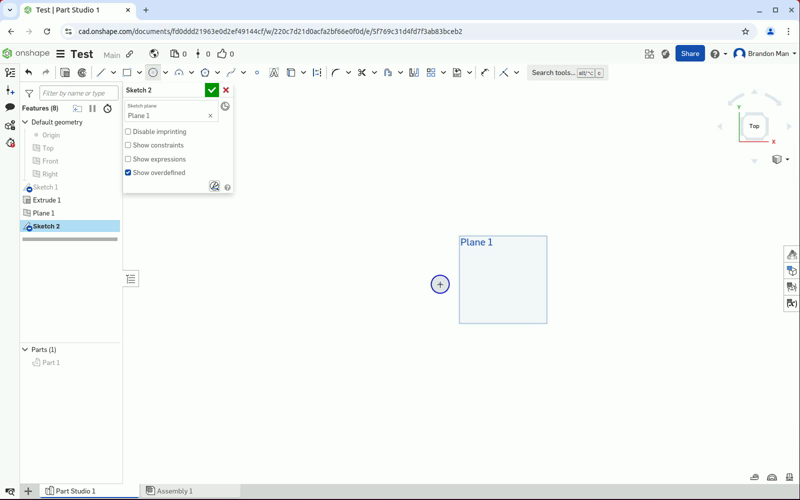
scroll(6)
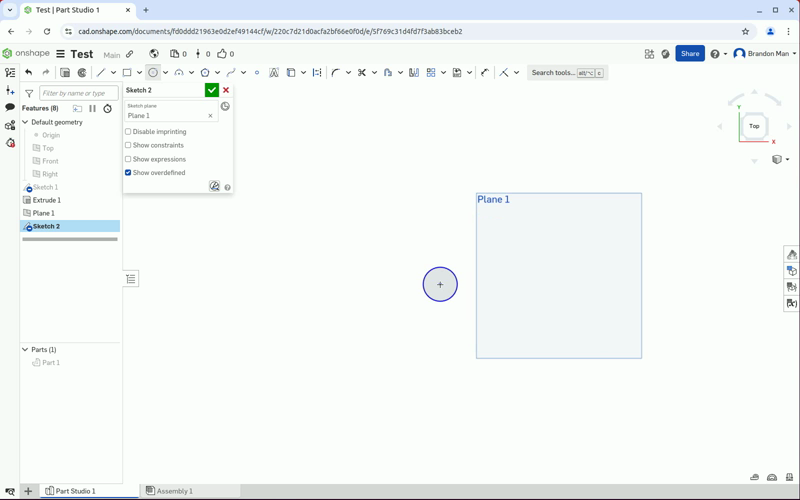
scroll(6)
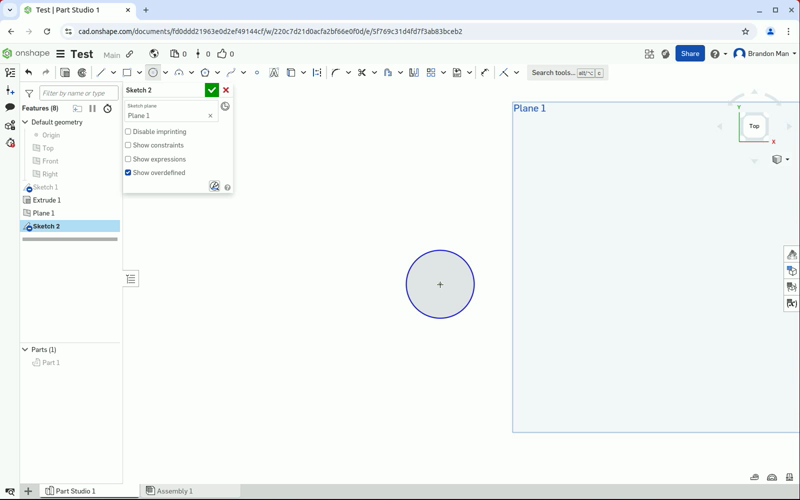
click(440, 284)
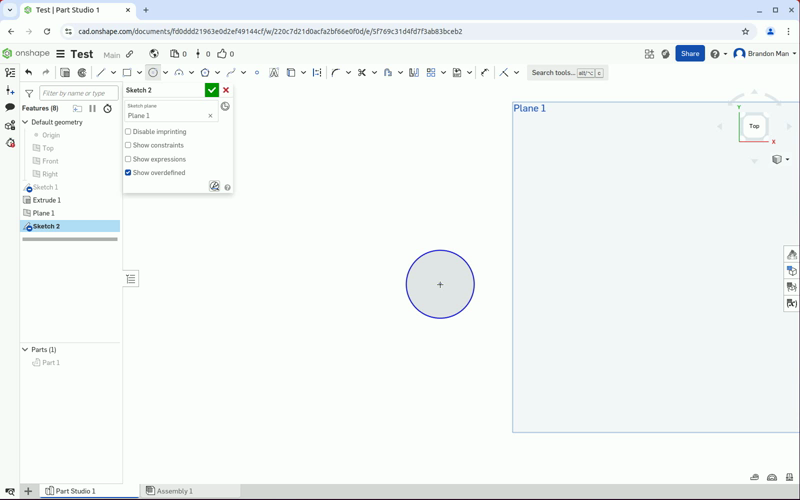
scroll(-6)
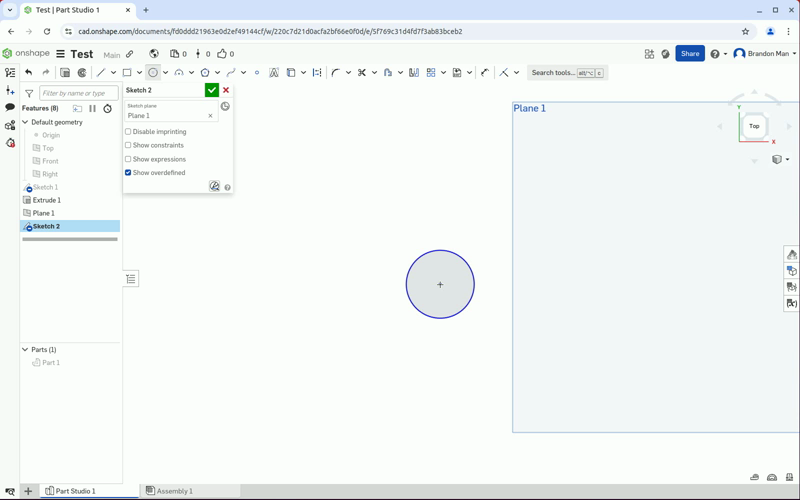
scroll(-6)
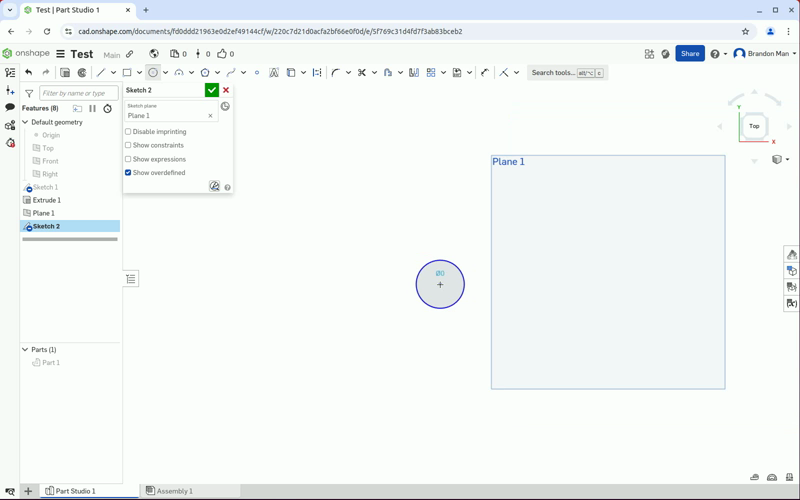
scroll(-6)
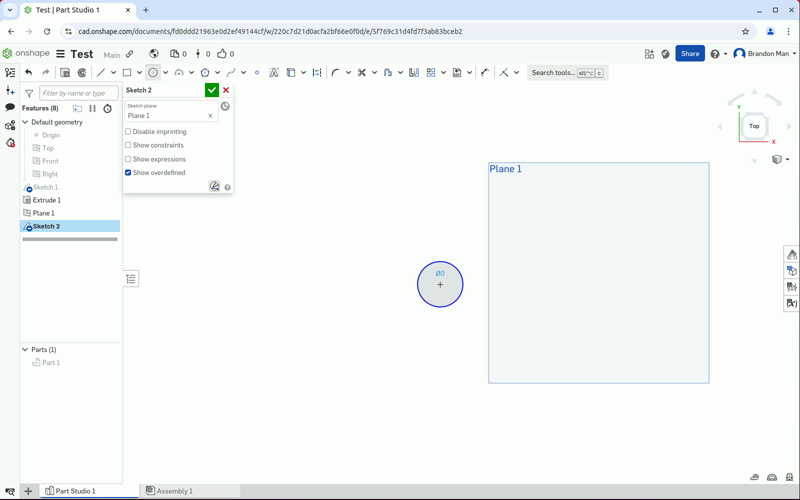
scroll(-6)
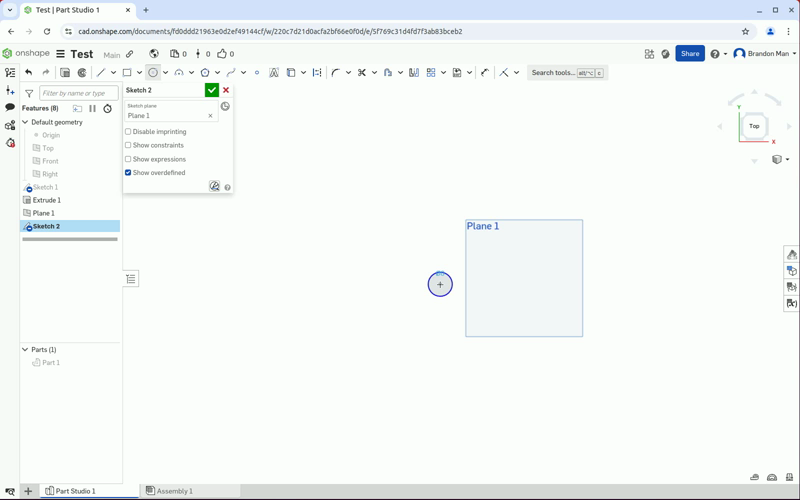
scroll(-6)
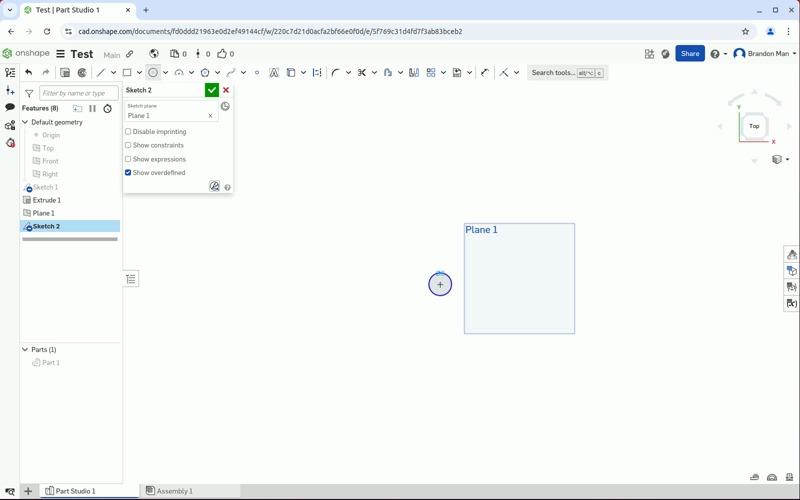
scroll(-6)
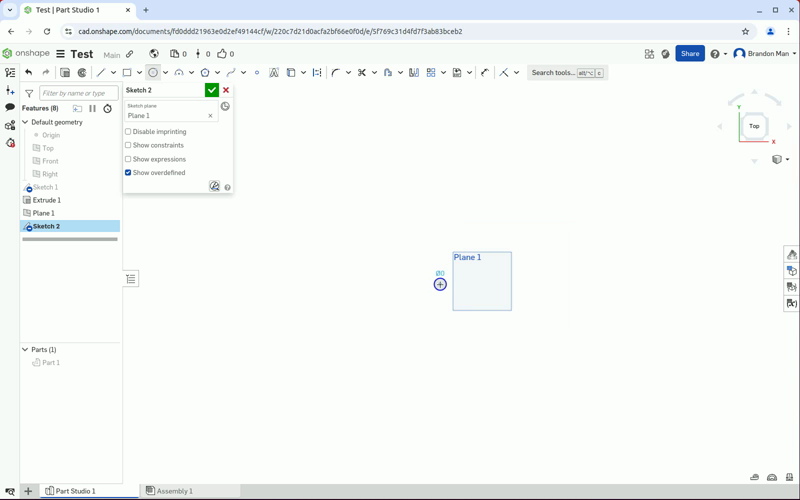
scroll(-6)
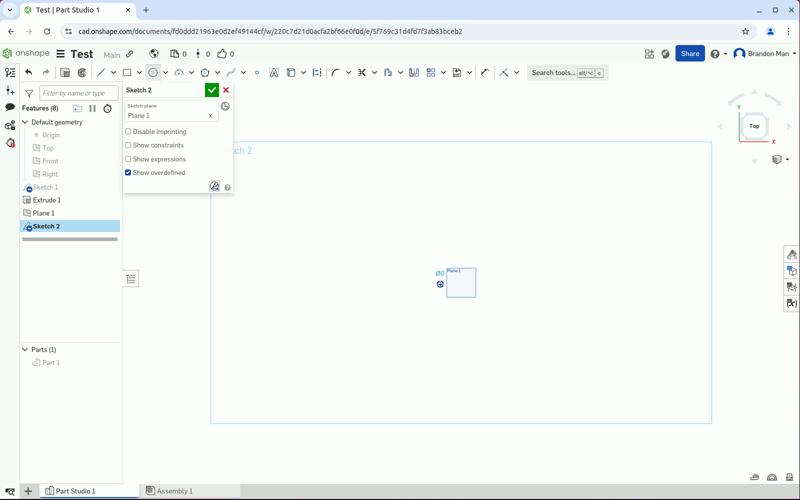
key_up(shift)
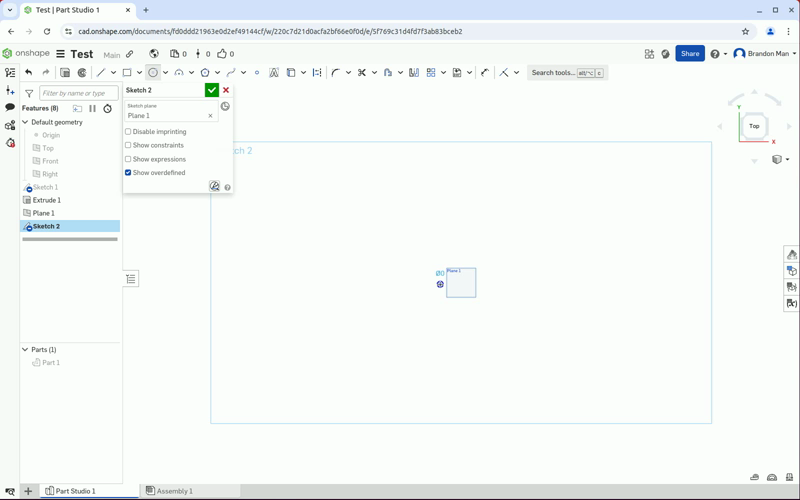
mouse_move(442, 284)
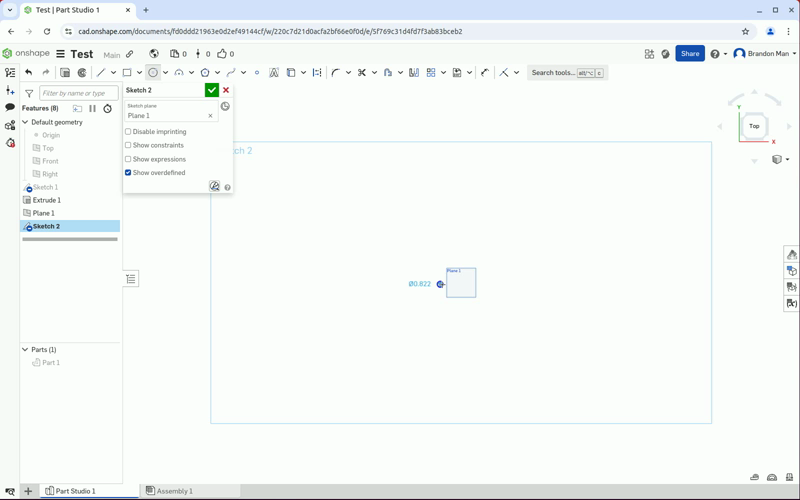
scroll(6)
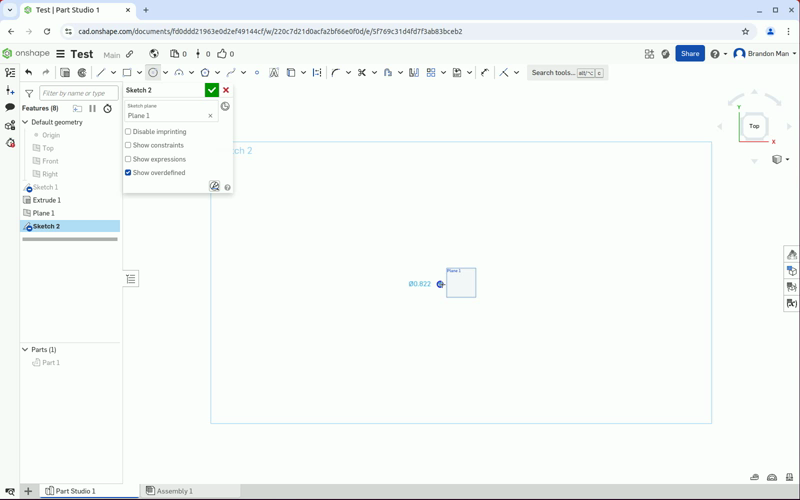
scroll(6)
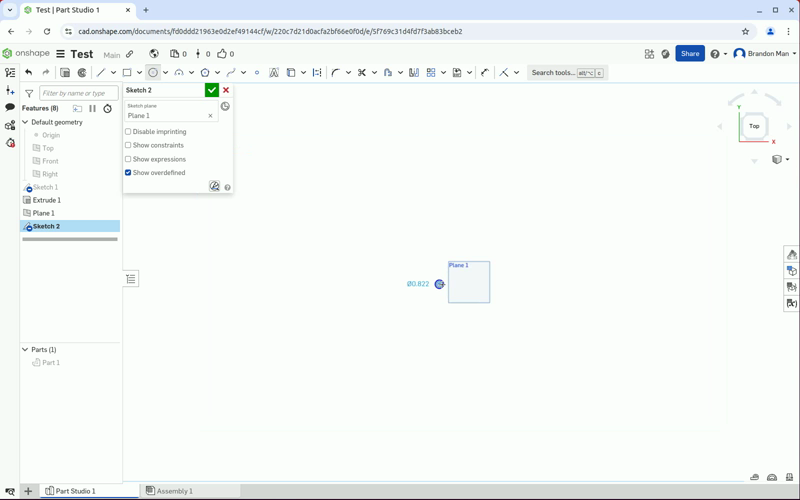
scroll(6)
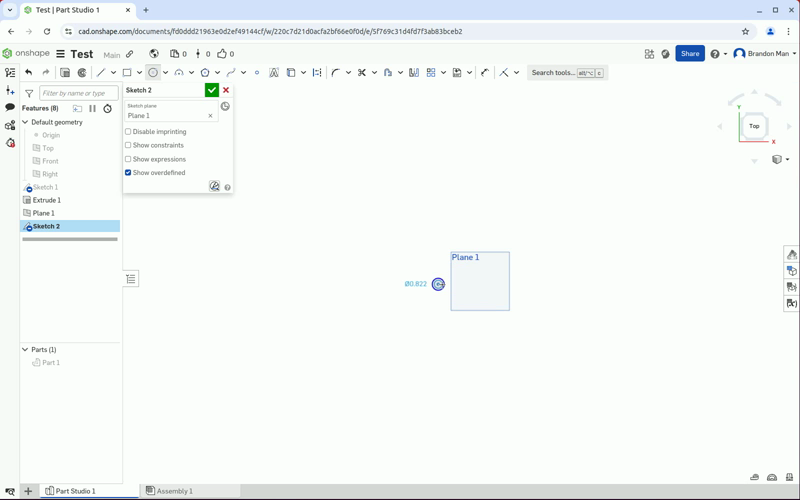
scroll(6)
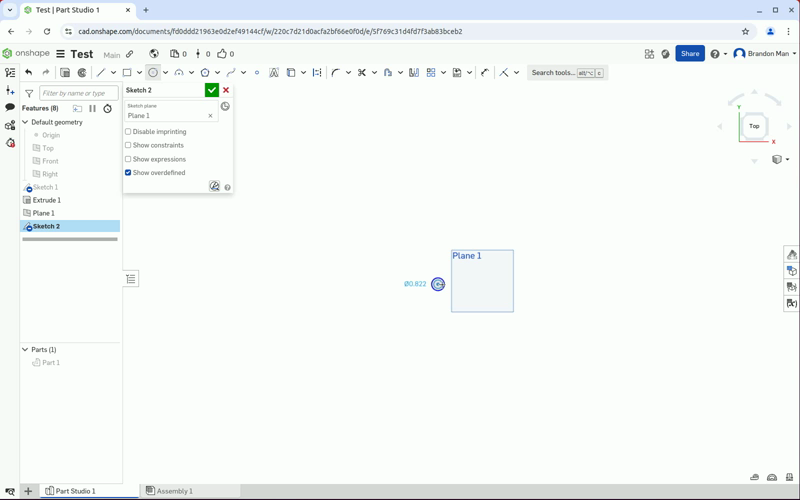
scroll(6)
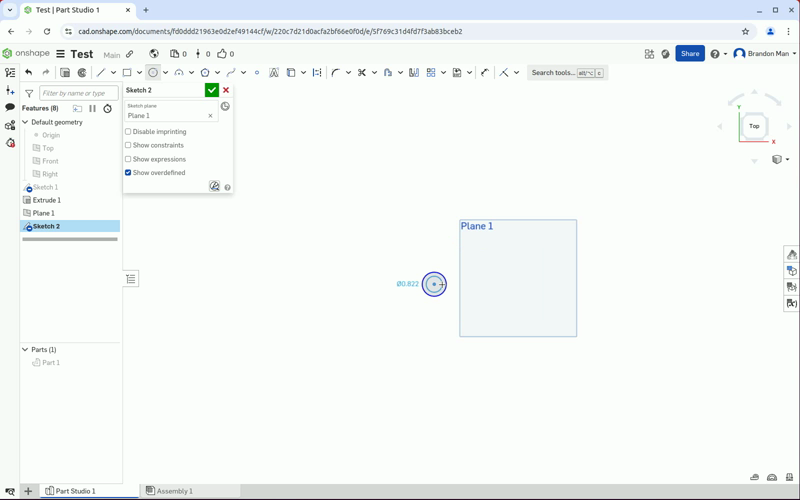
scroll(6)
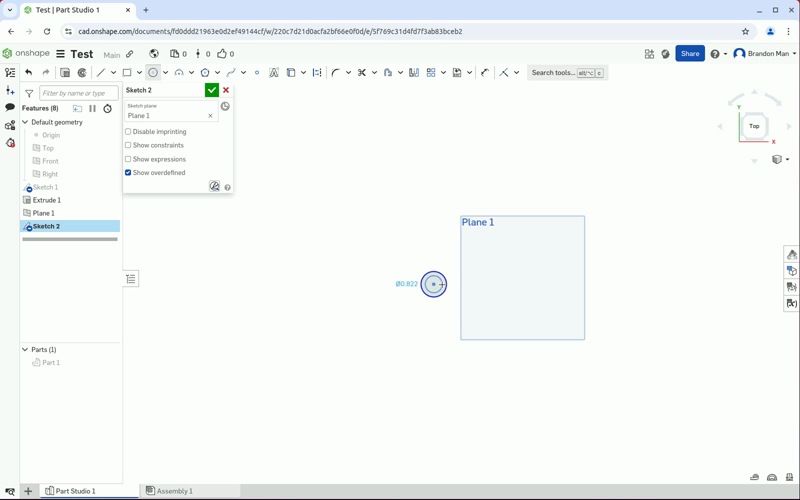
scroll(6)
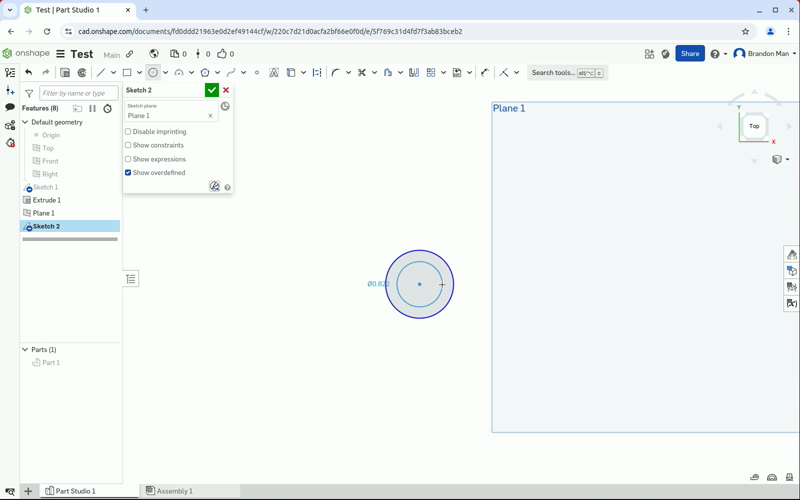
click(442, 284)
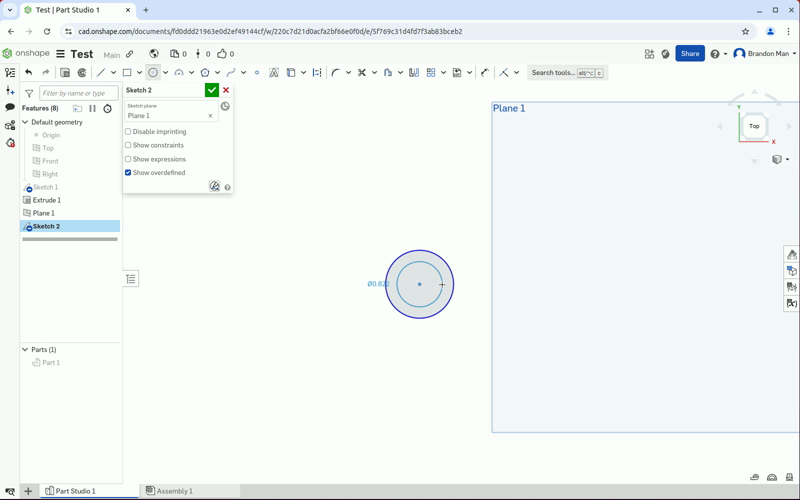
scroll(-6)
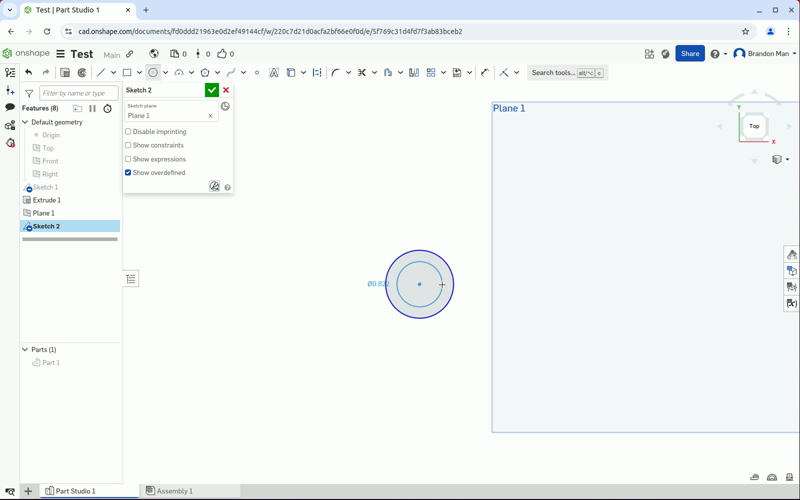
scroll(-6)
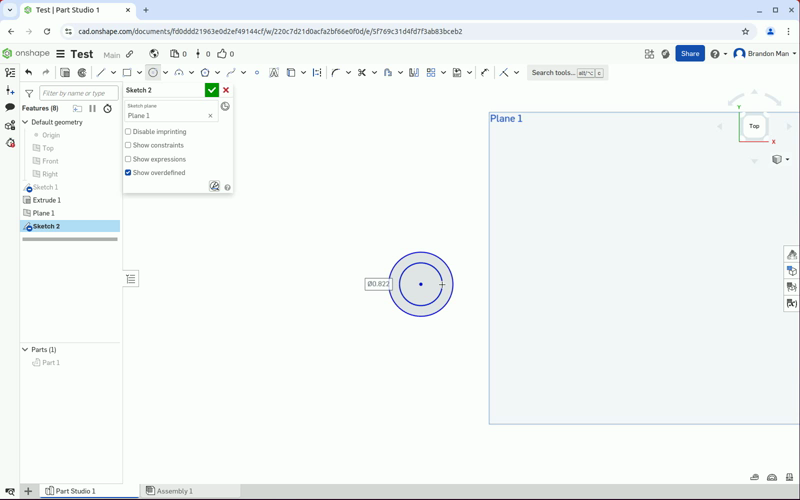
scroll(-6)
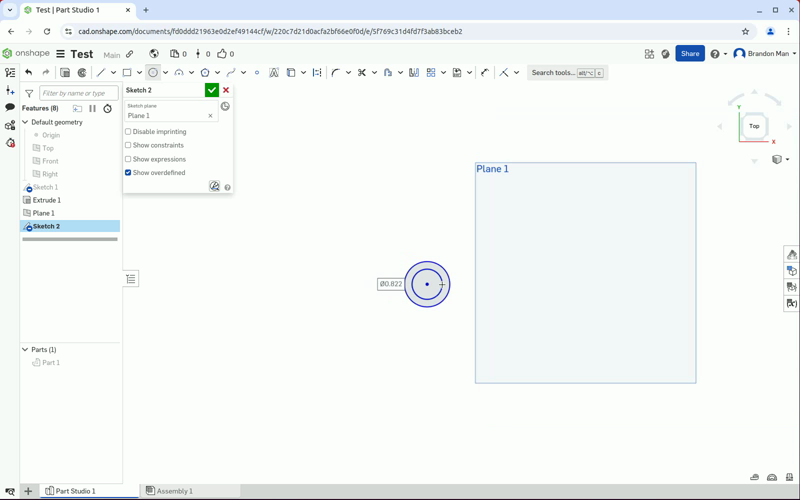
scroll(-6)
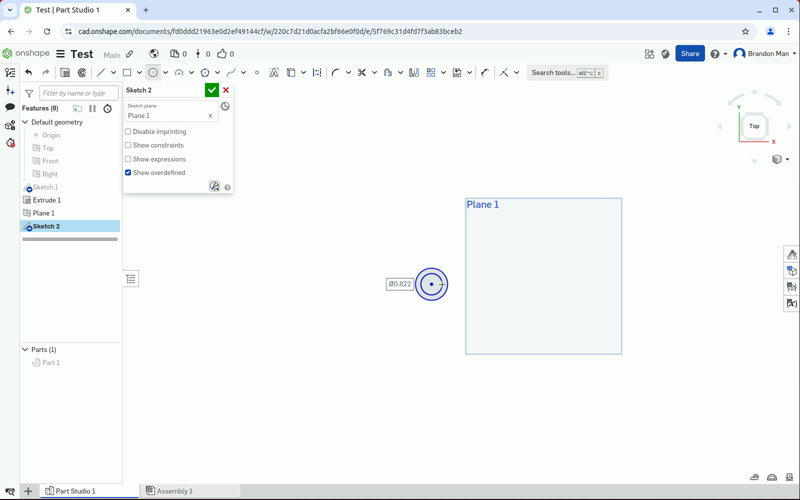
scroll(-6)
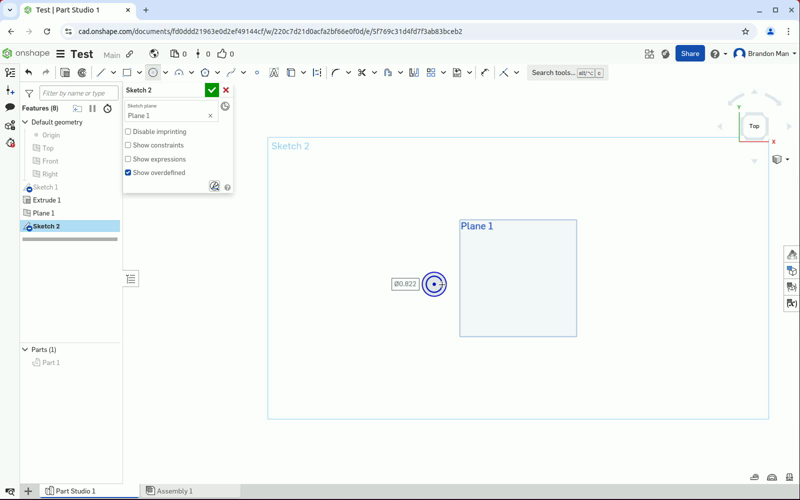
scroll(-6)
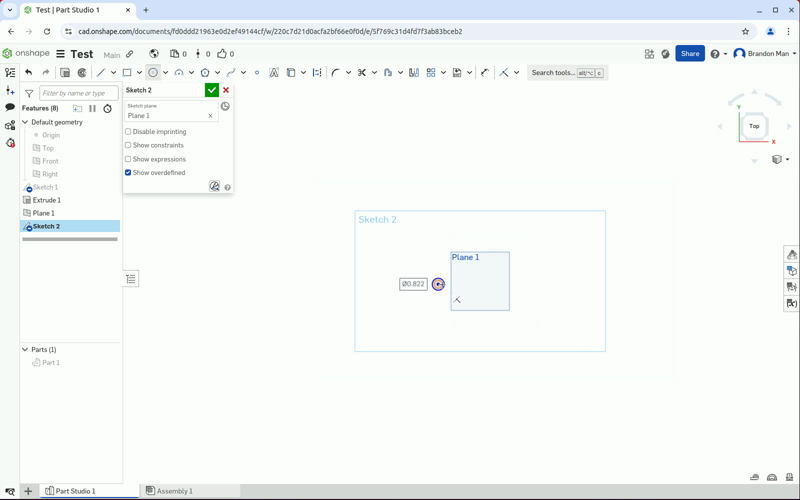
scroll(-6)
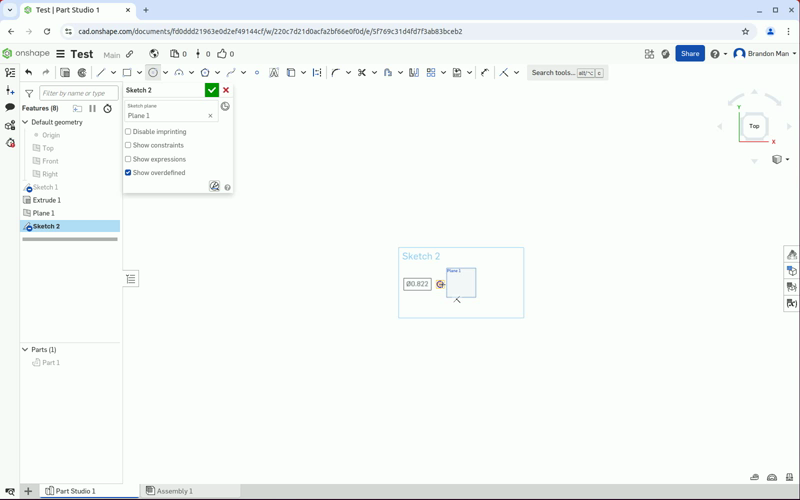
key(esc)
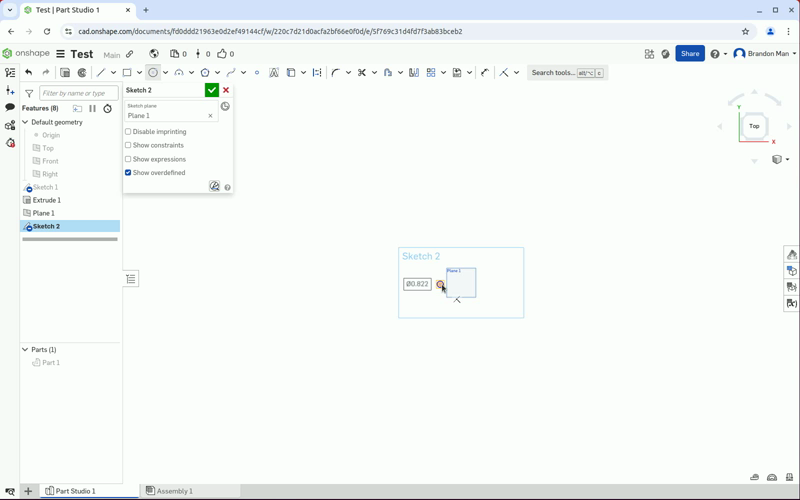
mouse_move(439, 282)
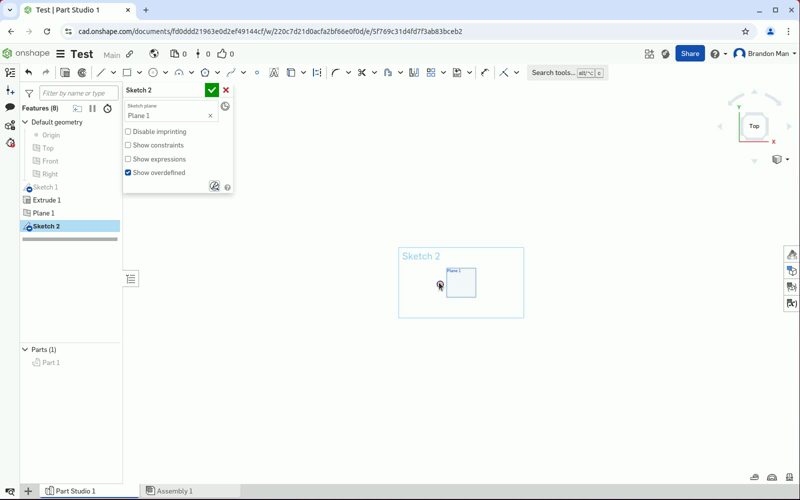
scroll(6)
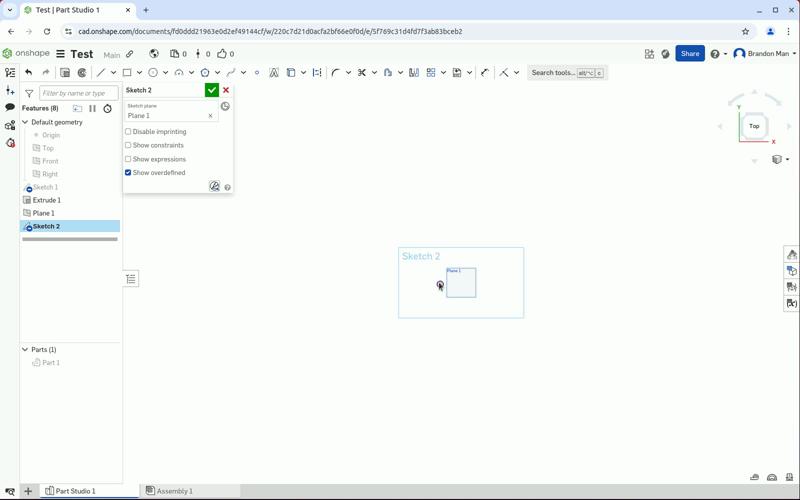
scroll(6)
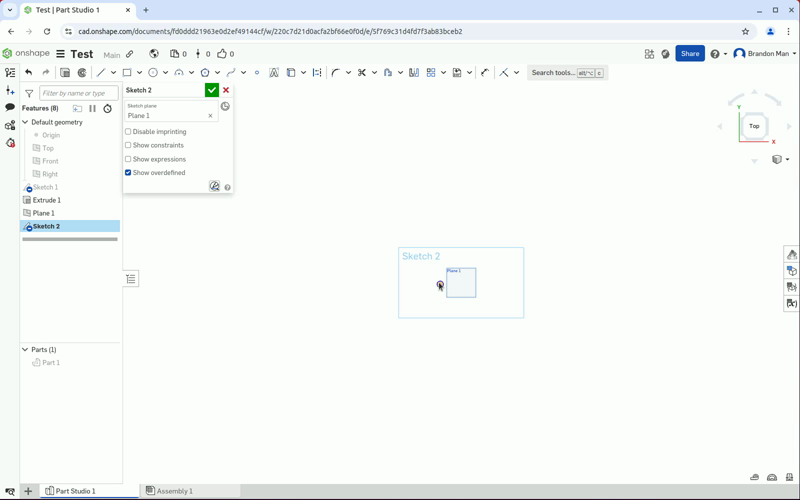
scroll(6)
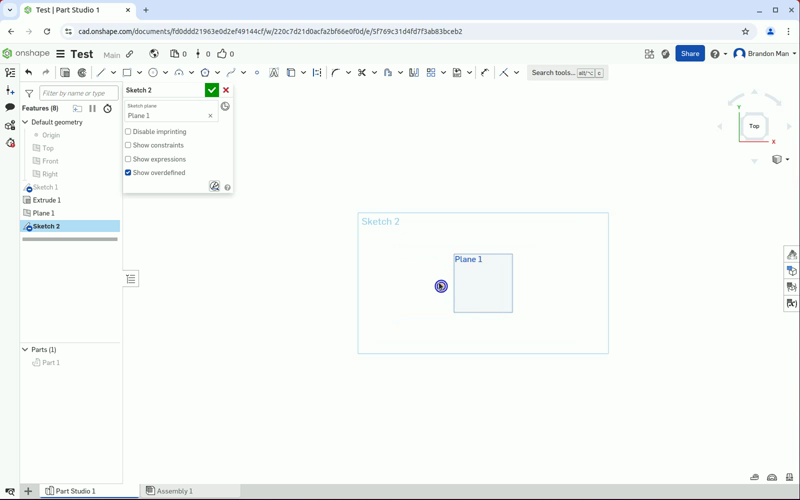
scroll(6)
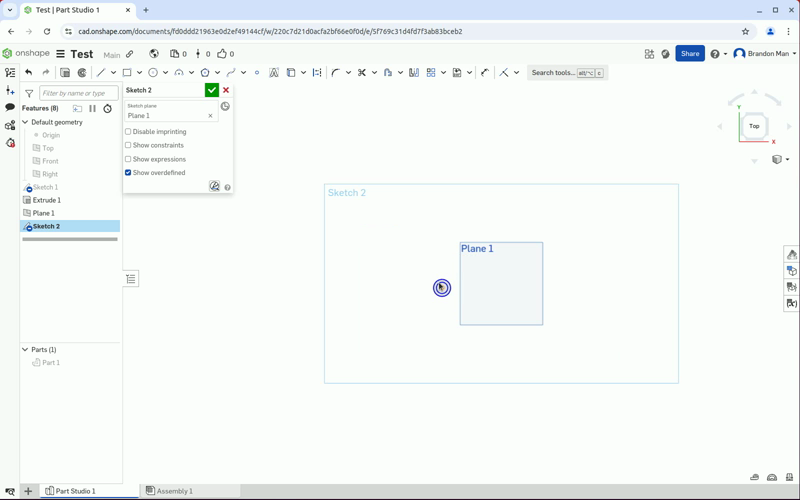
scroll(6)
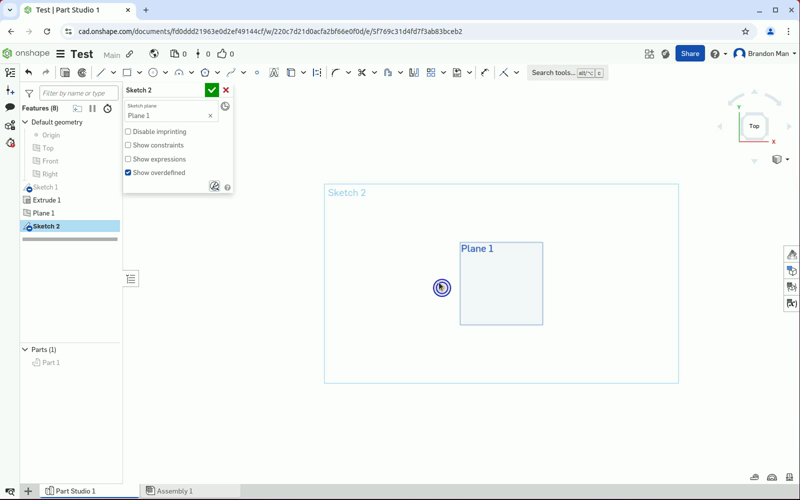
scroll(6)
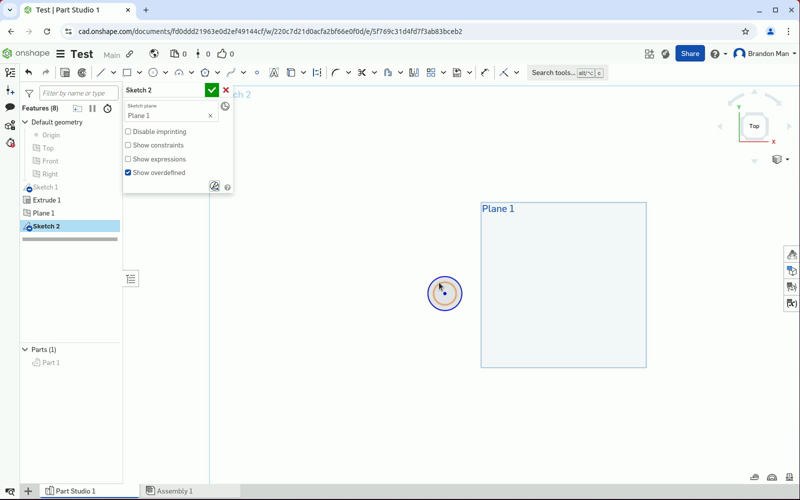
scroll(6)
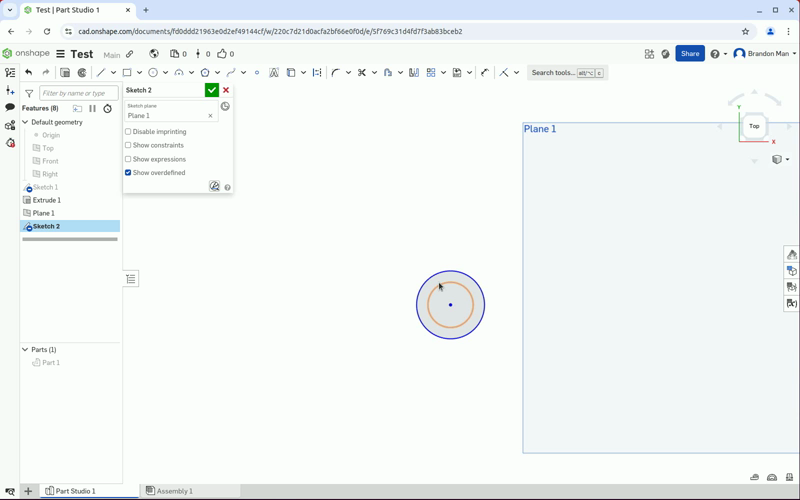
click(439, 282)
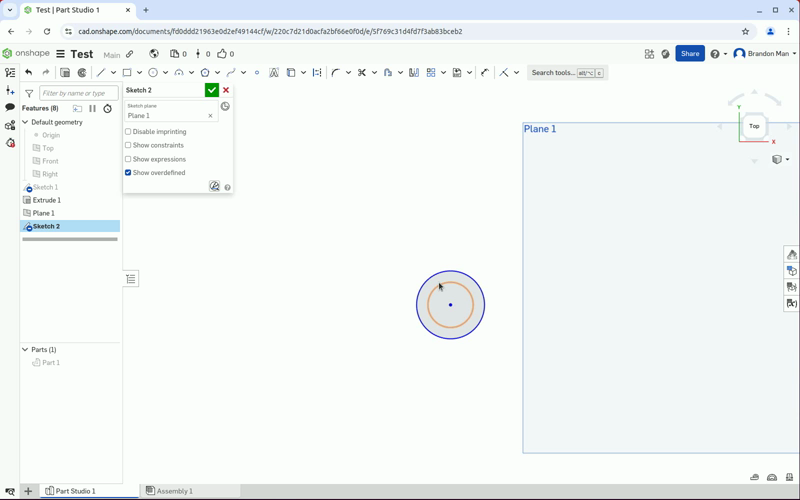
scroll(-6)
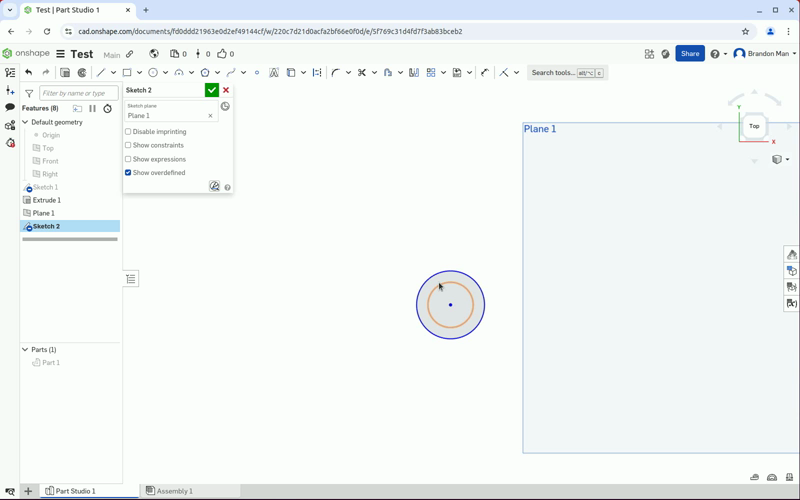
scroll(-6)
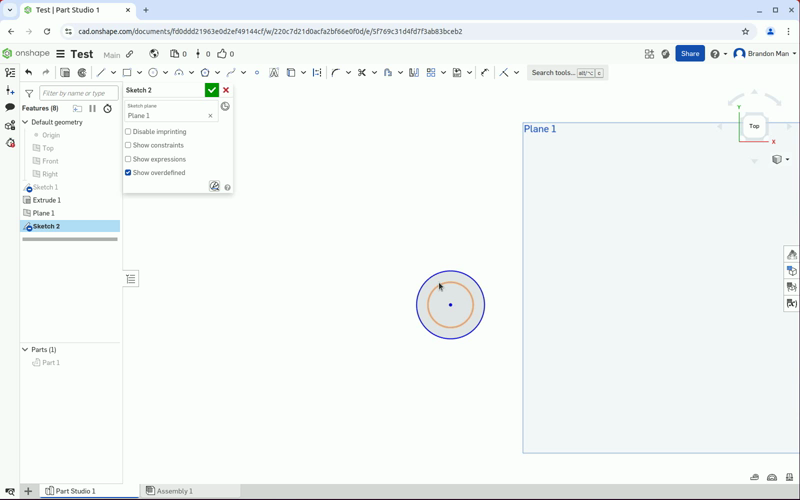
scroll(-6)
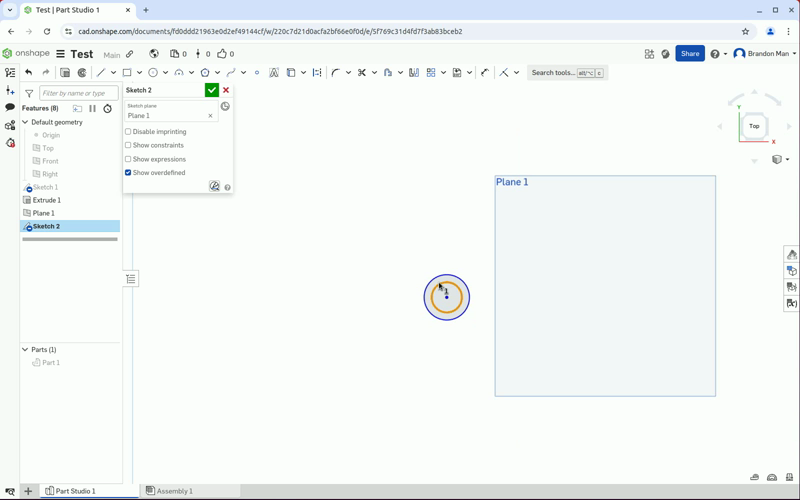
scroll(-6)
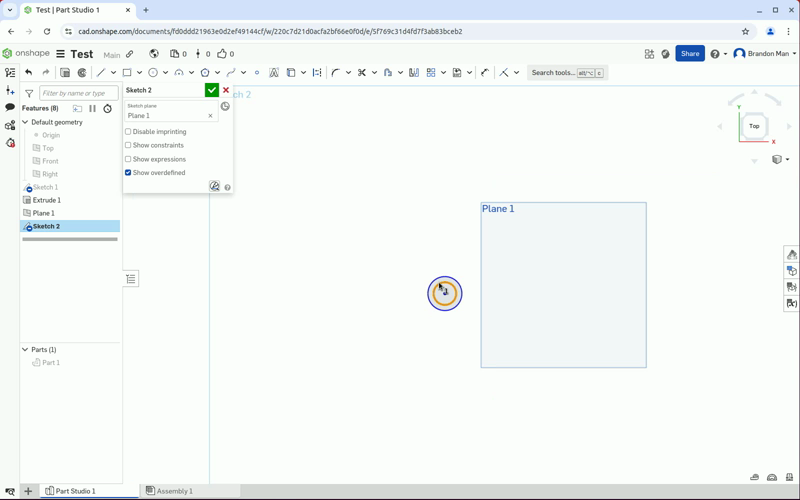
scroll(-6)
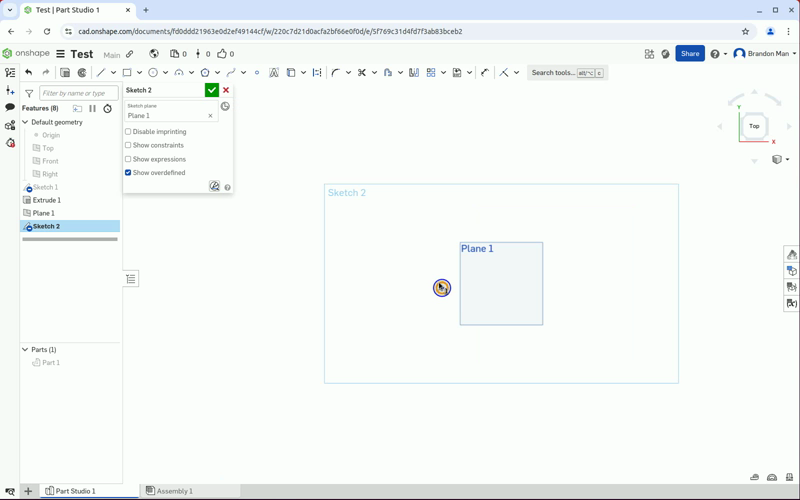
scroll(-6)
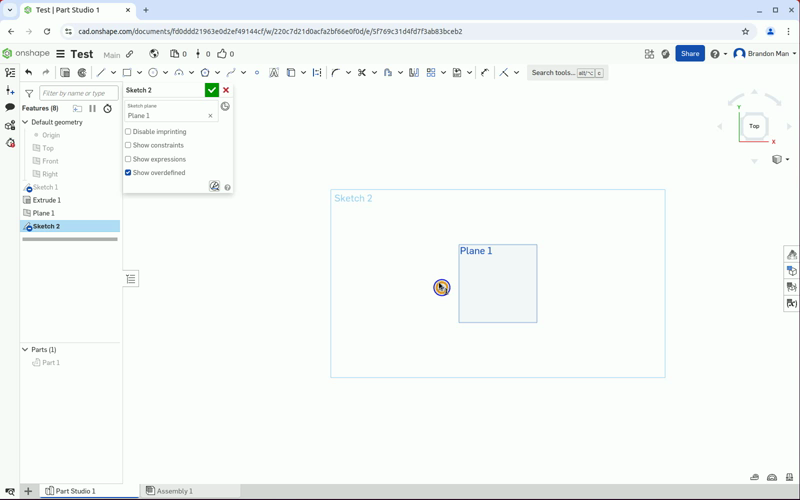
scroll(-6)
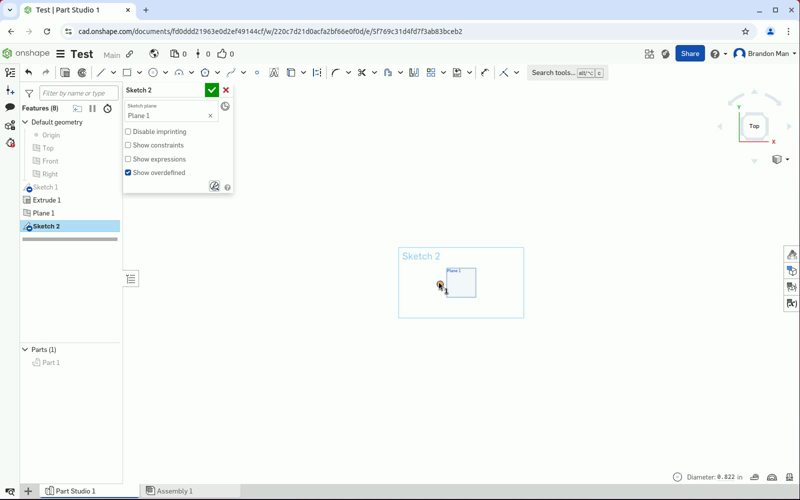
mouse_move(73, 352)
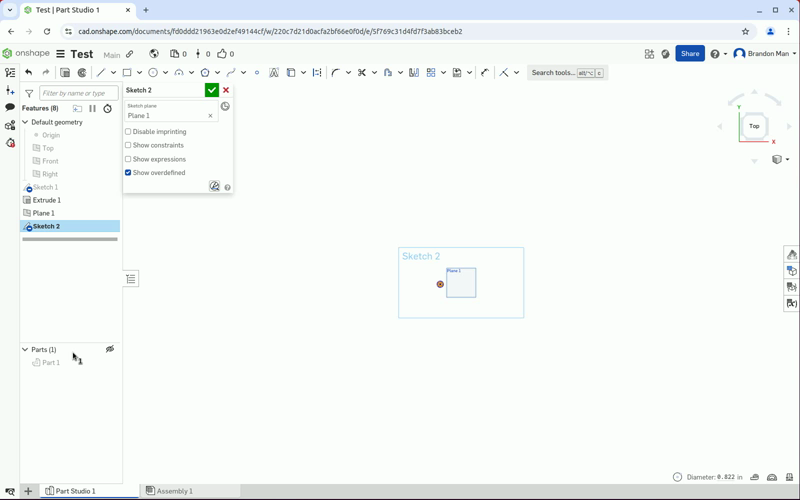
key(shift+y)
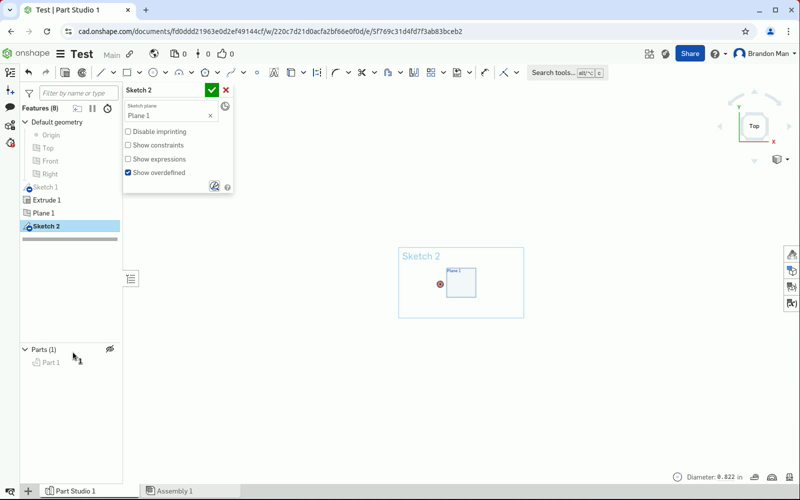
key(shift+e)
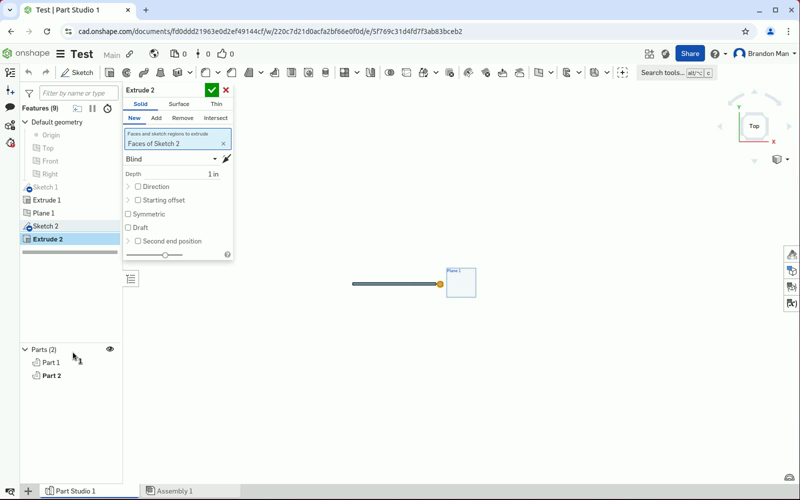
mouse_move(143, 106)
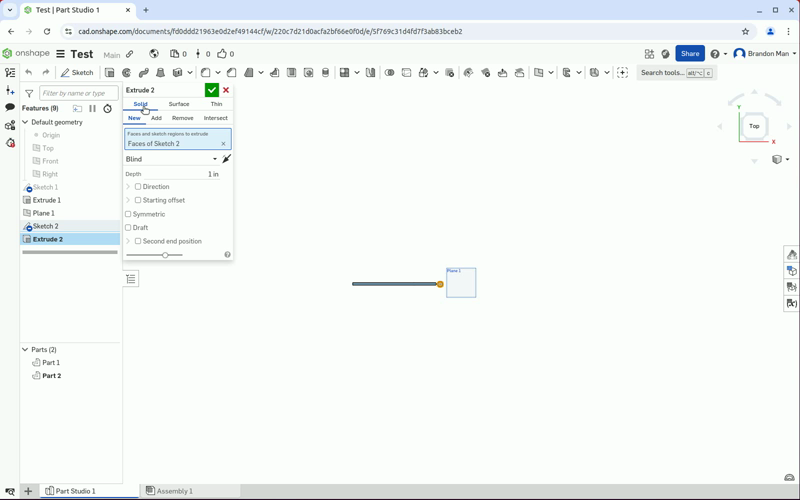
click(143, 106)
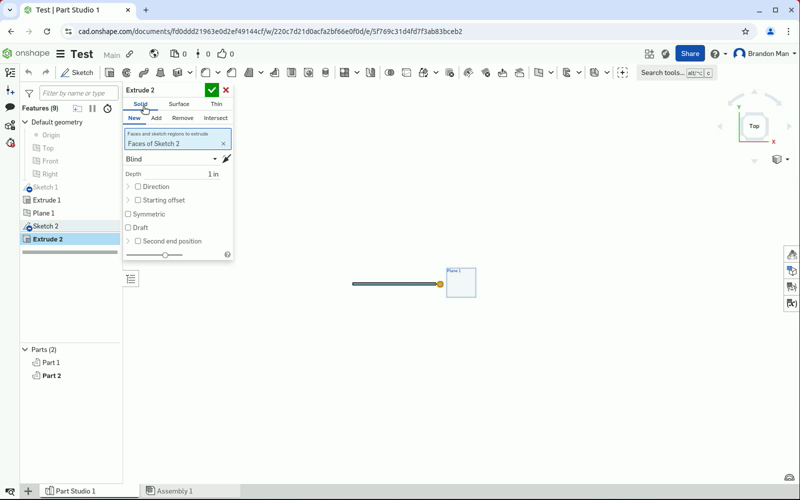
mouse_move(137, 120)
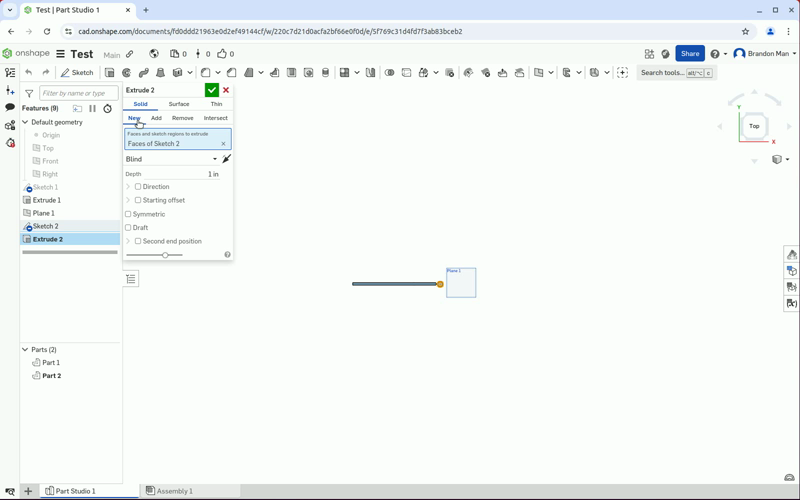
click(137, 120)
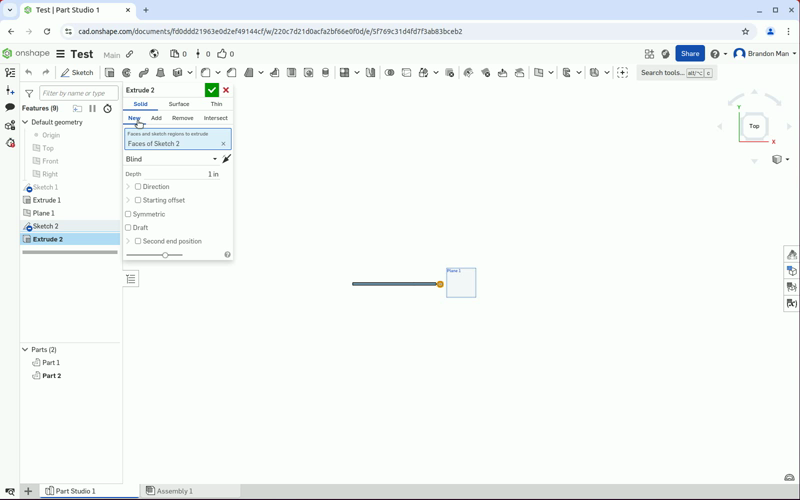
key(tab, 4)
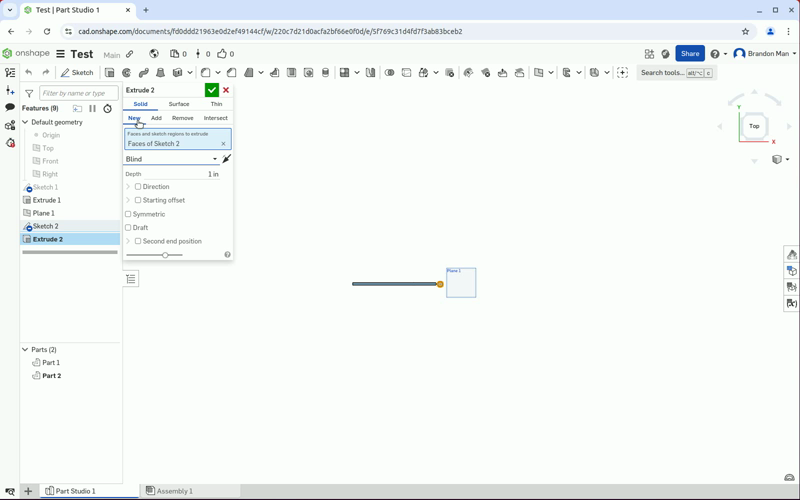
text(-0.963)
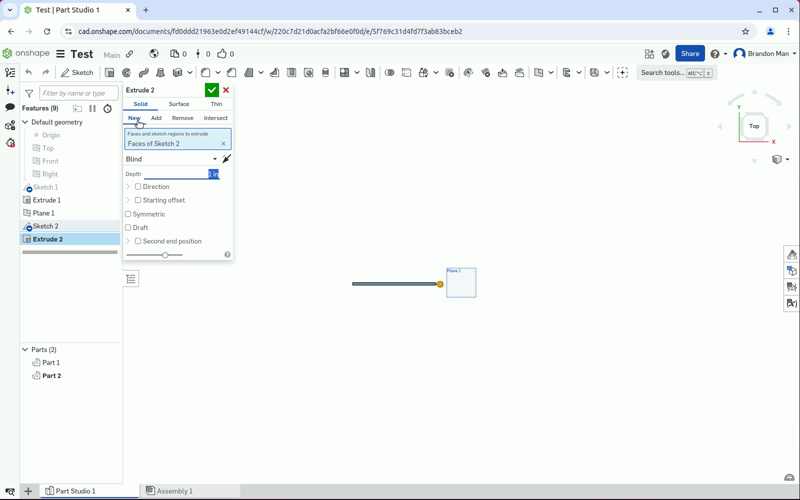
key(enter)
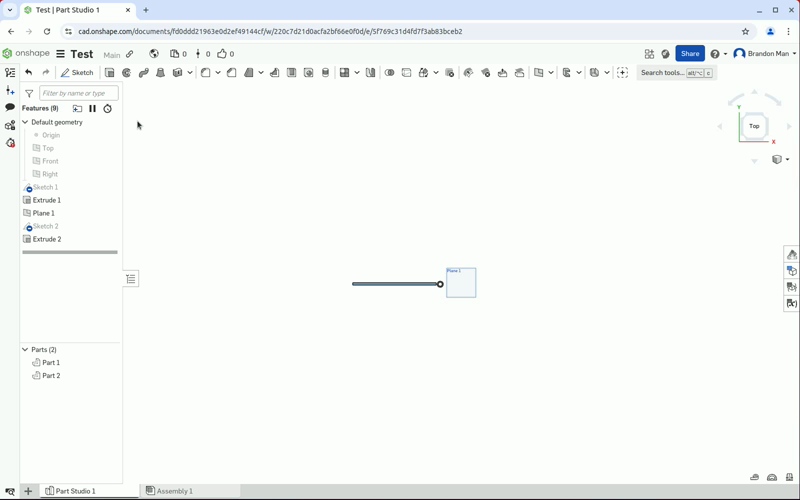
key(shift+h)
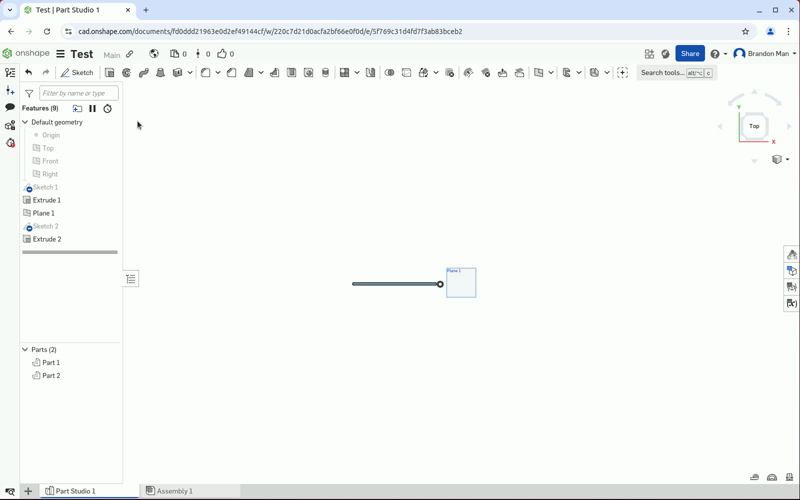
key(shift+h)
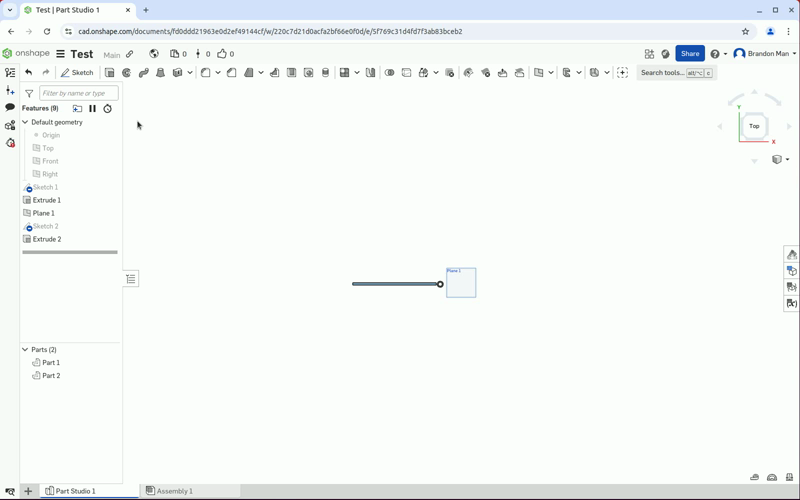
mouse_move(73, 189)
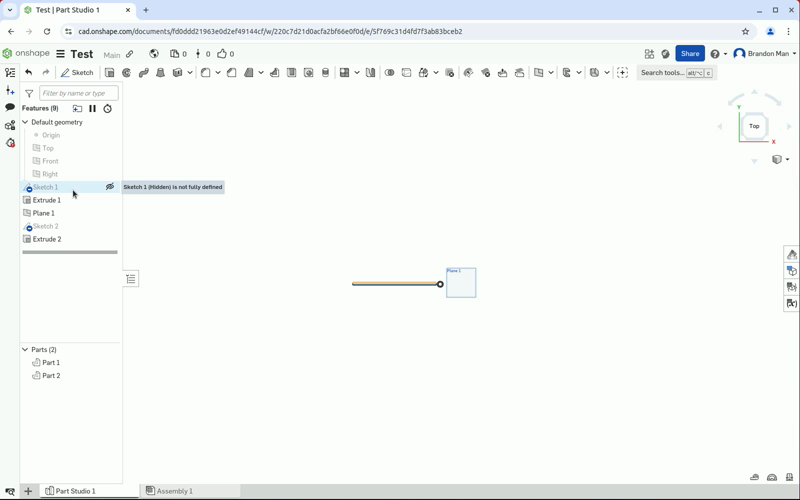
click(73, 189)
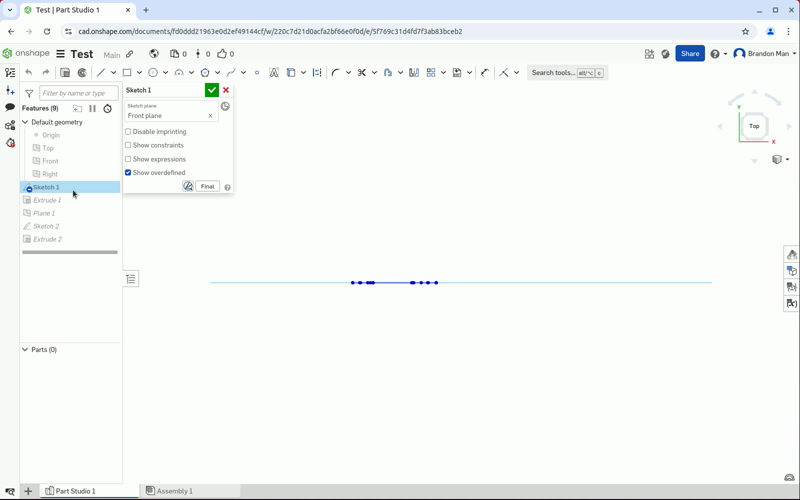
mouse_move(229, 92)
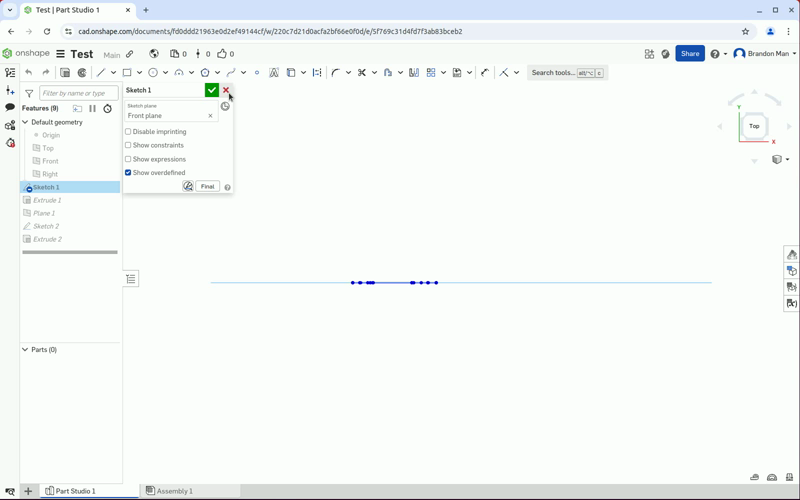
click(229, 92)
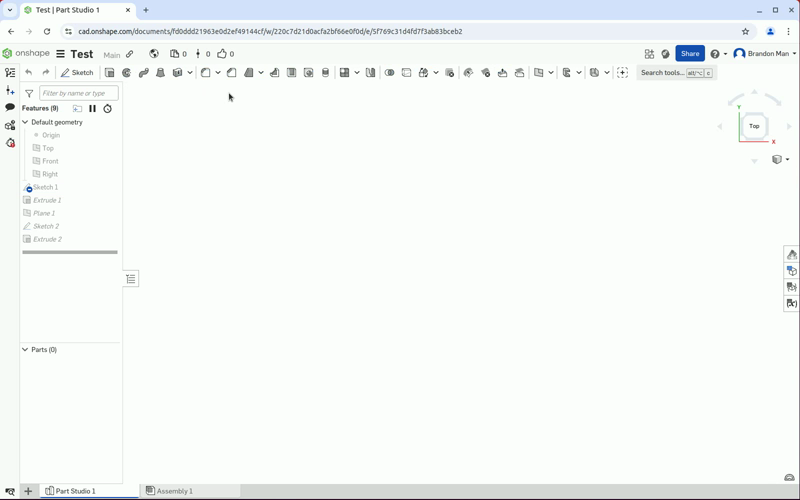
key(shift+s)
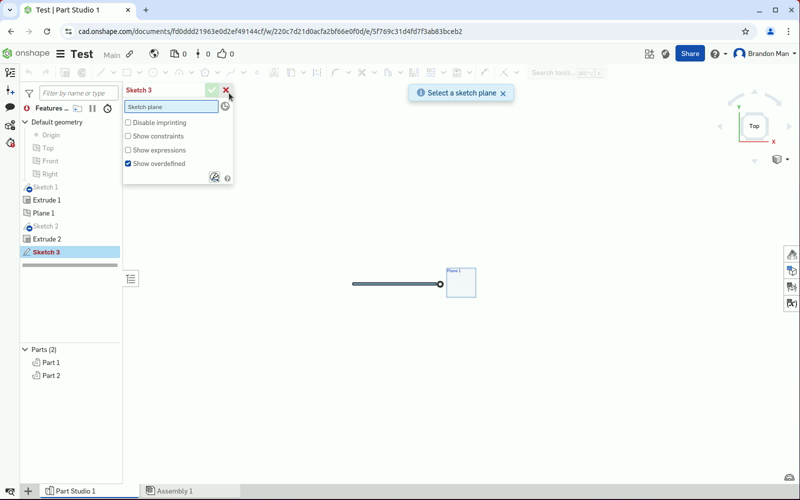
mouse_move(73, 215)
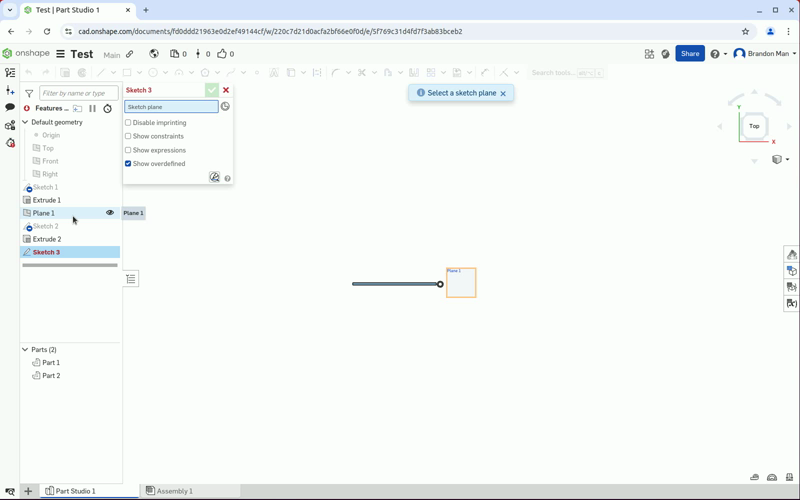
click(73, 215)
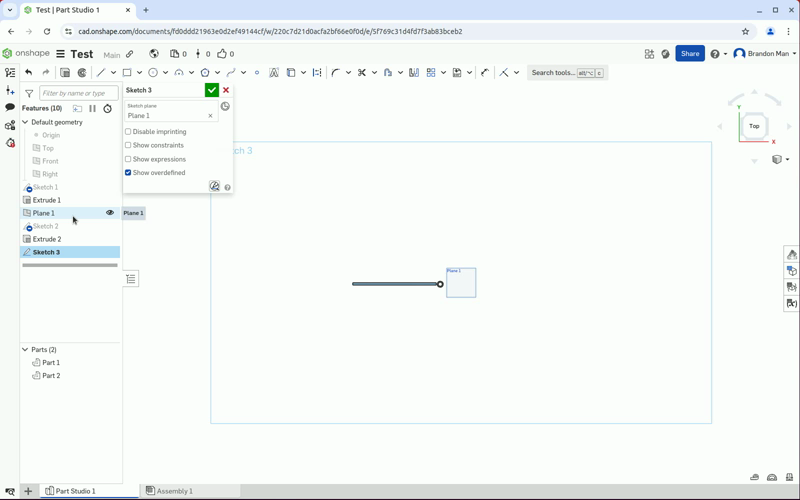
mouse_move(73, 352)
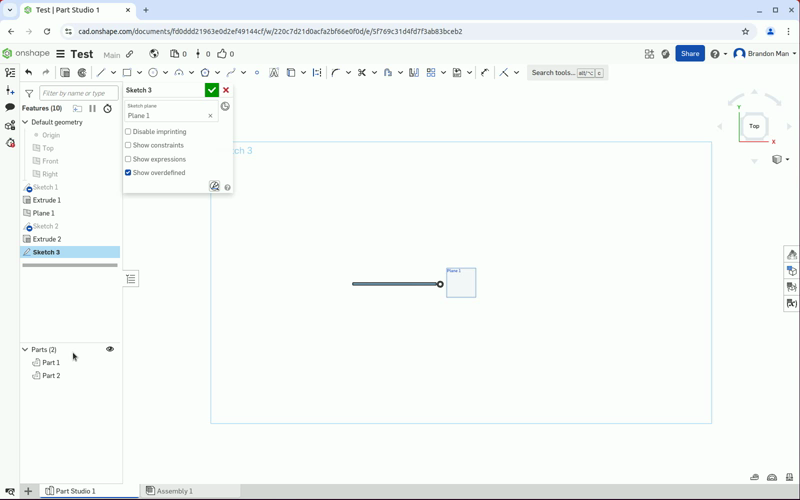
key(y)
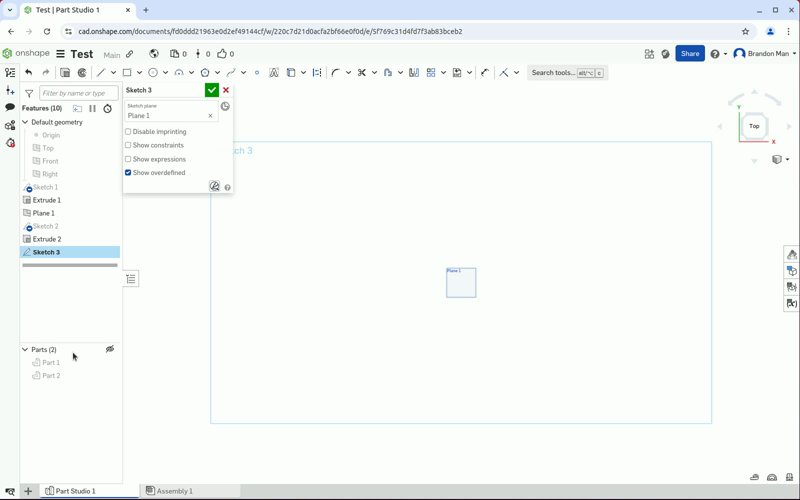
key(c)
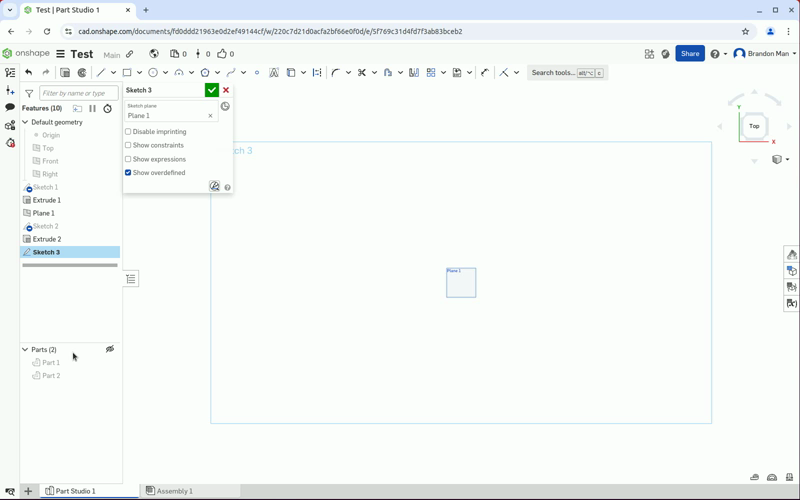
key_down(shift)
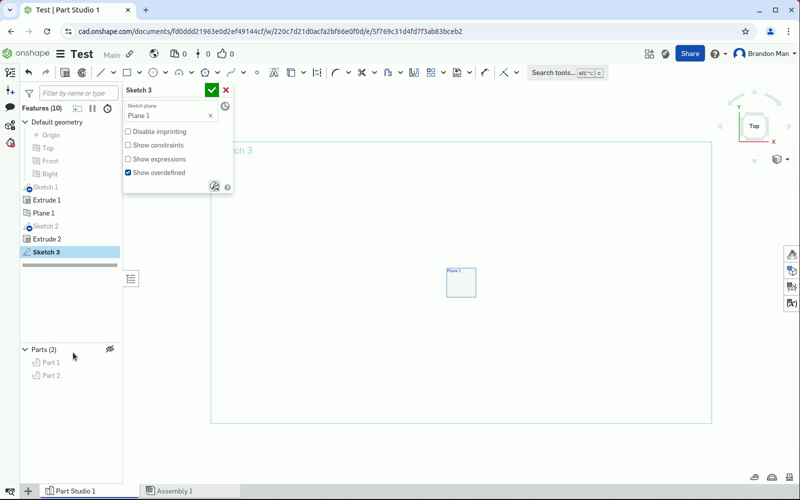
mouse_move(351, 284)
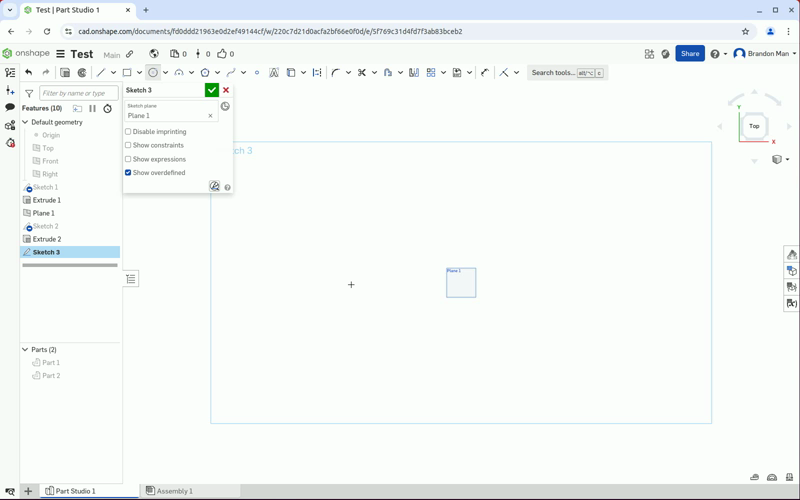
click(351, 284)
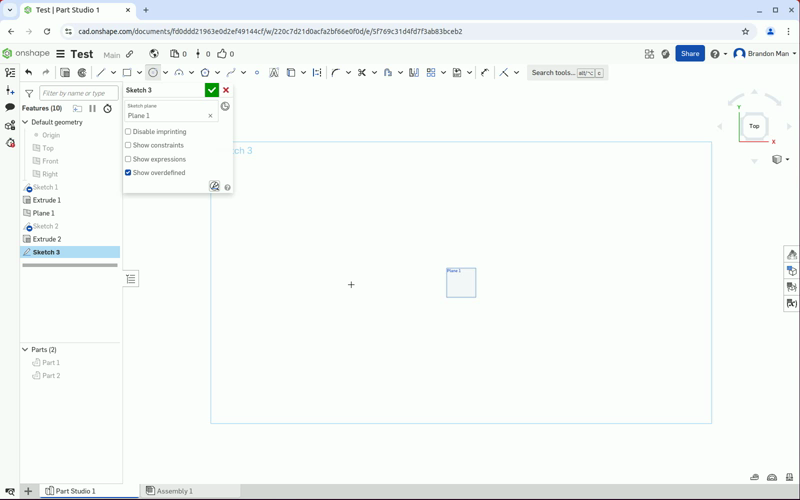
key_up(shift)
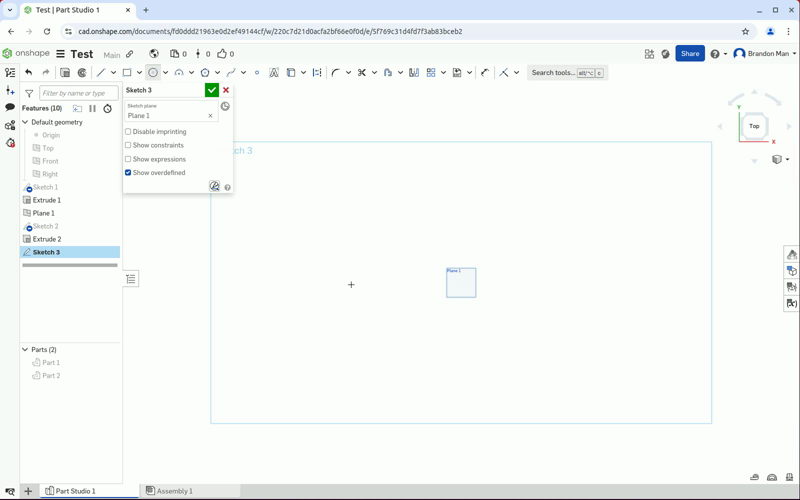
mouse_move(354, 284)
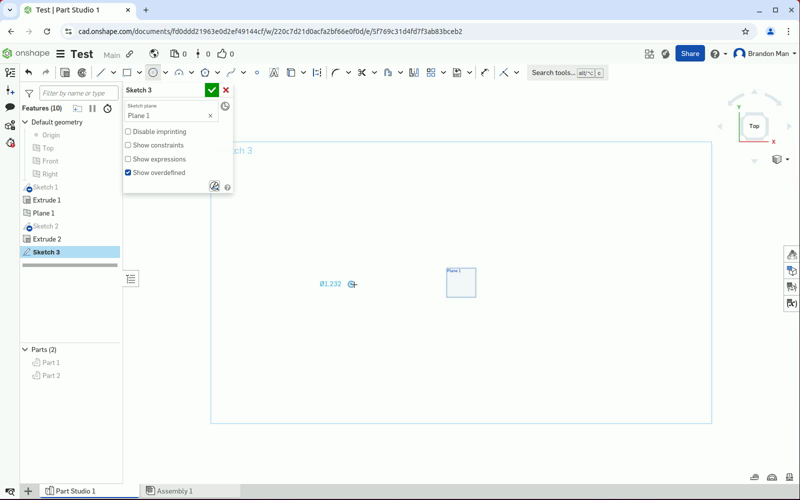
click(354, 284)
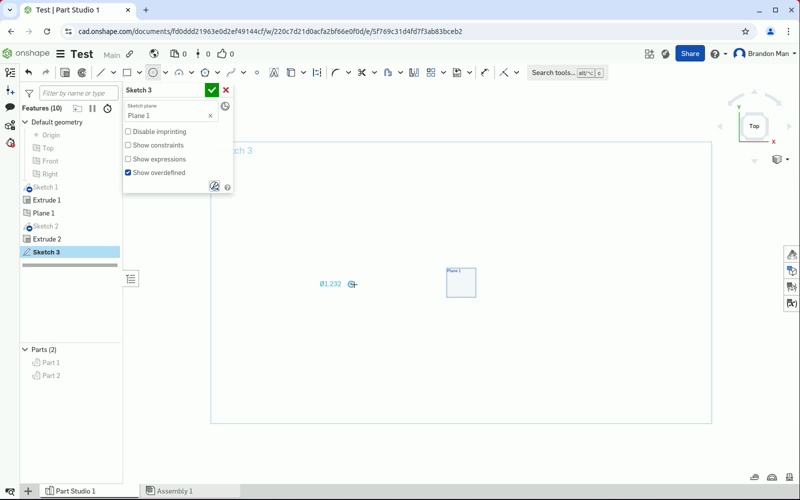
key(esc)
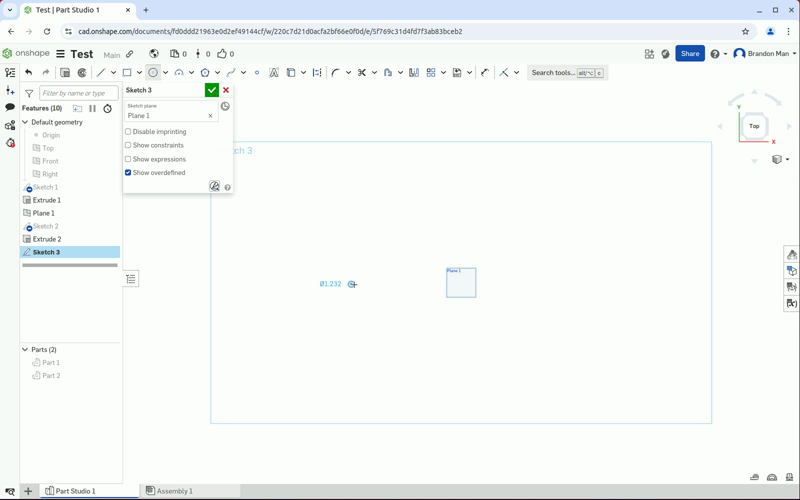
key(c)
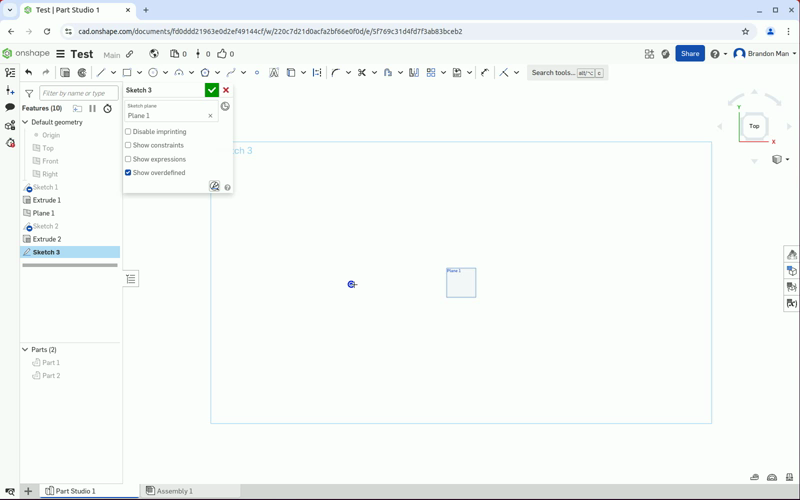
key_down(shift)
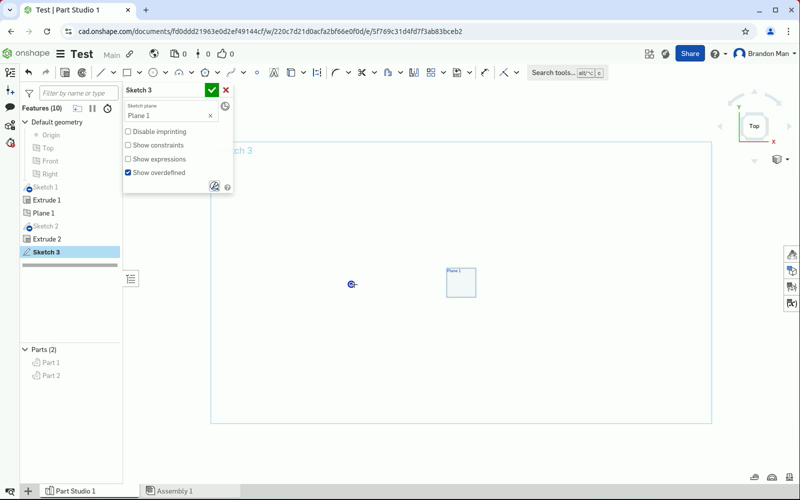
mouse_move(351, 284)
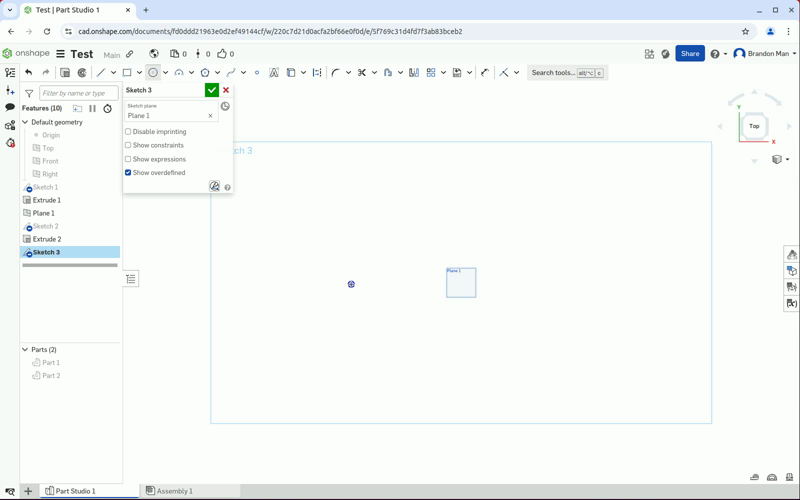
scroll(6)
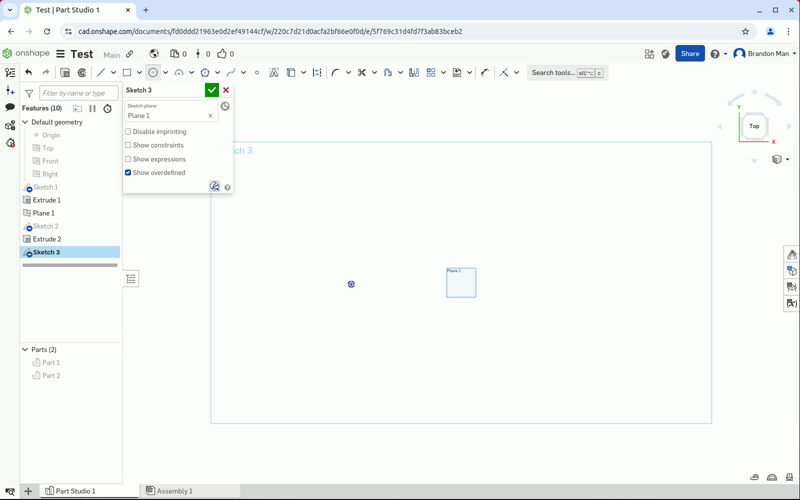
scroll(6)
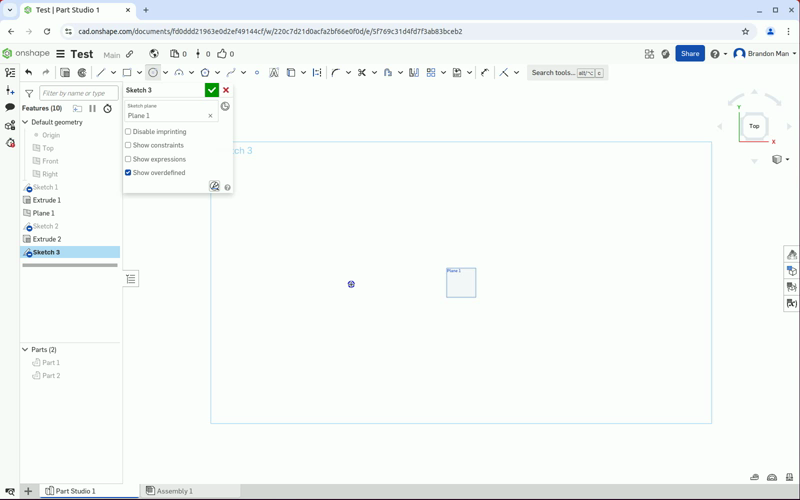
scroll(6)
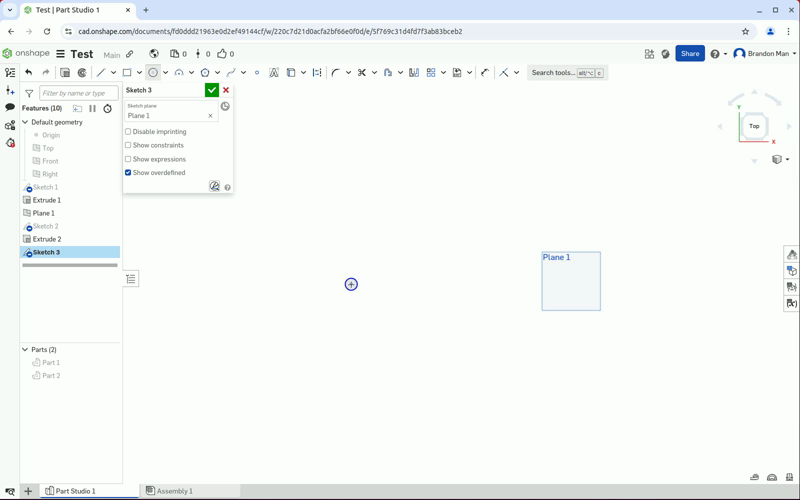
scroll(6)
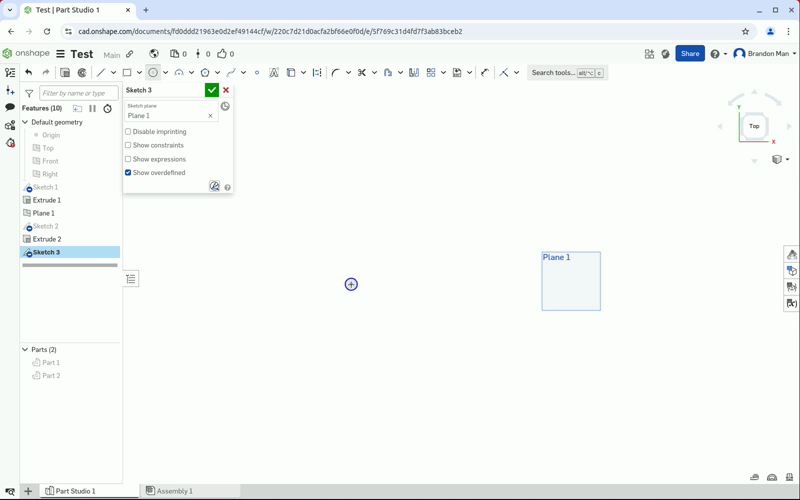
scroll(6)
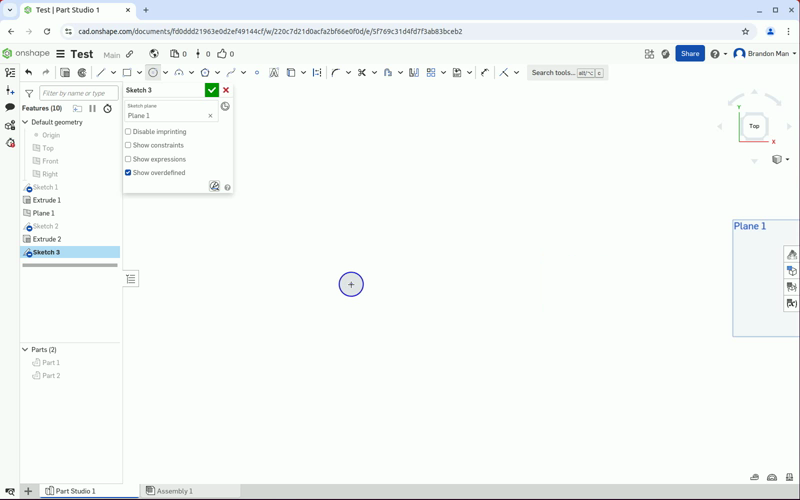
scroll(6)
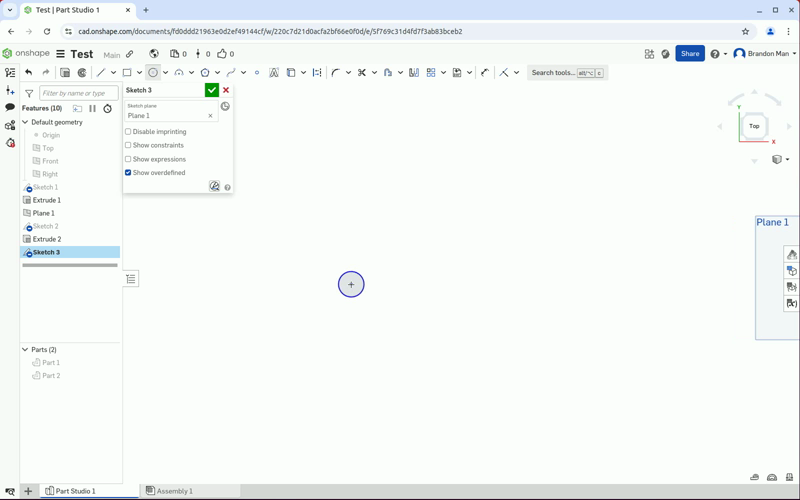
scroll(6)
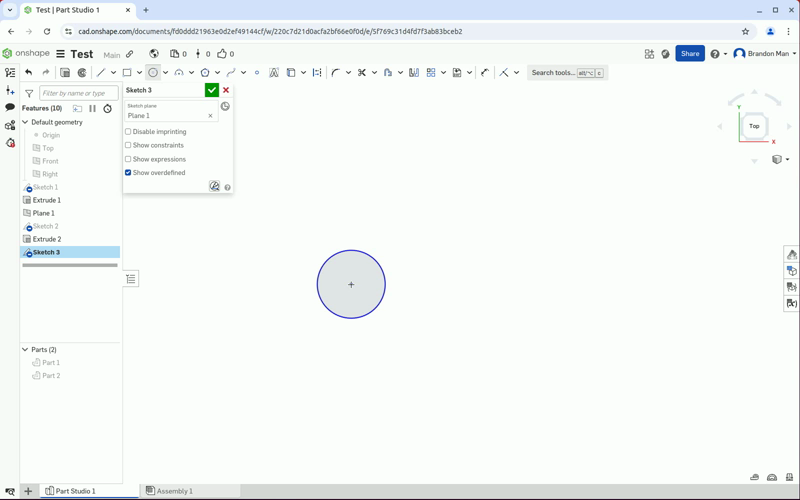
click(351, 284)
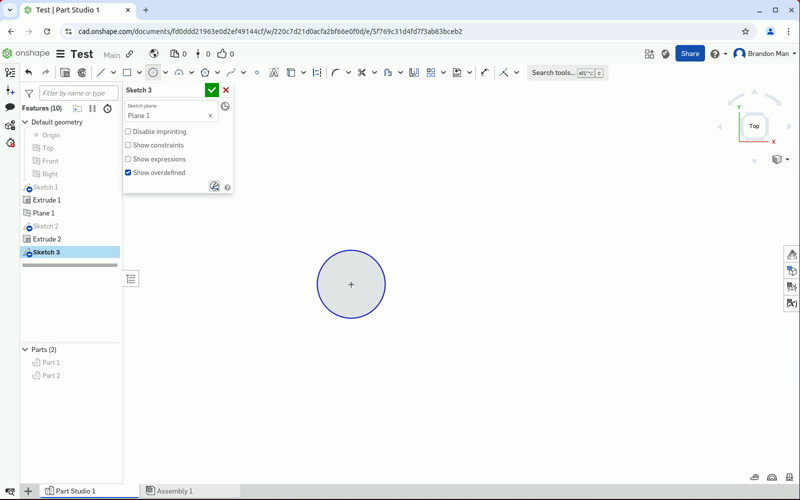
scroll(-6)
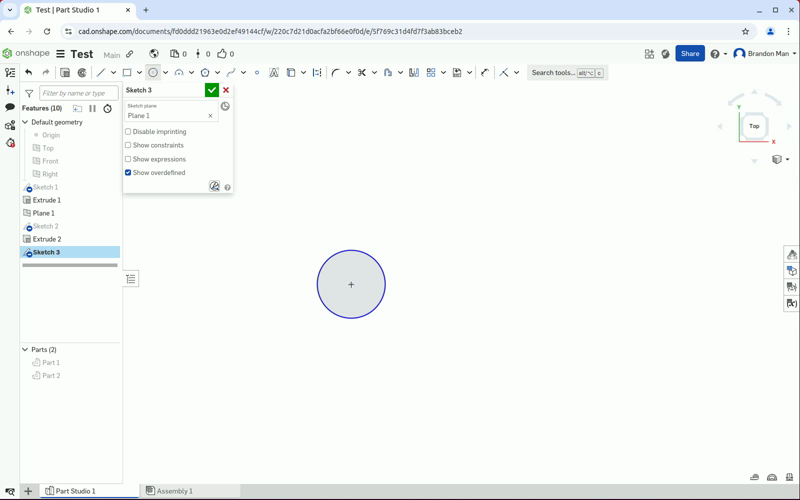
scroll(-6)
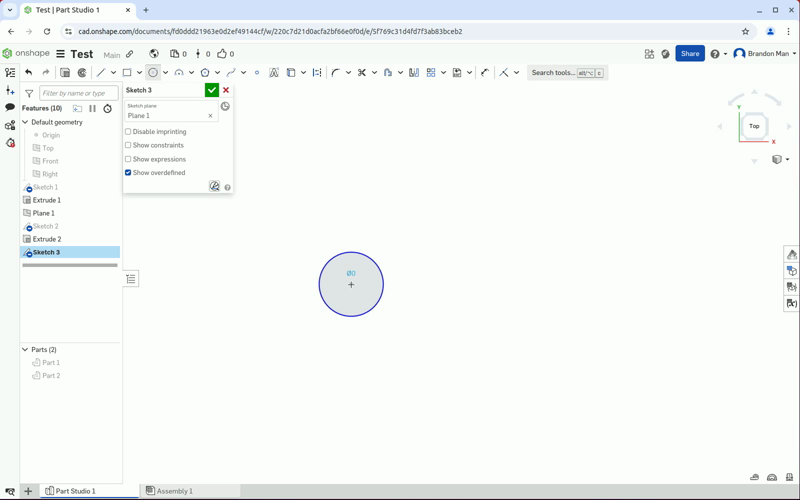
scroll(-6)
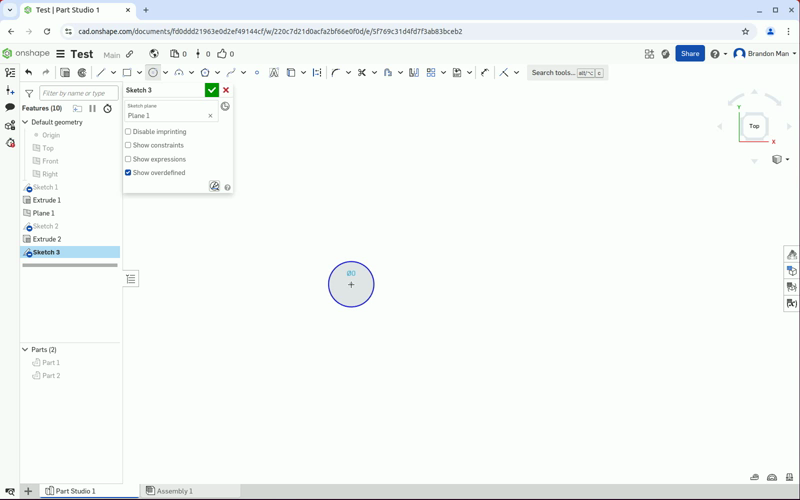
scroll(-6)
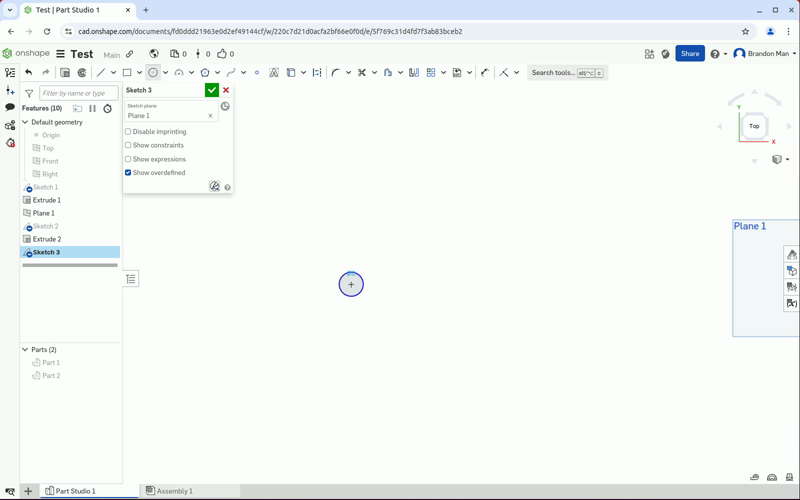
scroll(-6)
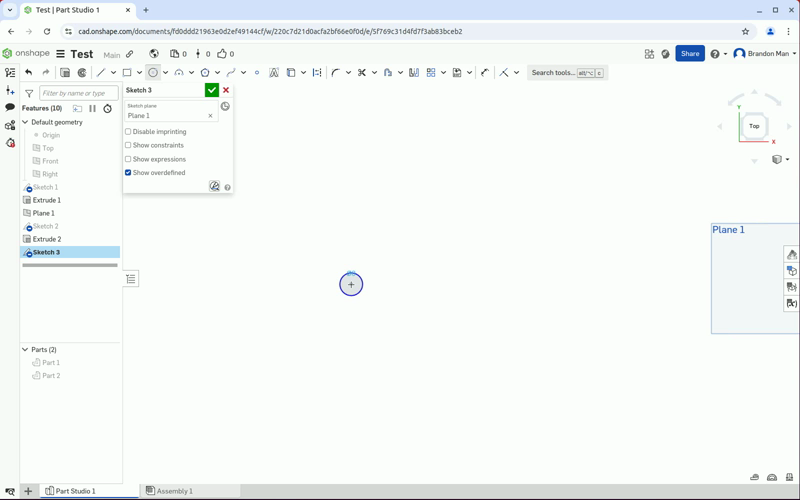
scroll(-6)
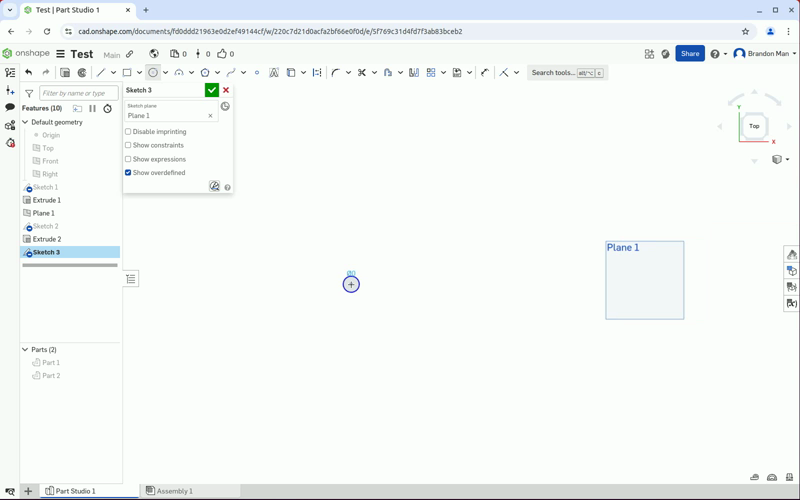
scroll(-6)
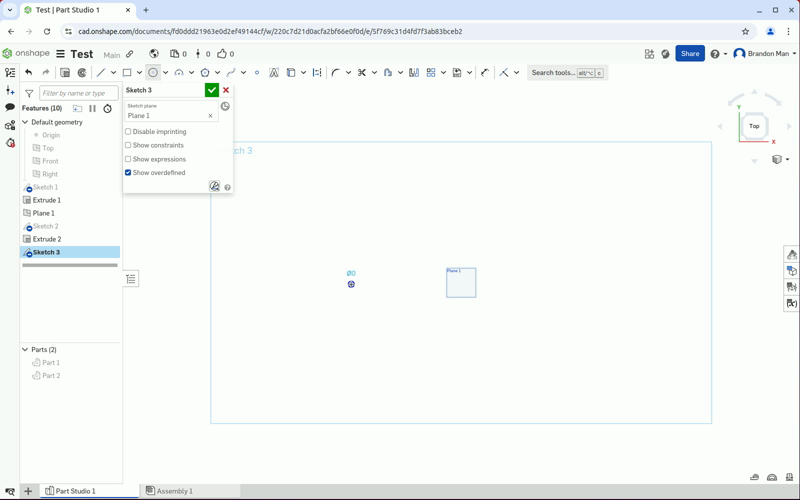
key_up(shift)
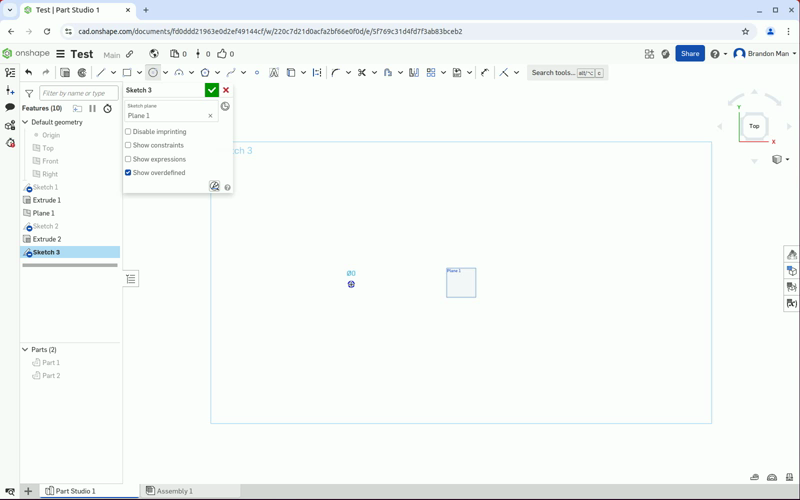
mouse_move(353, 284)
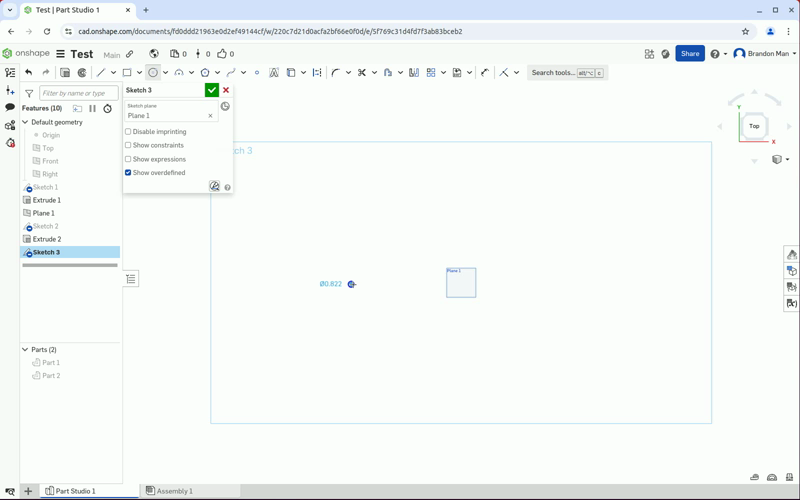
scroll(6)
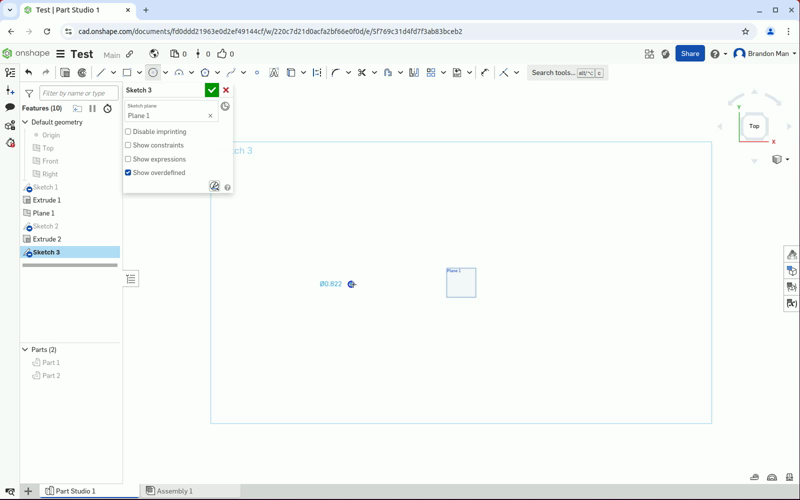
scroll(6)
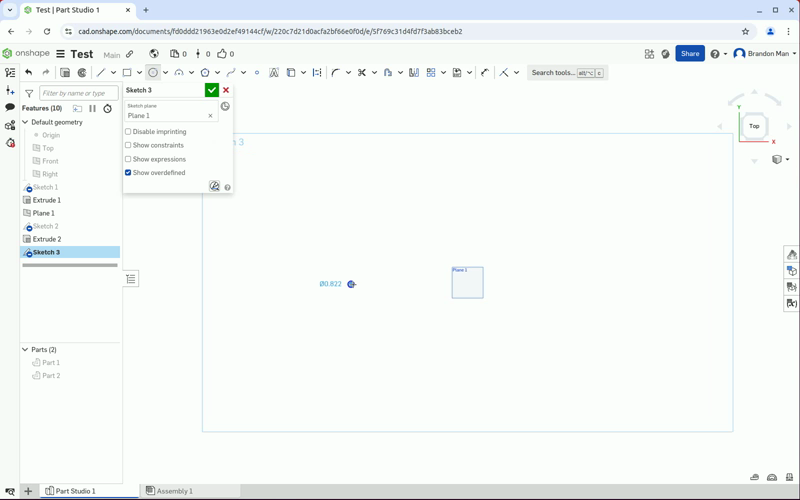
scroll(6)
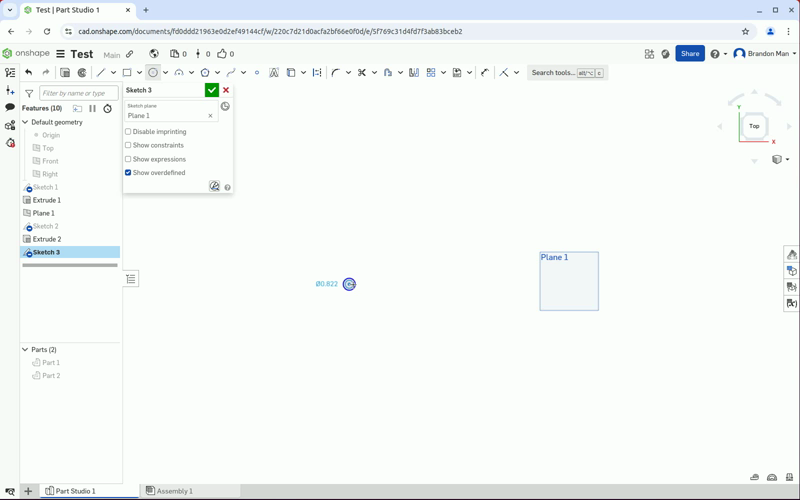
scroll(6)
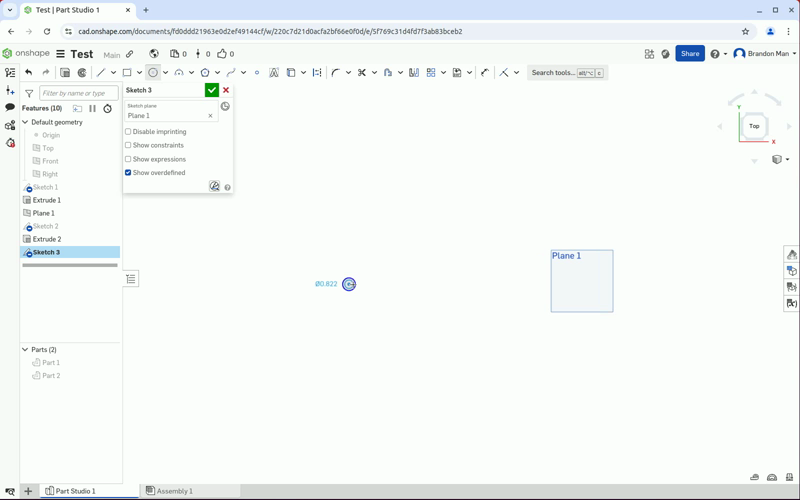
scroll(6)
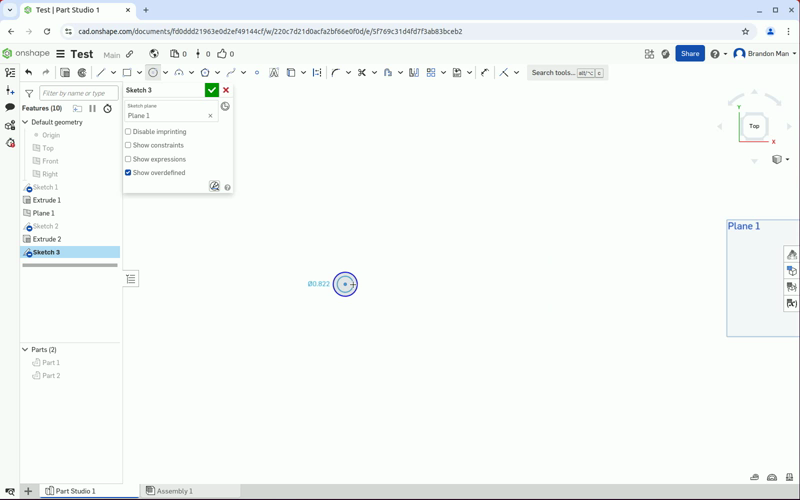
scroll(6)
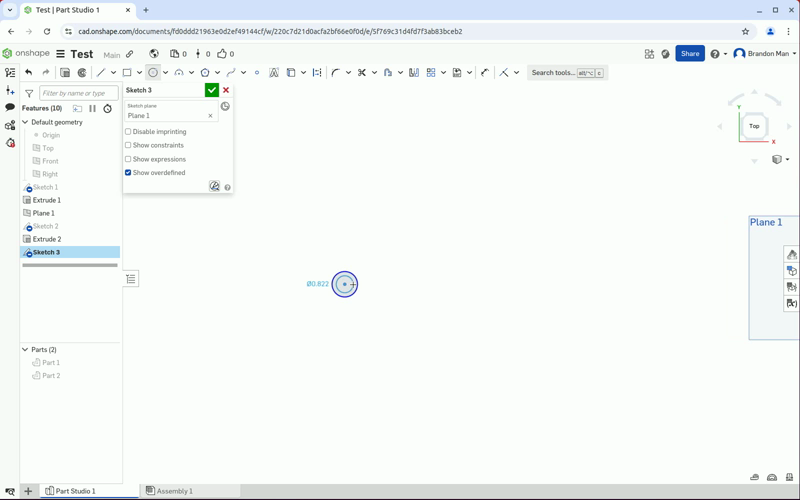
scroll(6)
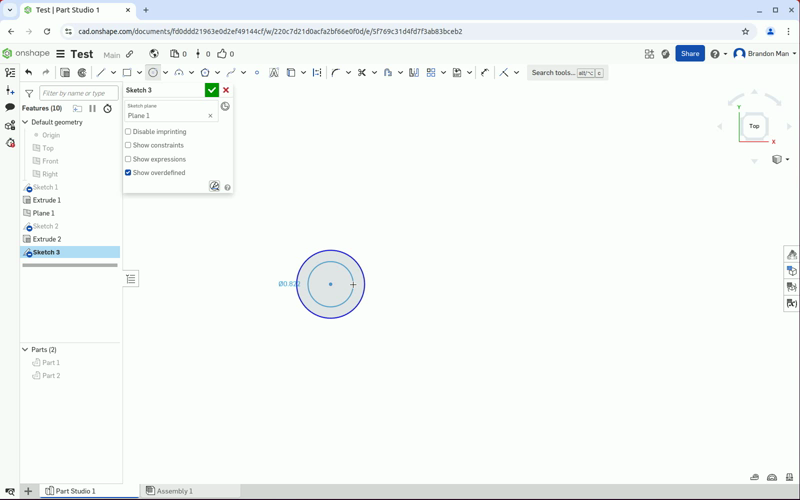
click(353, 284)
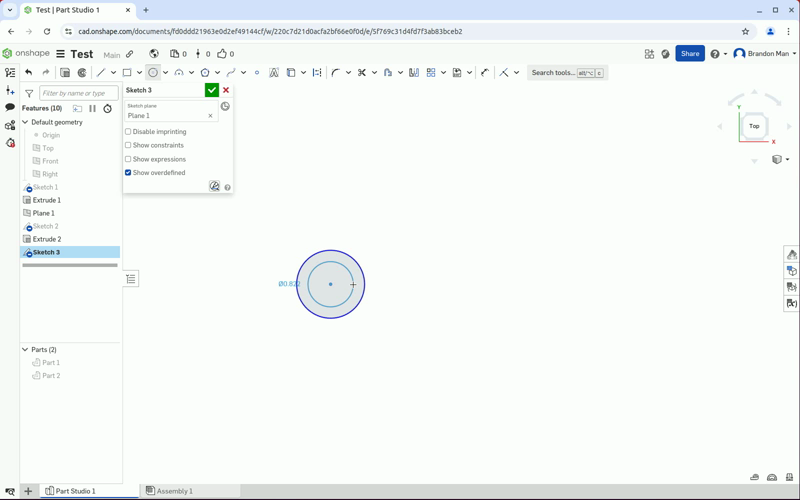
scroll(-6)
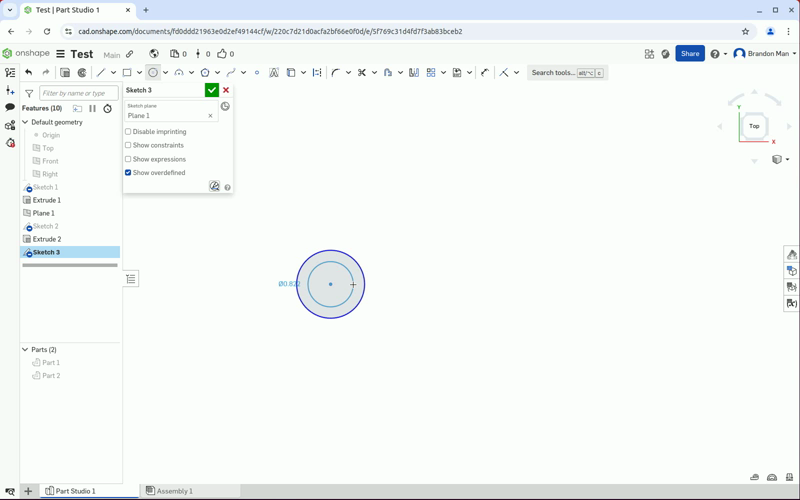
scroll(-6)
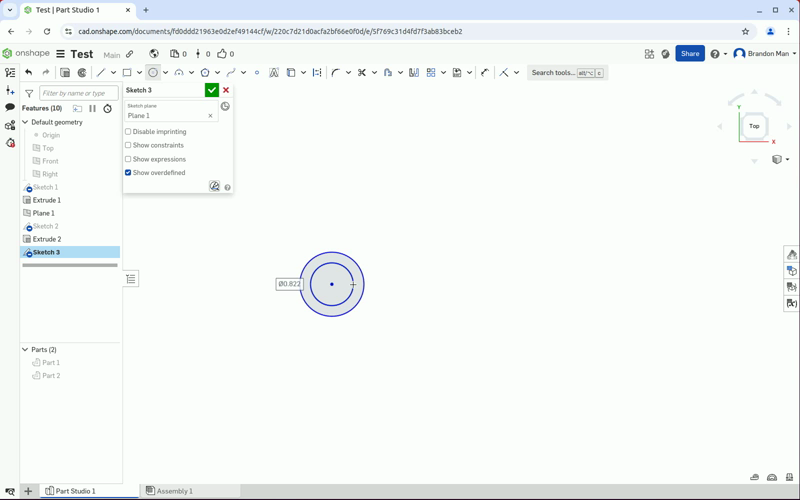
scroll(-6)
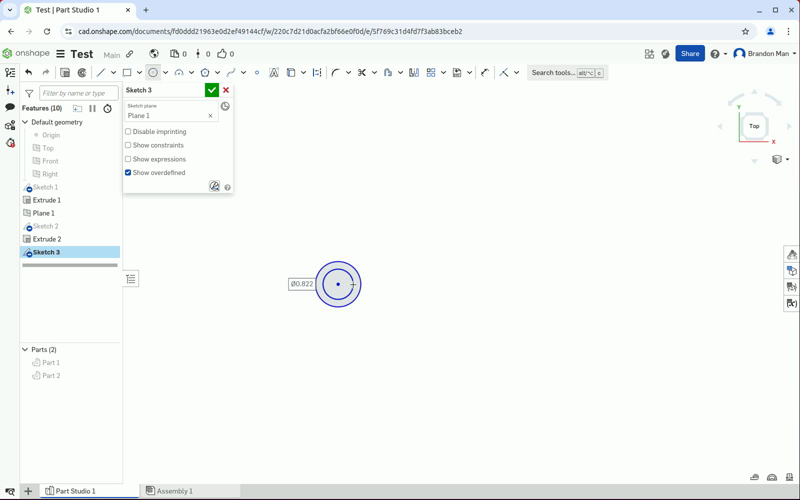
scroll(-6)
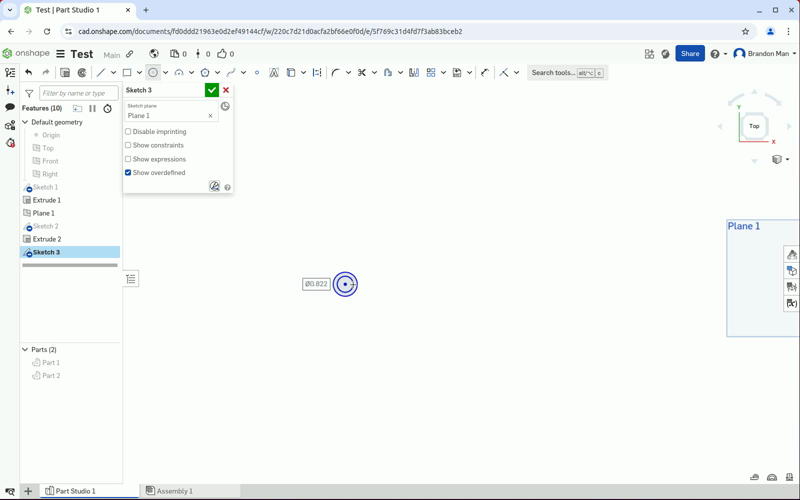
scroll(-6)
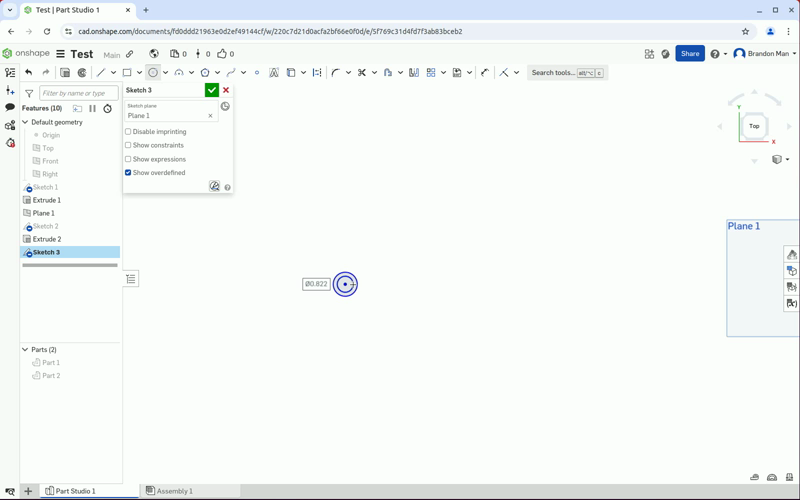
scroll(-6)
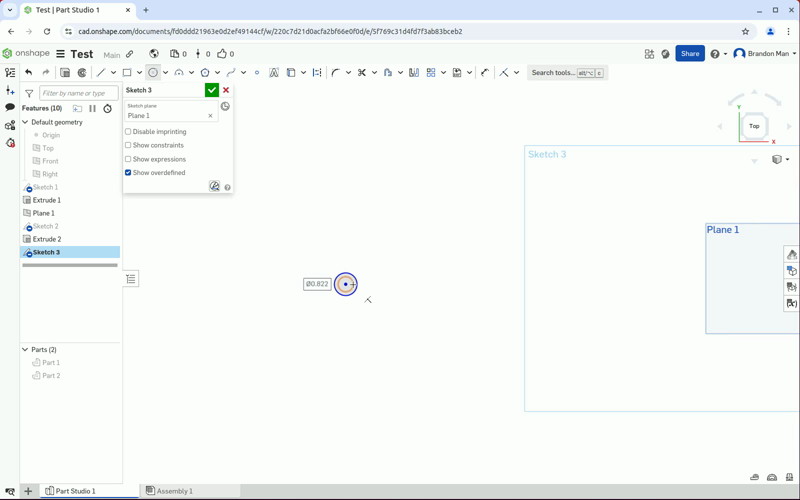
scroll(-6)
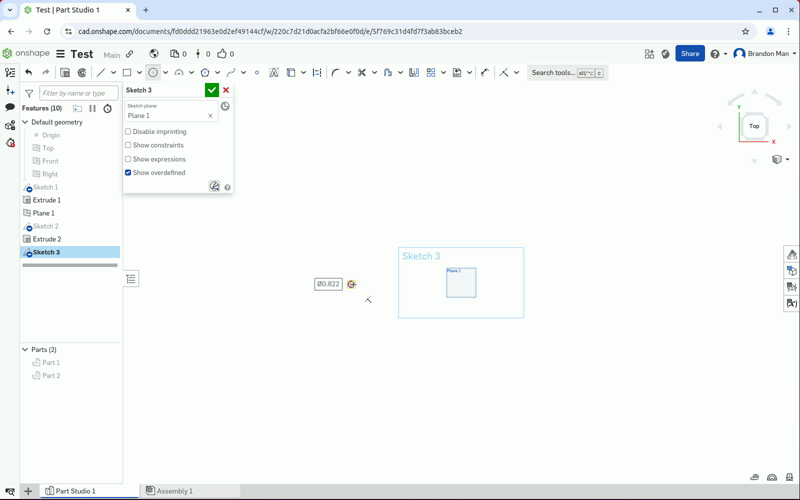
key(esc)
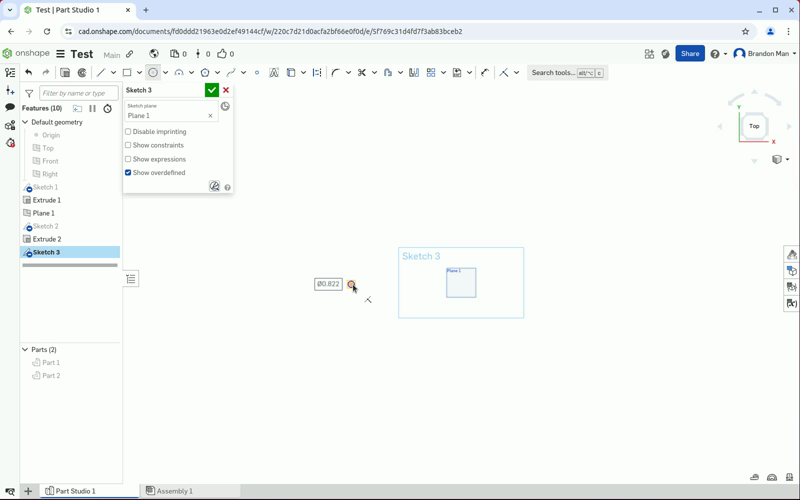
mouse_move(351, 286)
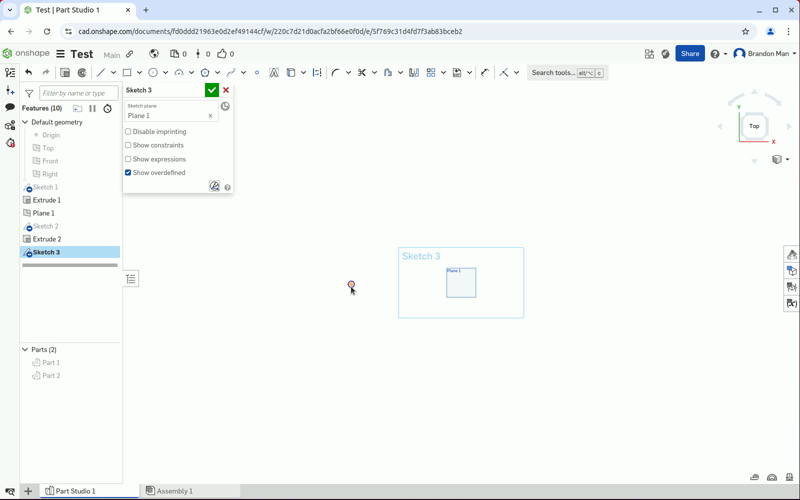
scroll(6)
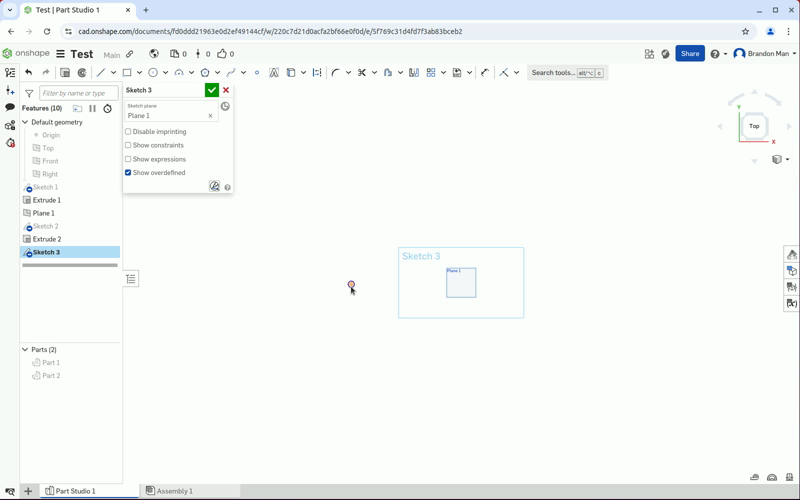
scroll(6)
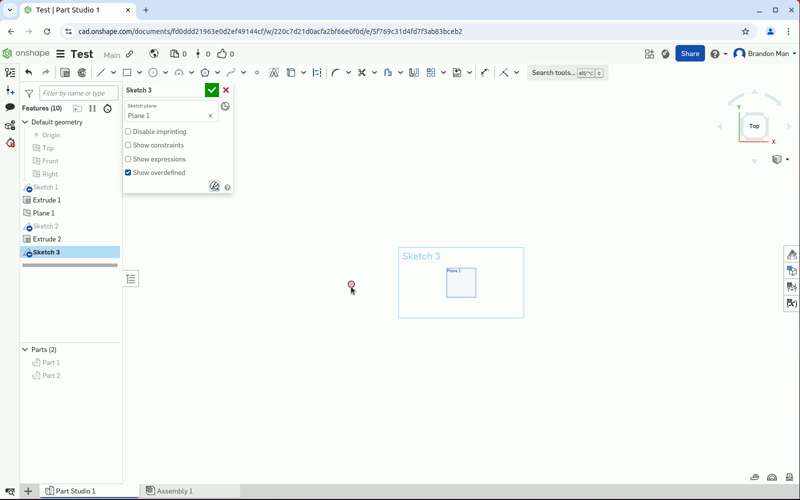
scroll(6)
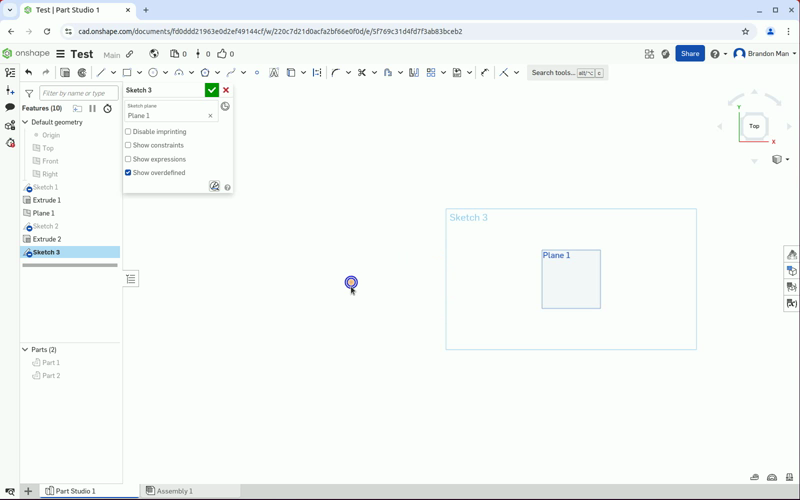
scroll(6)
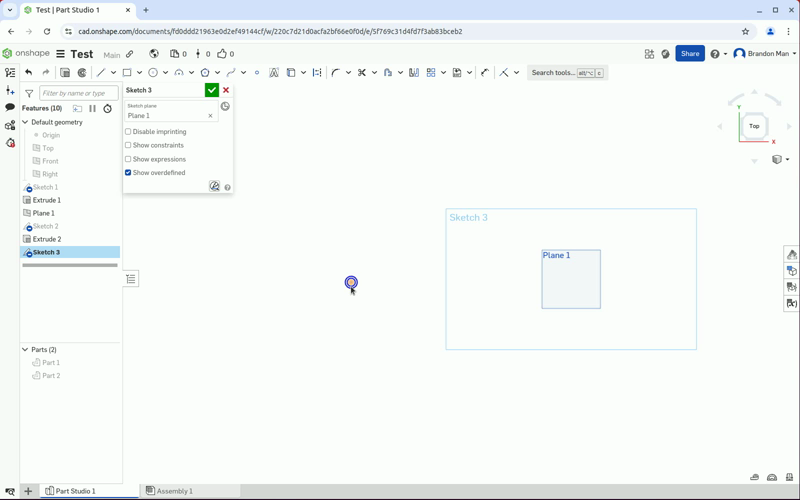
scroll(6)
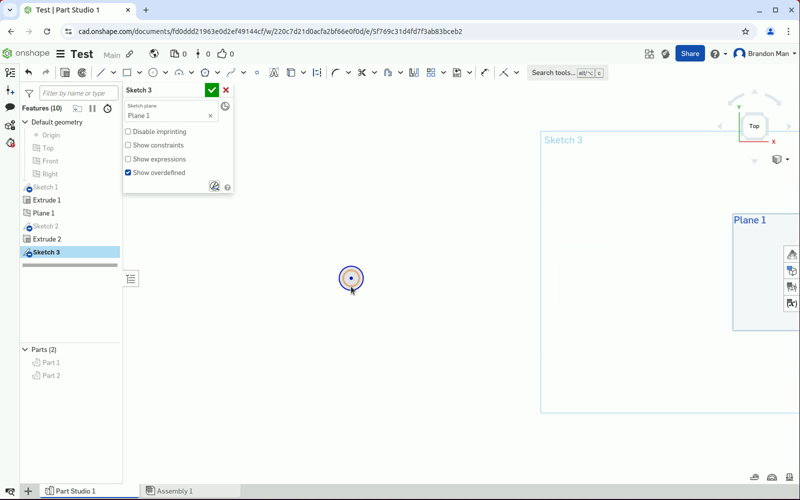
scroll(6)
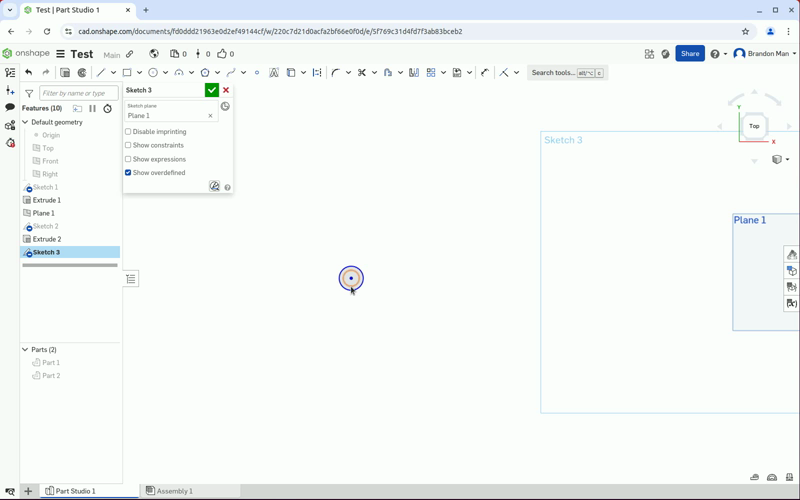
scroll(6)
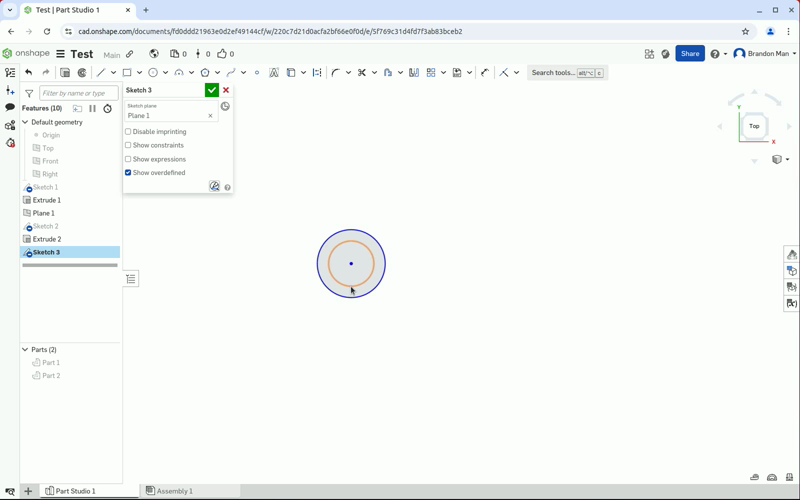
click(351, 286)
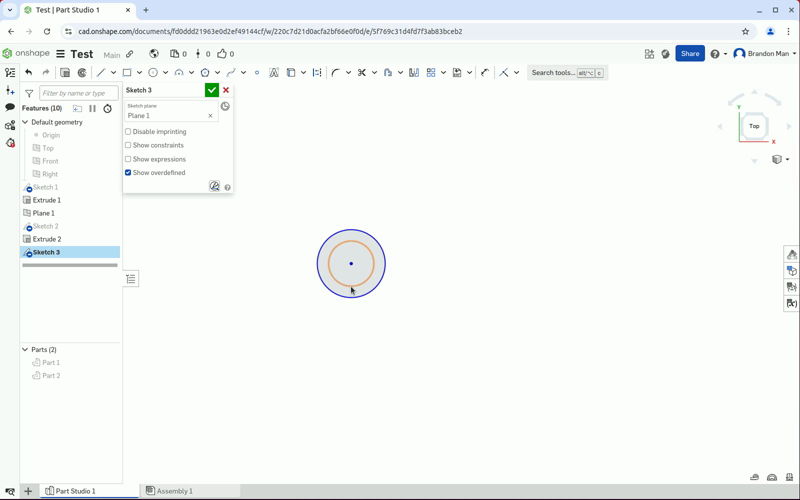
scroll(-6)
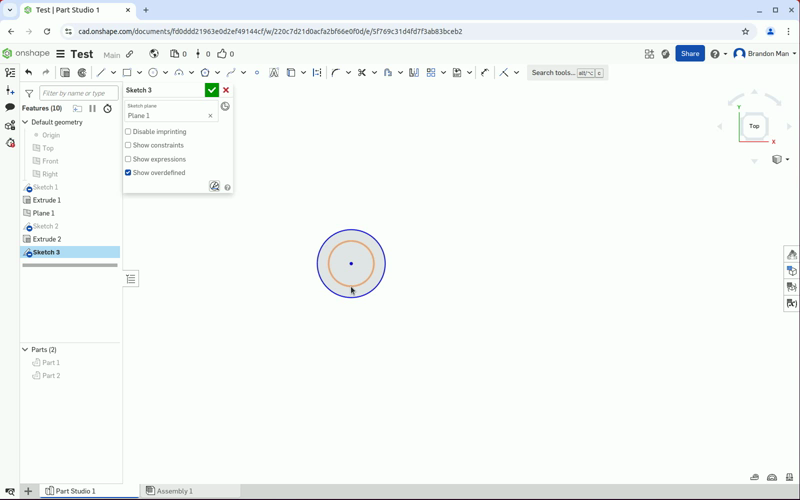
scroll(-6)
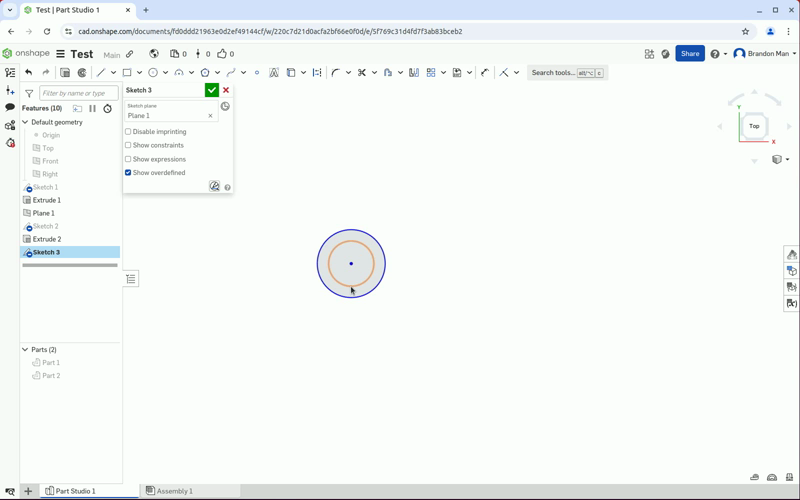
scroll(-6)
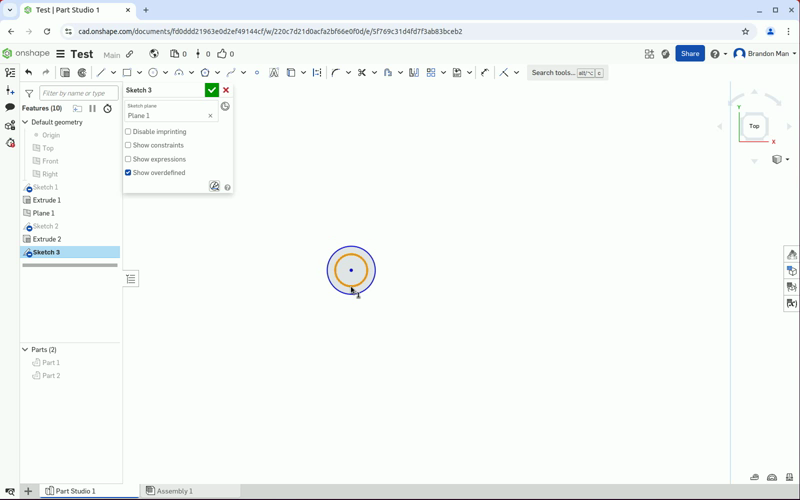
scroll(-6)
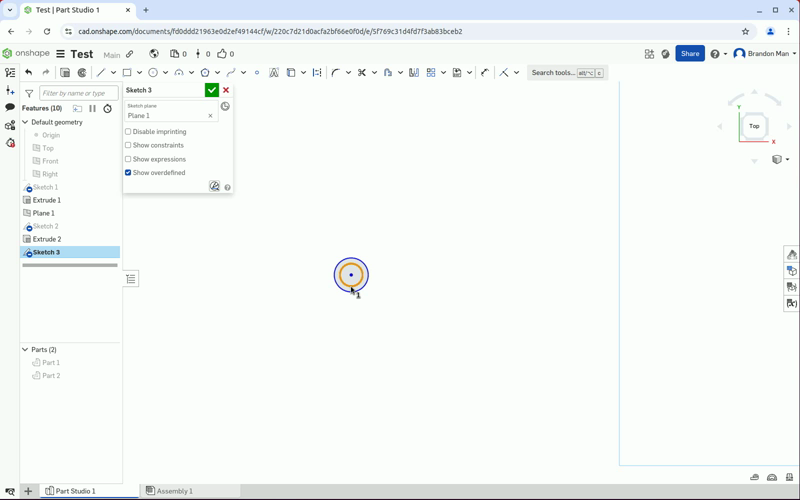
scroll(-6)
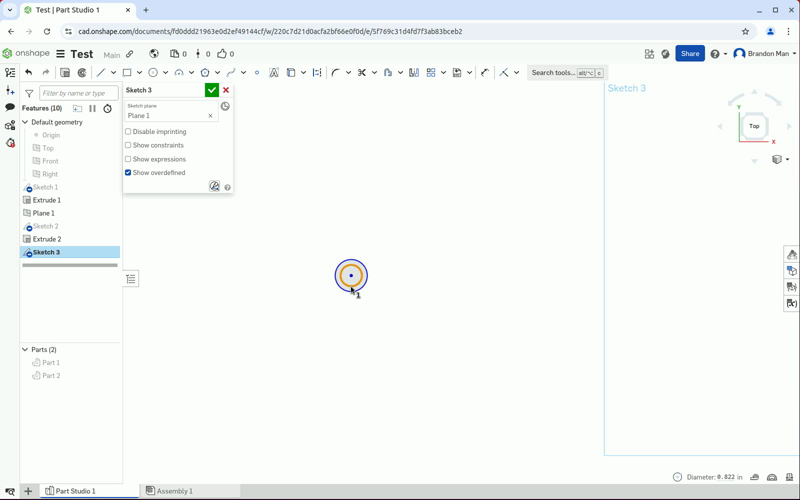
scroll(-6)
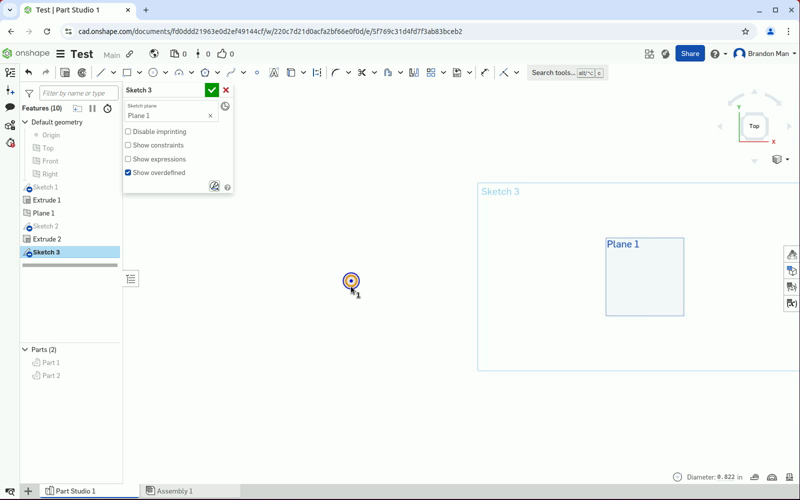
scroll(-6)
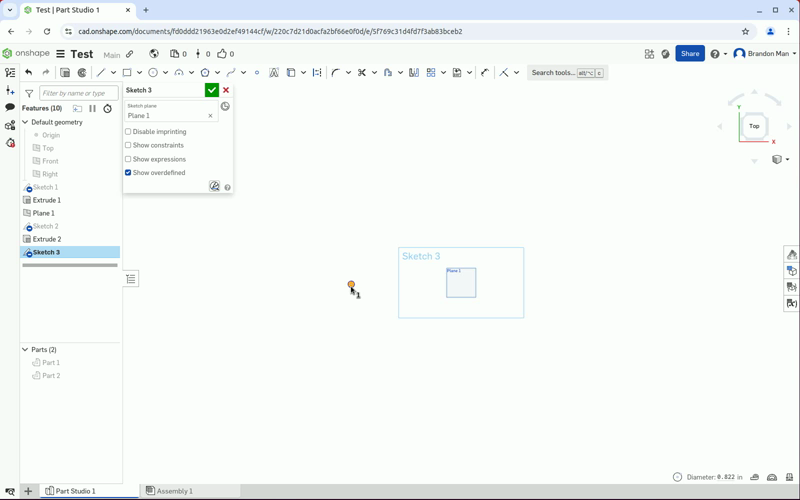
mouse_move(73, 352)
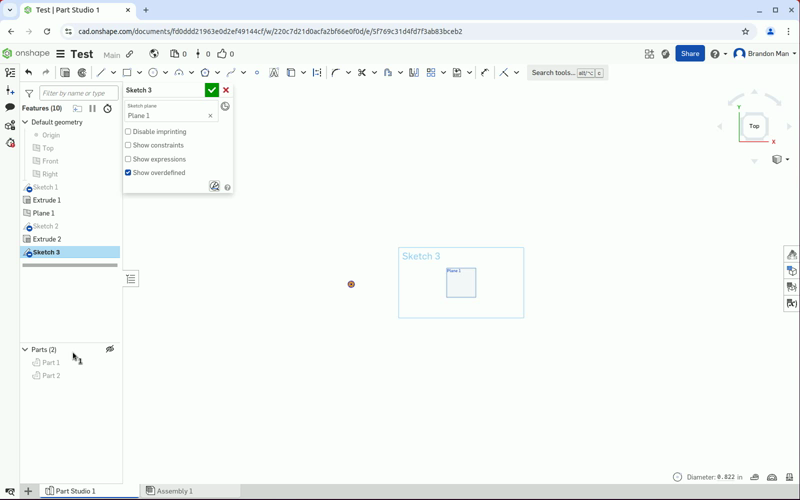
key(shift+y)
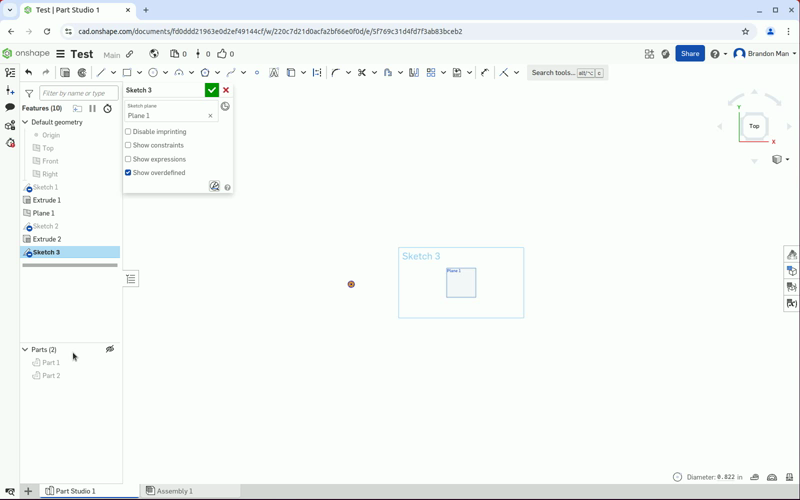
key(shift+e)
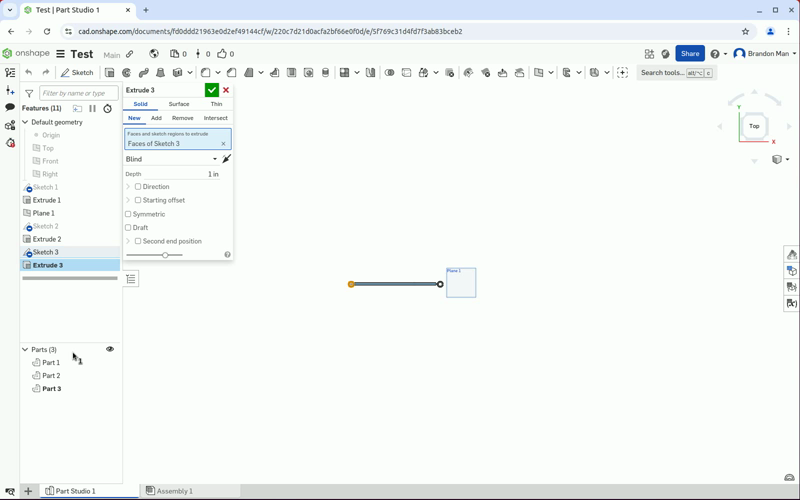
mouse_move(143, 106)
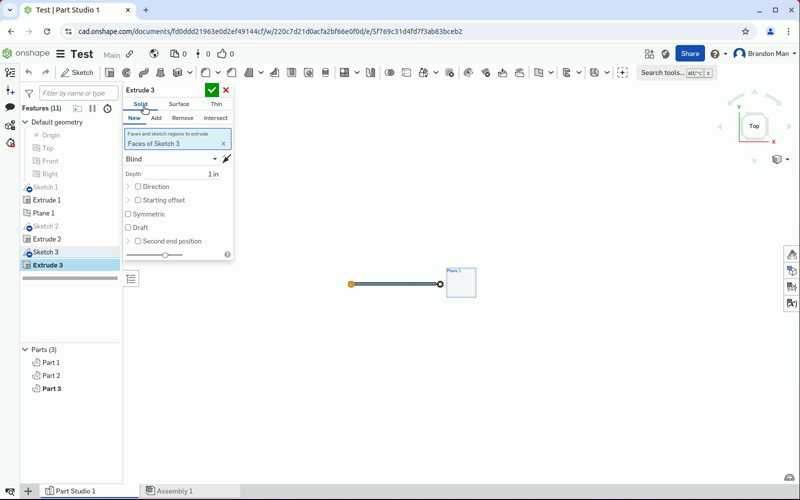
click(143, 106)
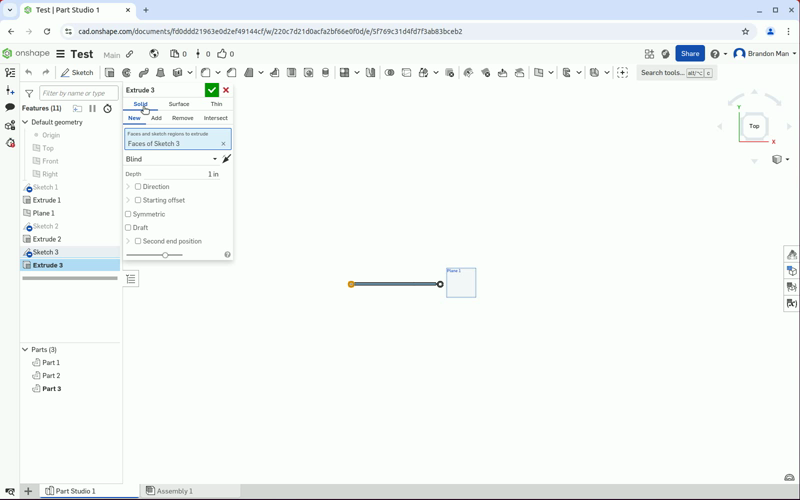
mouse_move(137, 120)
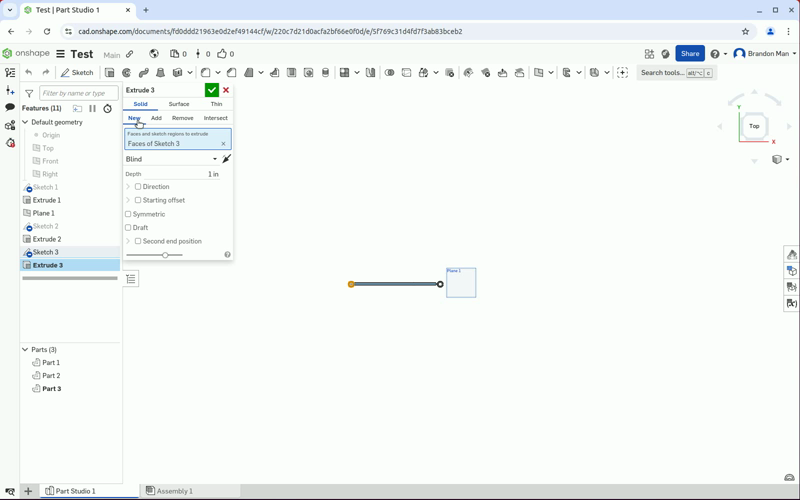
click(137, 120)
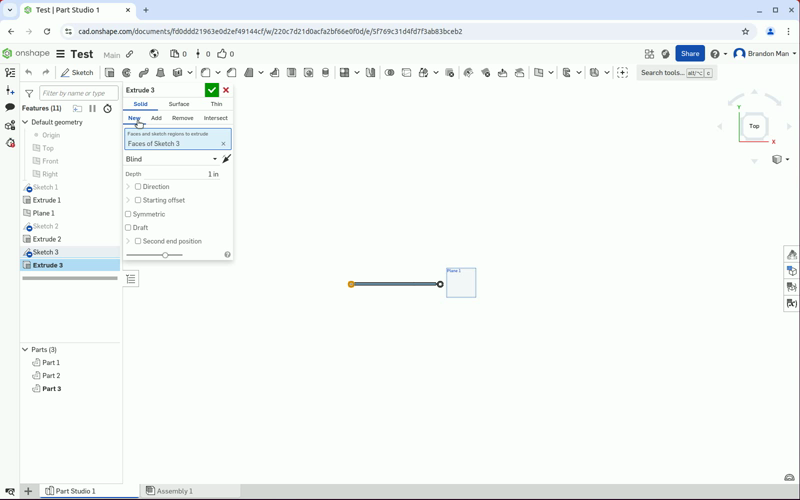
key(tab, 4)
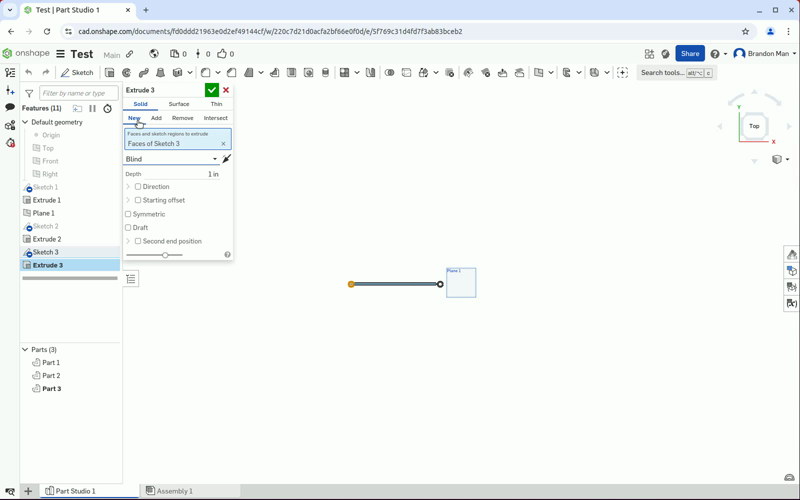
text(-0.963)
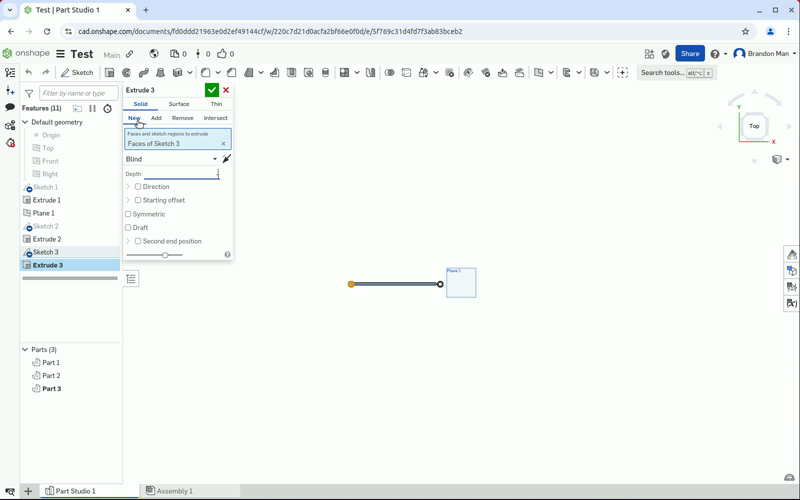
key(enter)
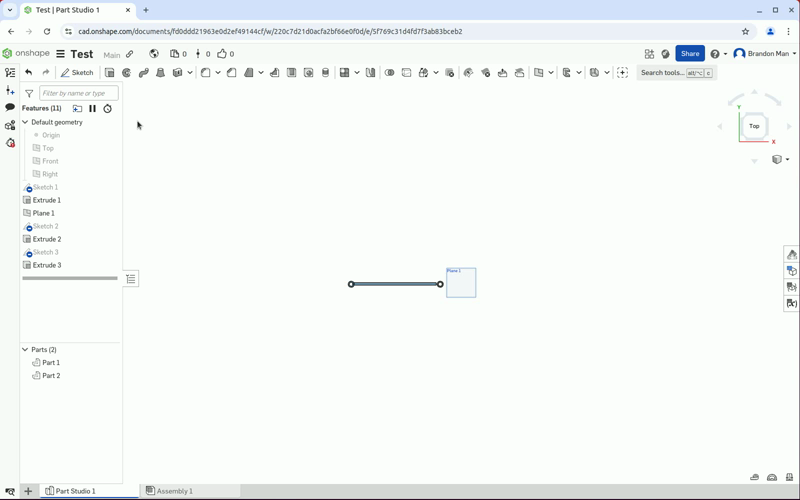
key(shift+h)
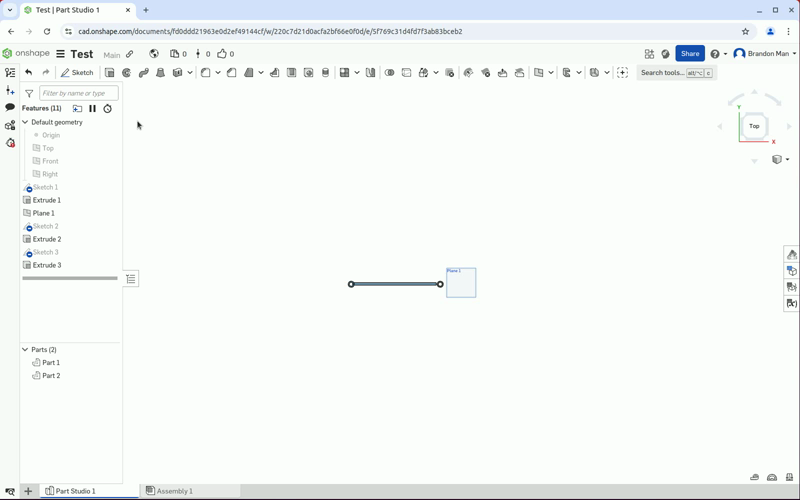
key(shift+h)
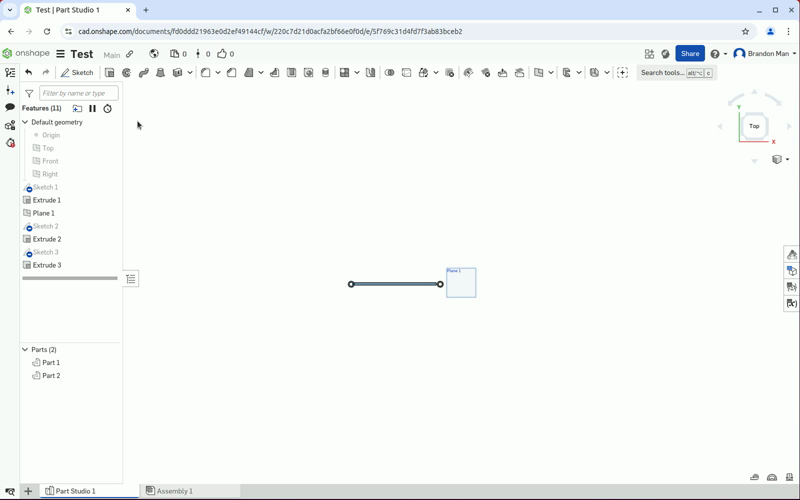
mouse_move(73, 189)
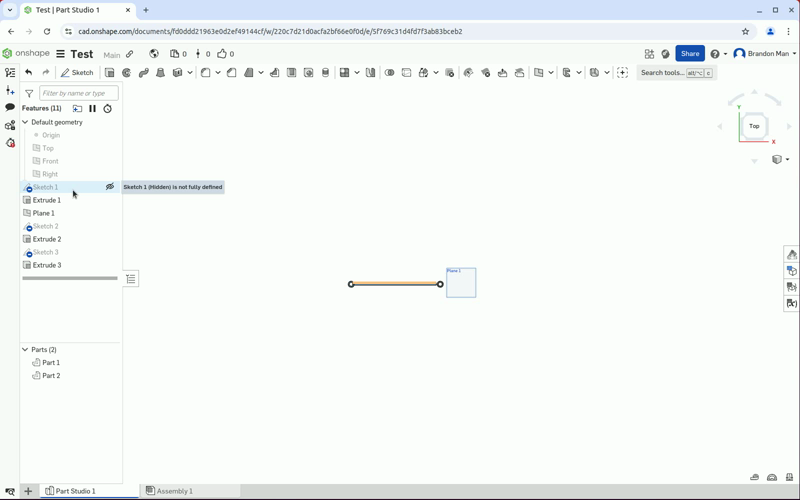
click(73, 189)
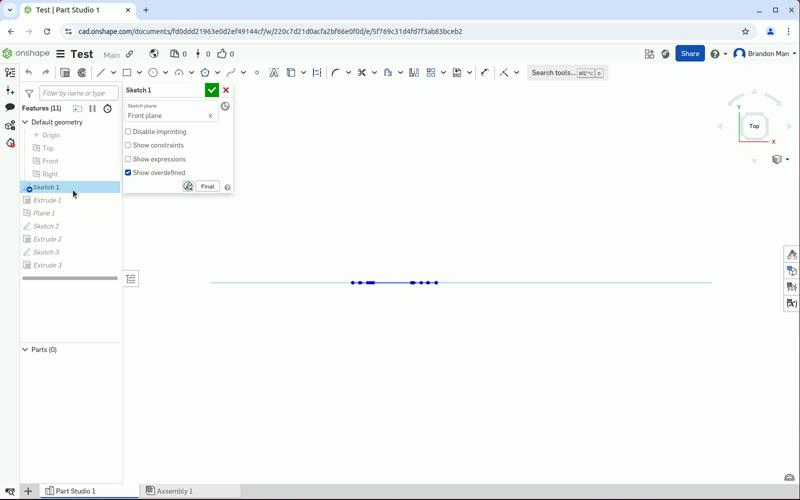
mouse_move(229, 92)
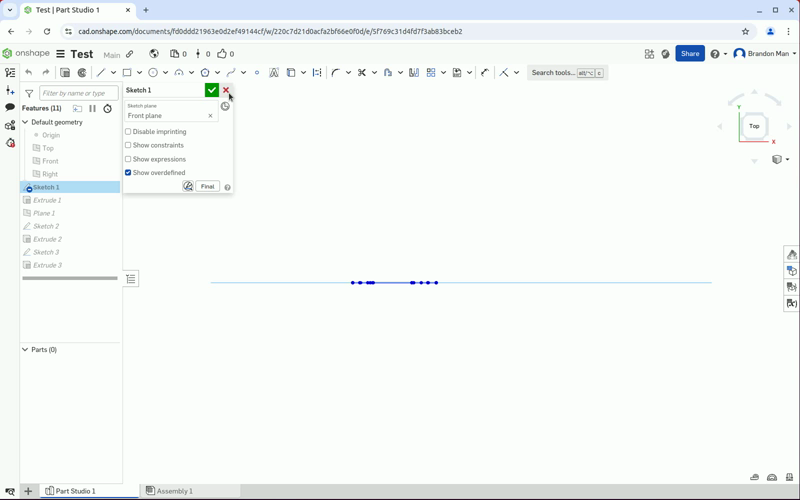
click(229, 92)
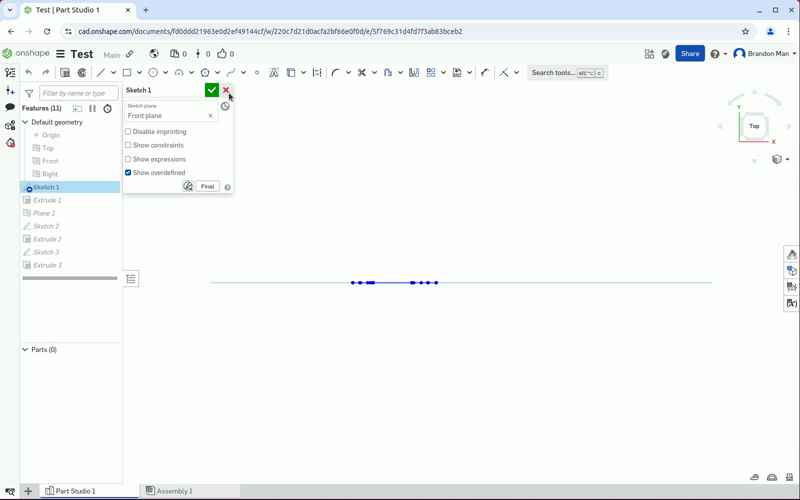
key(shift+s)
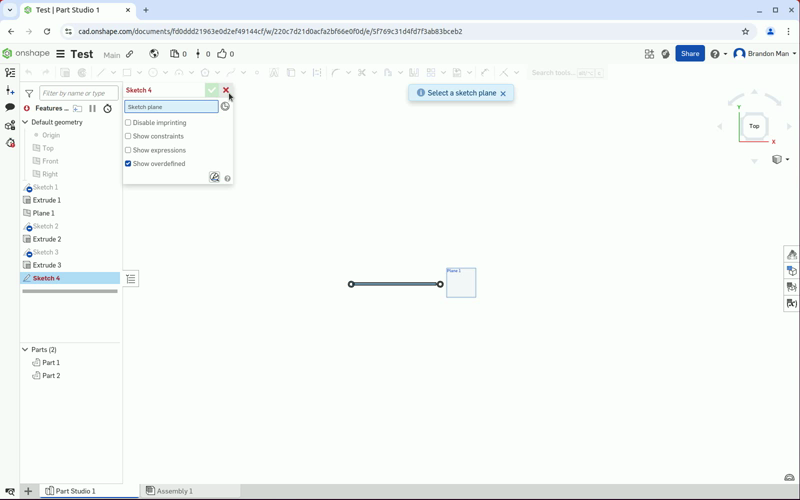
mouse_move(73, 215)
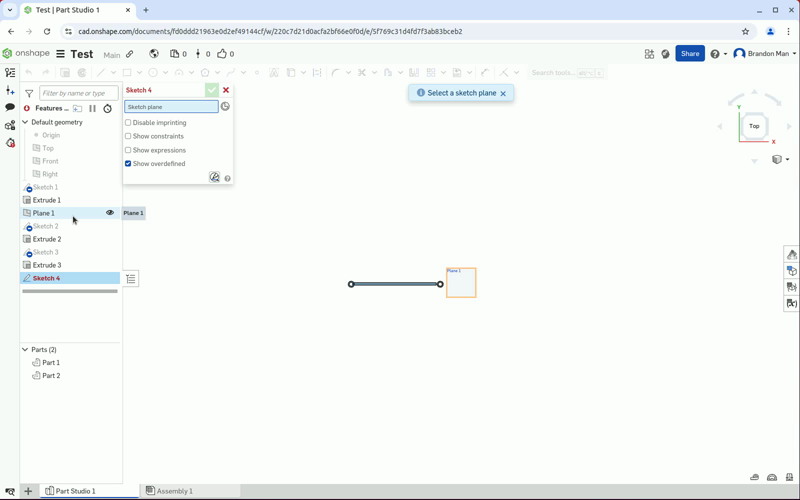
click(73, 215)
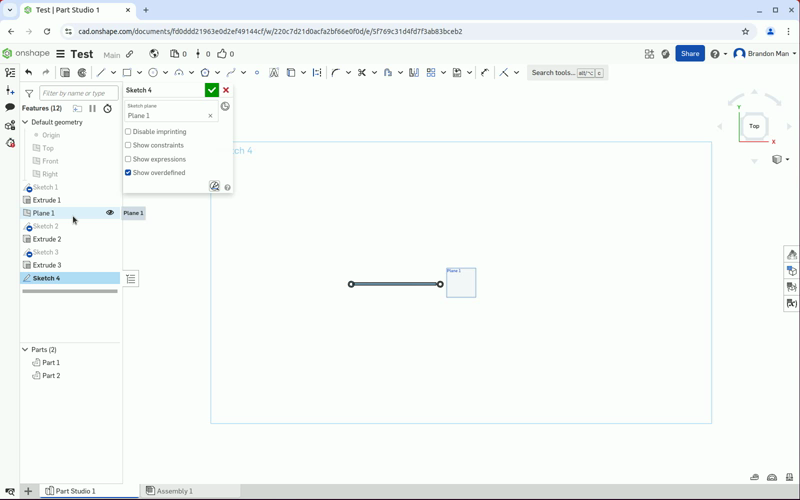
mouse_move(73, 352)
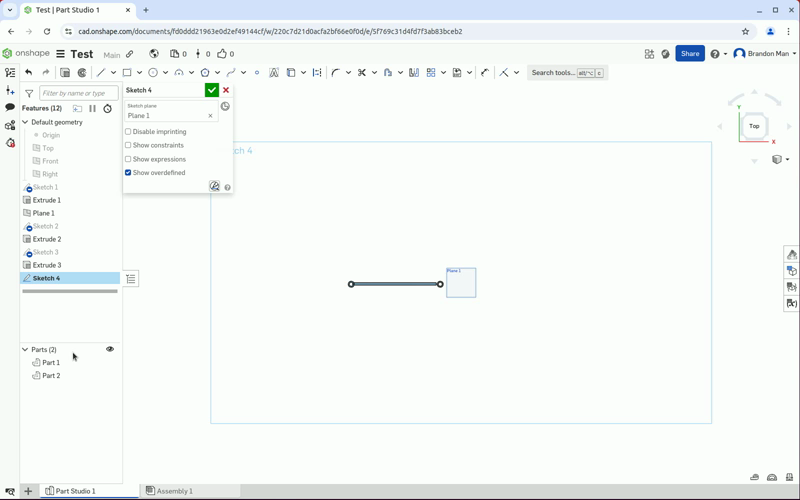
key(y)
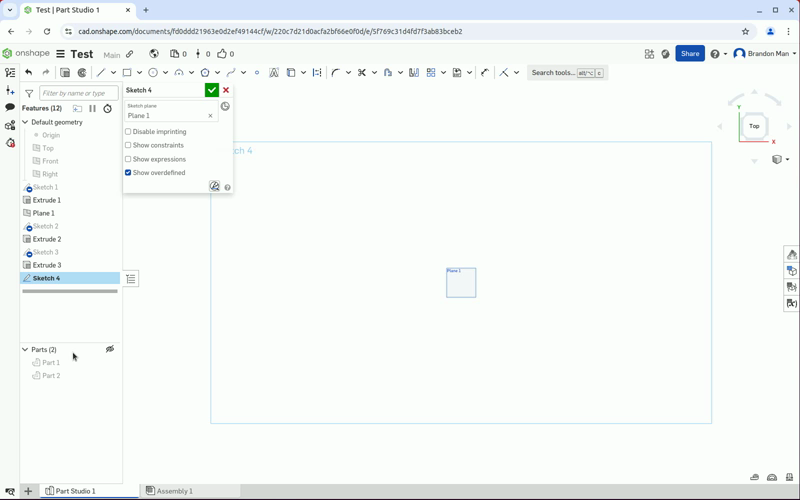
key(c)
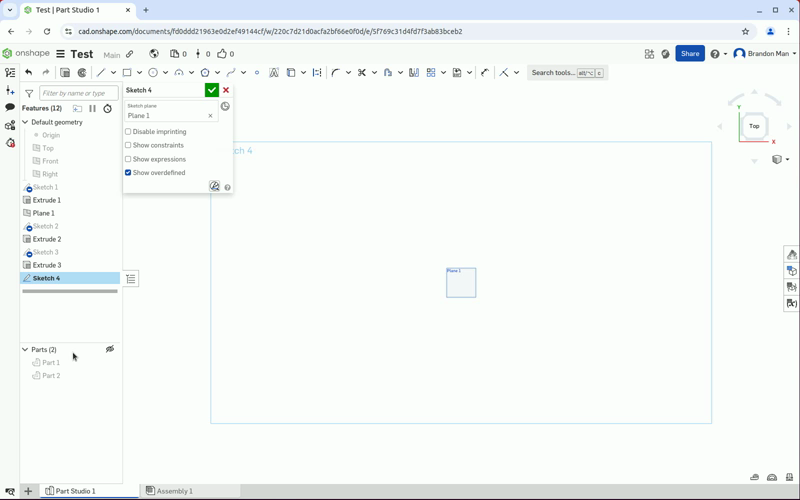
key_down(shift)
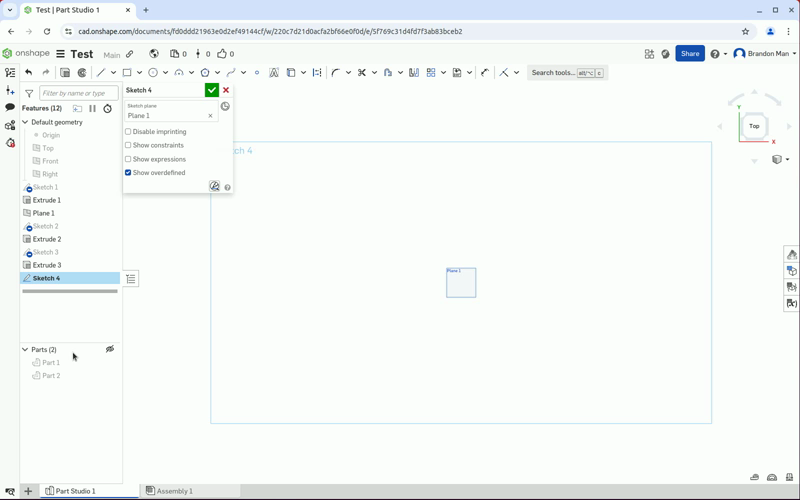
mouse_move(439, 284)
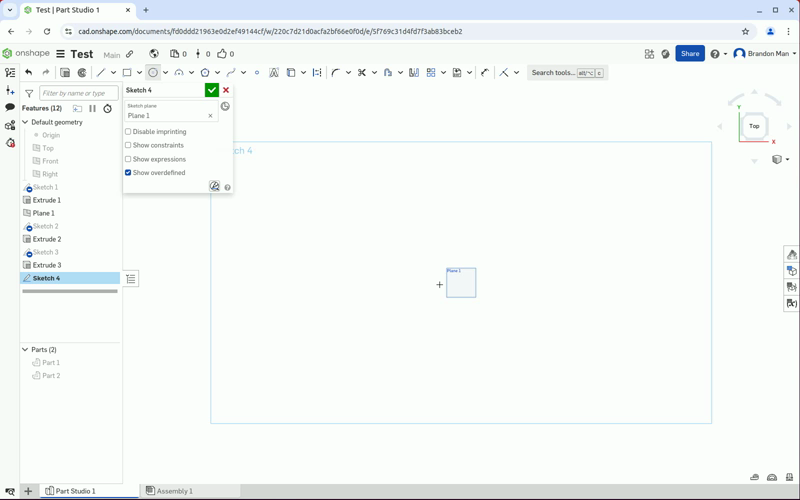
click(439, 284)
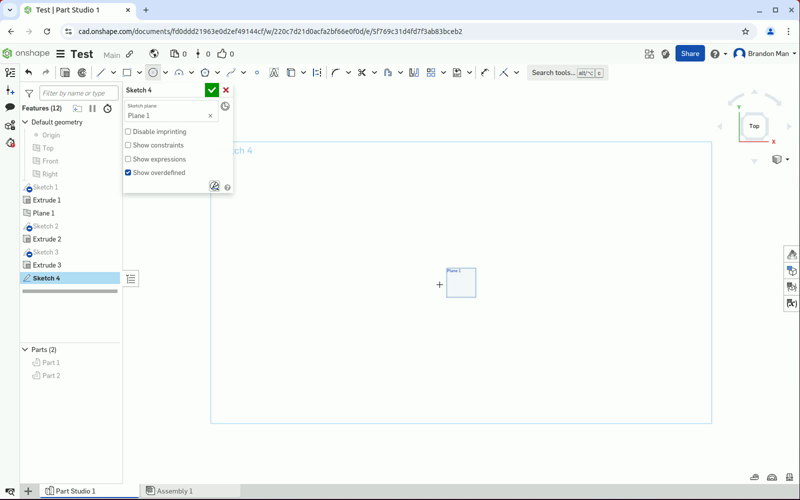
key_up(shift)
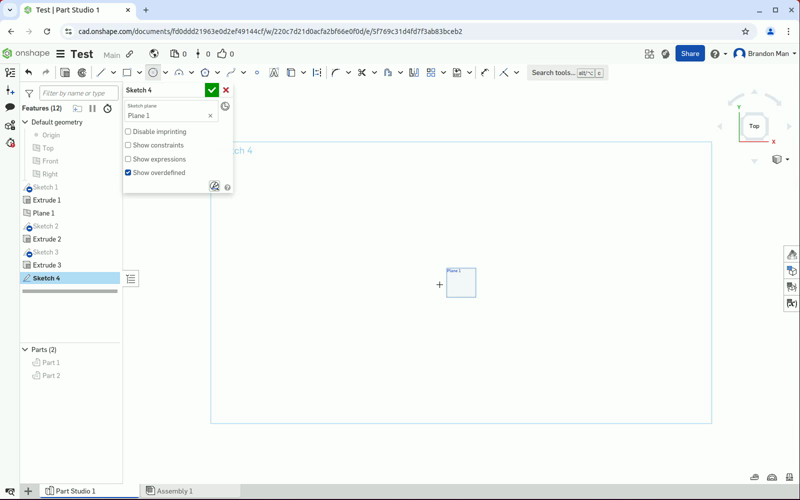
mouse_move(442, 284)
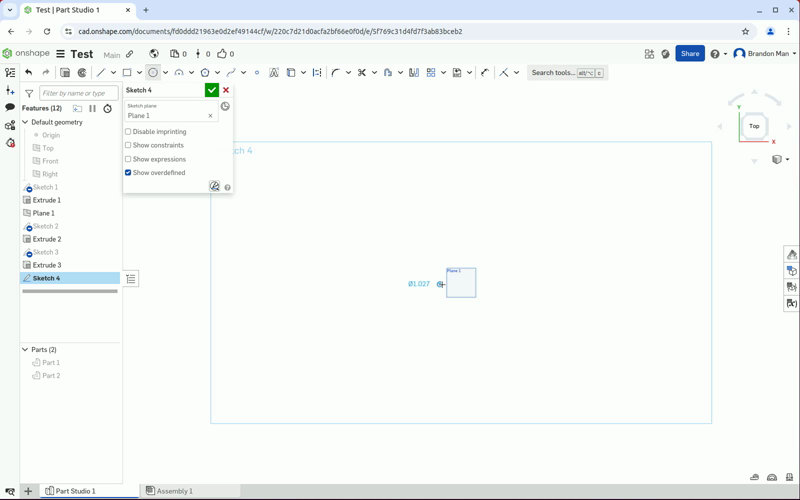
scroll(6)
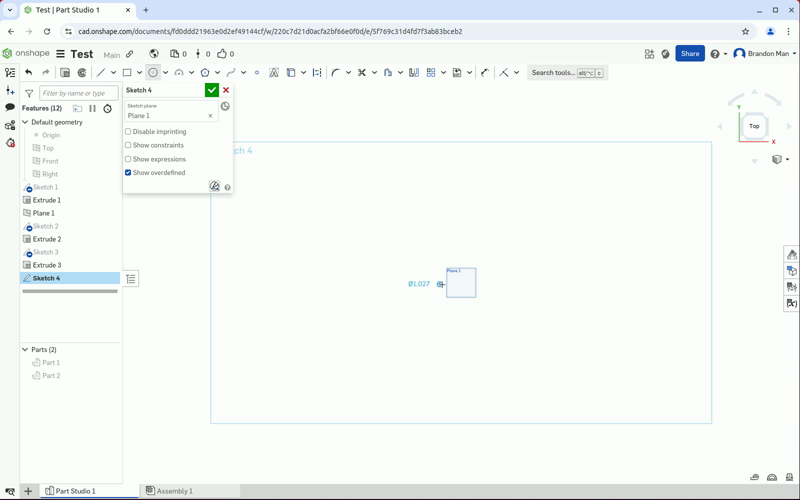
scroll(6)
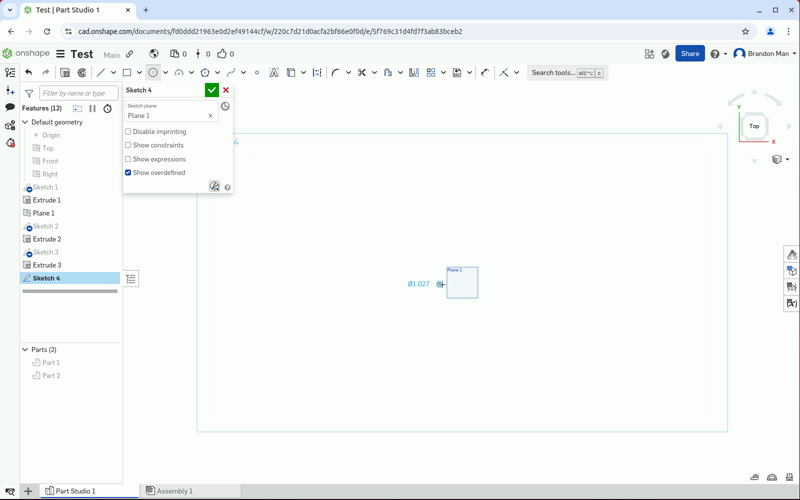
scroll(6)
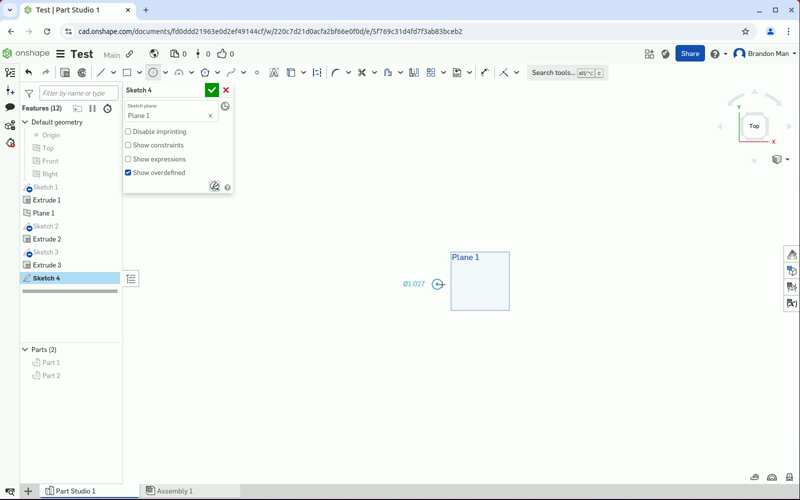
scroll(6)
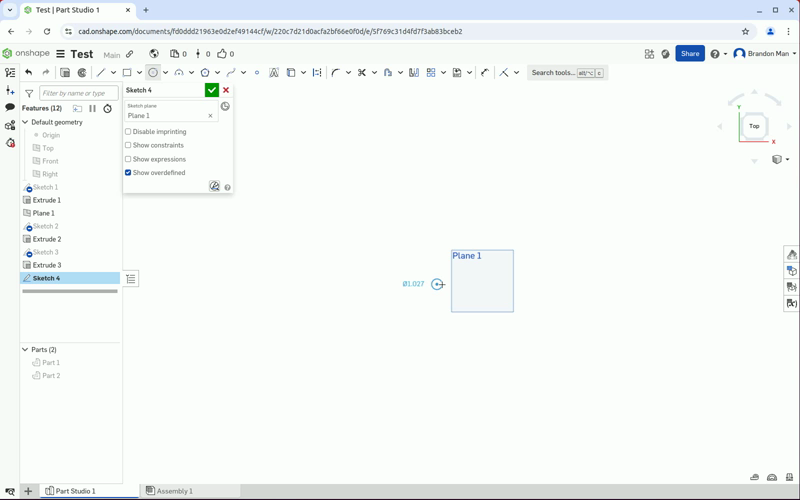
scroll(6)
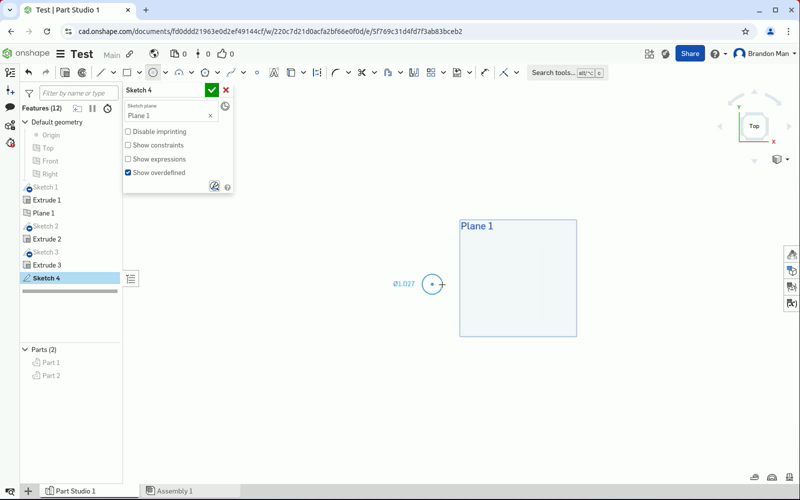
scroll(6)
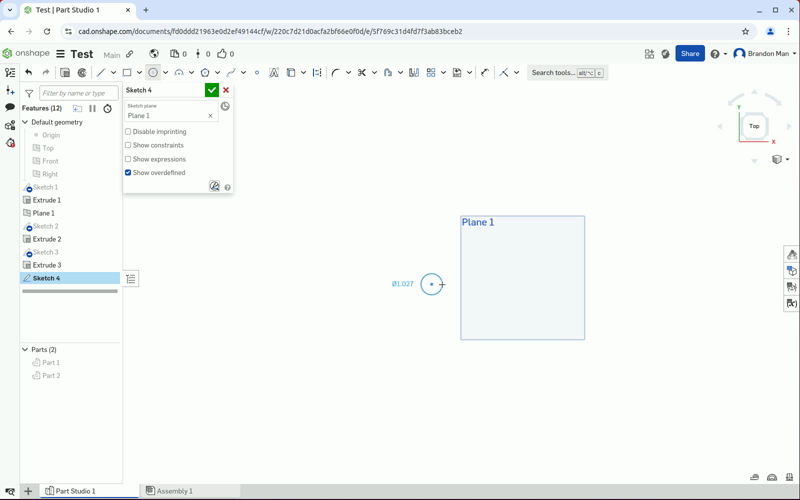
scroll(6)
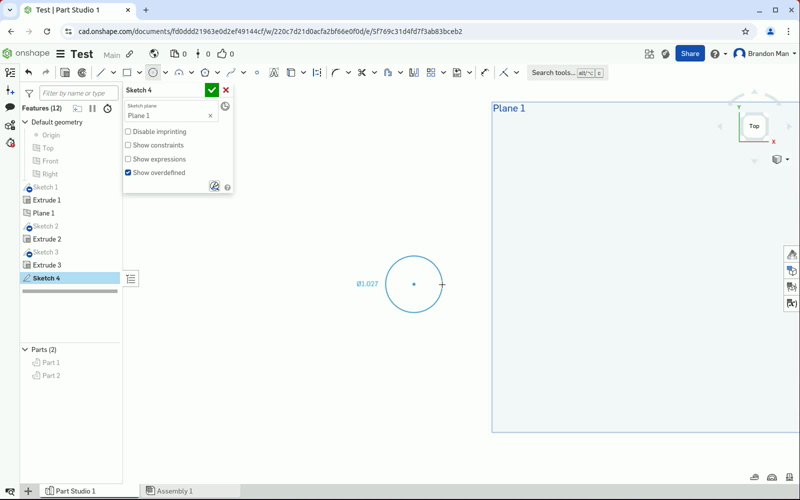
click(442, 284)
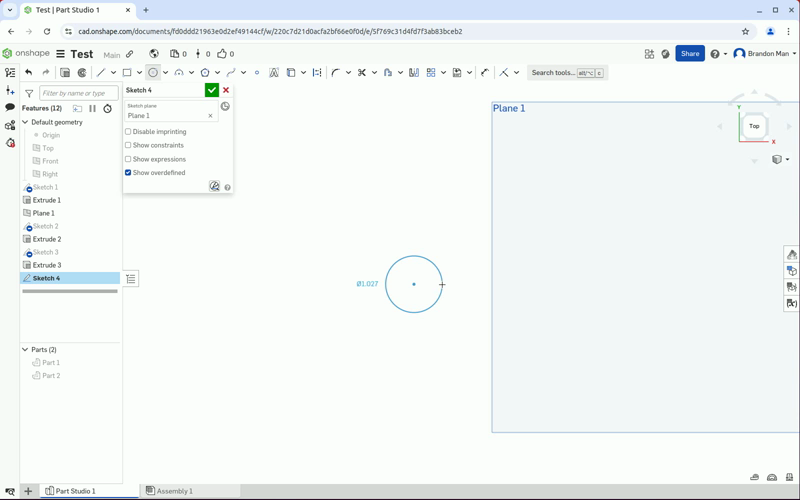
scroll(-6)
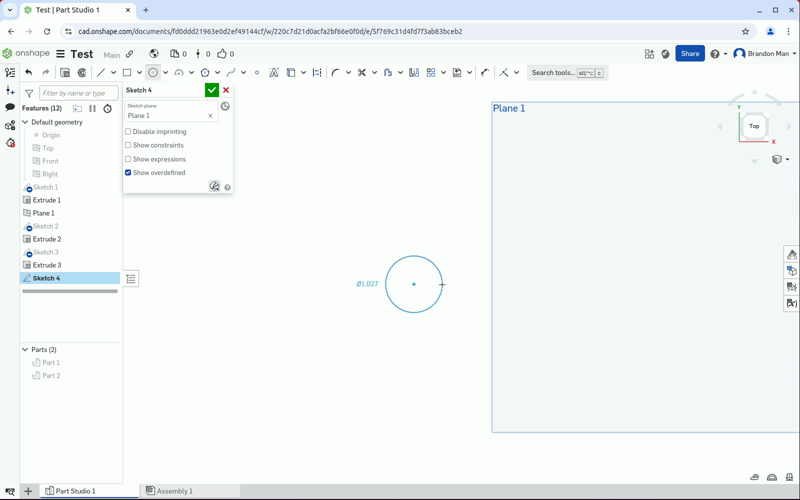
scroll(-6)
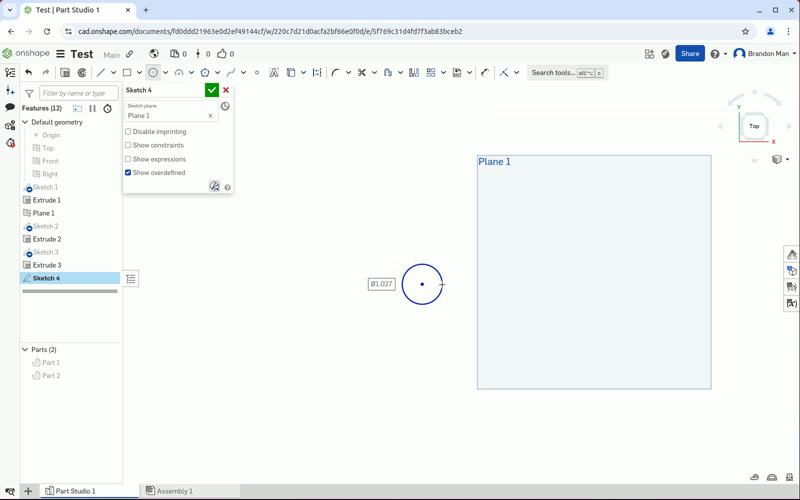
scroll(-6)
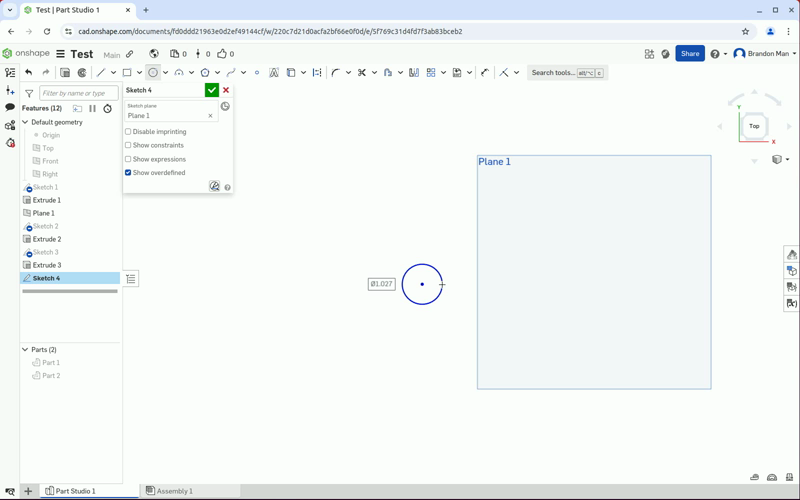
scroll(-6)
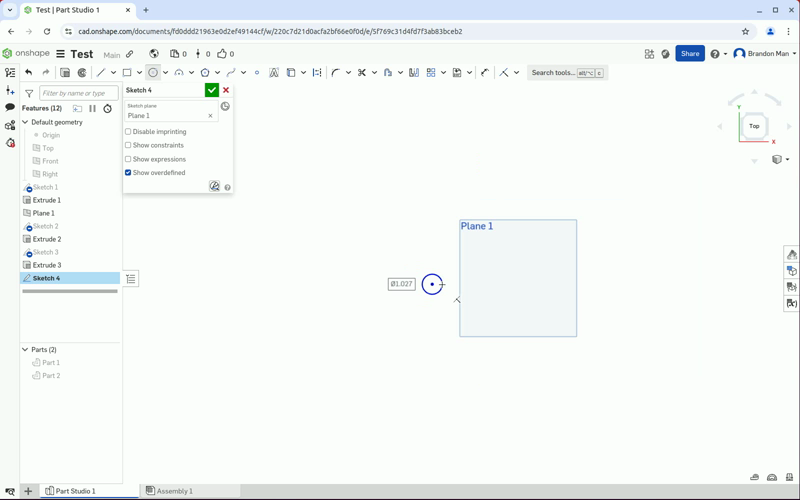
scroll(-6)
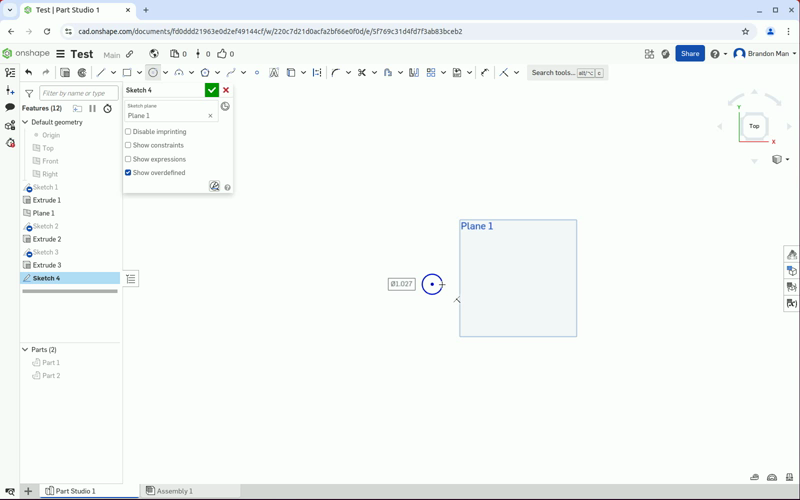
scroll(-6)
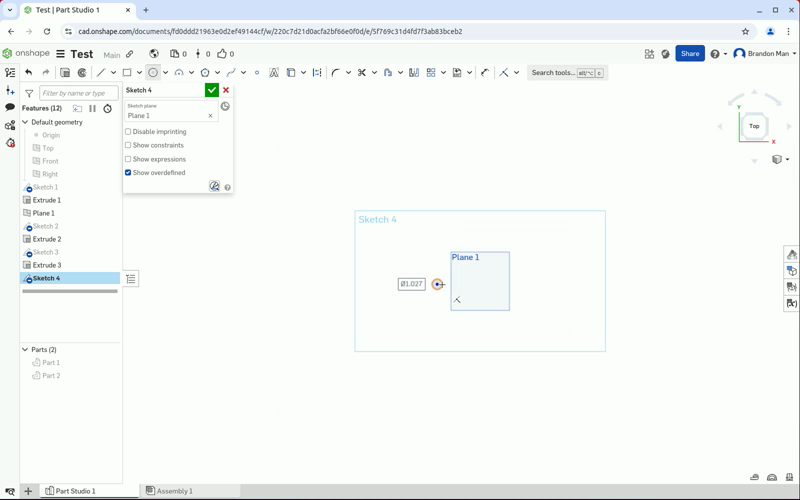
scroll(-6)
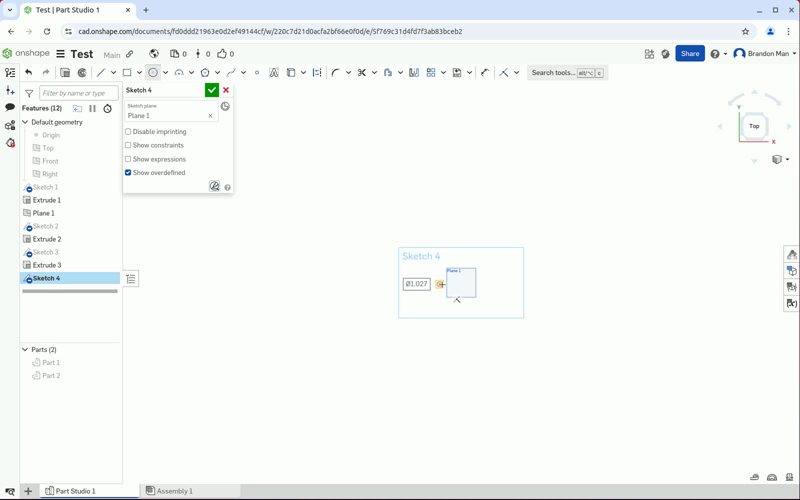
key(esc)
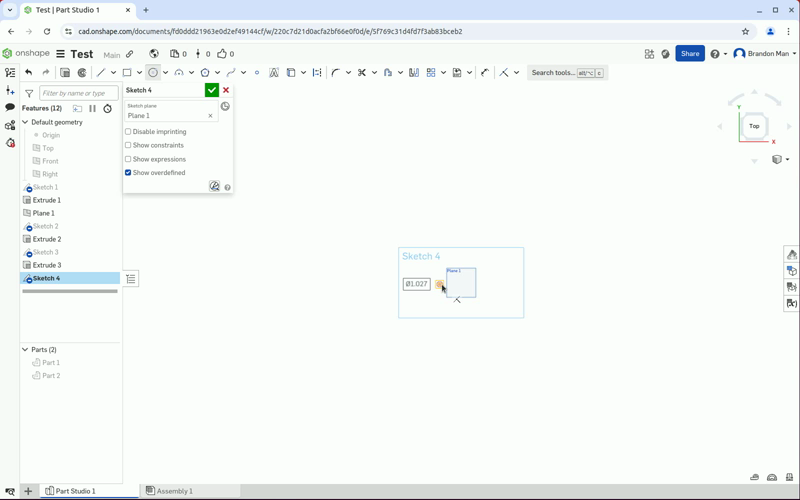
mouse_move(439, 282)
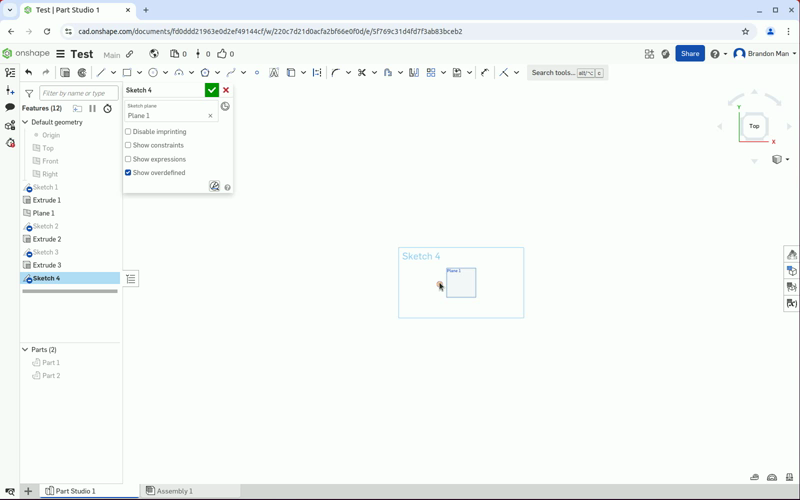
scroll(6)
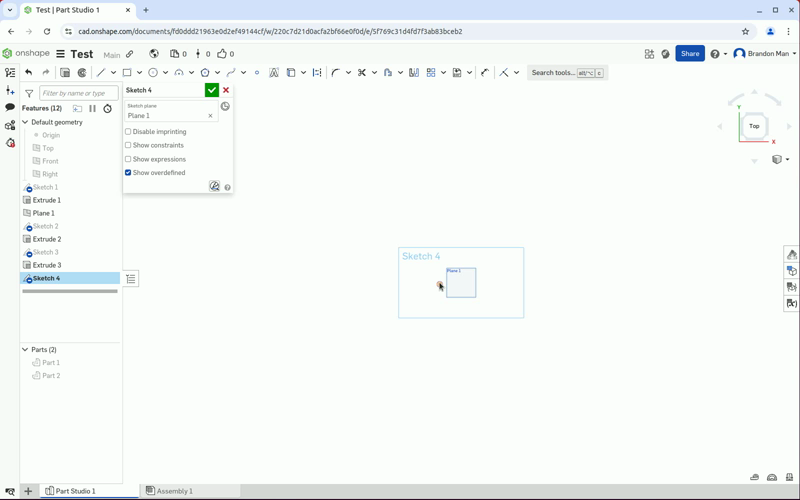
scroll(6)
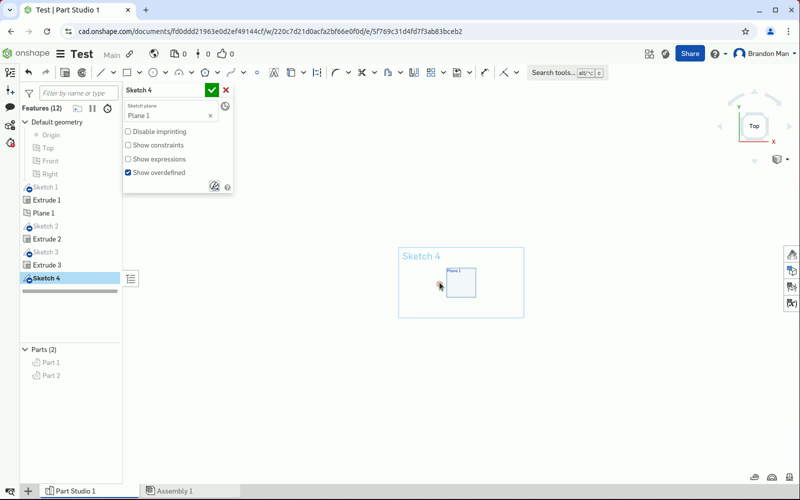
scroll(6)
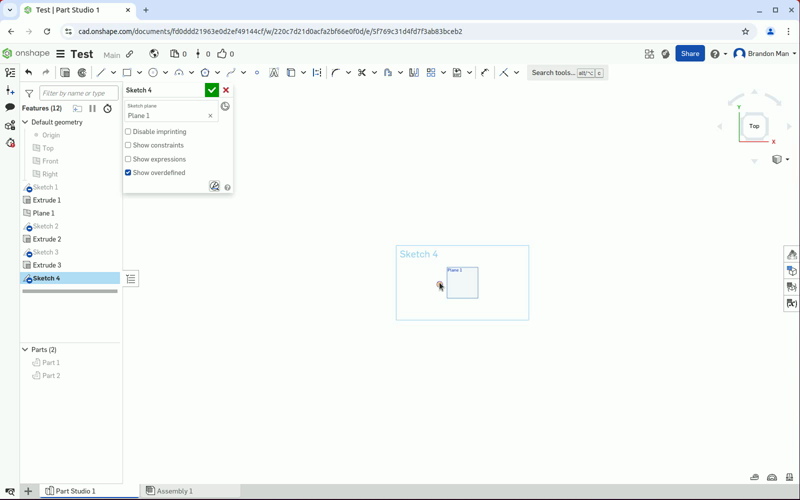
scroll(6)
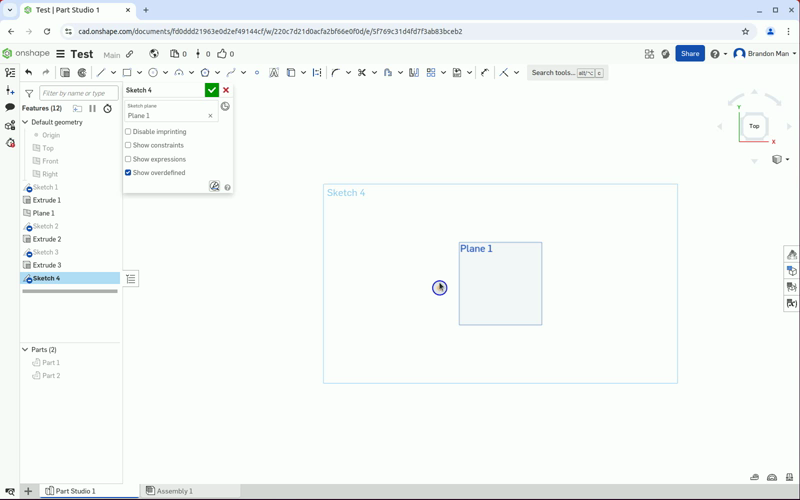
scroll(6)
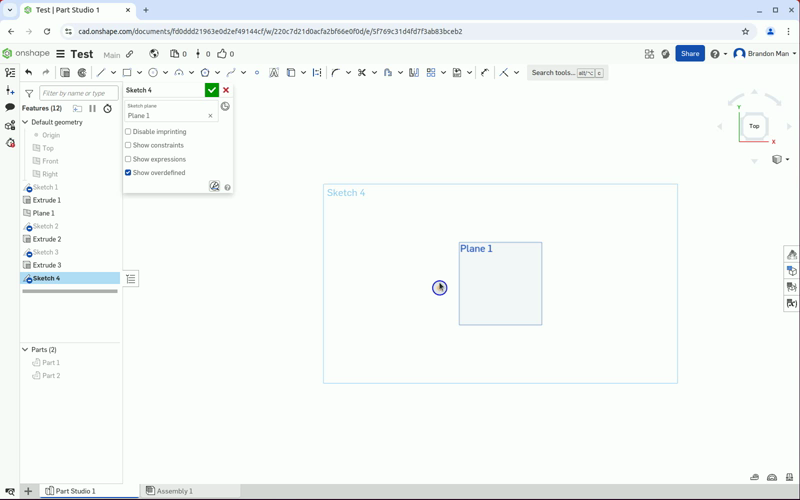
scroll(6)
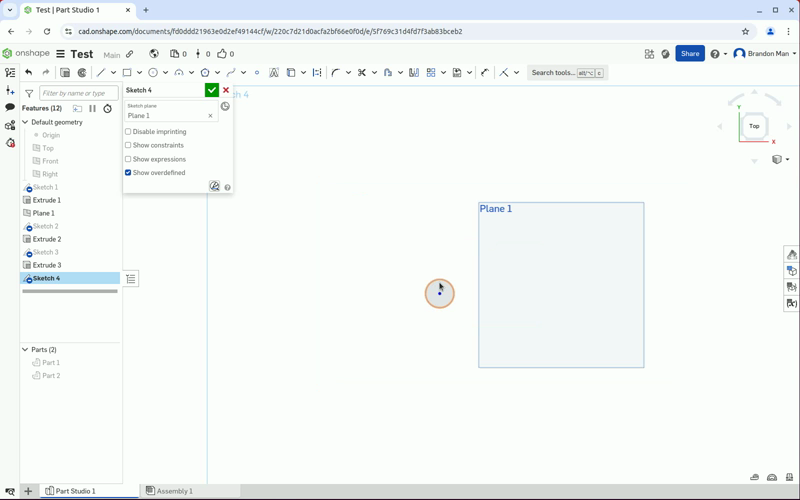
scroll(6)
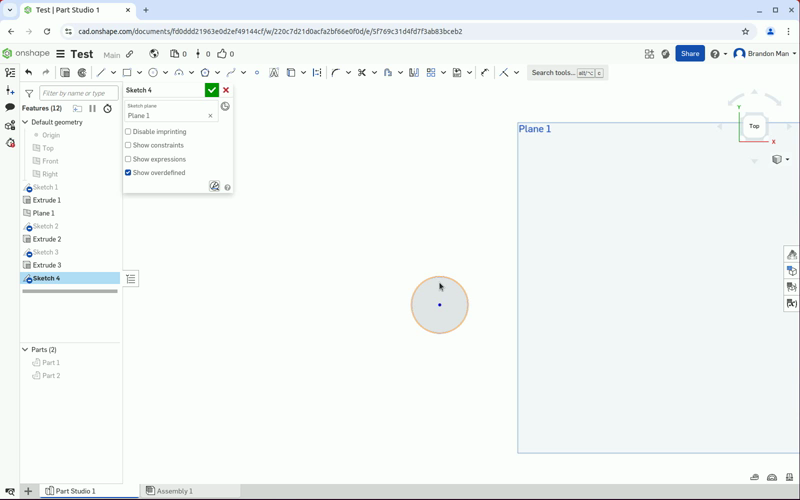
click(439, 282)
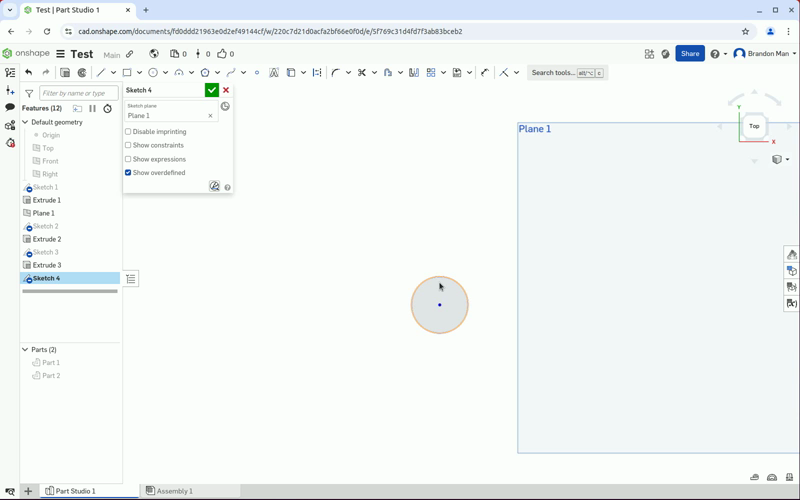
scroll(-6)
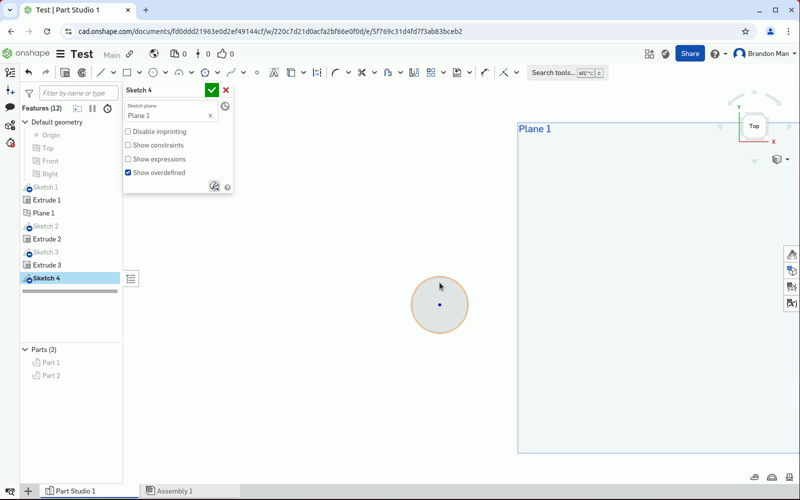
scroll(-6)
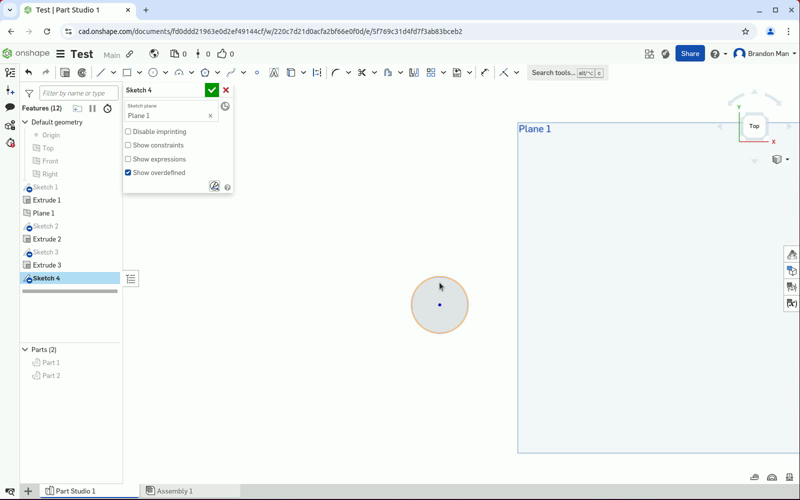
scroll(-6)
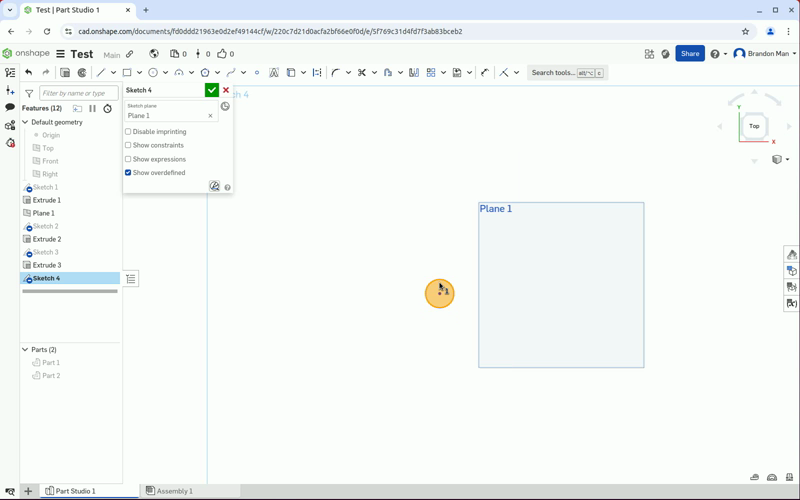
scroll(-6)
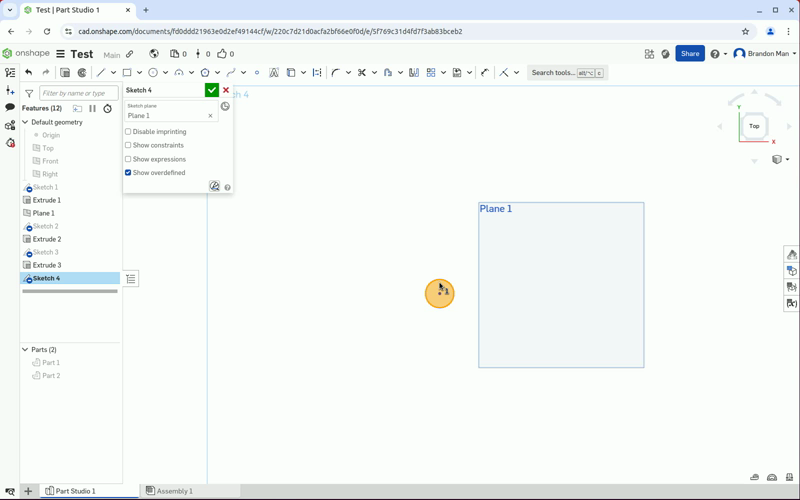
scroll(-6)
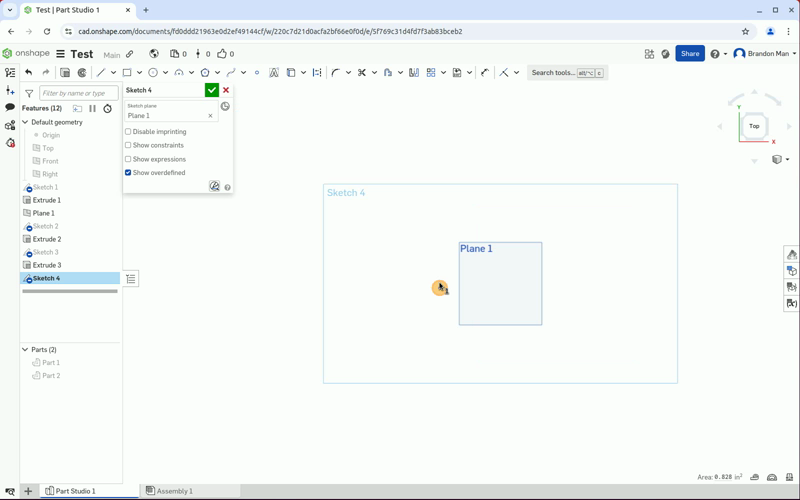
scroll(-6)
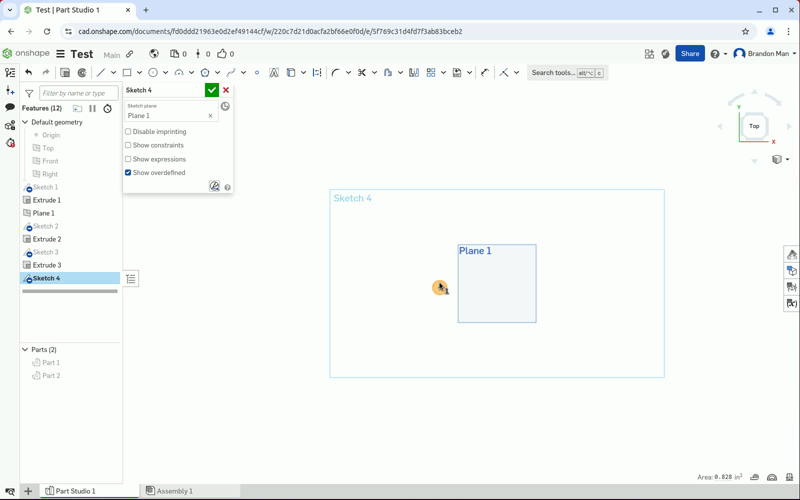
scroll(-6)
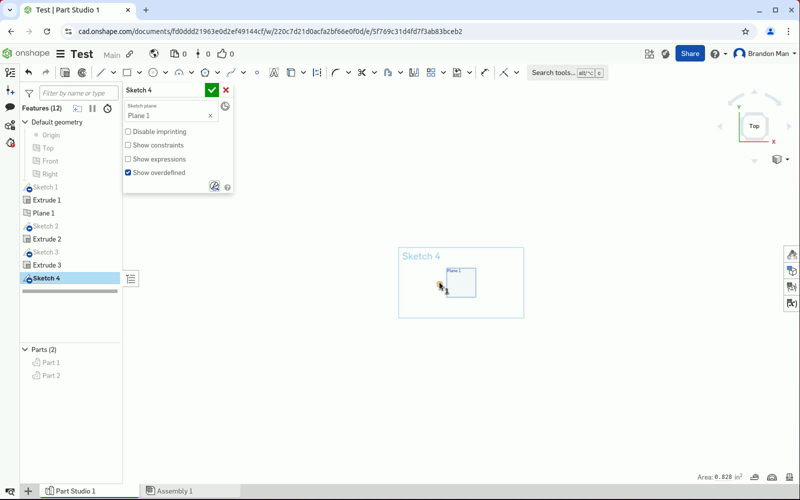
mouse_move(73, 352)
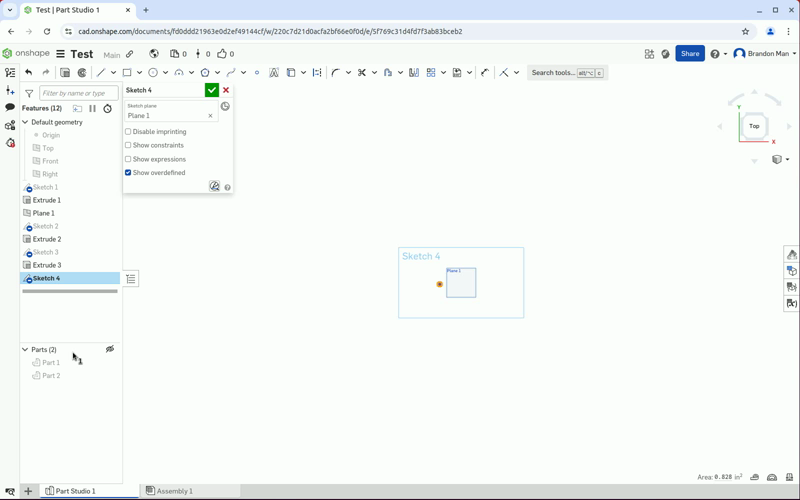
key(shift+y)
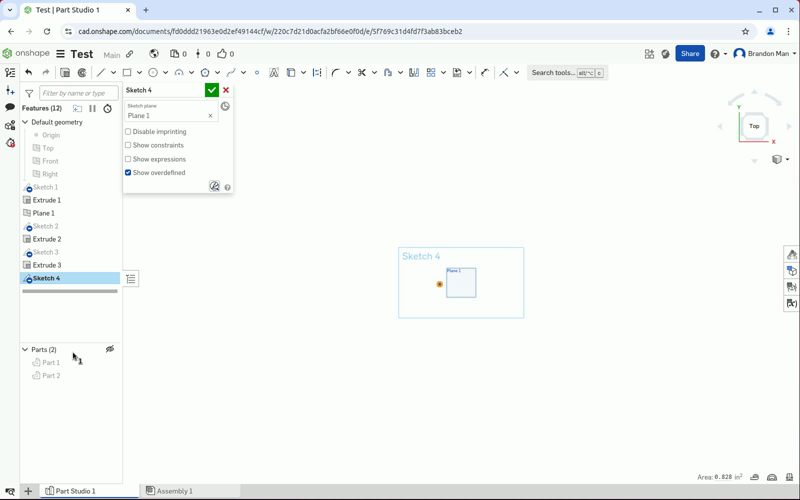
key(shift+e)
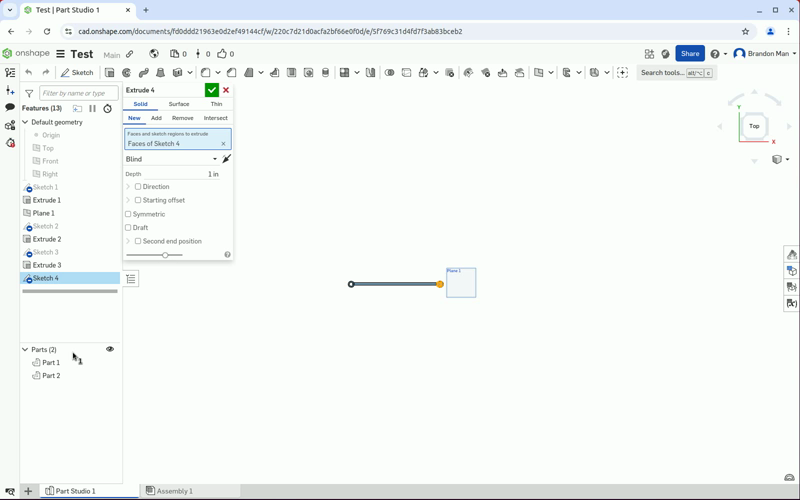
mouse_move(143, 106)
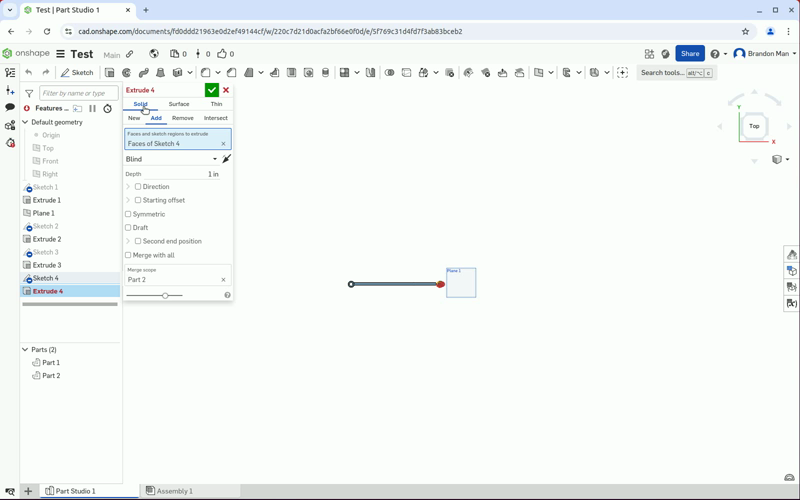
click(143, 106)
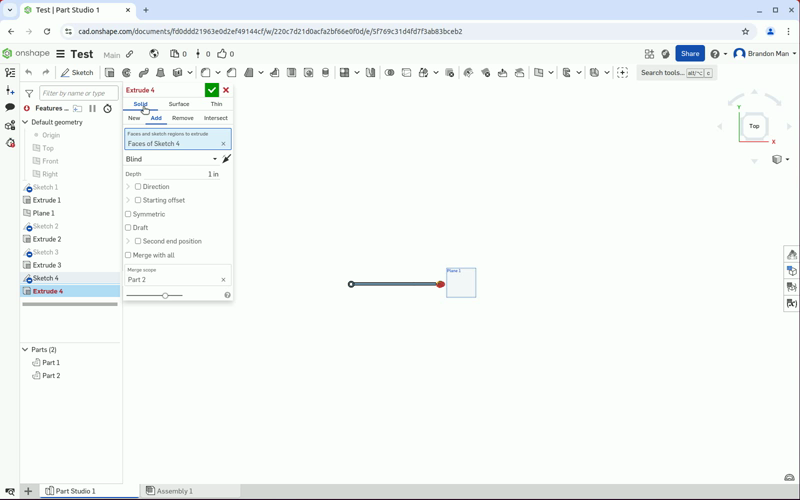
mouse_move(137, 120)
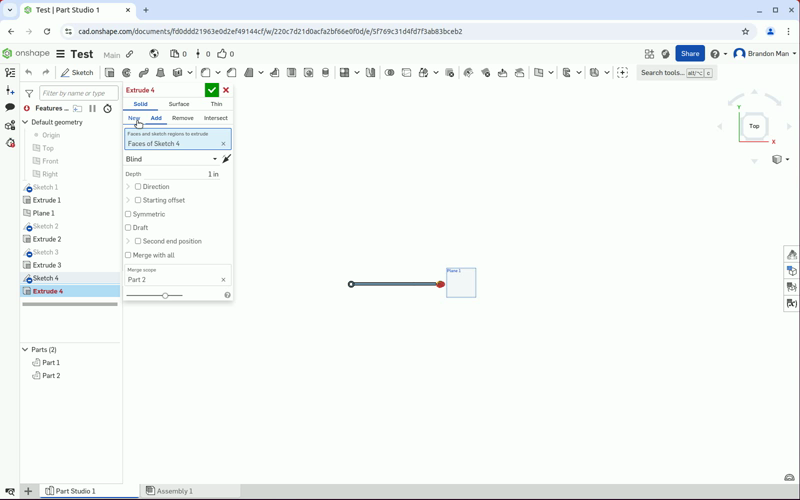
click(137, 120)
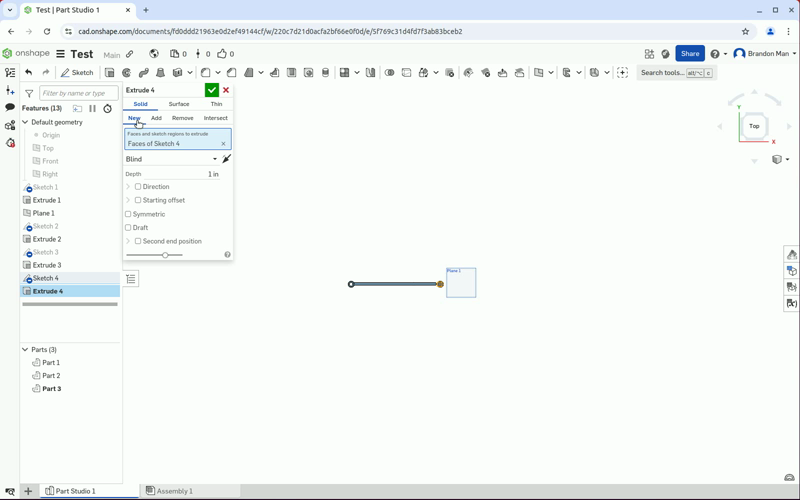
key(tab, 4)
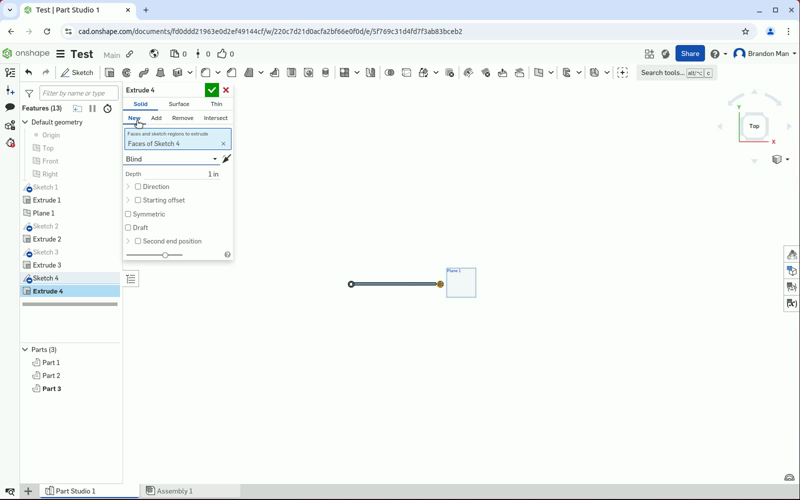
text(-6.981)
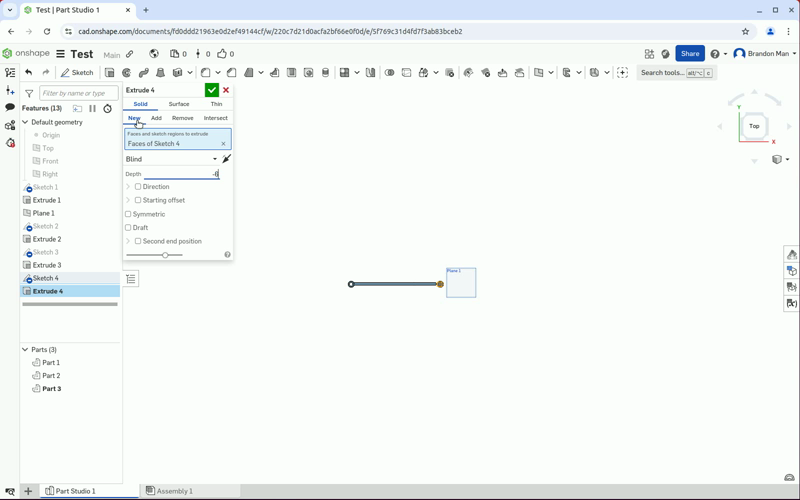
key(enter)
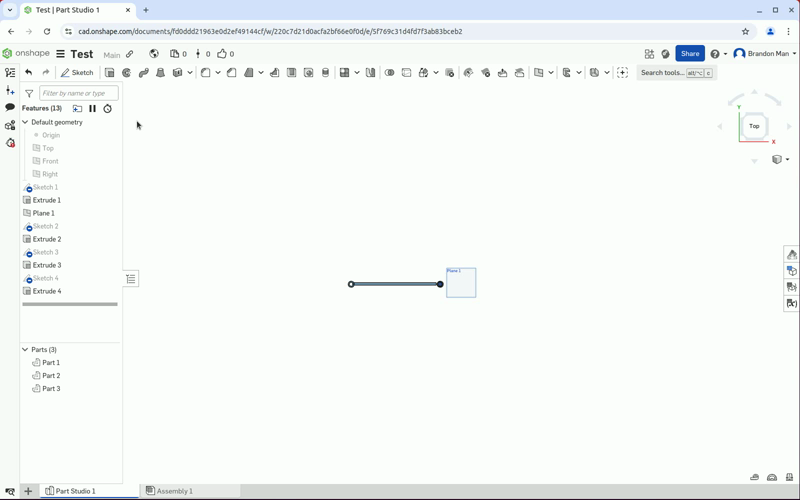
key(shift+h)
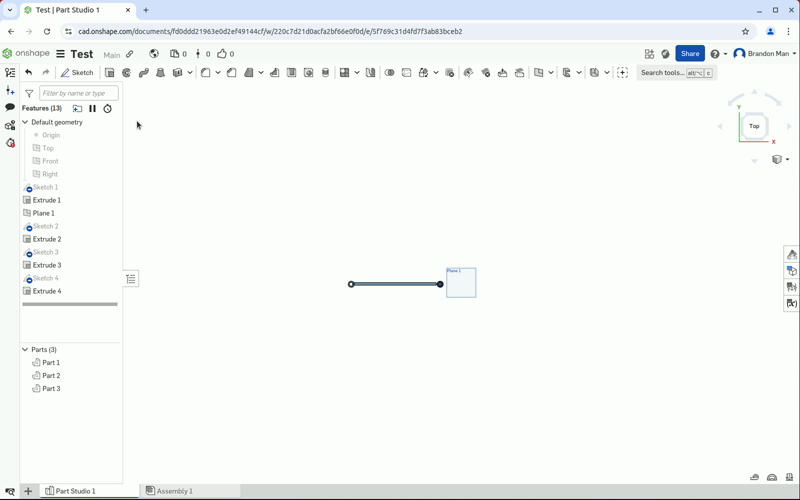
key(shift+h)
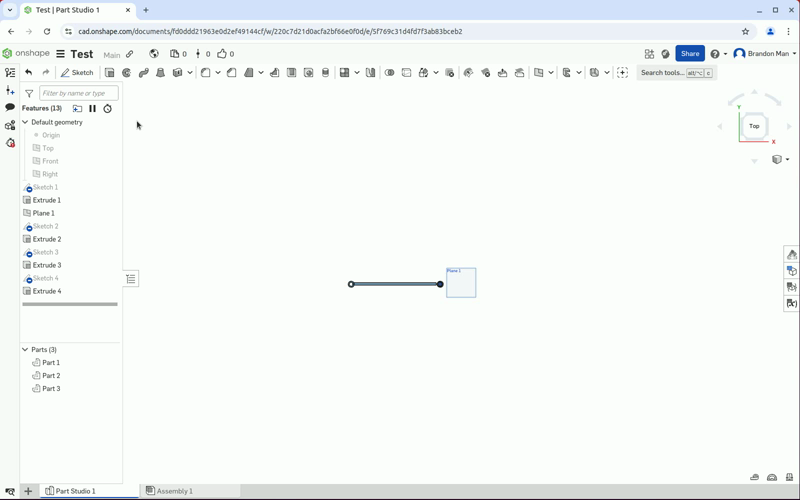
mouse_move(73, 189)
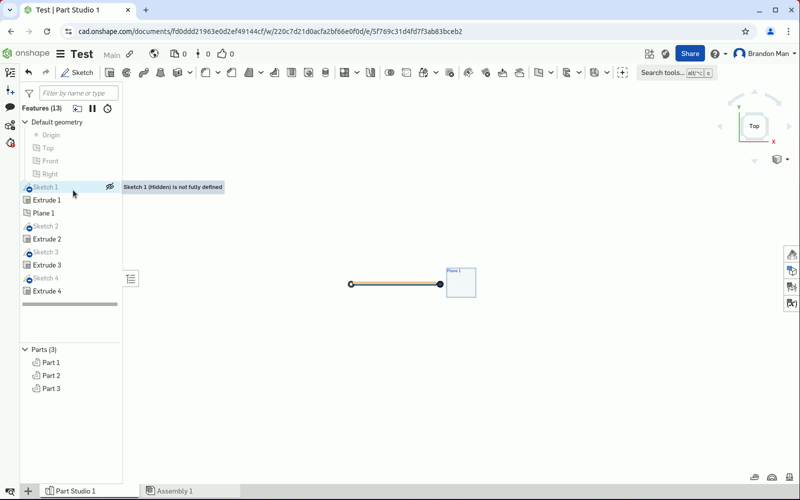
click(73, 189)
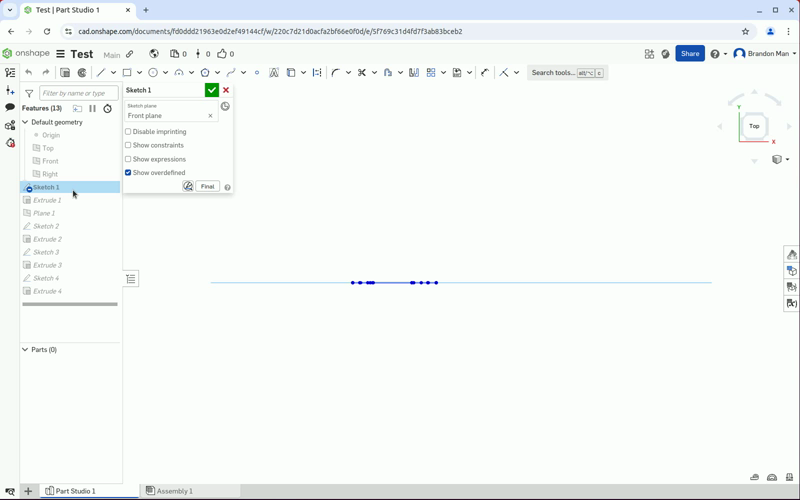
mouse_move(229, 92)
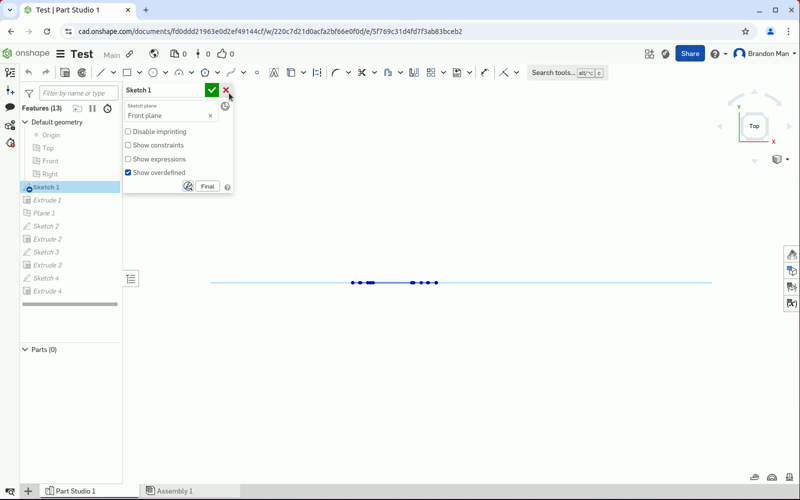
click(229, 92)
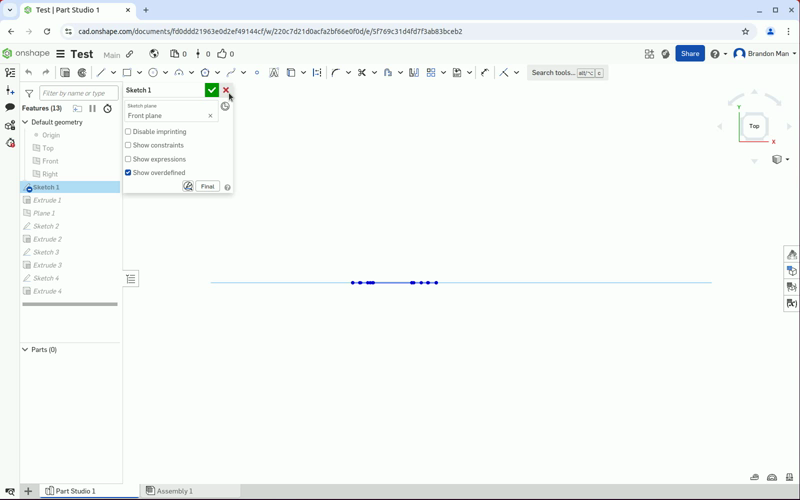
key(shift+s)
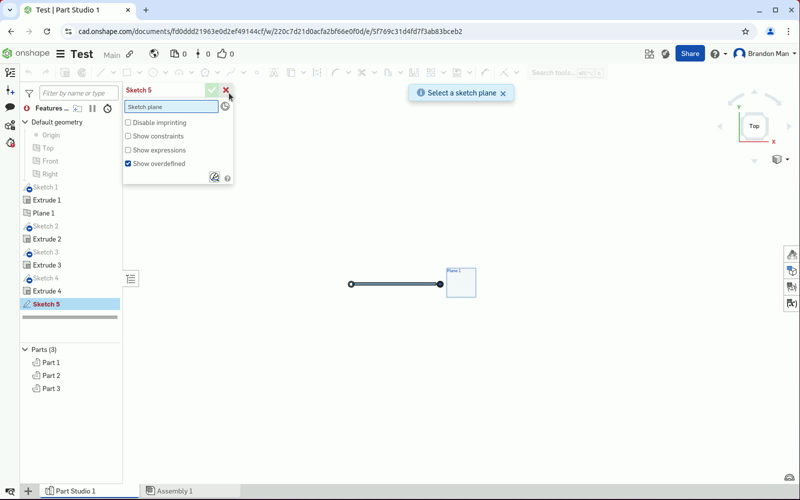
mouse_move(73, 215)
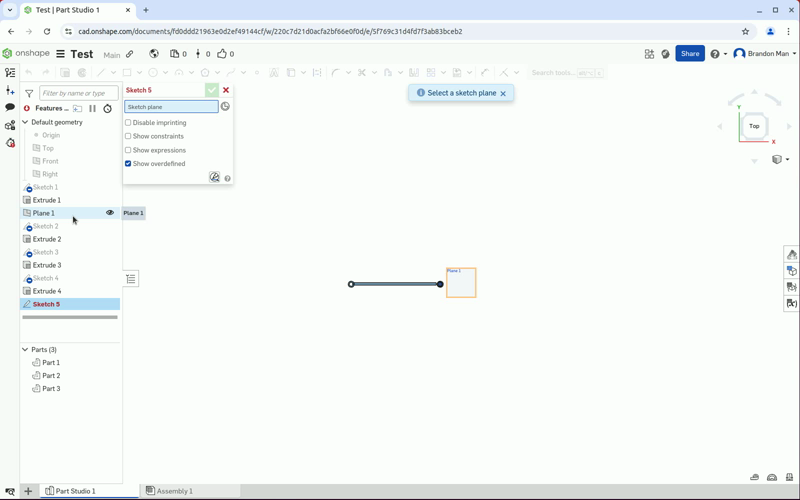
click(73, 215)
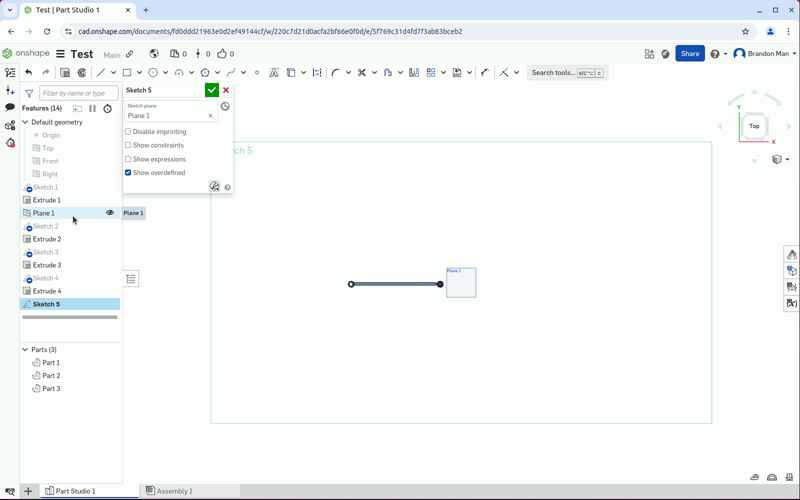
mouse_move(73, 352)
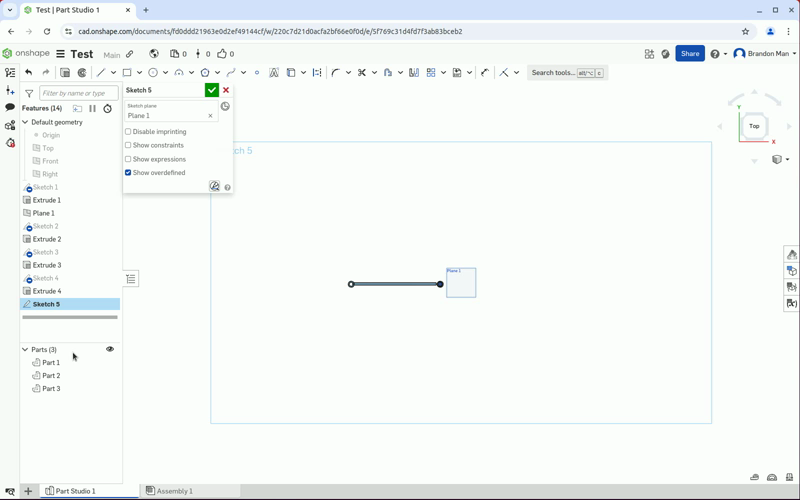
key(y)
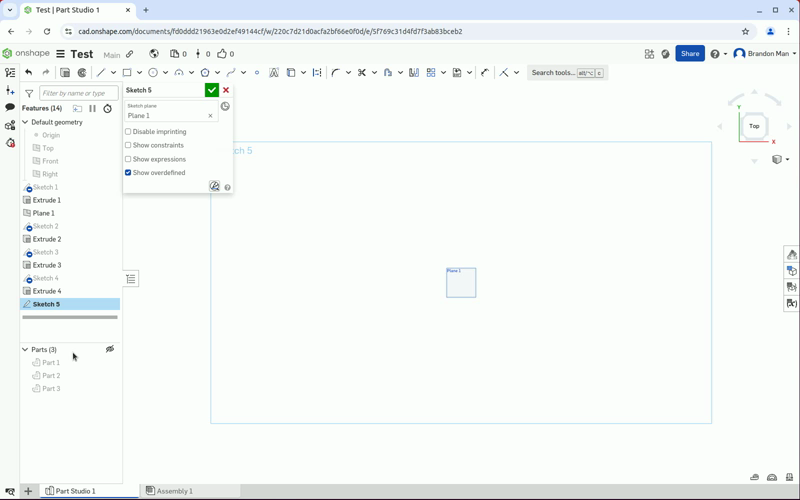
key(c)
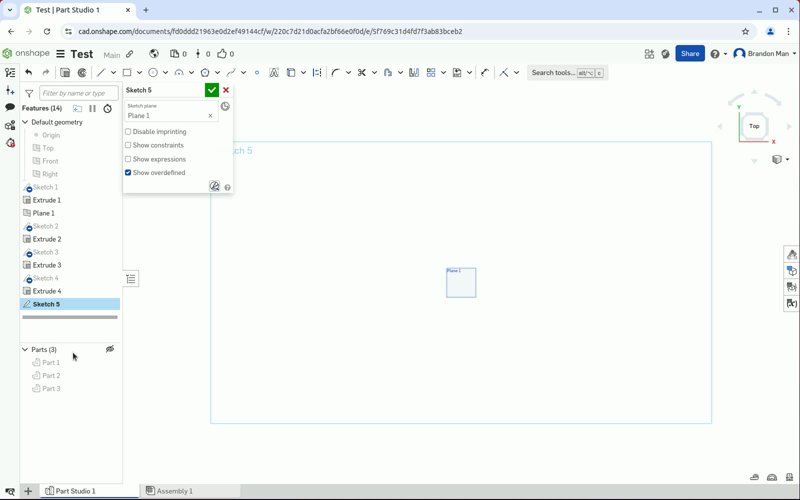
key_down(shift)
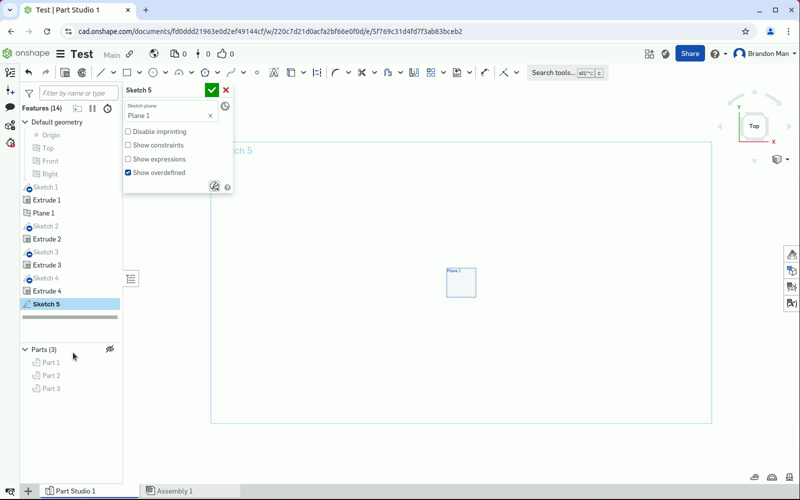
mouse_move(351, 284)
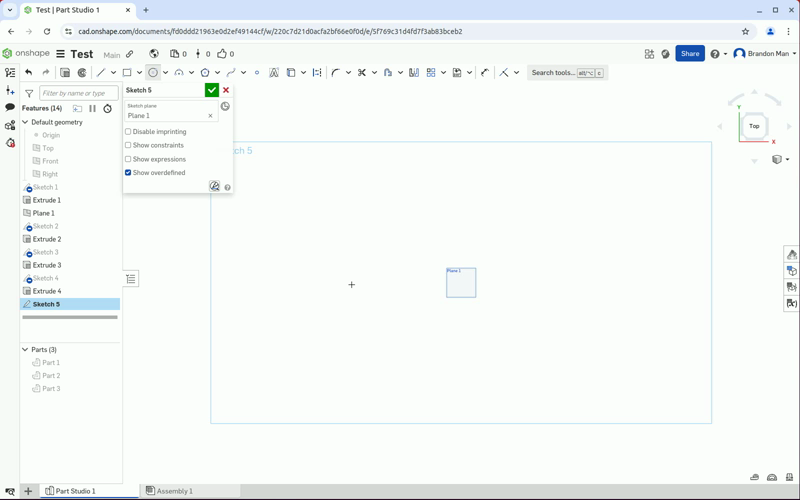
click(351, 284)
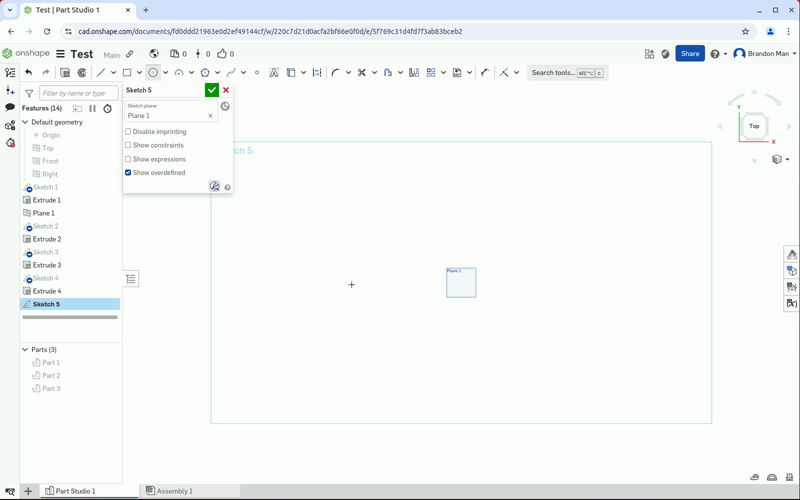
key_up(shift)
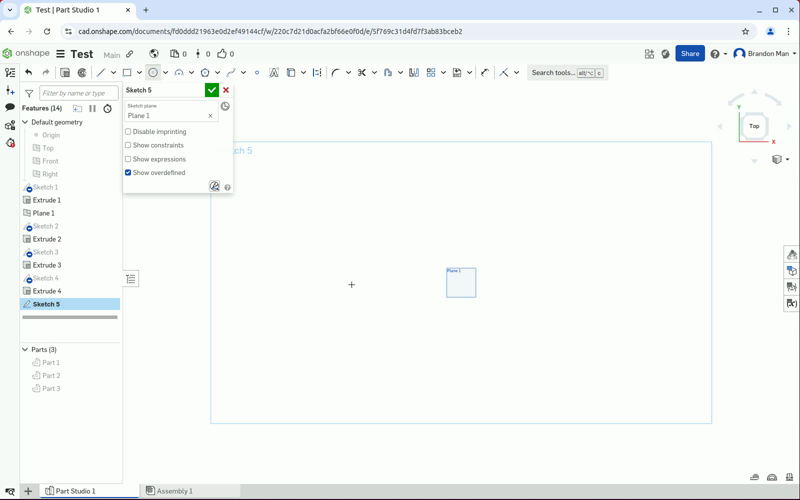
mouse_move(354, 284)
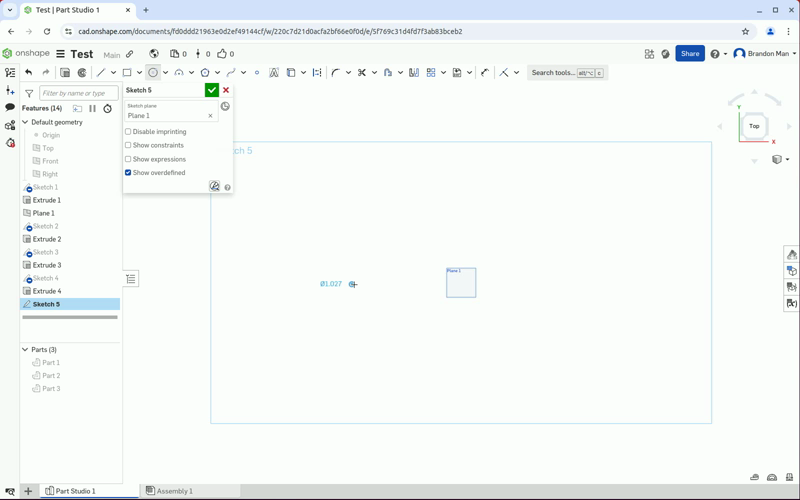
scroll(6)
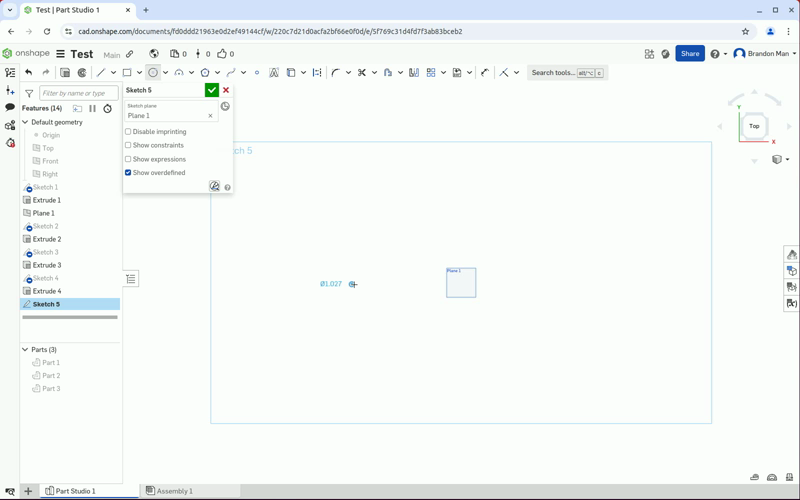
scroll(6)
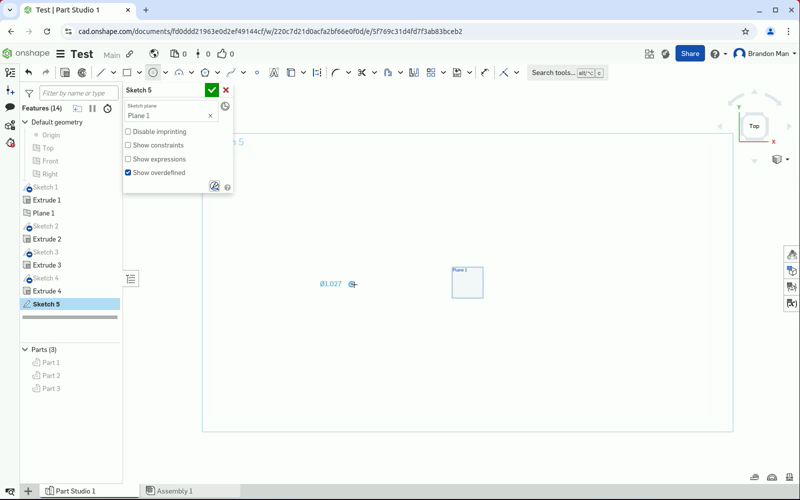
scroll(6)
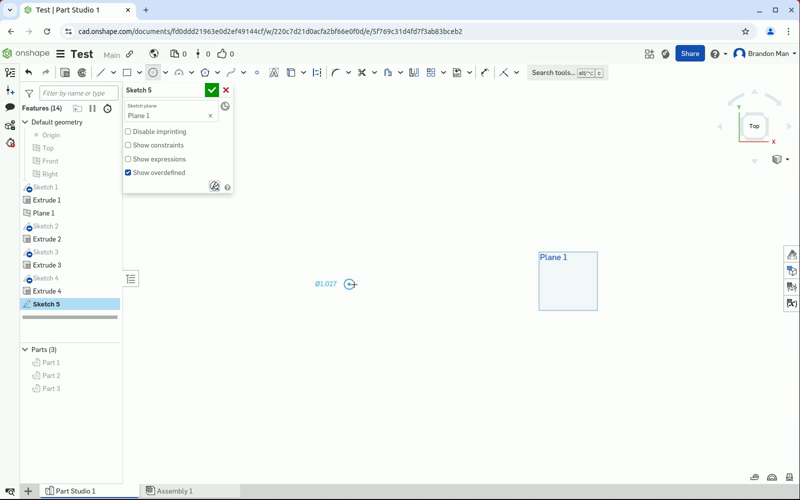
scroll(6)
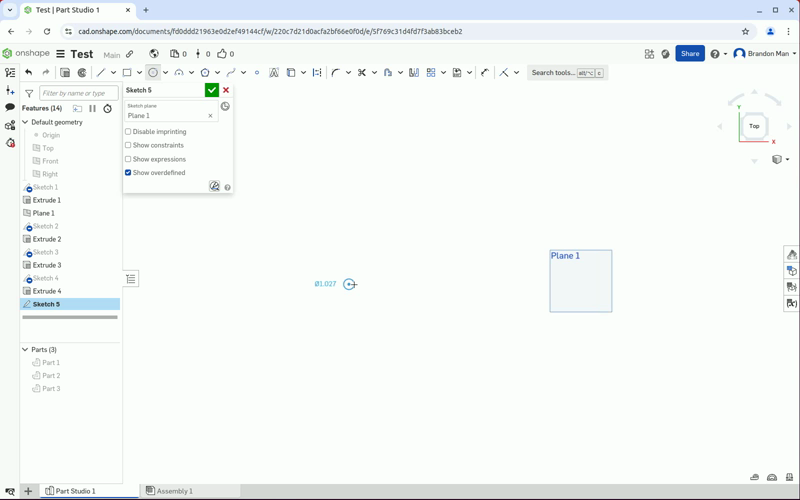
scroll(6)
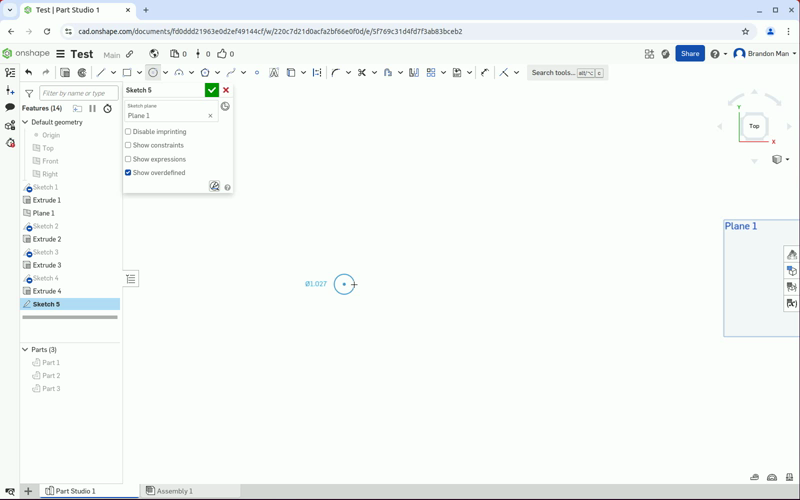
scroll(6)
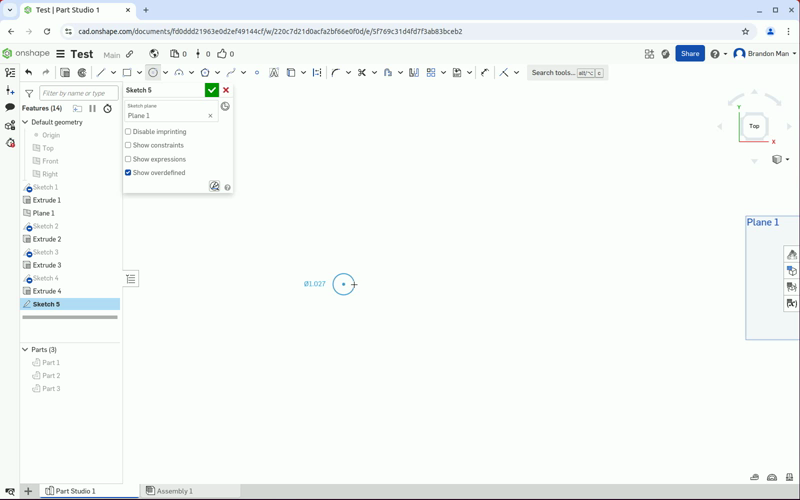
scroll(6)
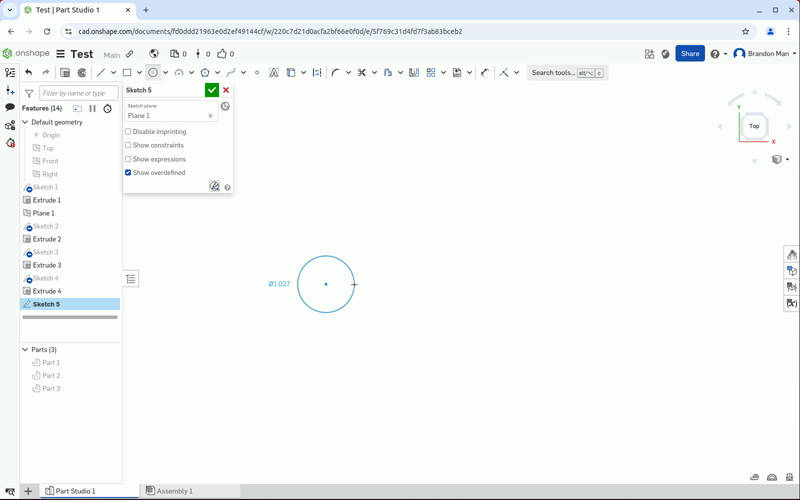
click(354, 284)
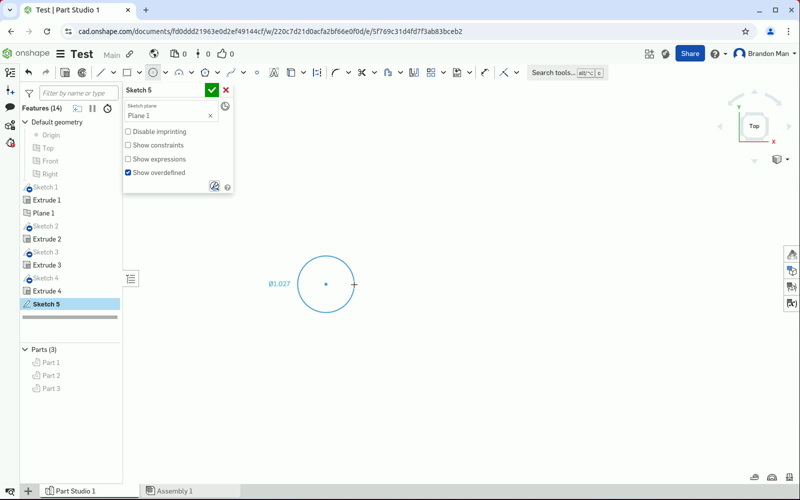
scroll(-6)
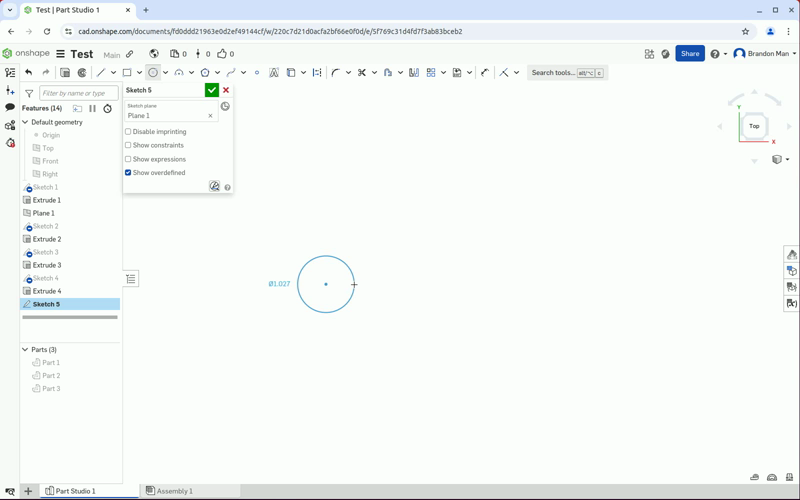
scroll(-6)
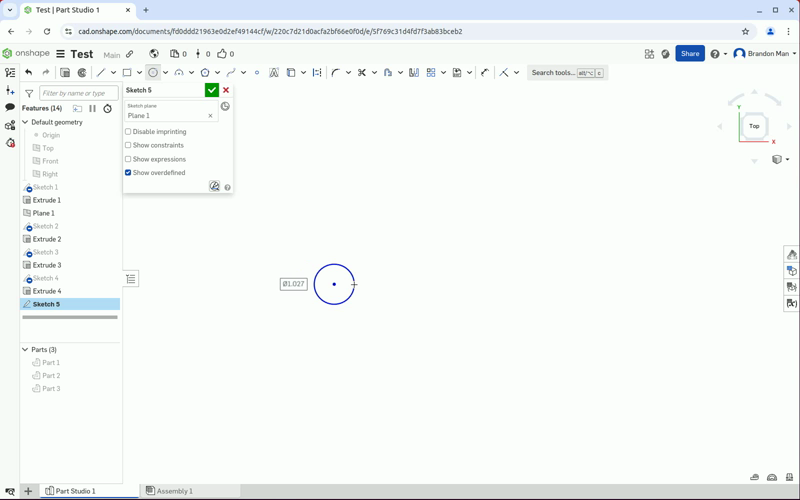
scroll(-6)
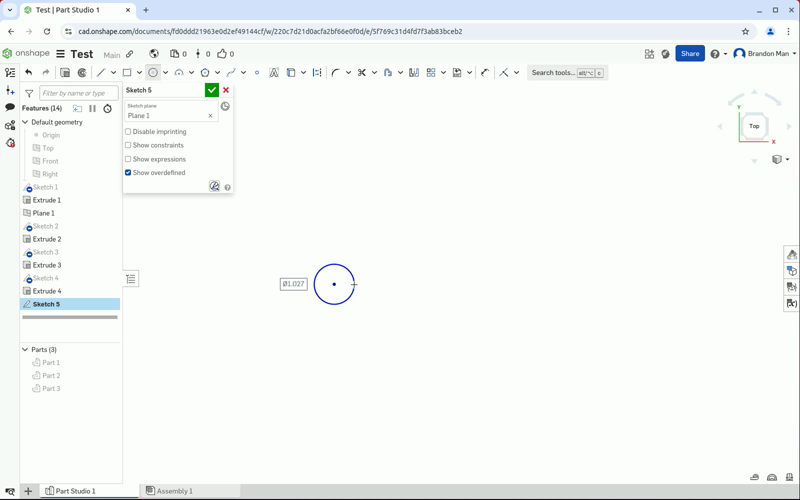
scroll(-6)
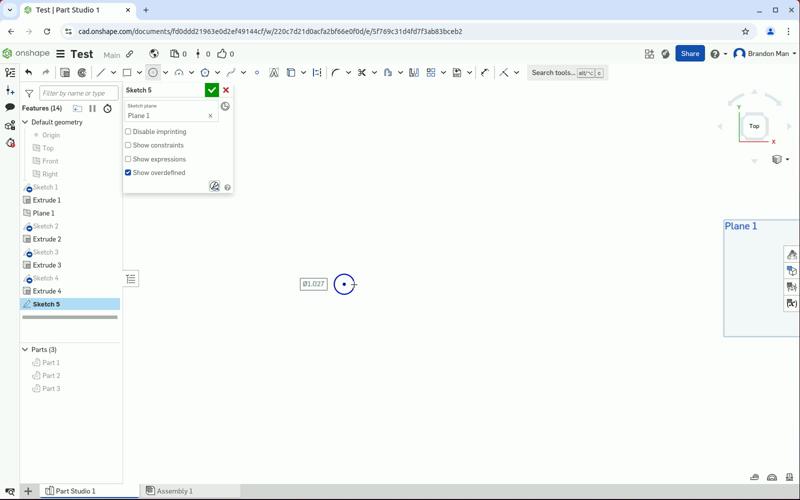
scroll(-6)
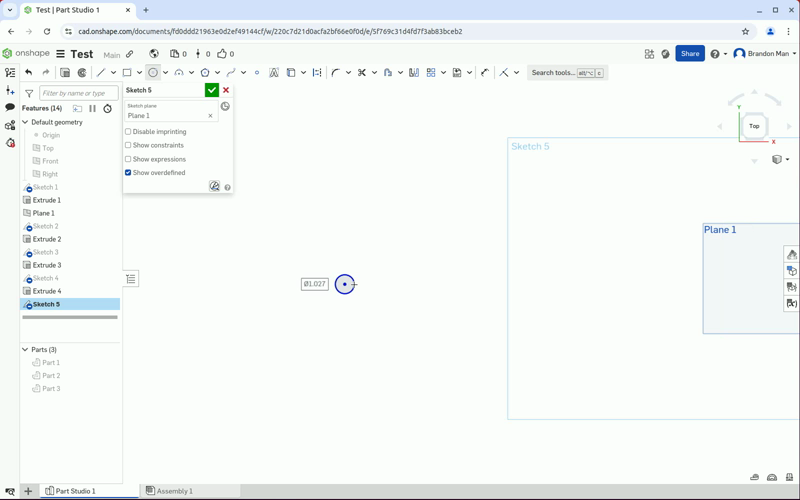
scroll(-6)
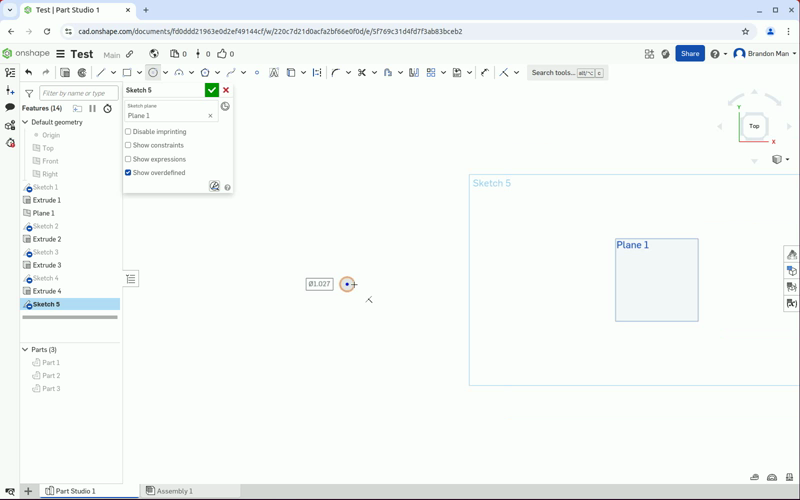
scroll(-6)
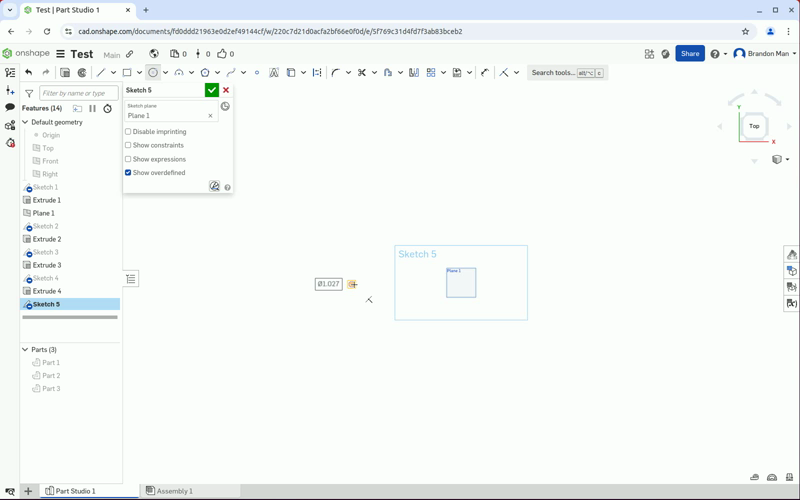
key(esc)
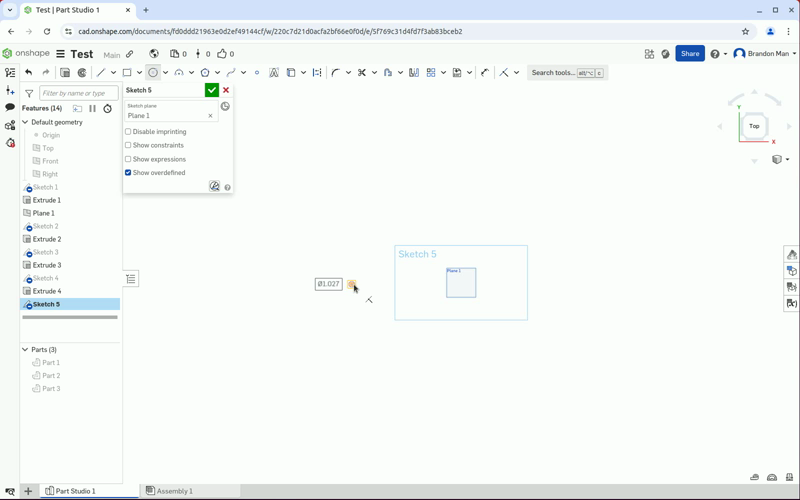
mouse_move(351, 284)
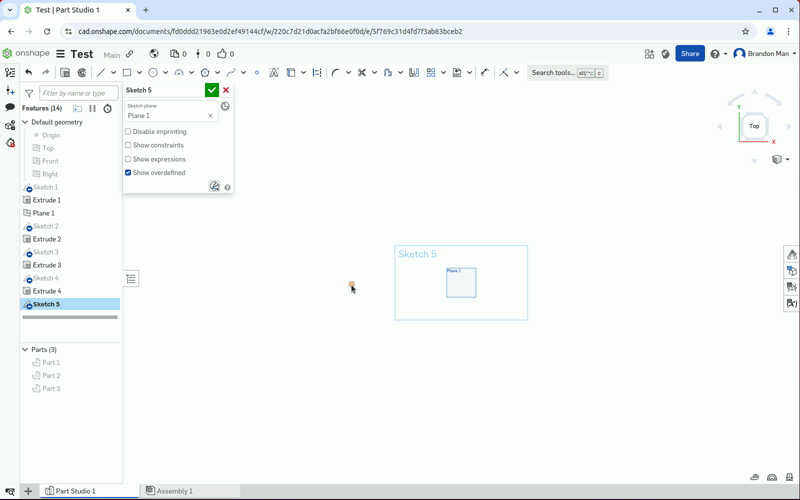
scroll(6)
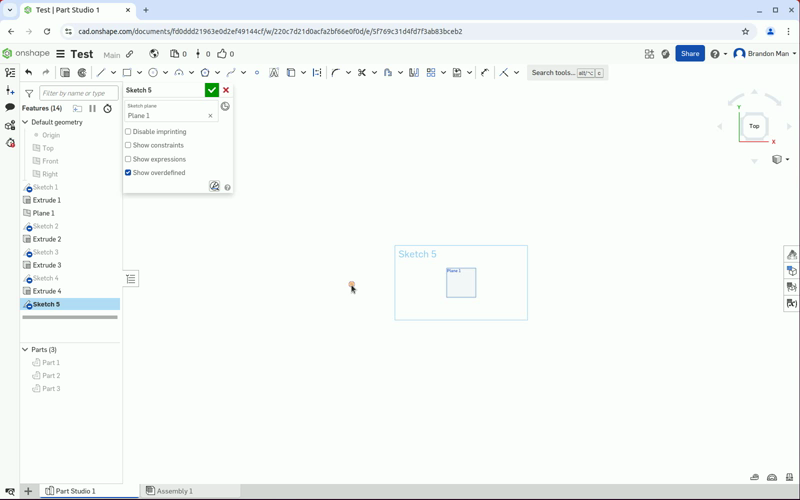
scroll(6)
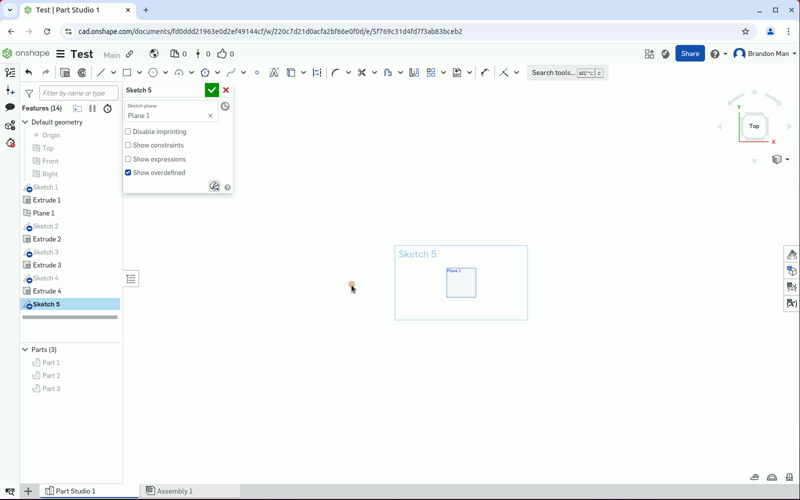
scroll(6)
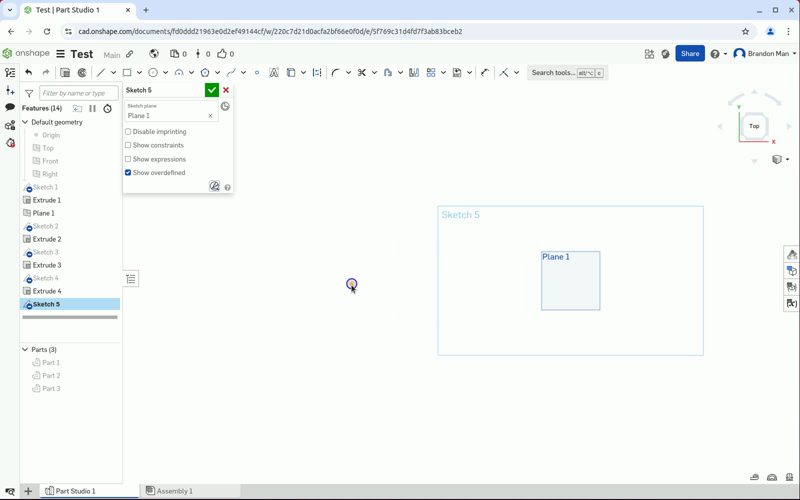
scroll(6)
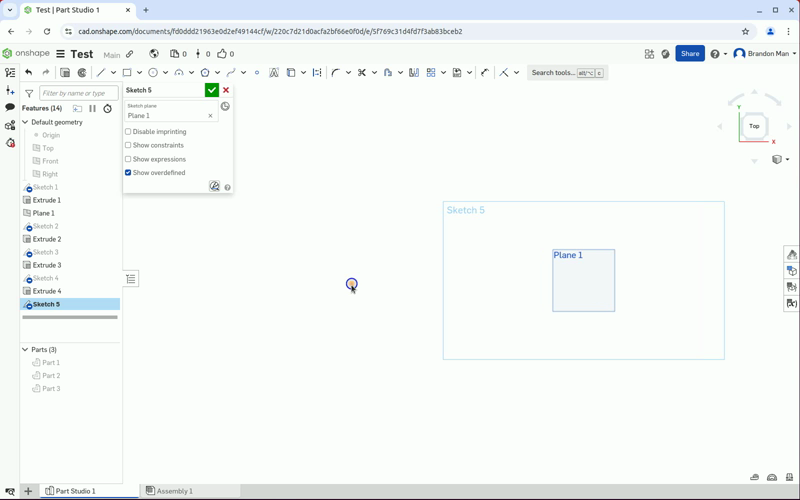
scroll(6)
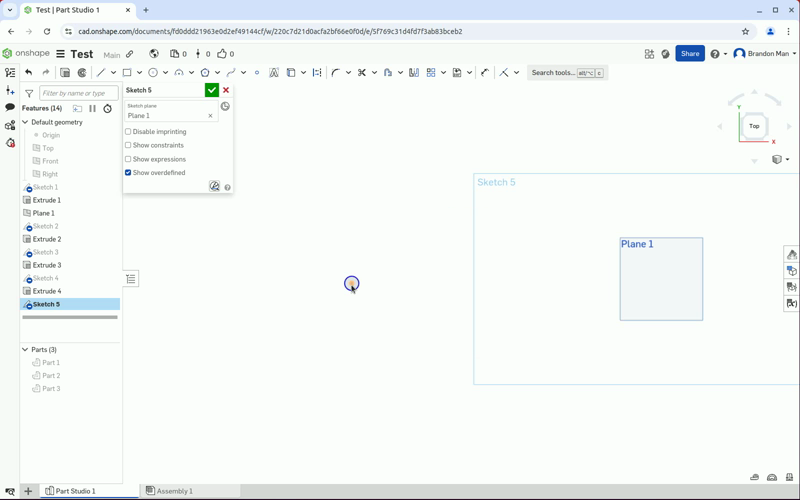
scroll(6)
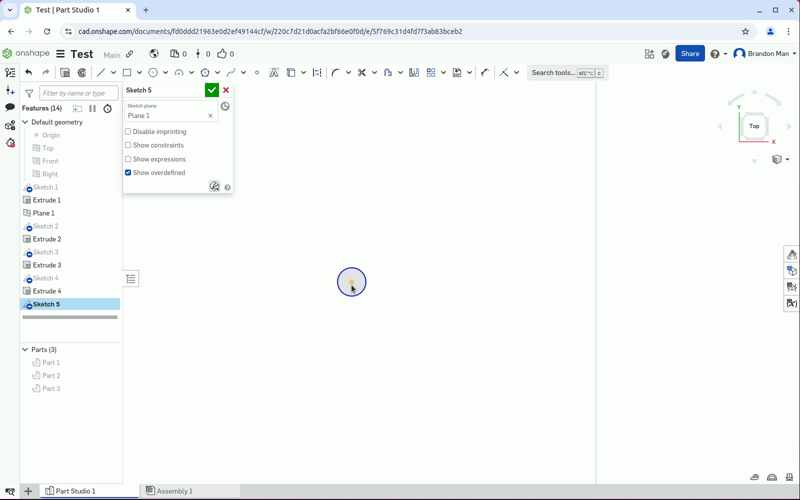
scroll(6)
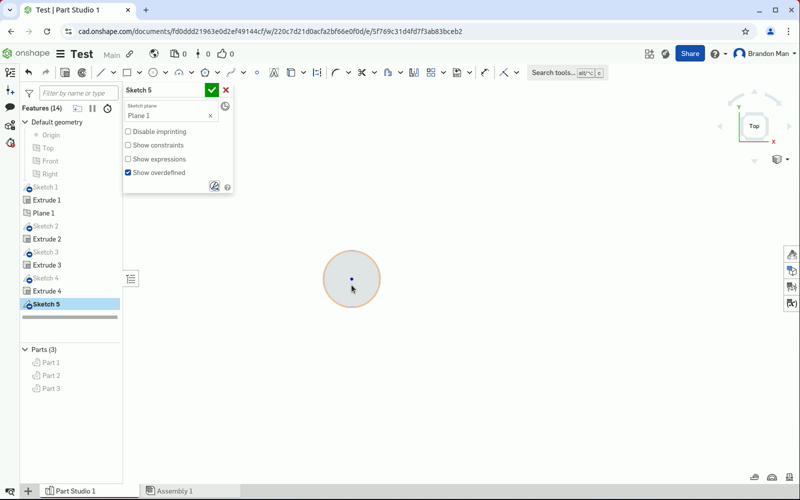
click(351, 284)
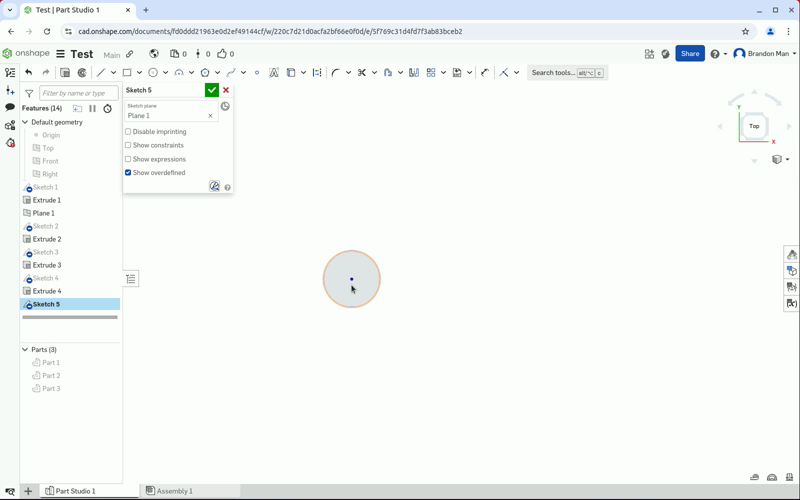
scroll(-6)
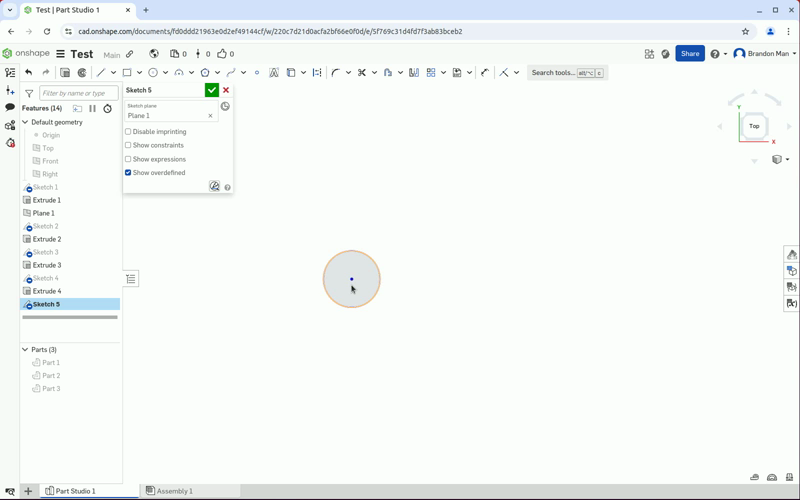
scroll(-6)
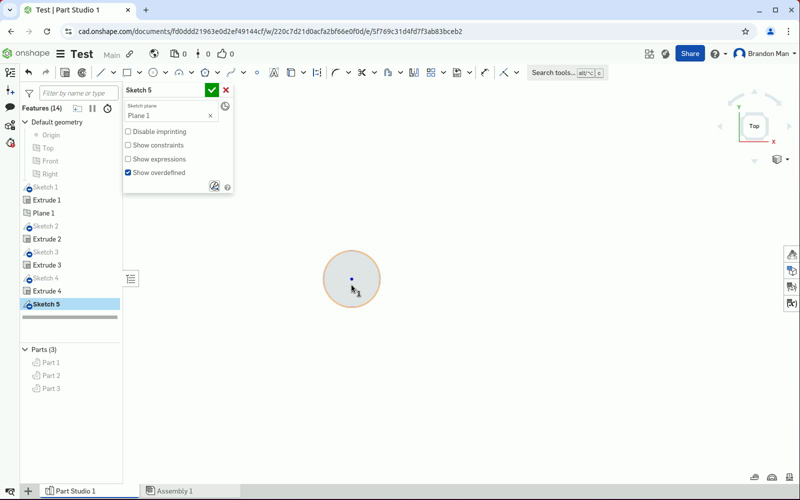
scroll(-6)
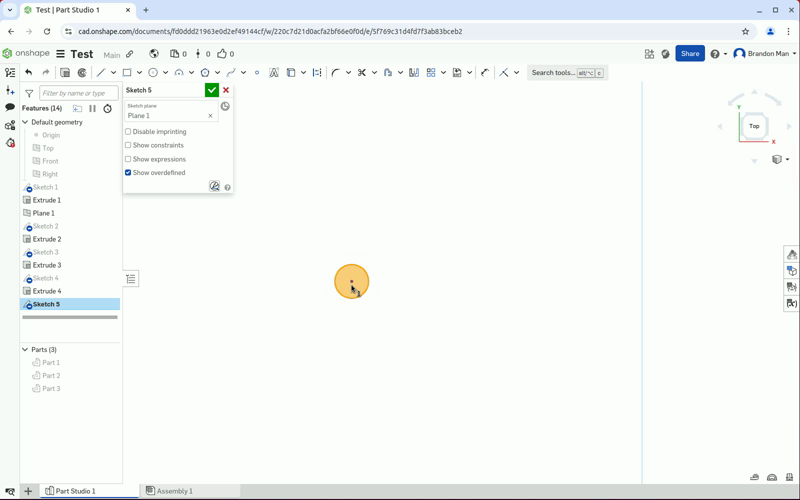
scroll(-6)
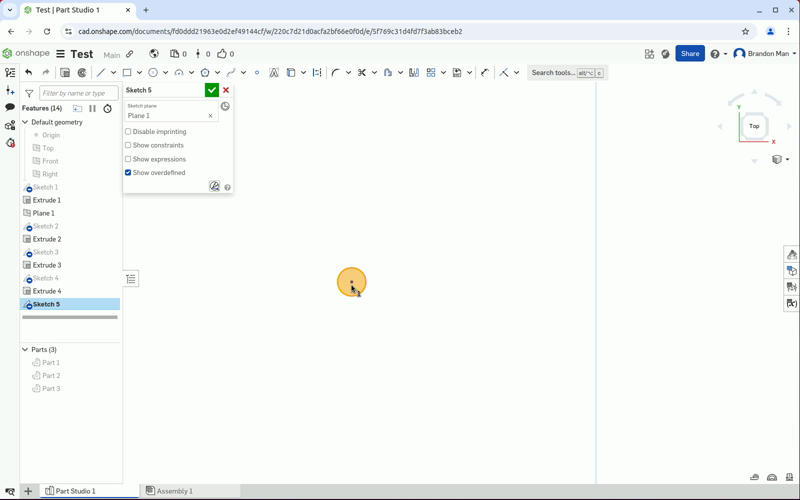
scroll(-6)
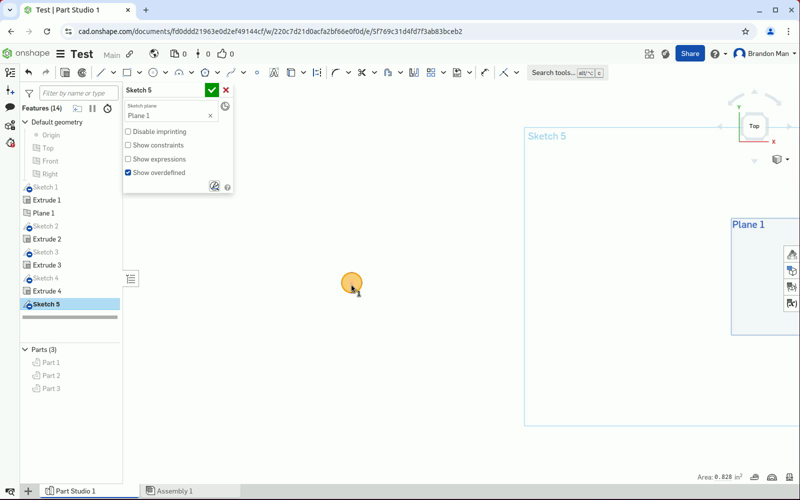
scroll(-6)
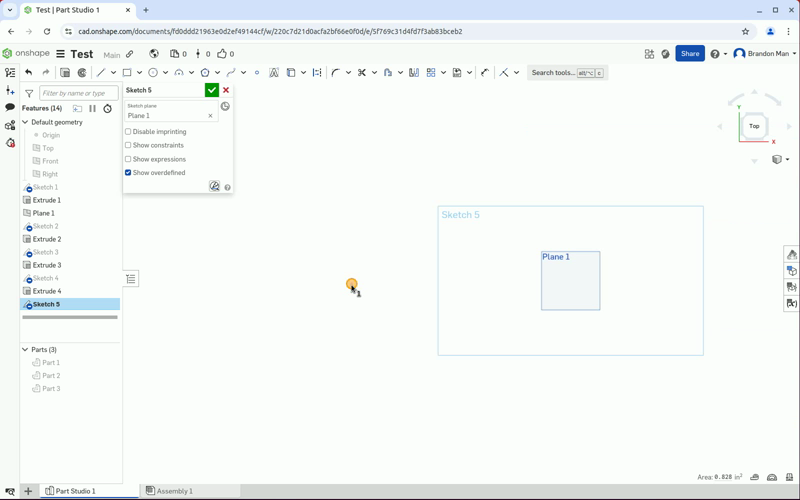
scroll(-6)
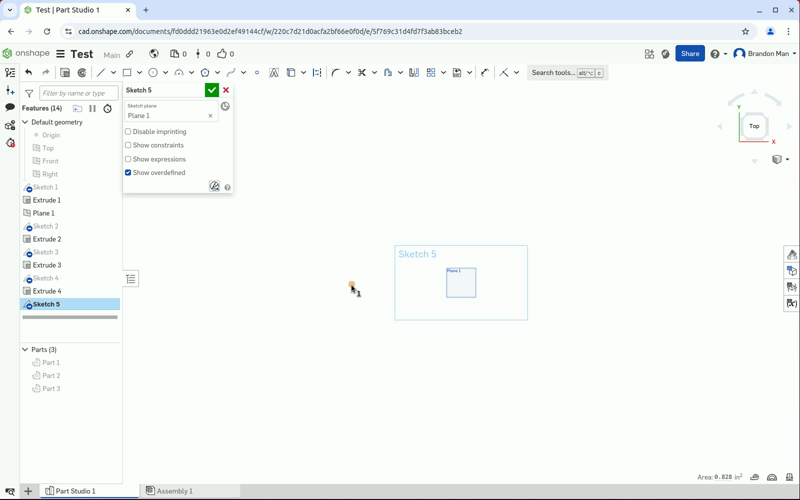
mouse_move(73, 352)
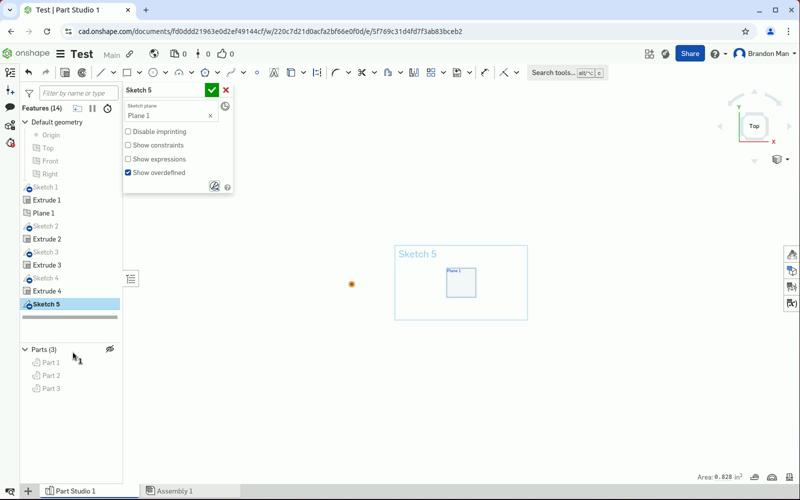
key(shift+y)
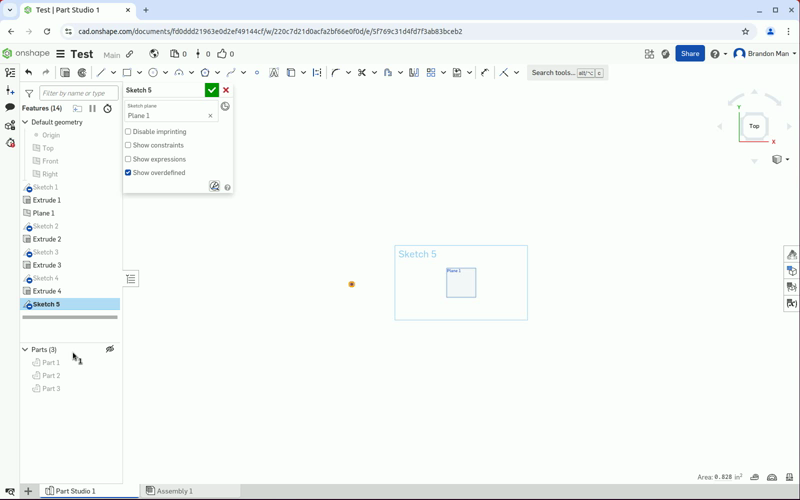
key(shift+e)
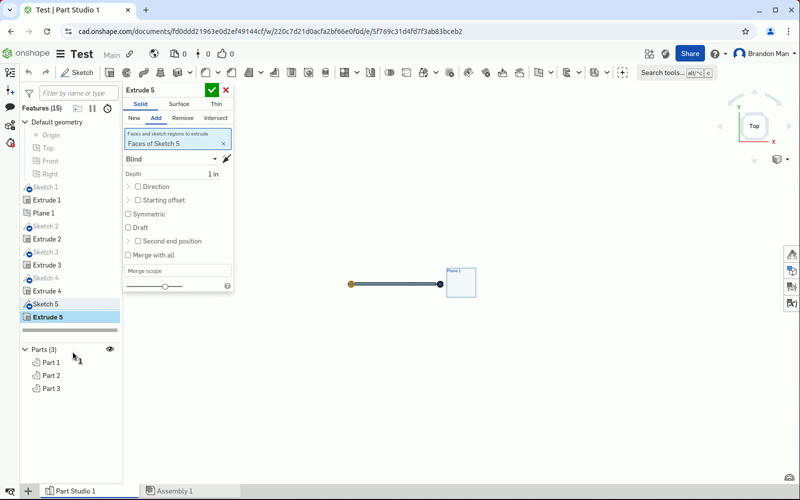
mouse_move(143, 106)
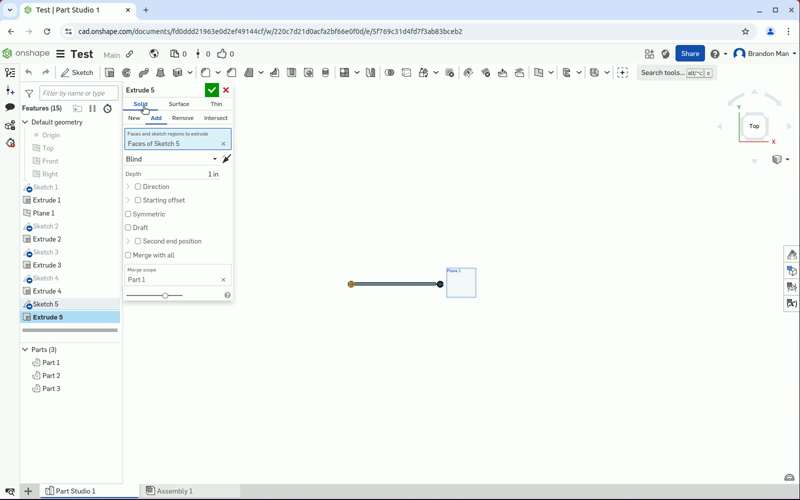
click(143, 106)
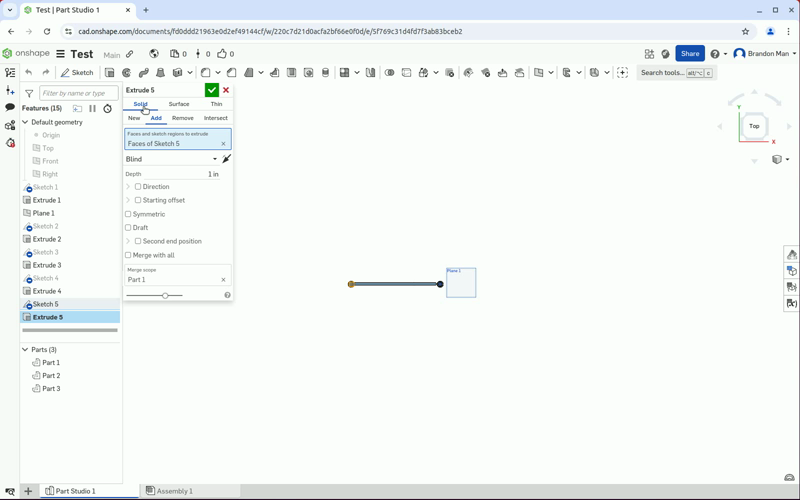
mouse_move(137, 120)
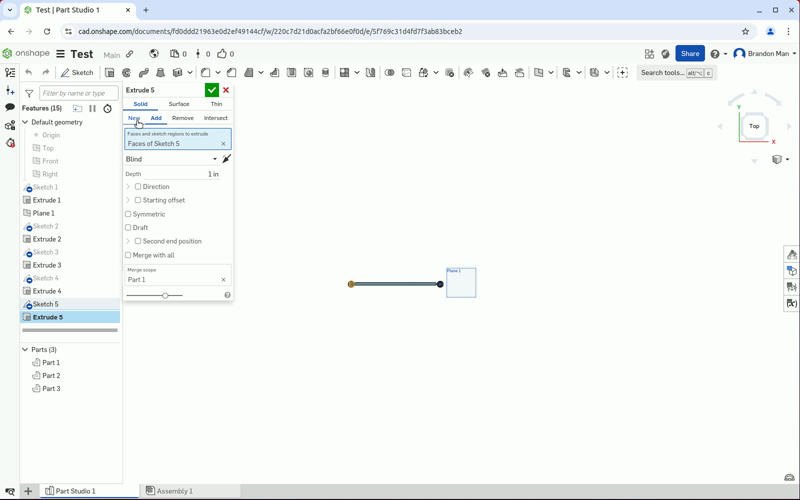
click(137, 120)
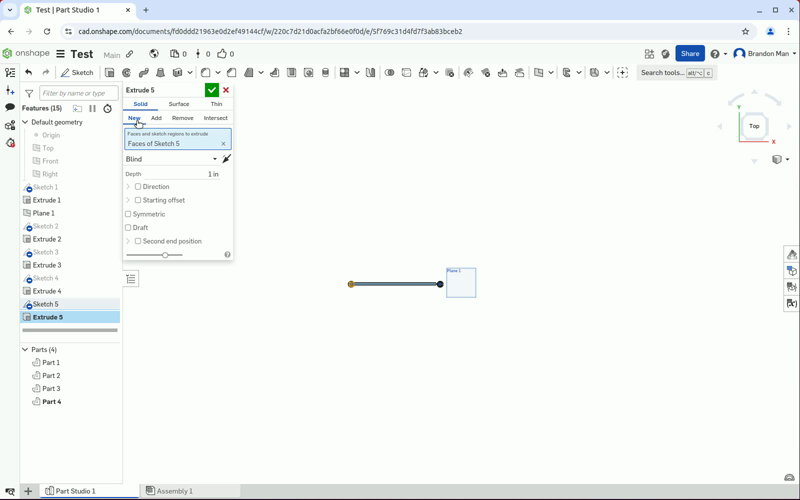
key(tab, 4)
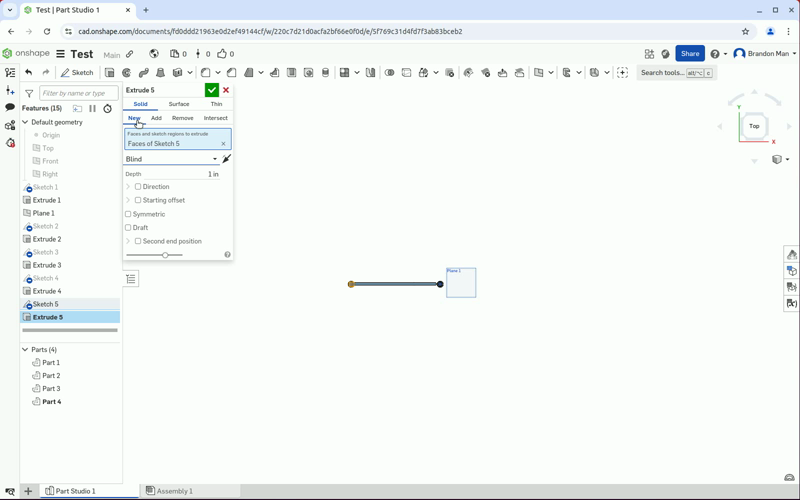
text(-6.981)
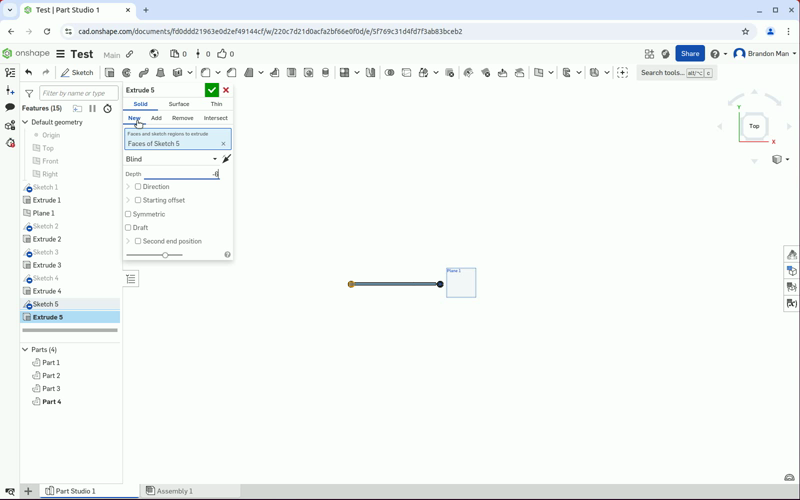
key(enter)
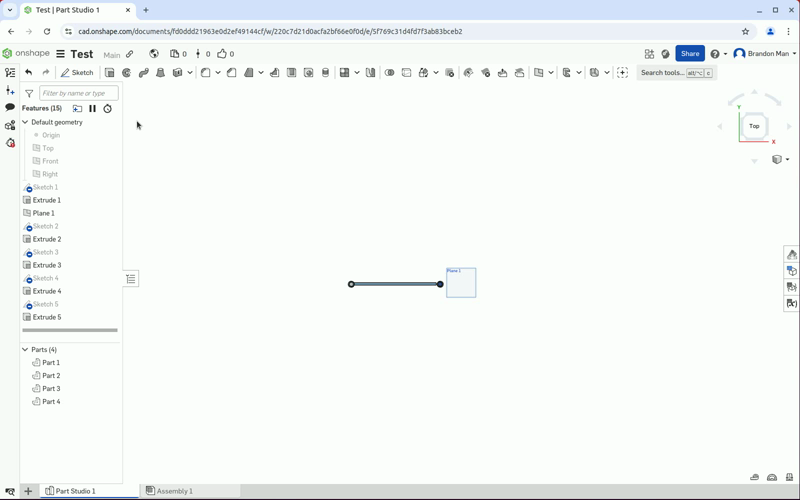
key(shift+h)
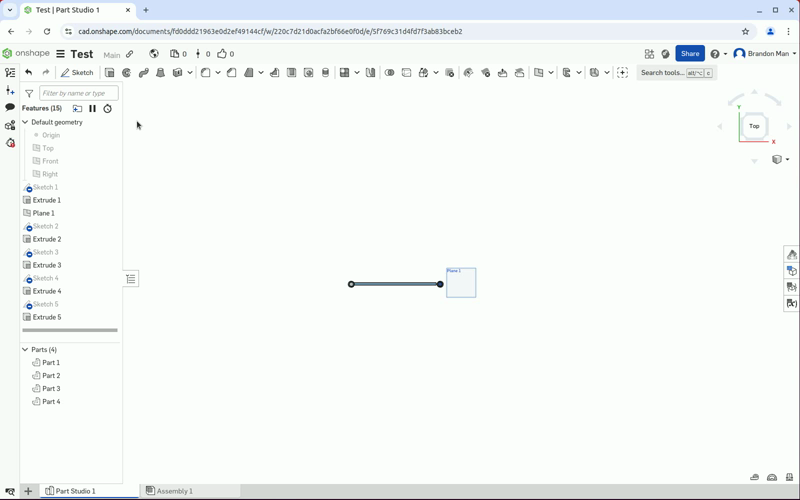
key(shift+h)
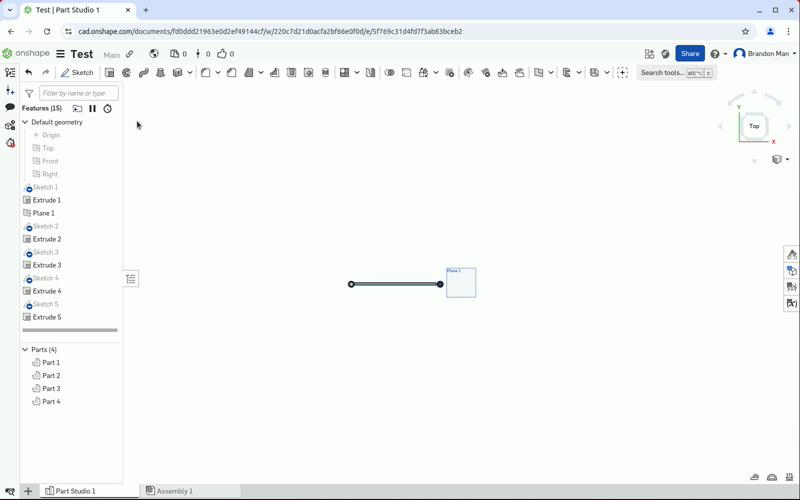
key(shift+7)
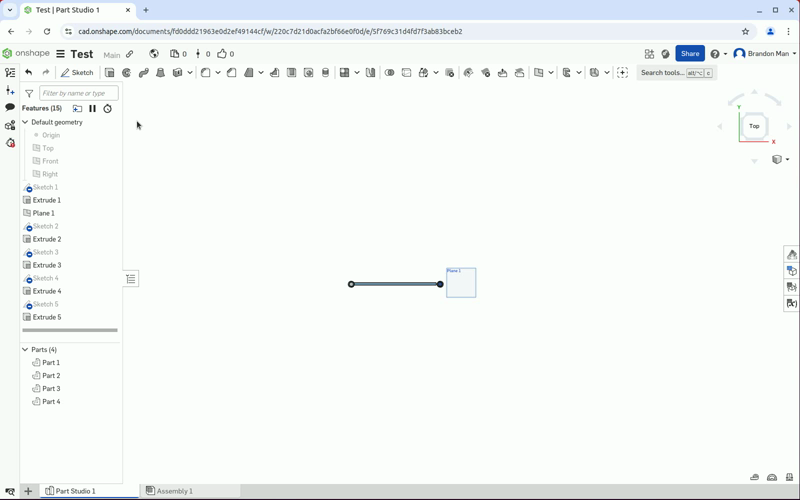
key(up, 3)
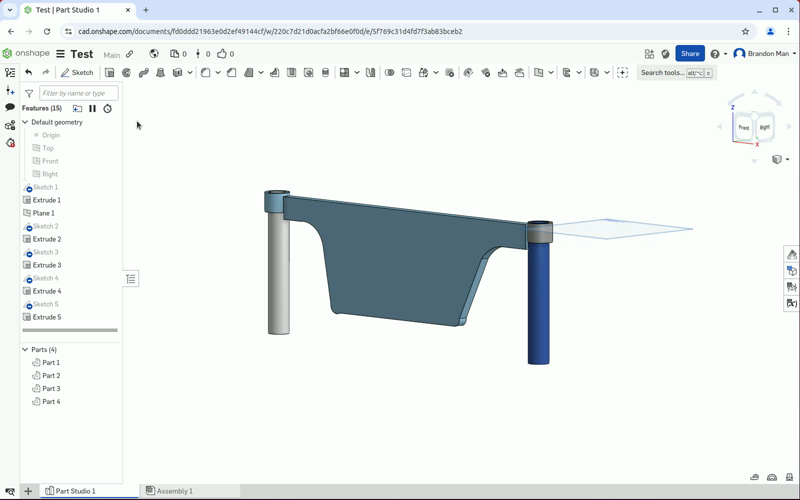
key(left, 3)
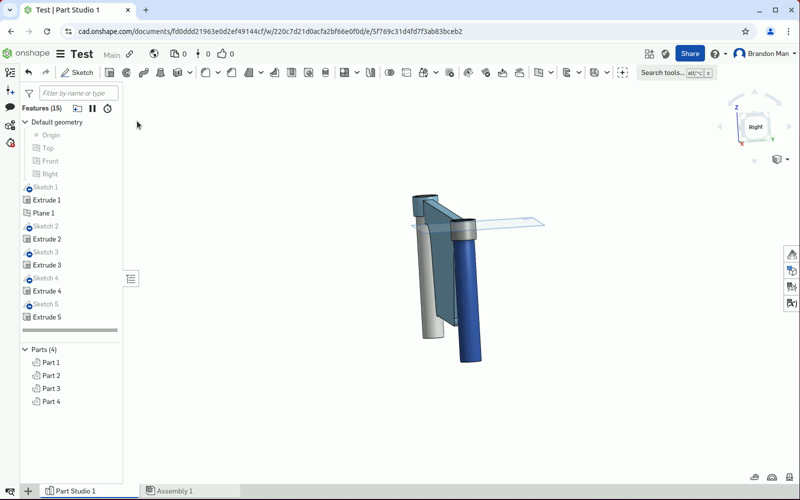
key(right, 3)
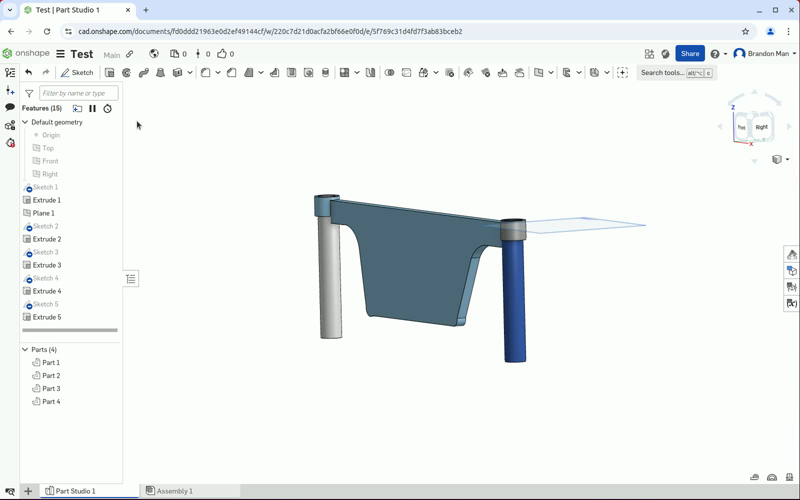
key(down, 3)
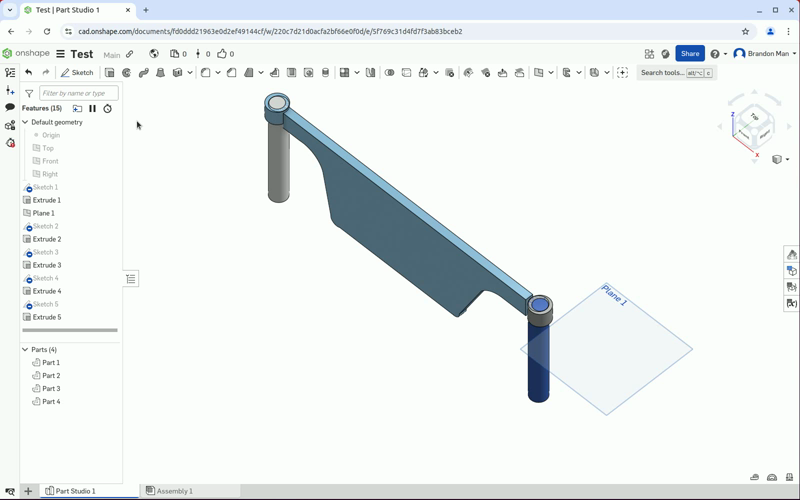
mouse_move(73, 189)
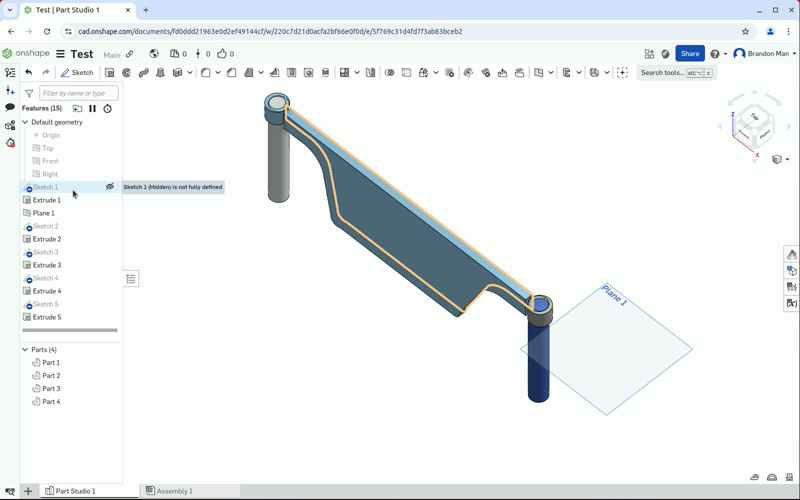
click(73, 189)